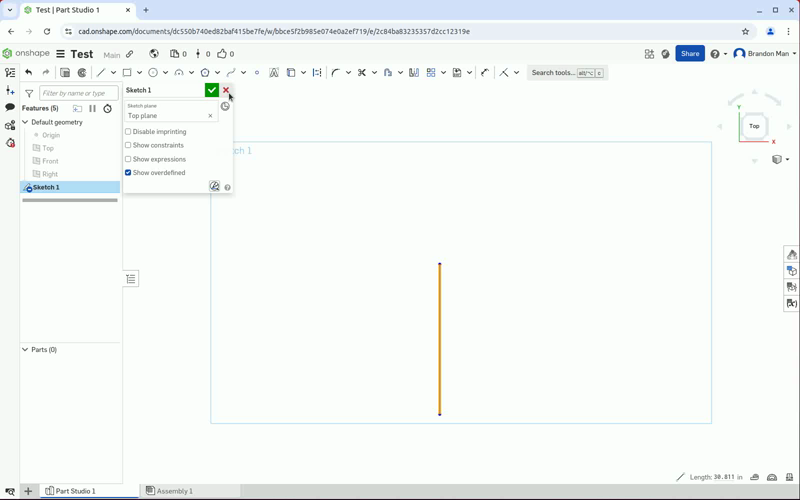
key(shift+h)
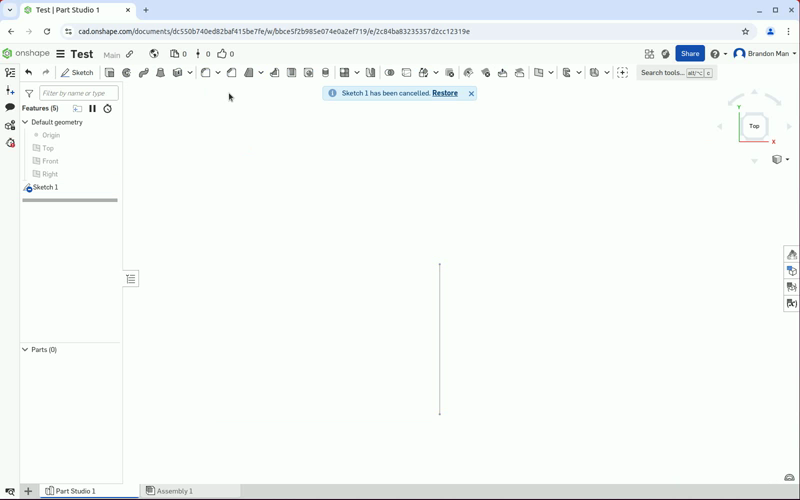
key(shift+s)
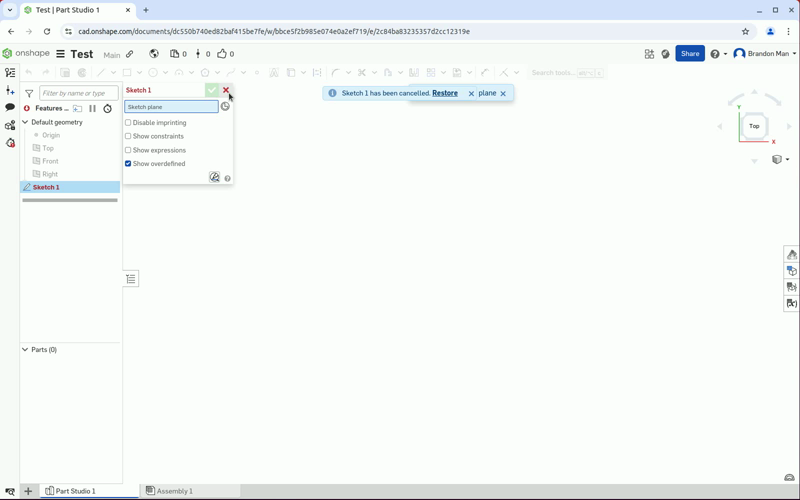
mouse_move(73, 150)
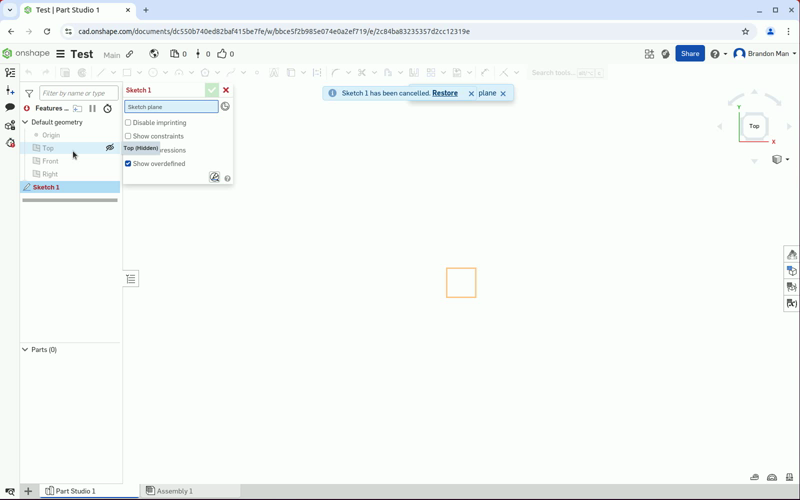
click(73, 150)
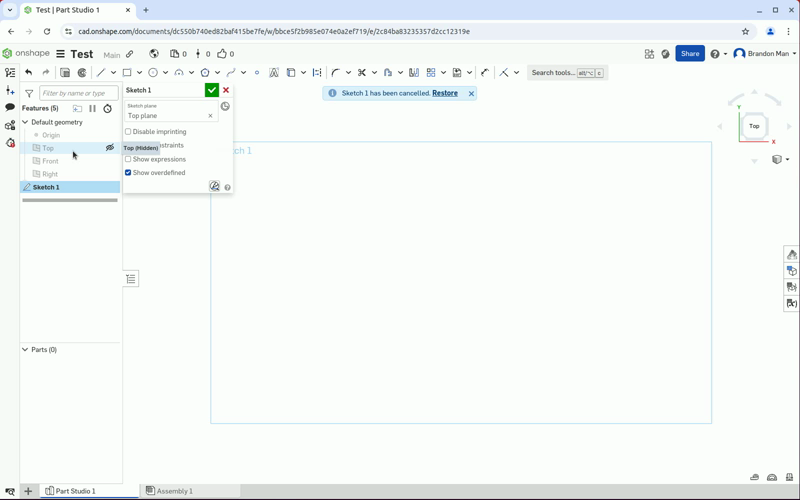
mouse_move(73, 352)
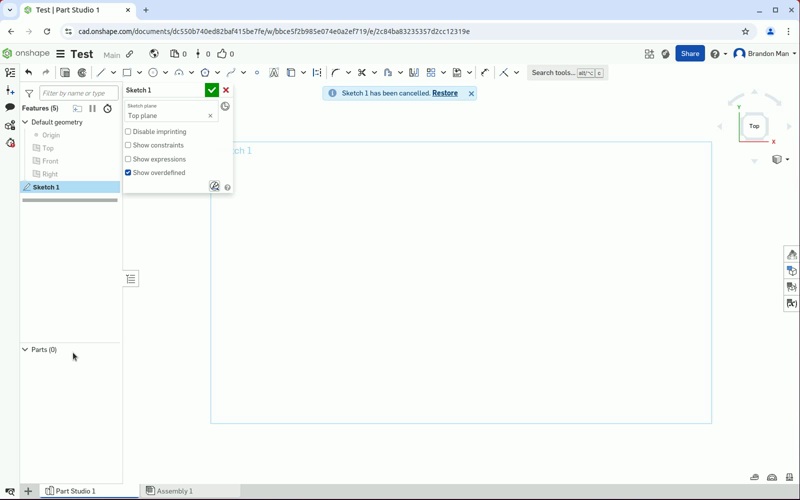
key(y)
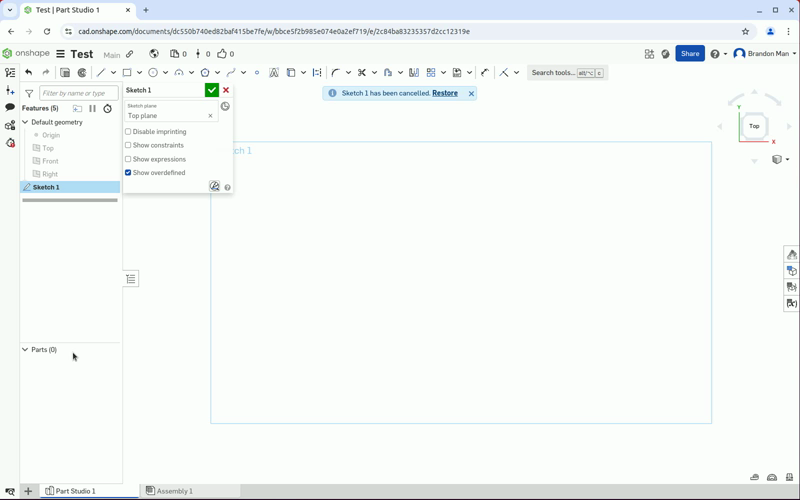
key(l)
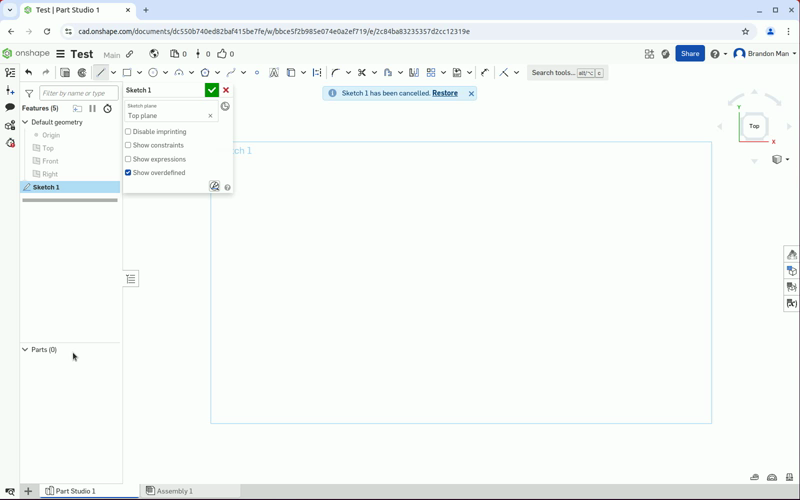
key_down(shift)
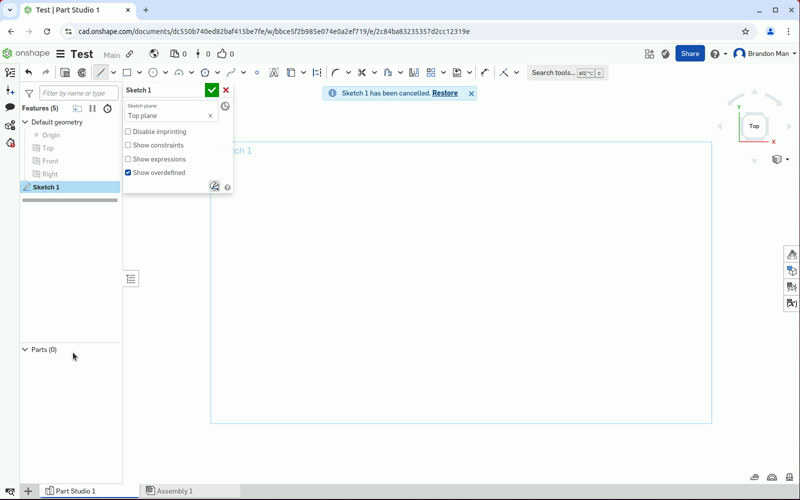
mouse_move(351, 335)
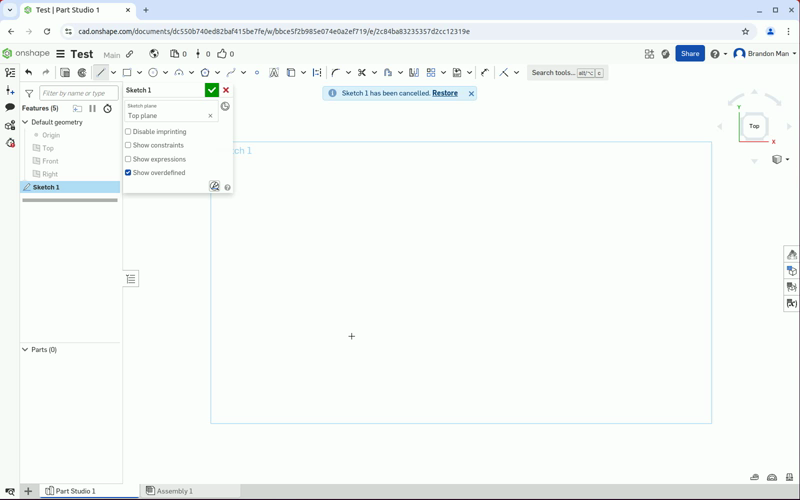
click(351, 335)
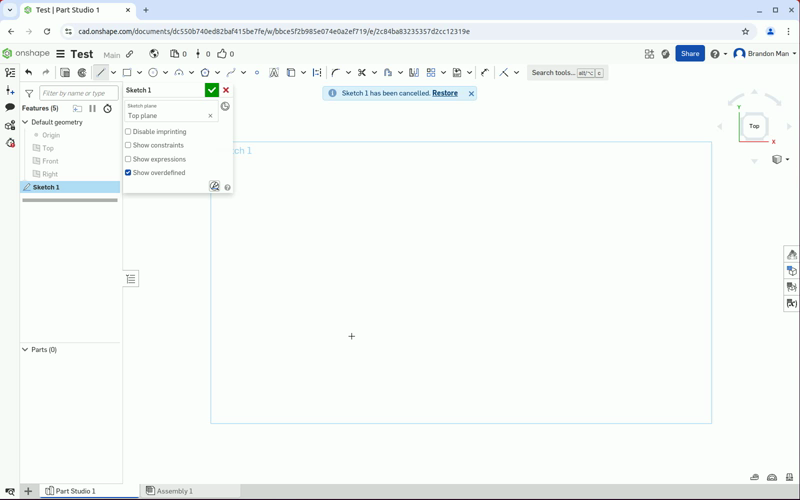
key_up(shift)
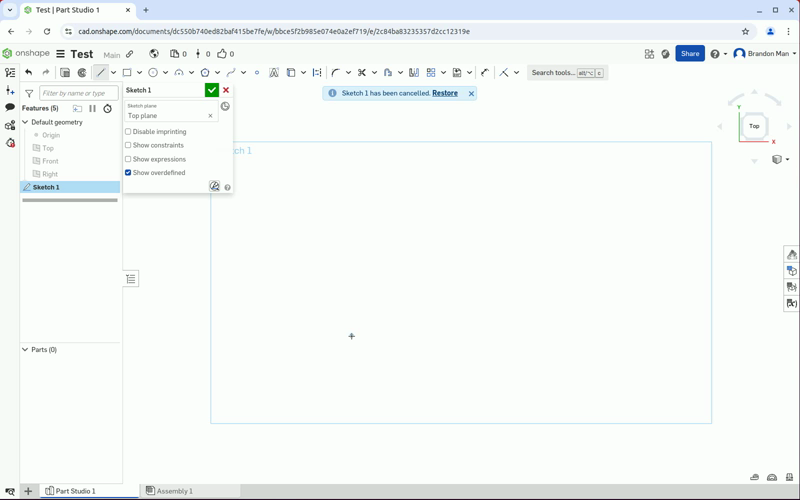
key_down(shift)
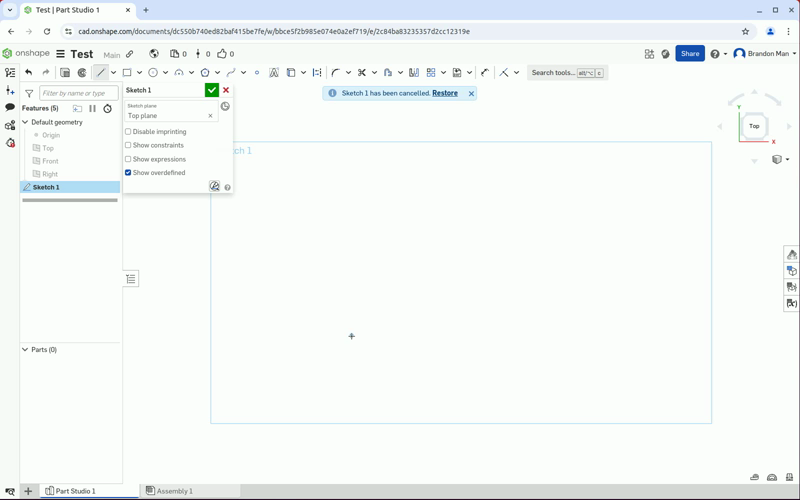
mouse_move(569, 335)
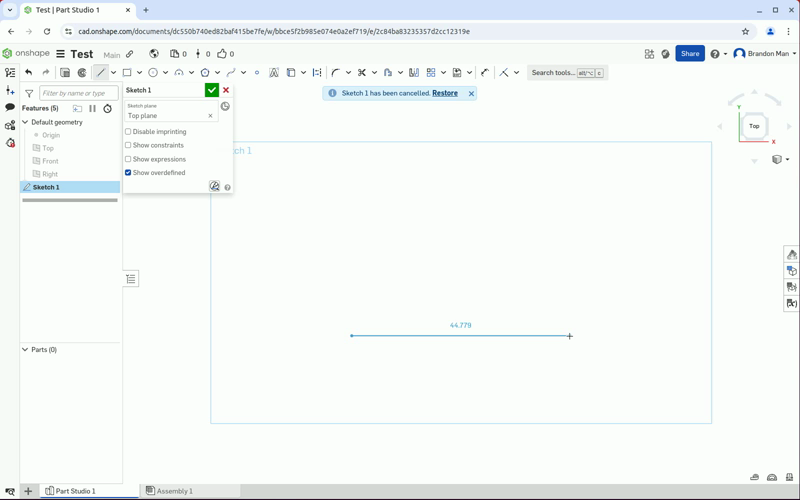
click(569, 335)
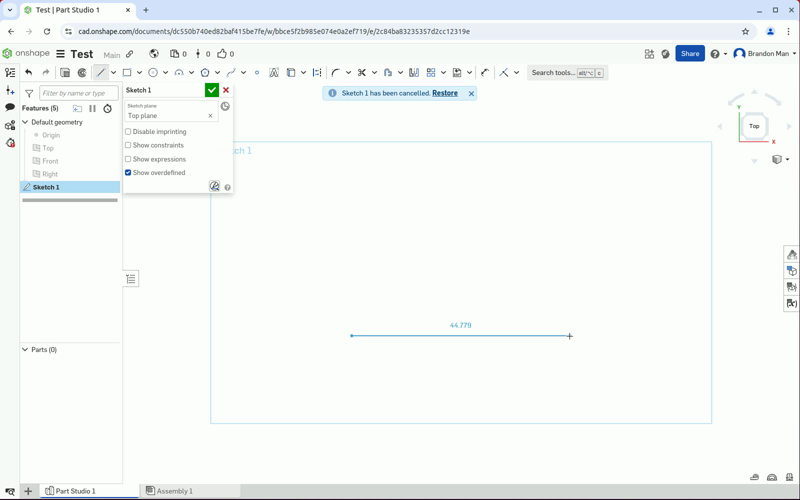
key_up(shift)
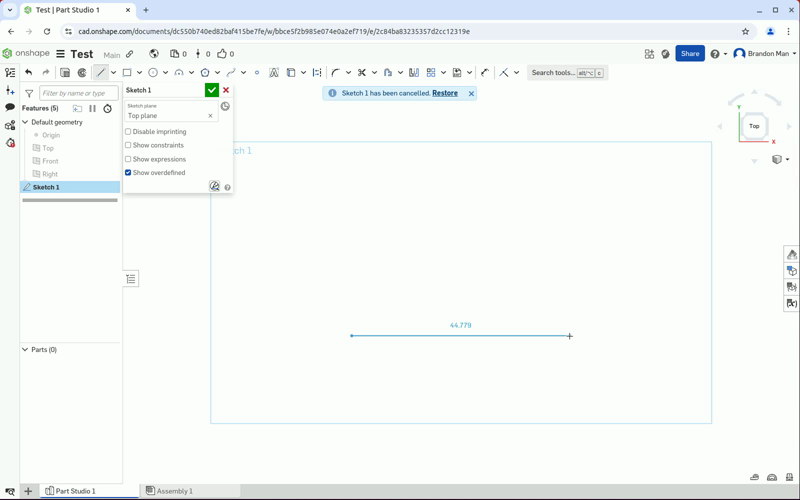
key_down(shift)
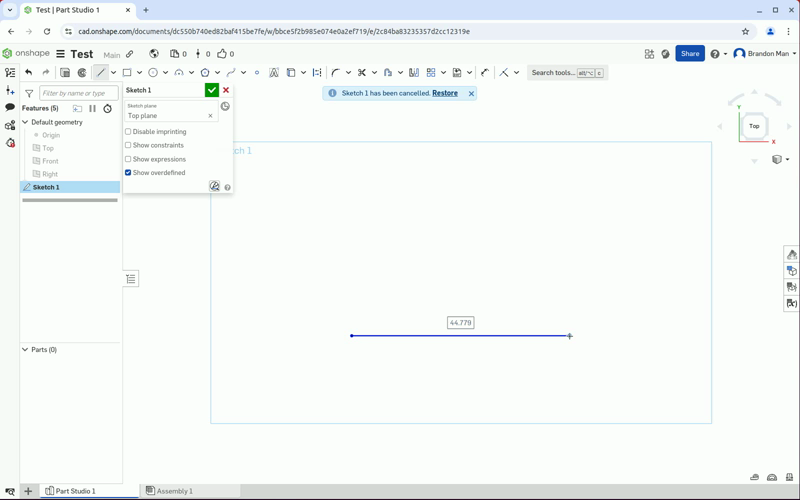
mouse_move(569, 230)
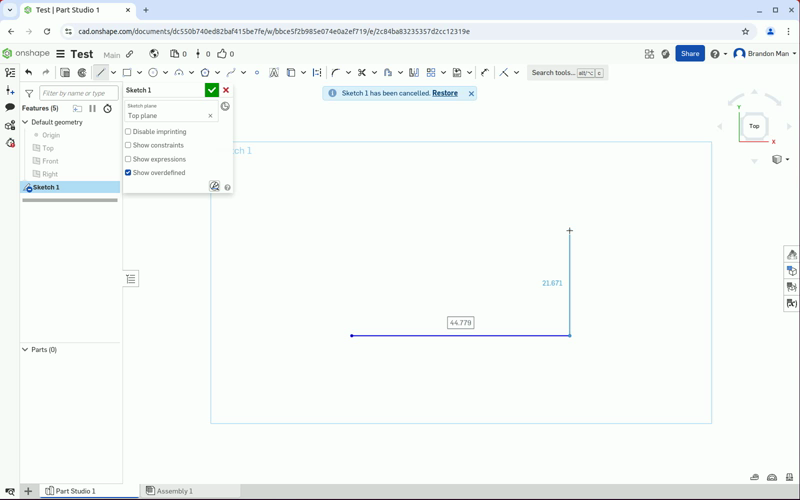
click(569, 230)
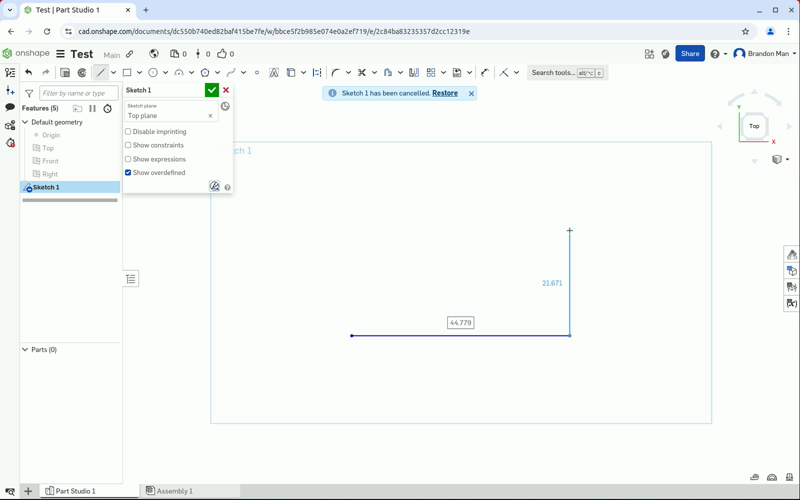
key_up(shift)
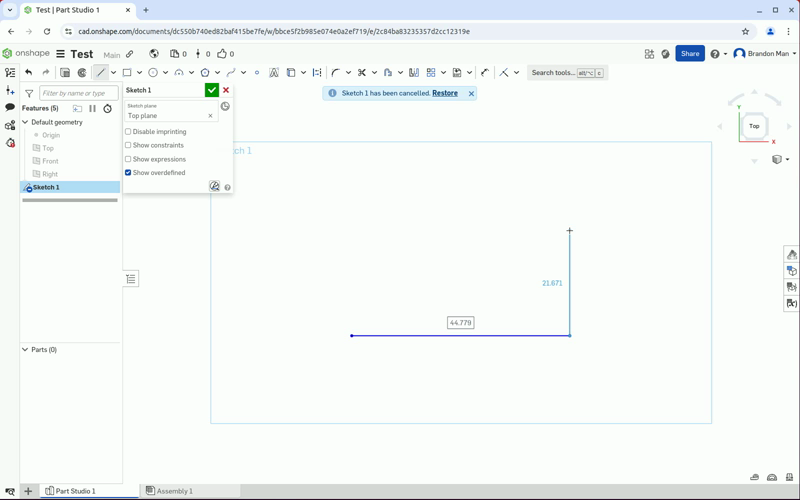
key_down(shift)
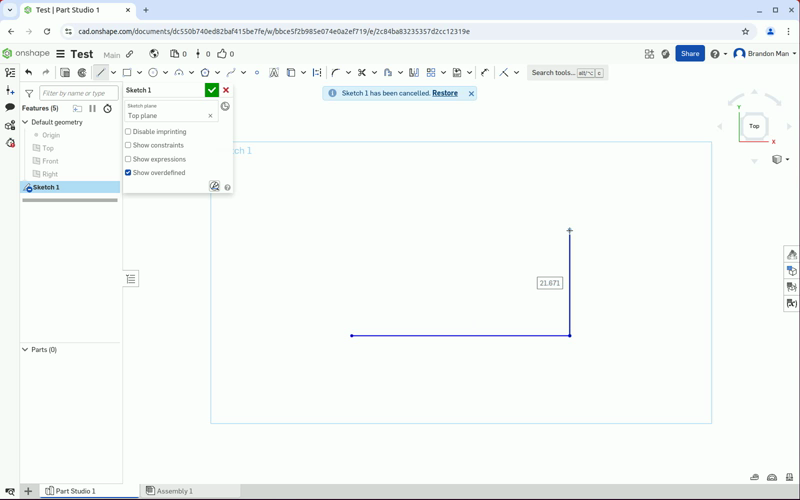
mouse_move(351, 230)
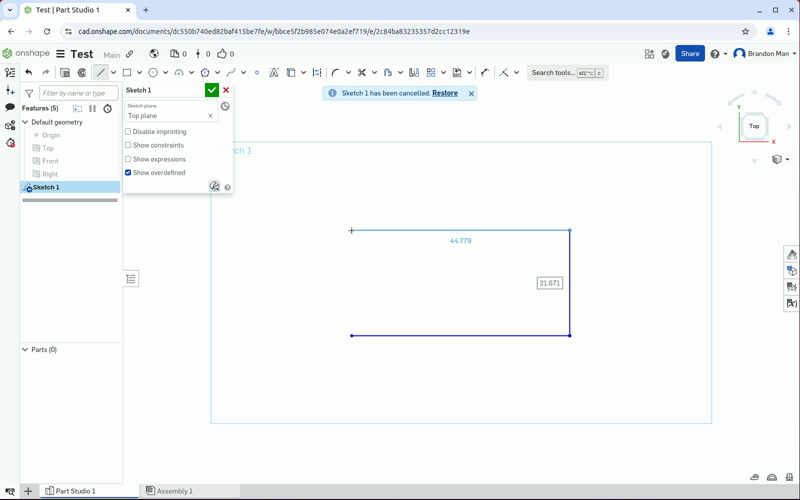
click(351, 230)
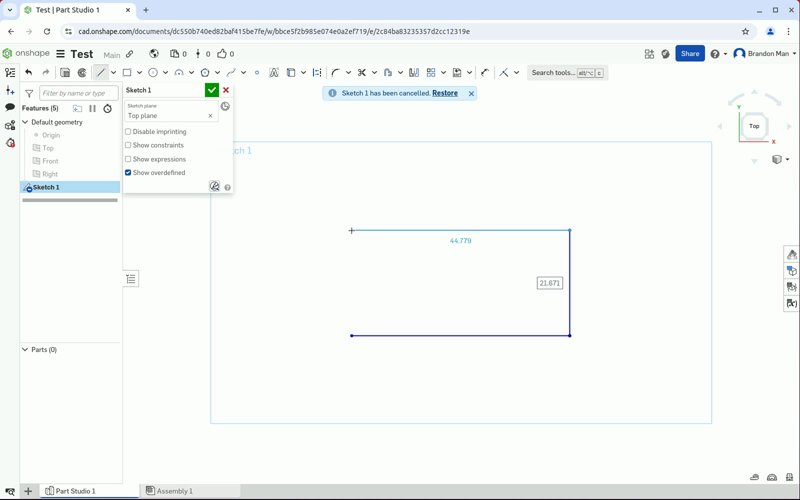
key_up(shift)
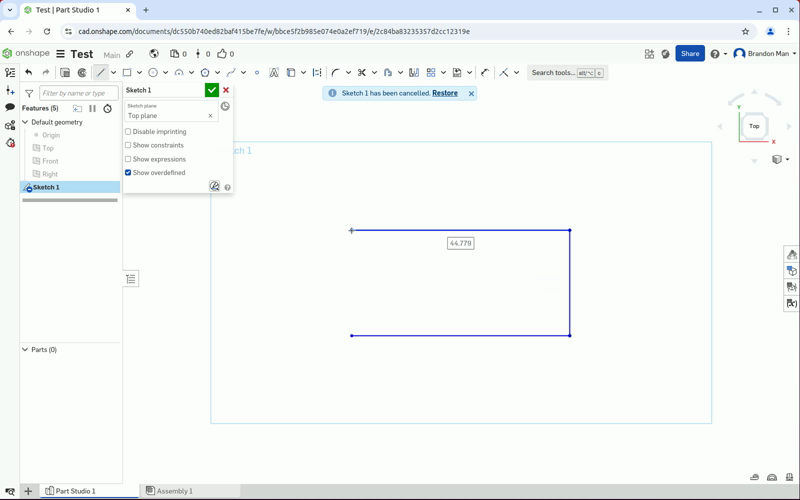
key_down(shift)
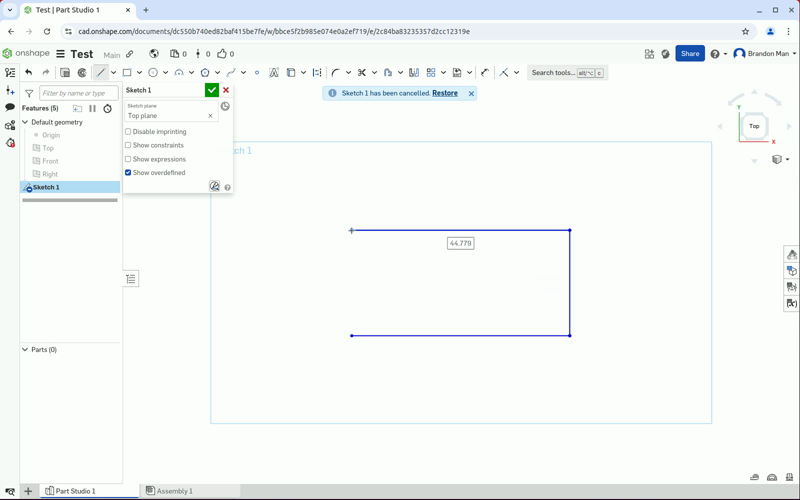
mouse_move(351, 335)
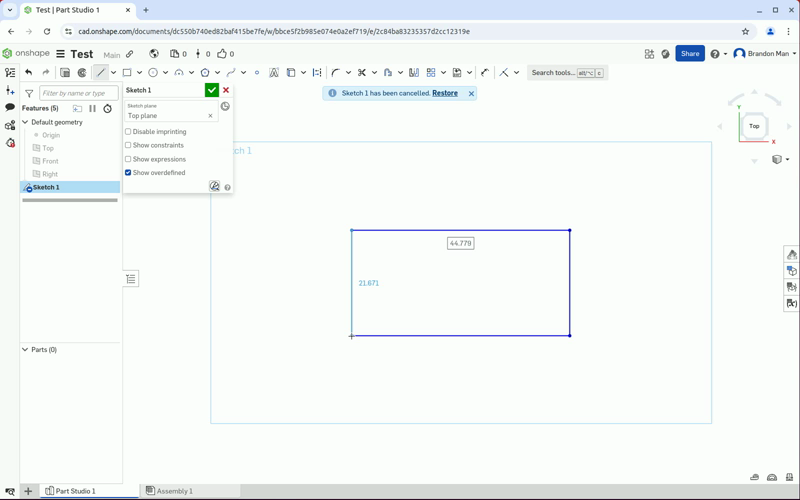
key_up(shift)
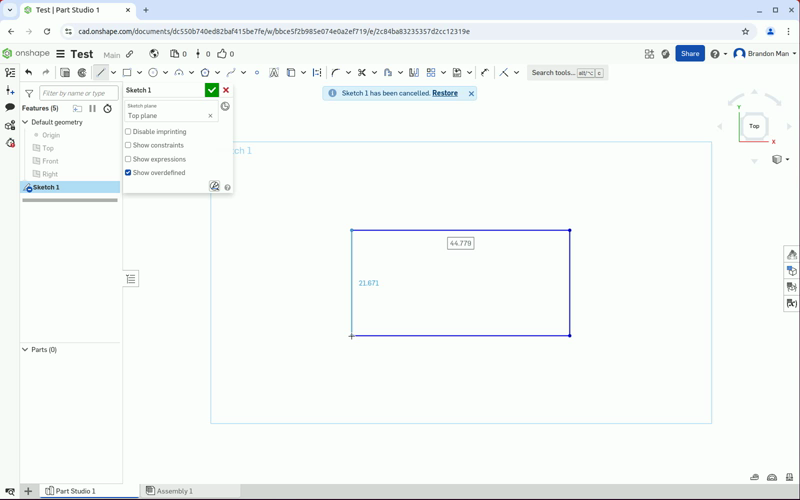
click(351, 335)
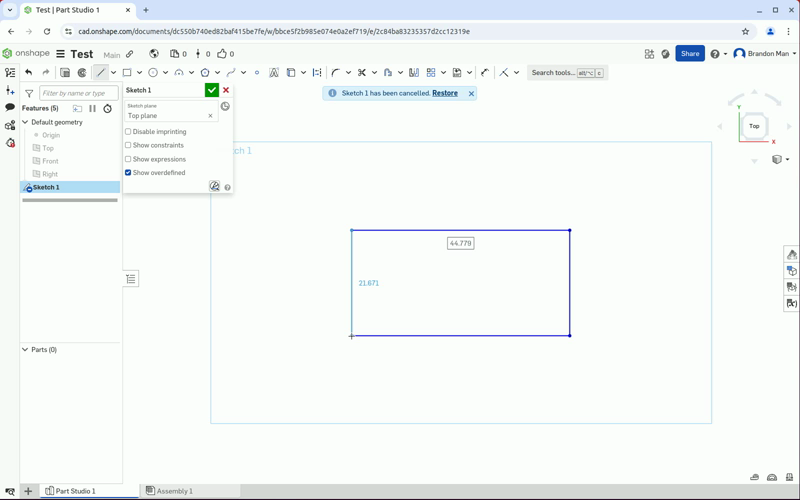
key(esc)
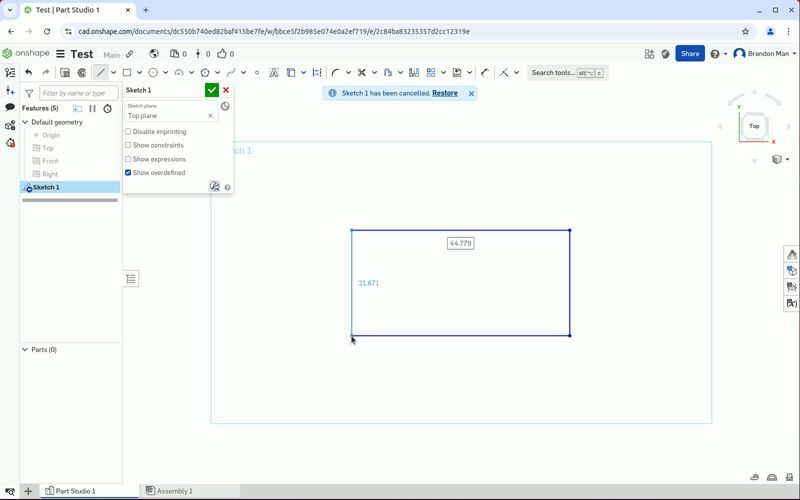
mouse_move(521, 255)
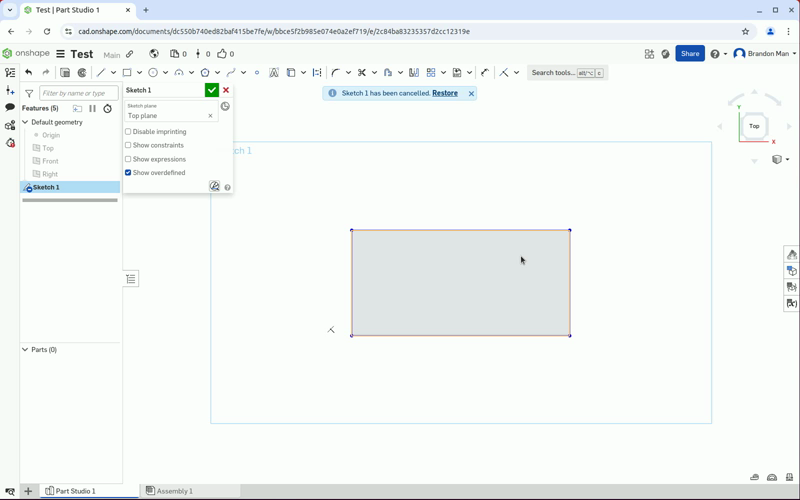
click(521, 255)
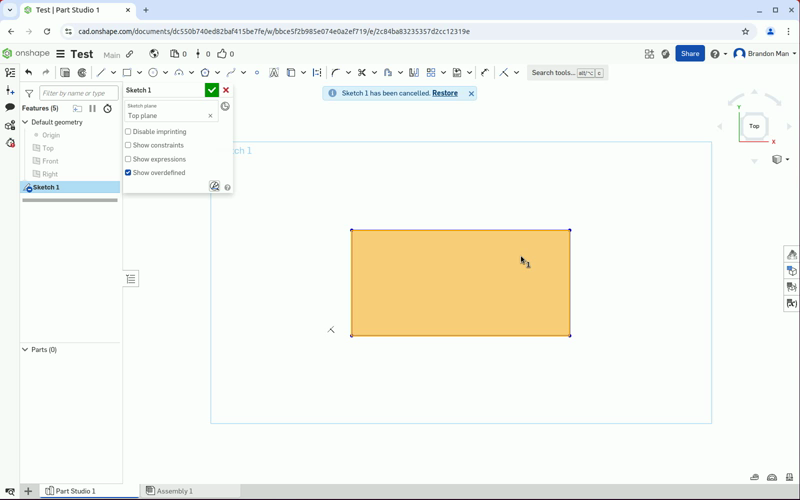
mouse_move(73, 352)
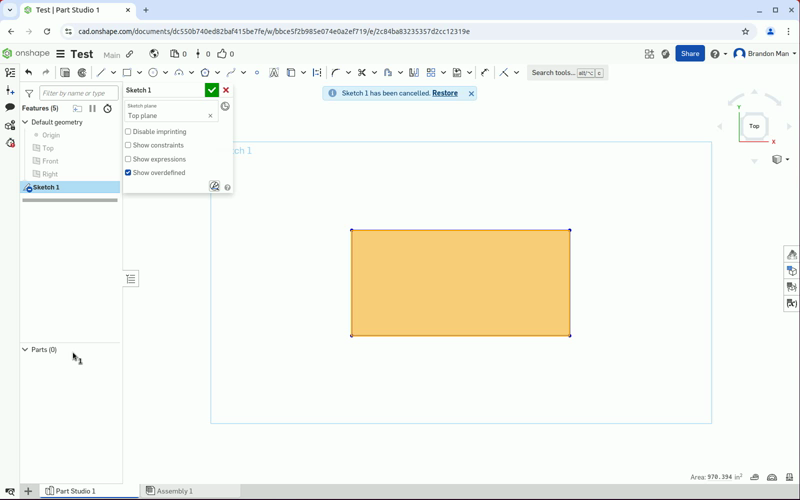
key(shift+y)
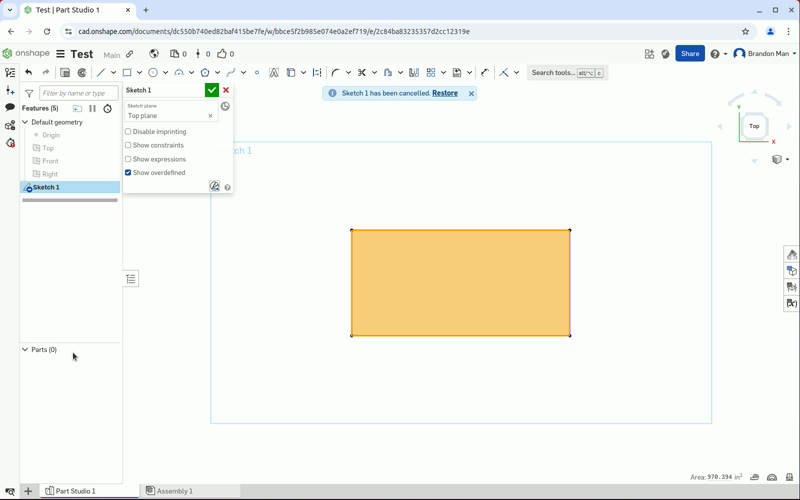
key(shift+e)
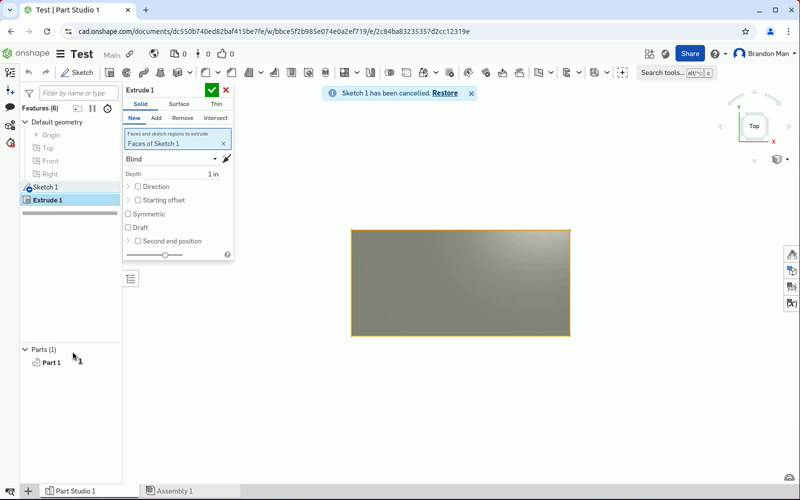
mouse_move(143, 106)
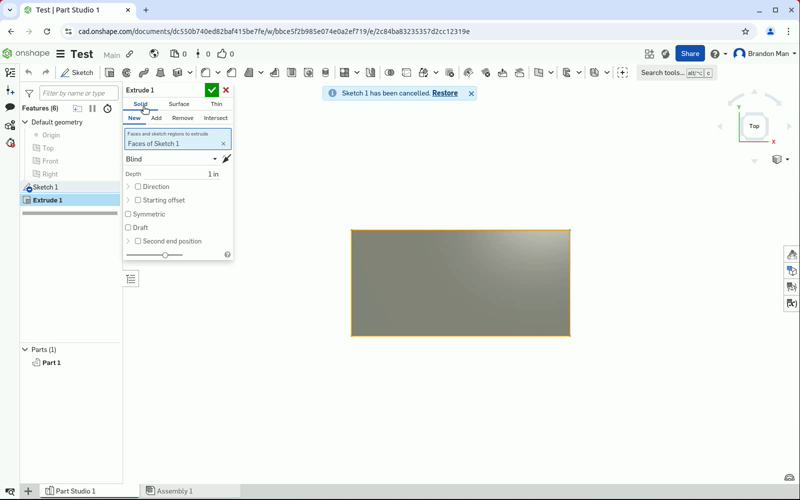
click(143, 106)
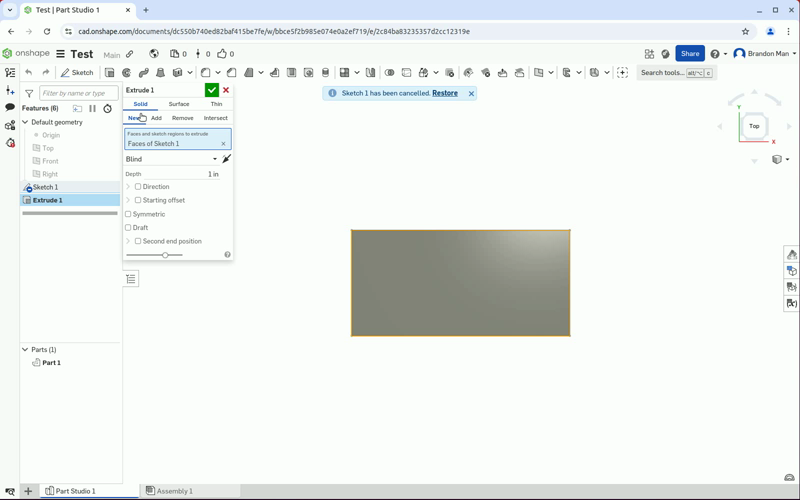
mouse_move(137, 120)
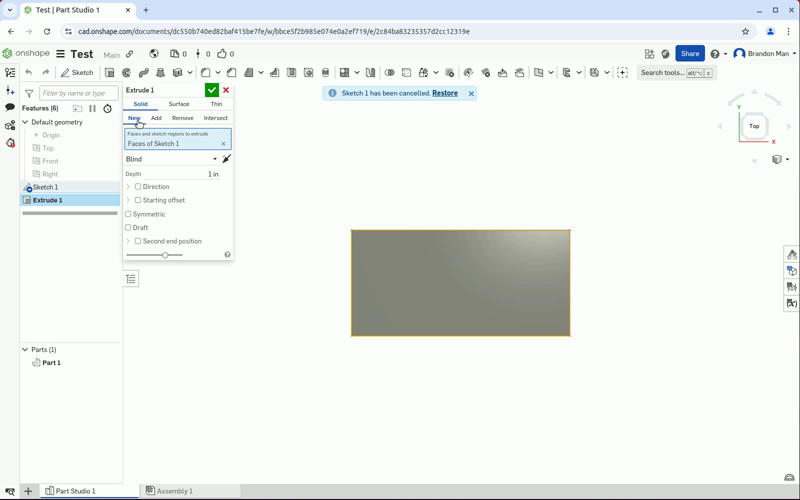
click(137, 120)
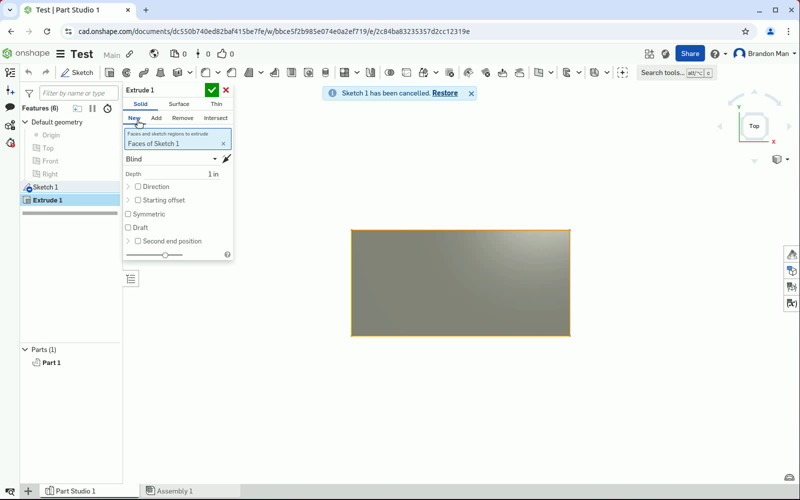
key(tab, 4)
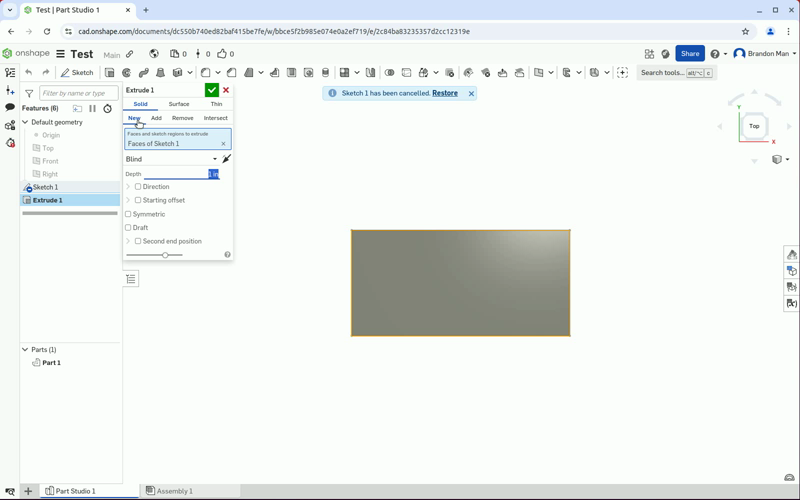
text(4.574)
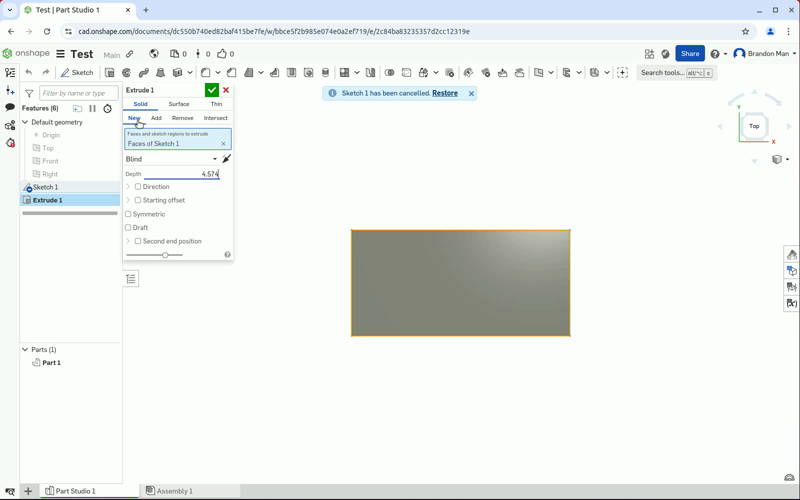
key(enter)
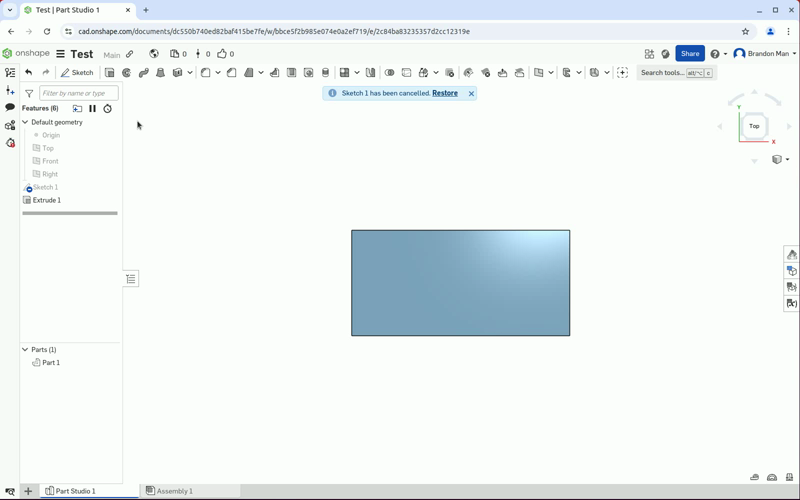
key(shift+h)
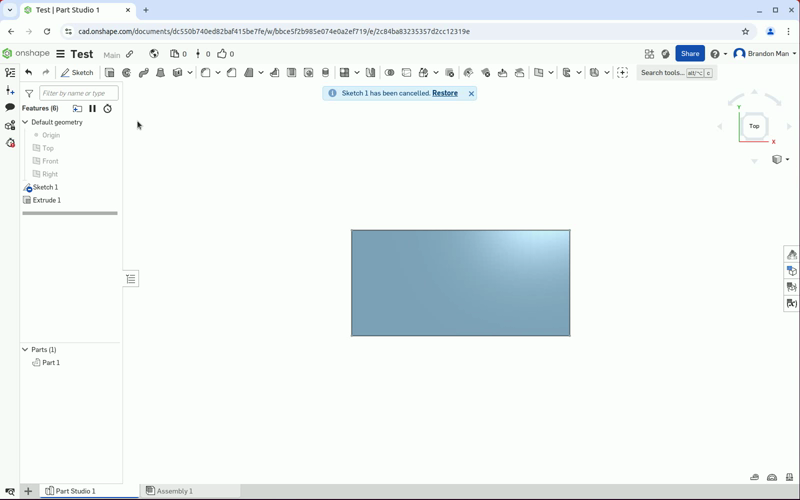
key(shift+h)
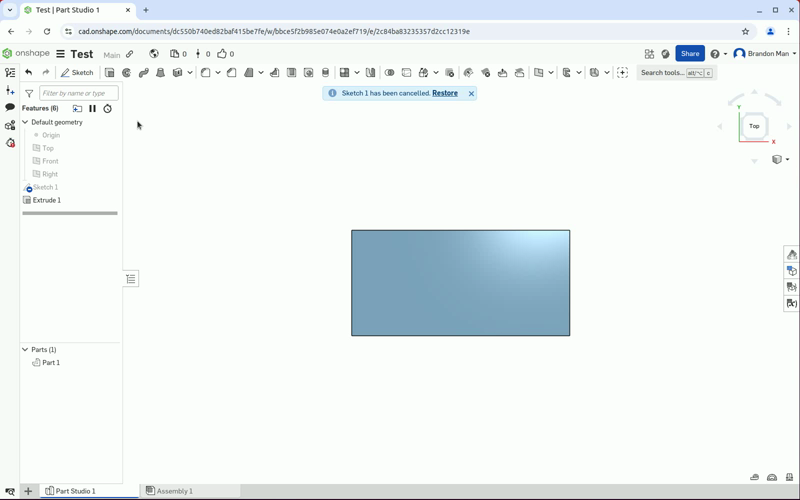
mouse_move(73, 189)
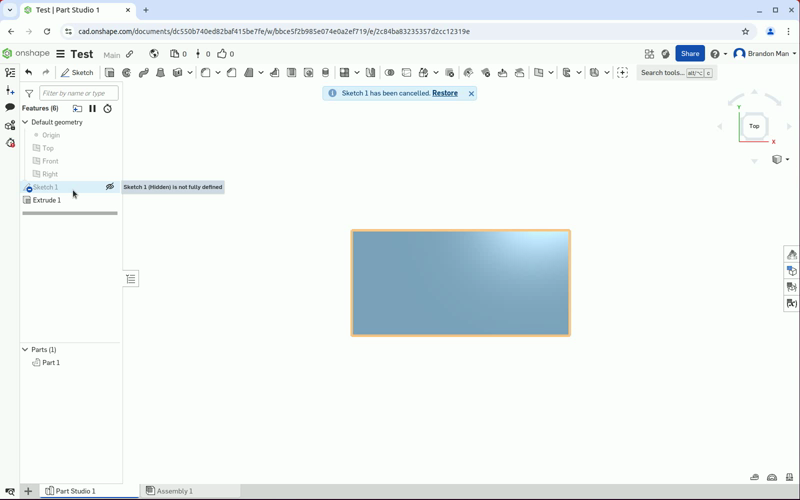
click(73, 189)
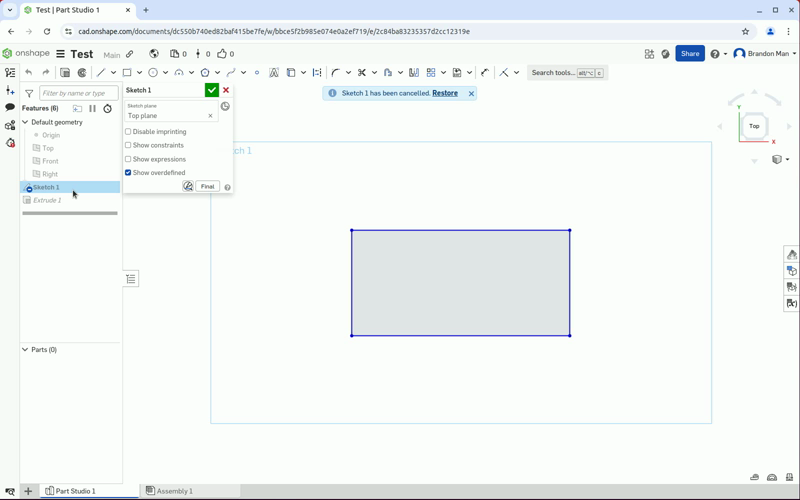
mouse_move(229, 92)
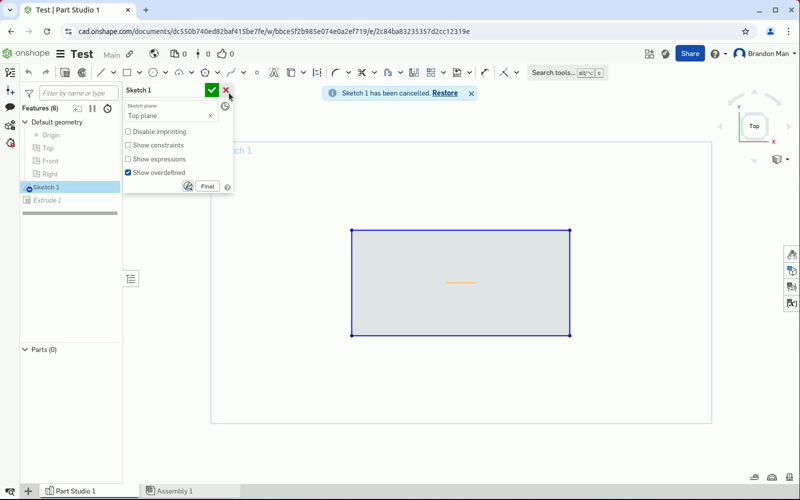
click(229, 92)
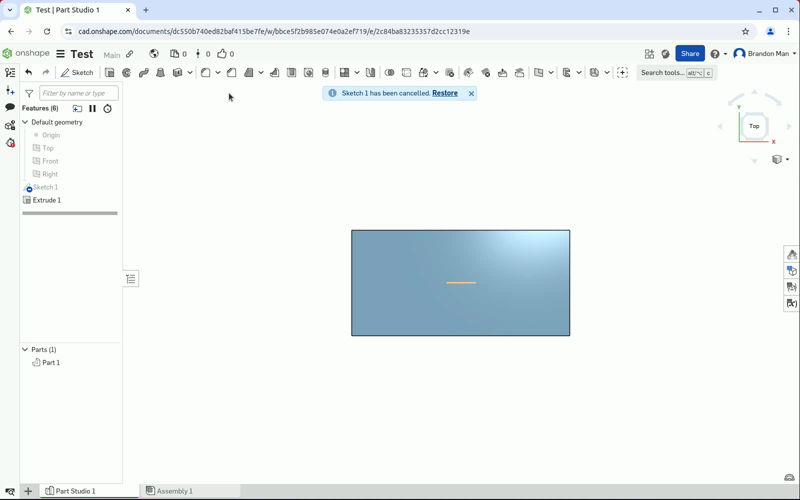
mouse_move(73, 352)
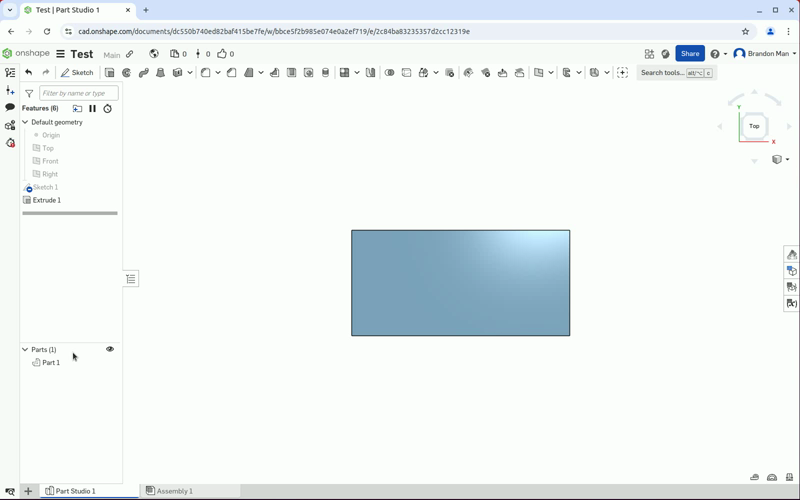
key(y)
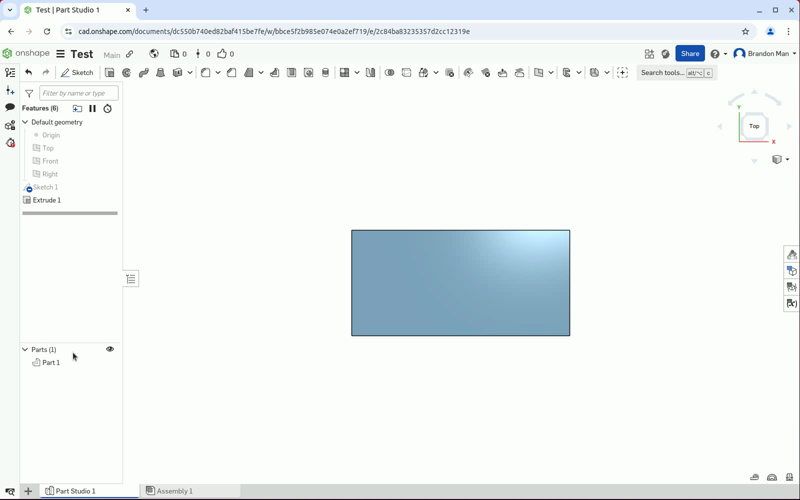
key(shift+p)
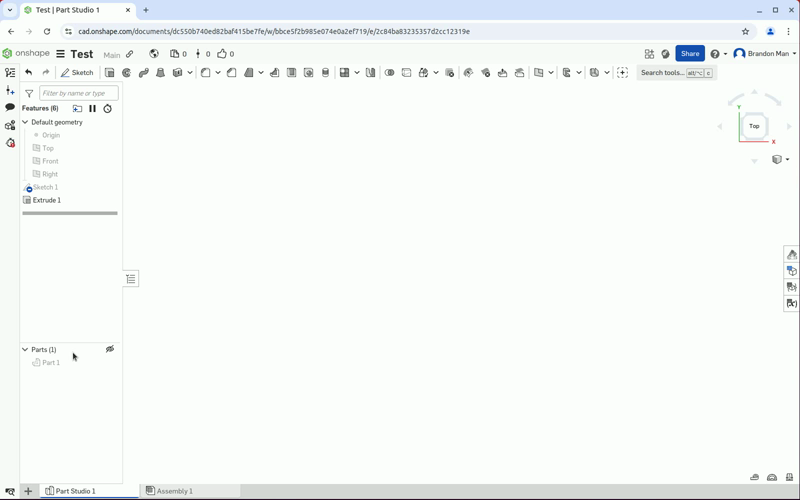
key(space)
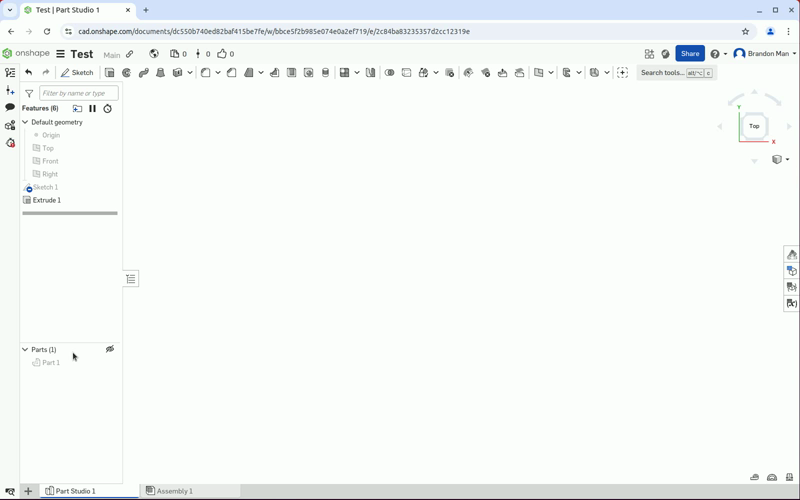
key_down(shift)
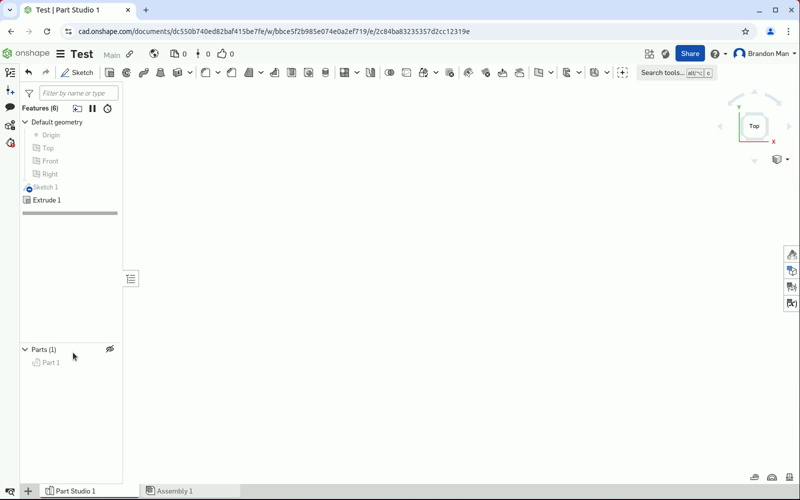
key(up)
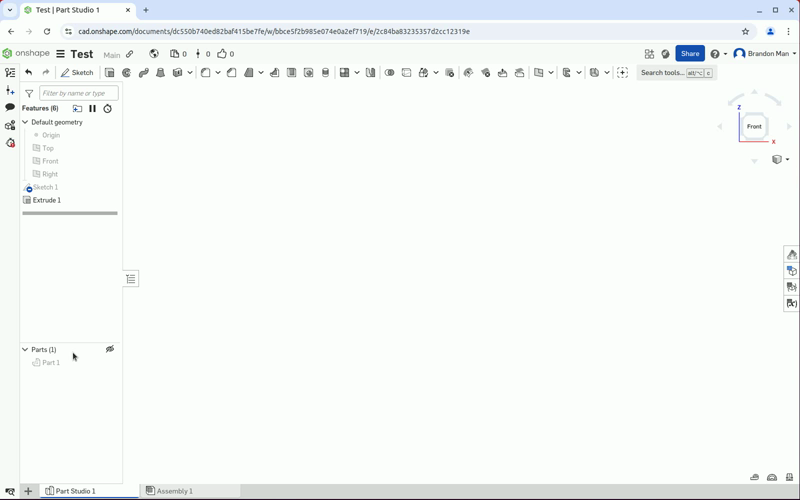
key_up(shift)
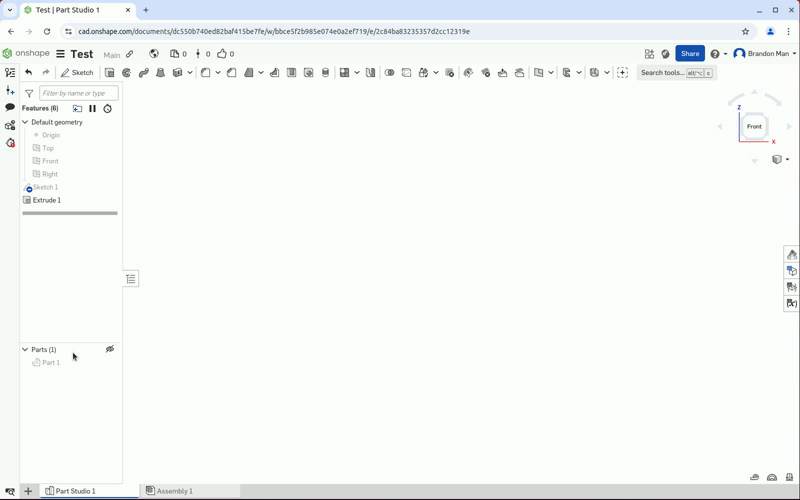
key(space)
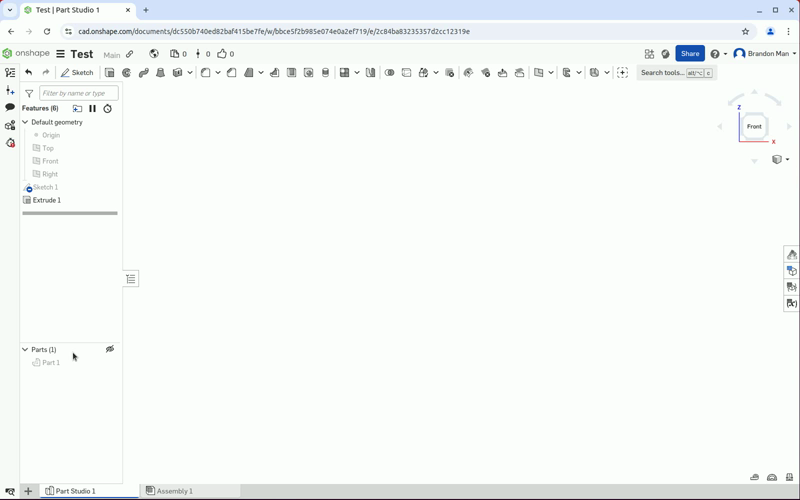
key_down(shift)
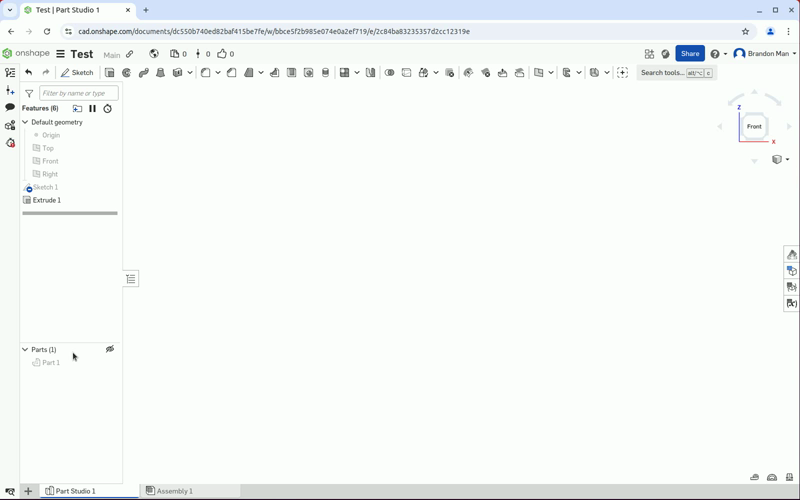
key(left)
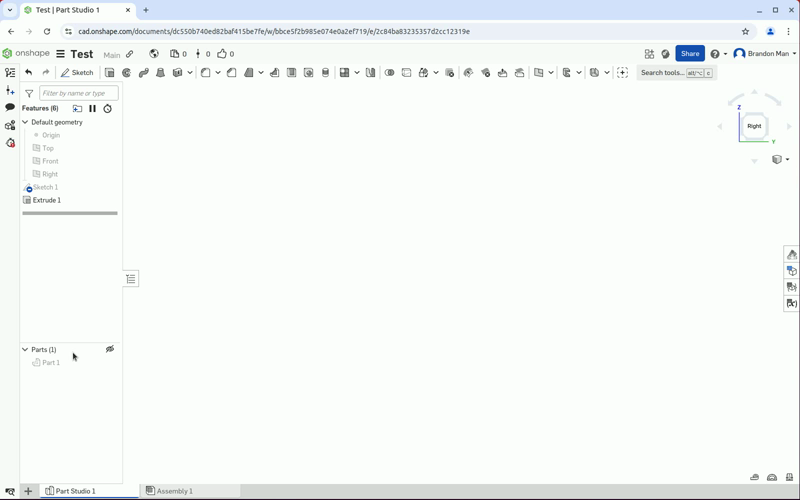
key_up(shift)
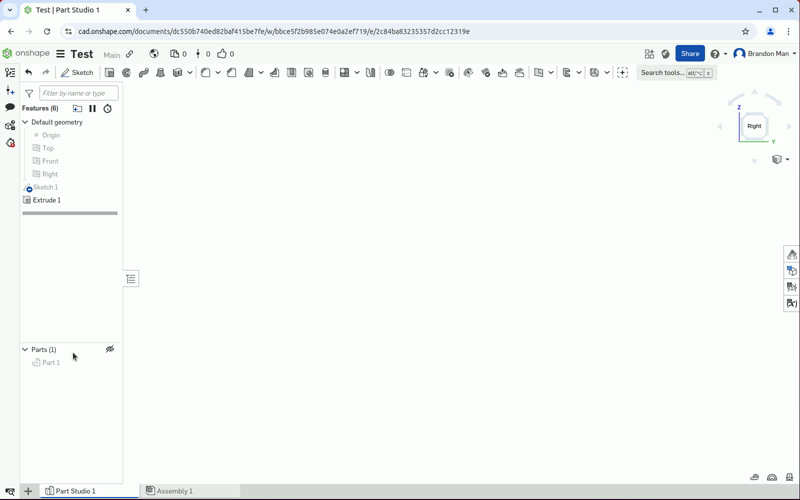
mouse_move(73, 352)
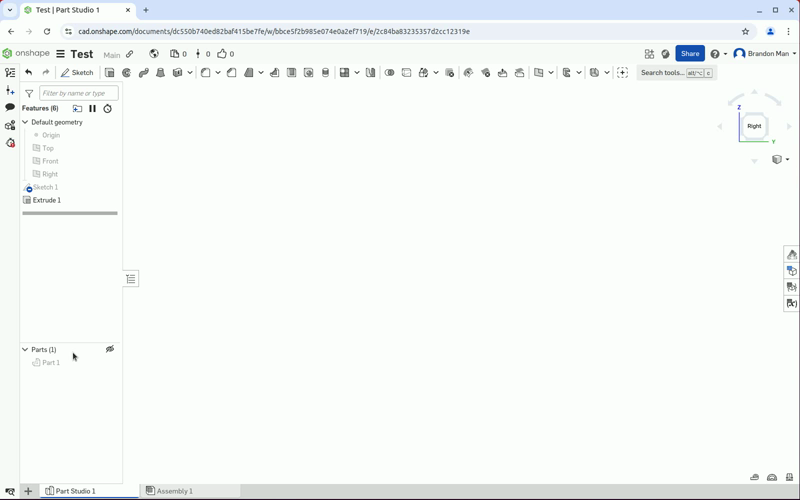
key(shift+y)
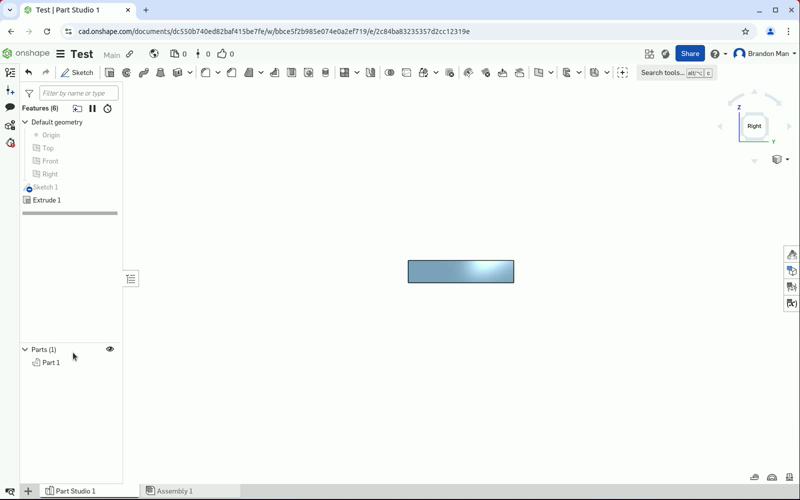
mouse_move(541, 75)
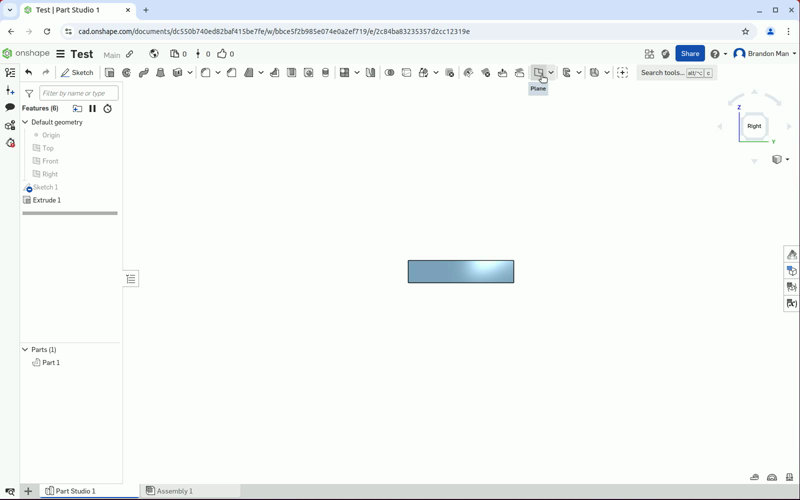
click(541, 75)
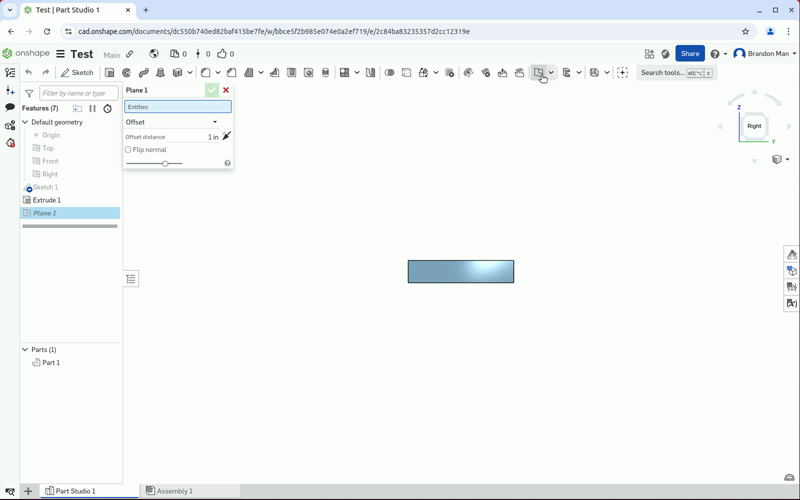
mouse_move(73, 176)
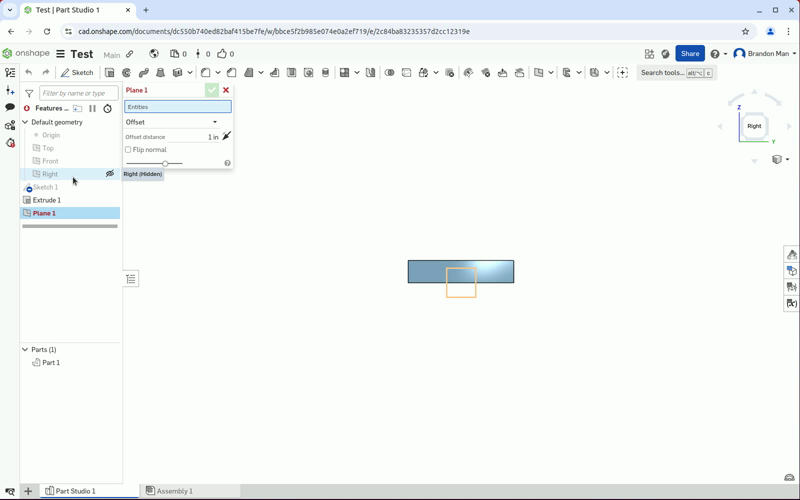
click(73, 176)
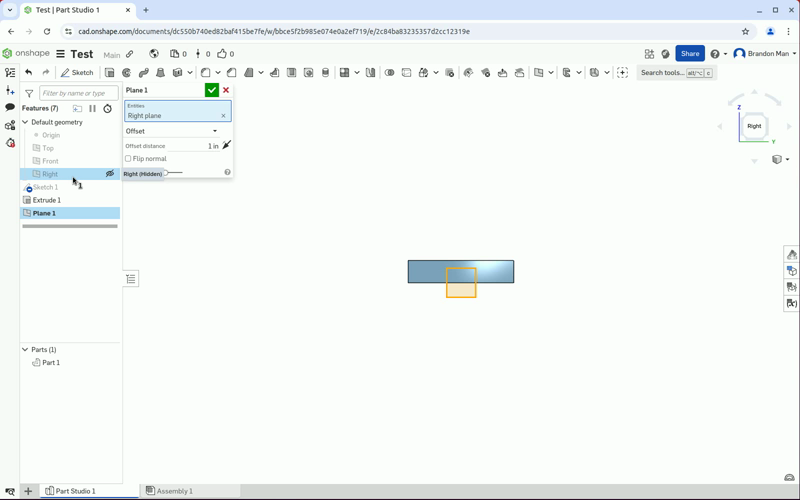
key(tab, 2)
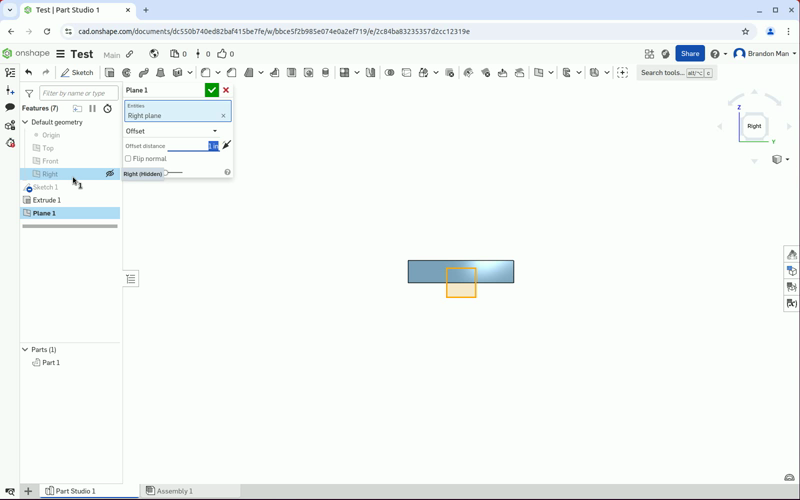
text(22.4)
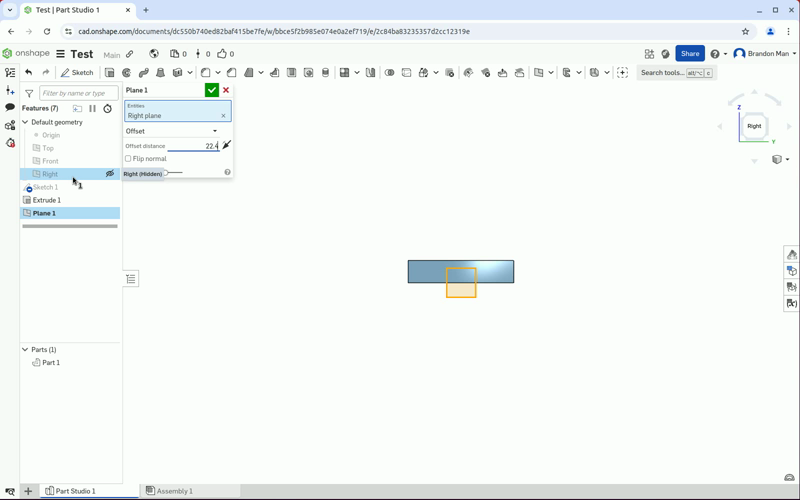
key(enter, 2)
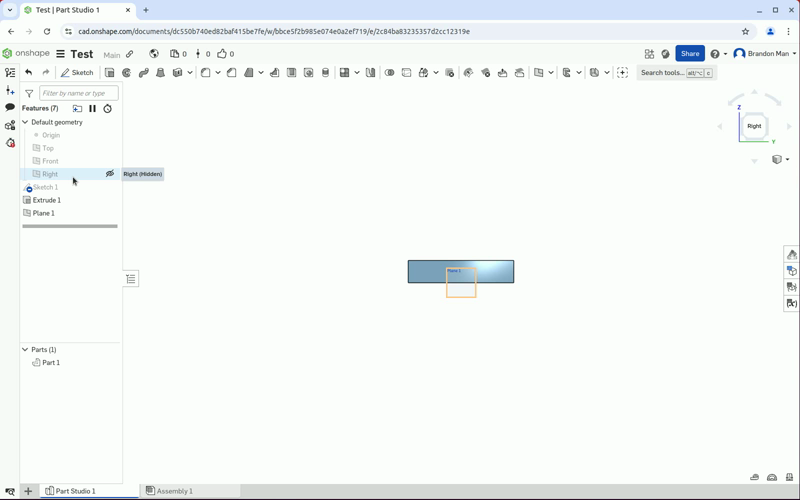
key(shift+s)
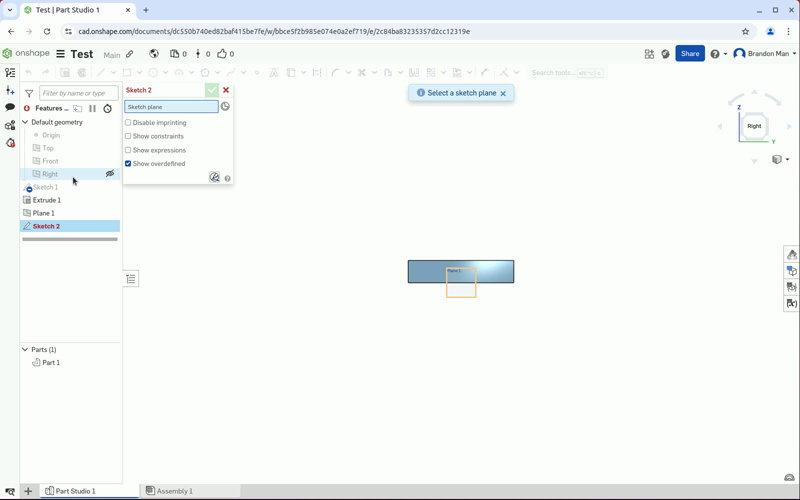
mouse_move(73, 215)
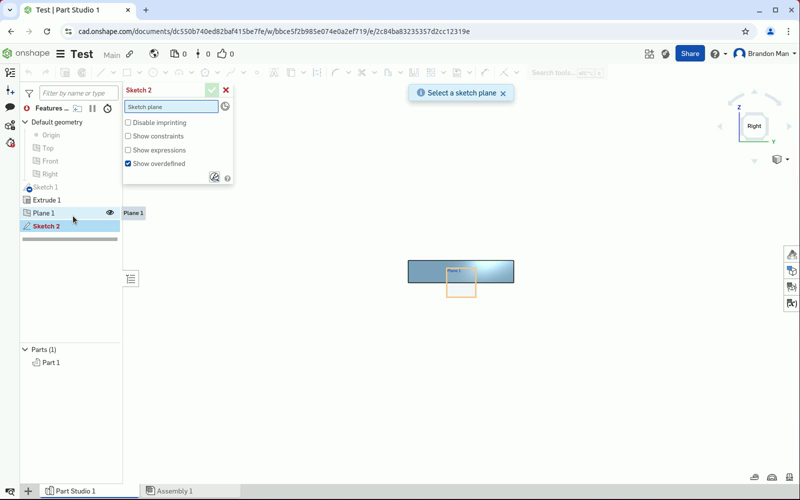
click(73, 215)
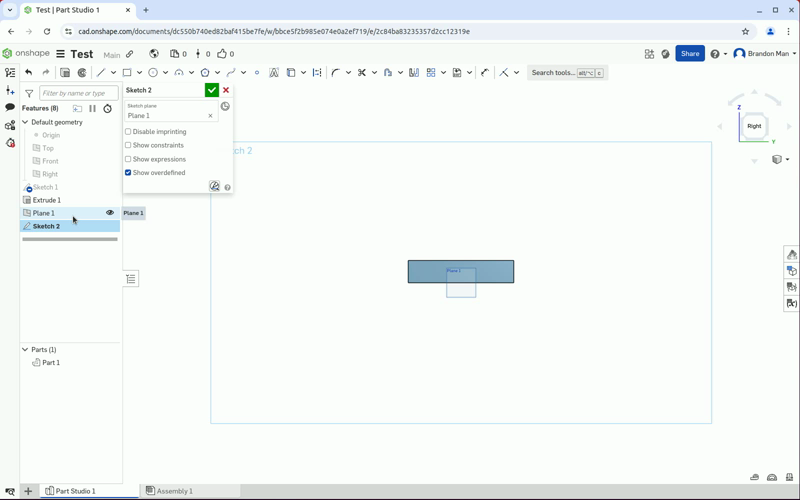
mouse_move(73, 352)
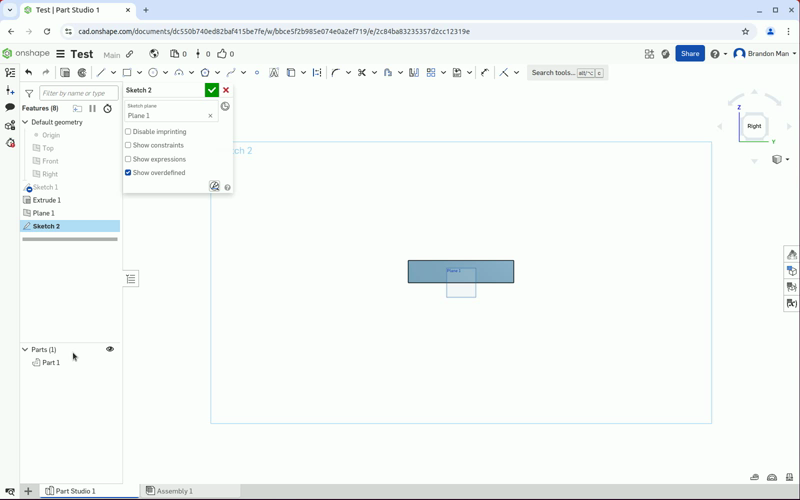
key(y)
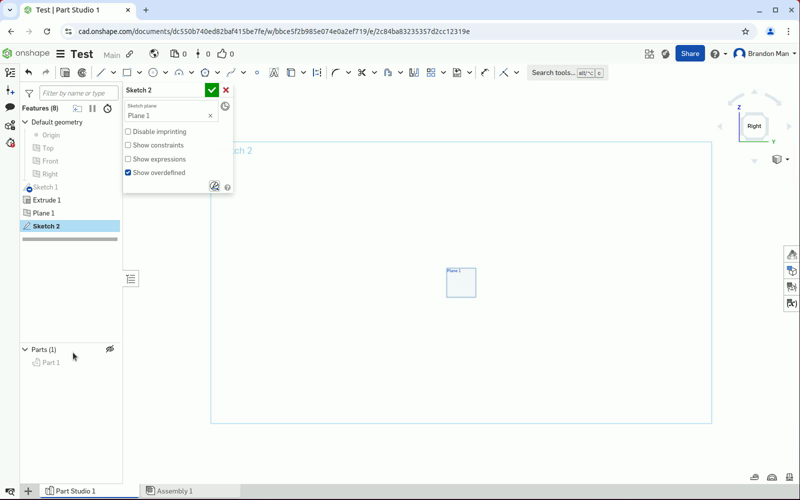
key(l)
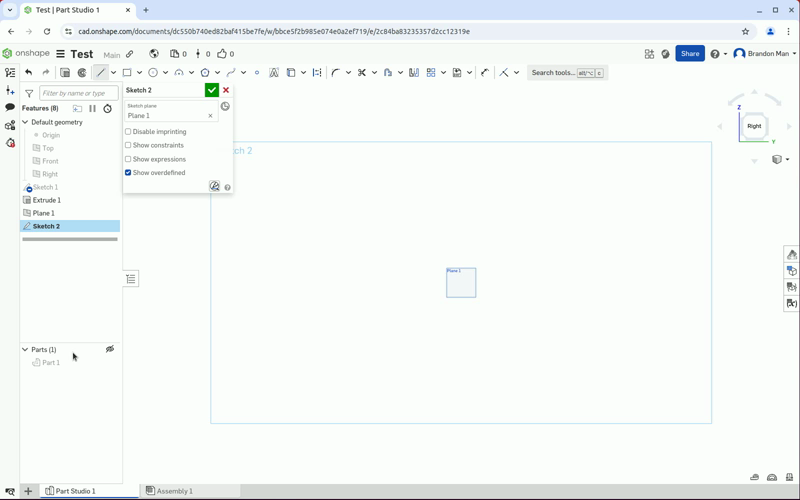
key_down(shift)
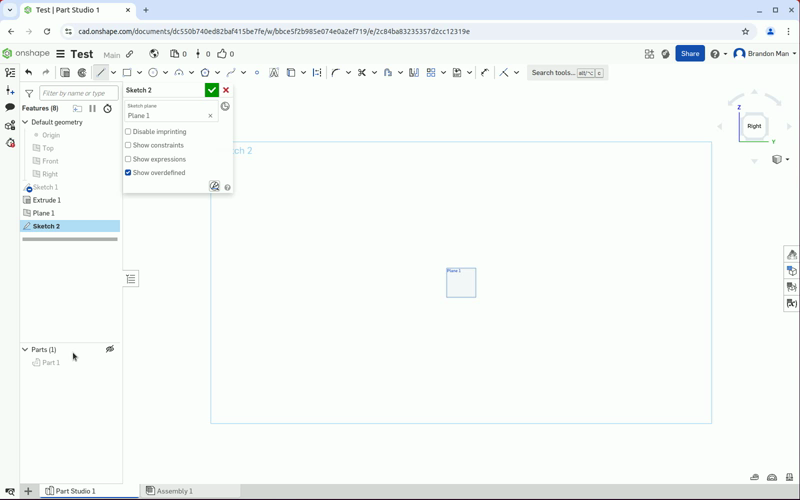
mouse_move(407, 282)
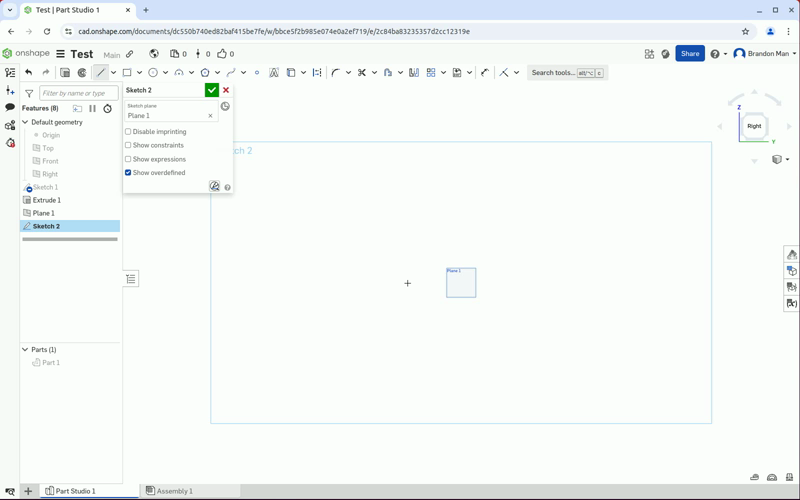
click(407, 282)
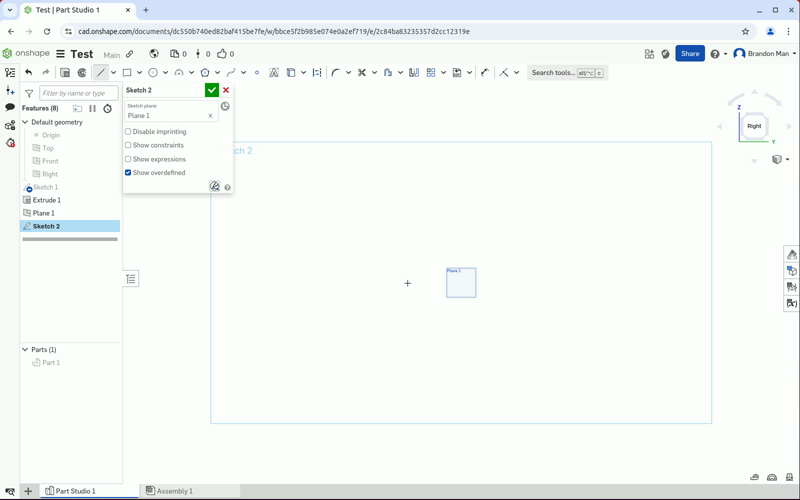
key_up(shift)
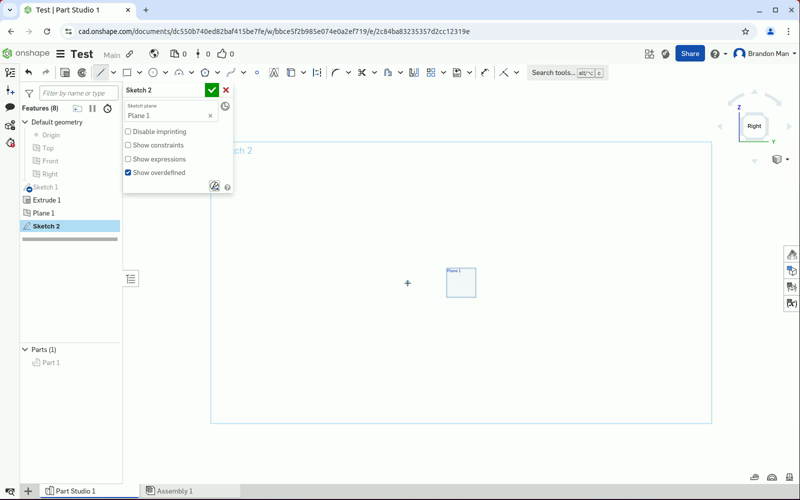
key_down(shift)
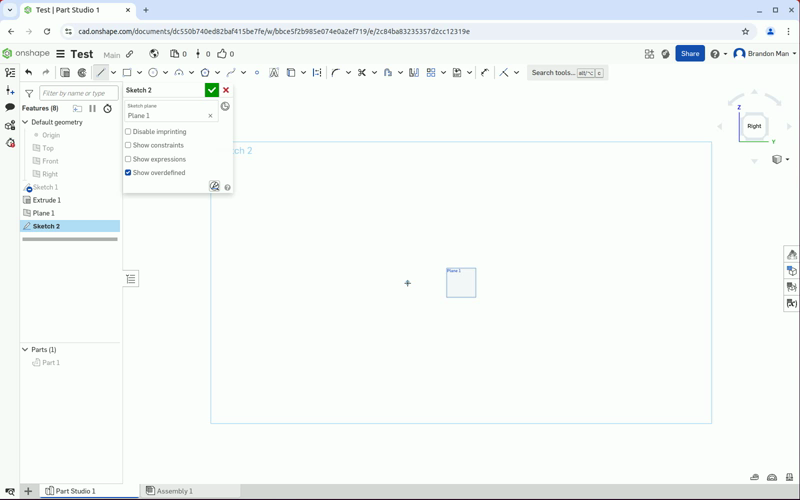
mouse_move(513, 282)
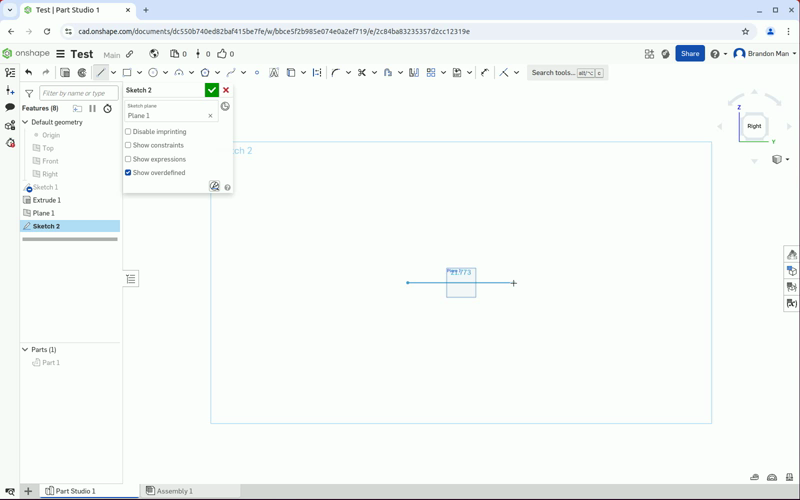
click(513, 282)
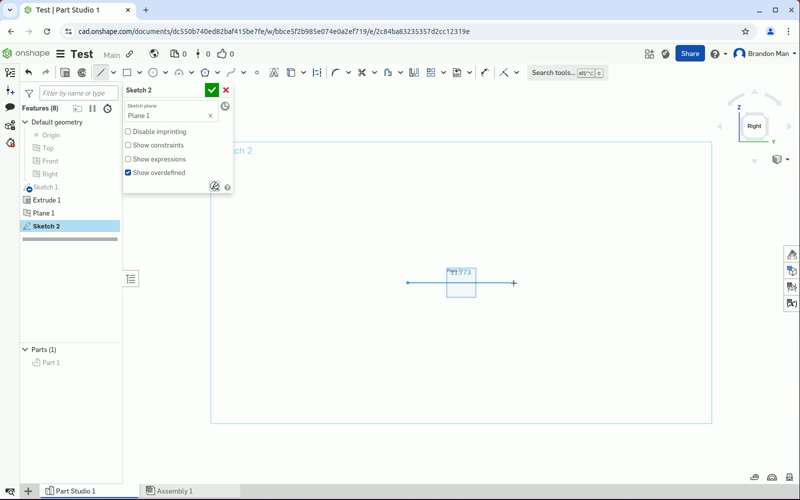
key_up(shift)
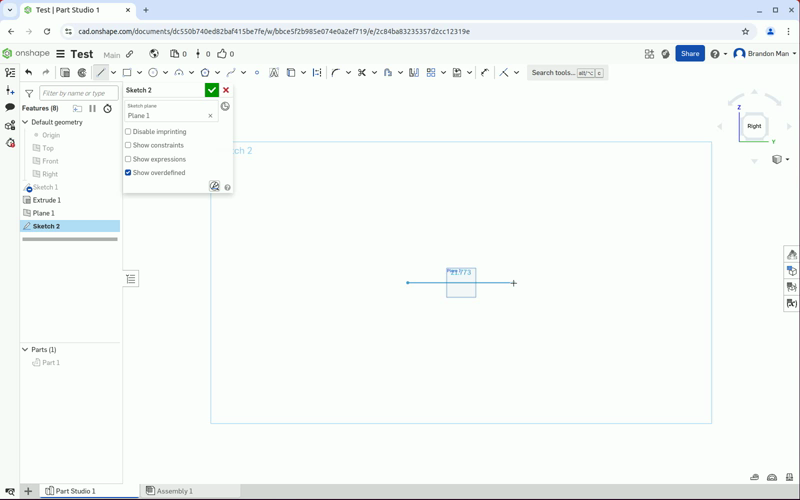
key_down(shift)
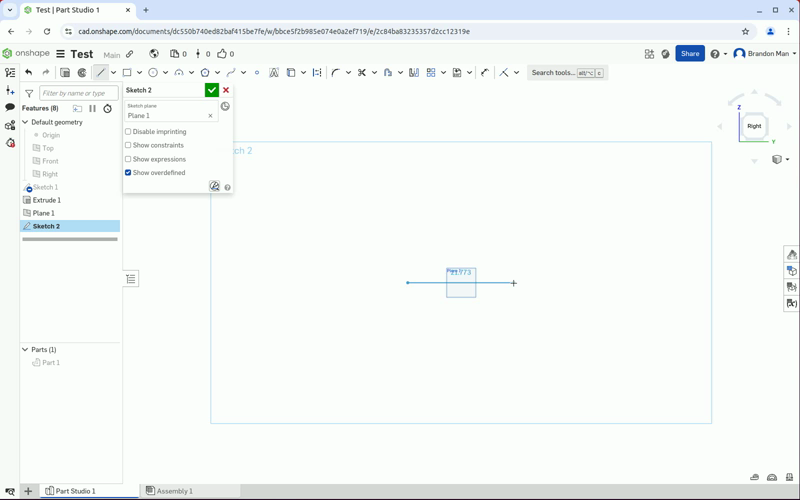
mouse_move(543, 282)
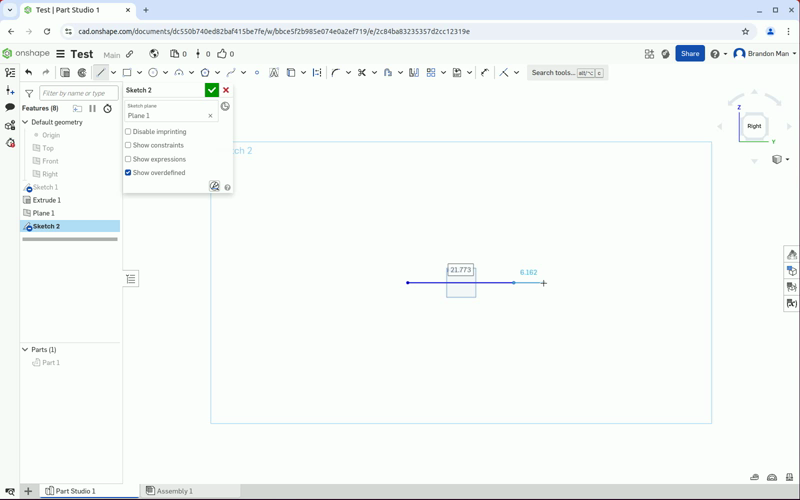
mouse_move(513, 260)
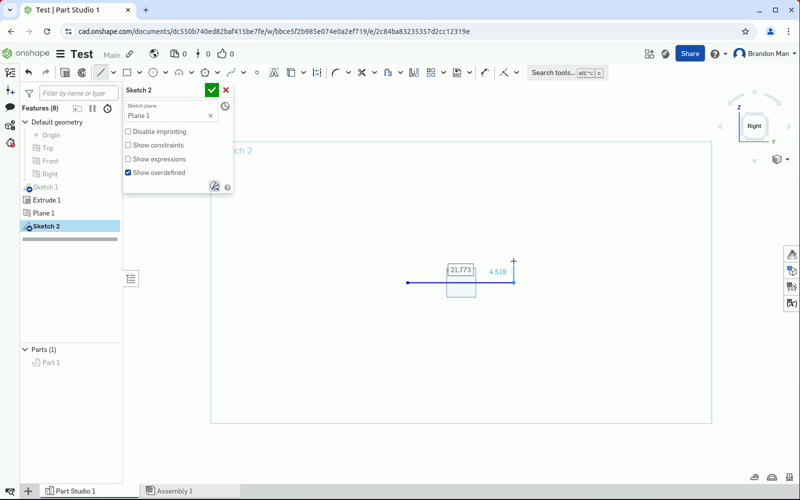
click(513, 260)
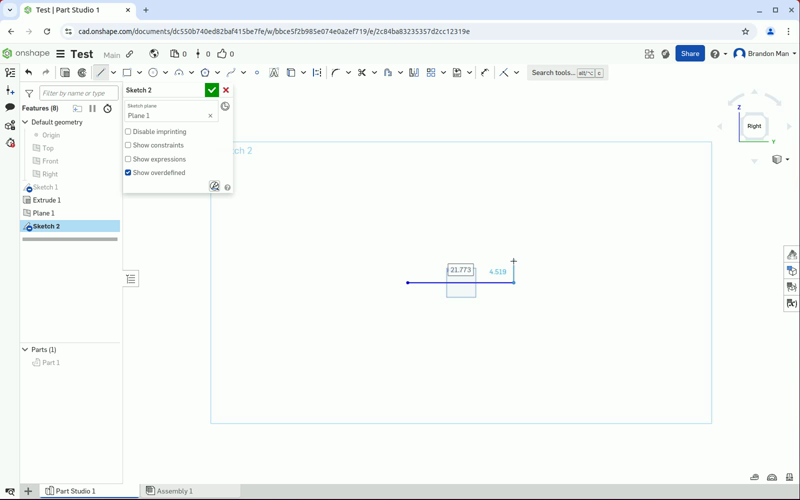
key_up(shift)
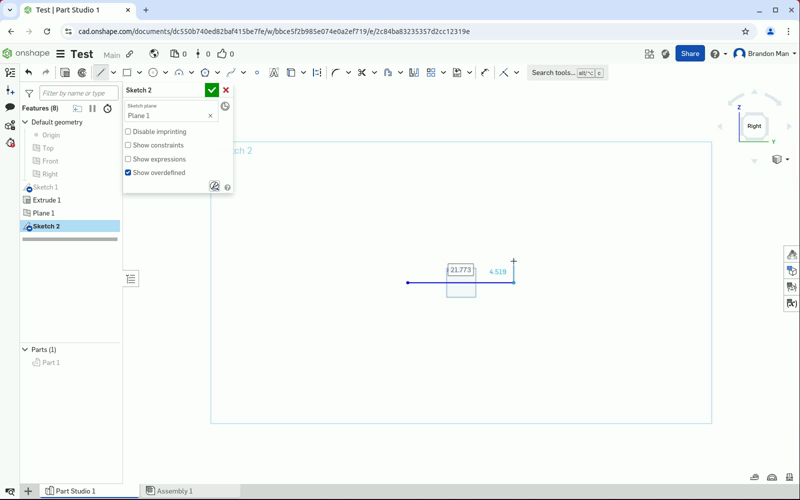
key_down(shift)
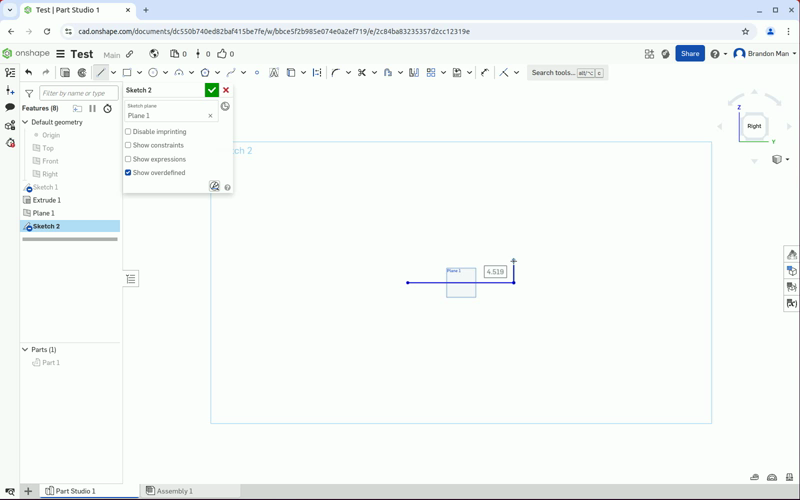
mouse_move(407, 260)
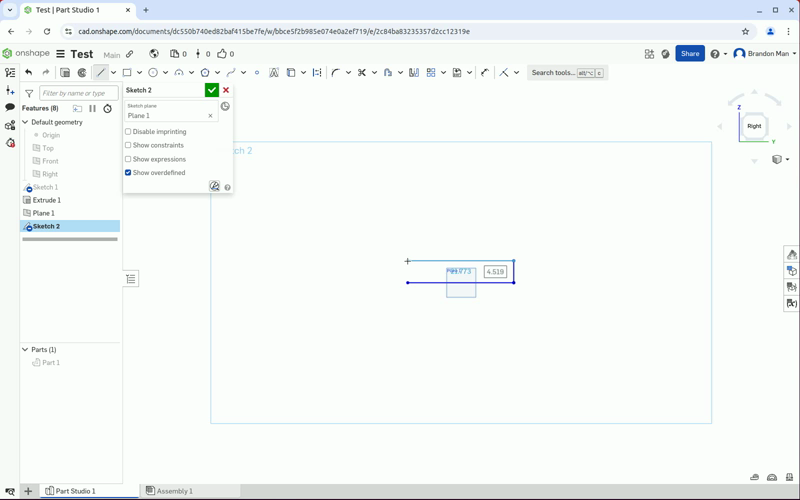
click(407, 260)
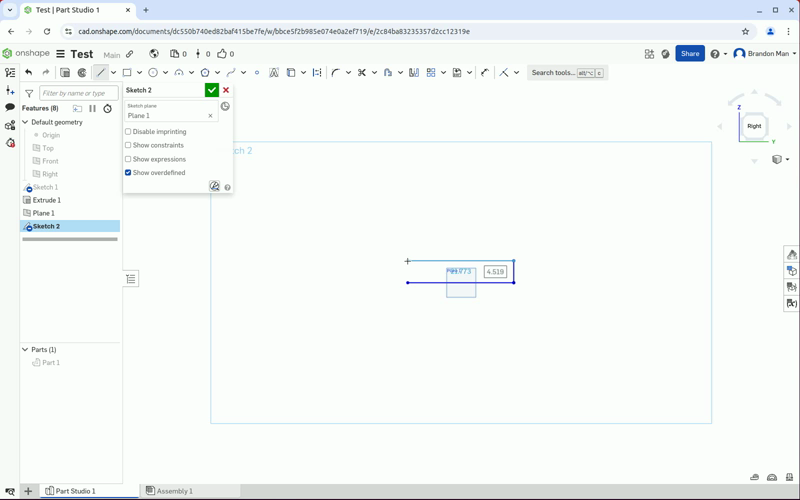
key_up(shift)
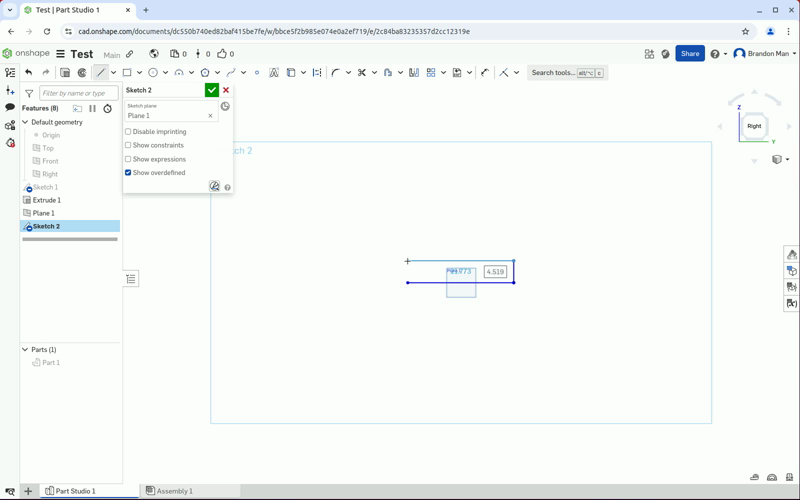
mouse_move(437, 260)
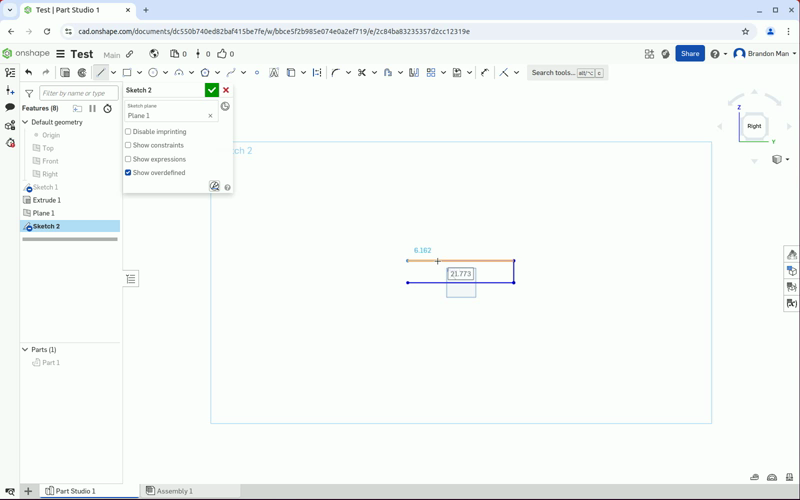
key_down(shift)
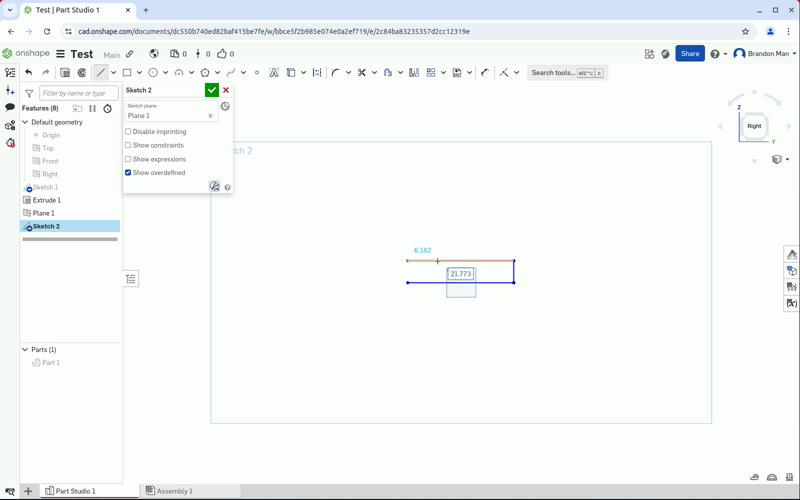
mouse_move(407, 282)
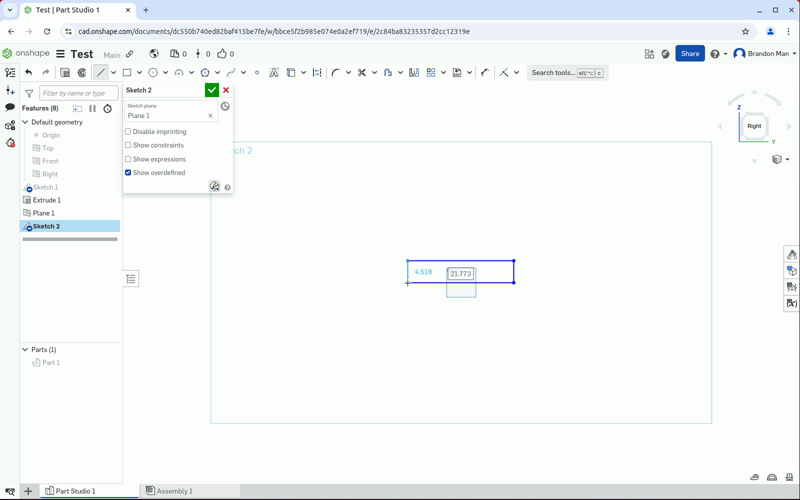
key_up(shift)
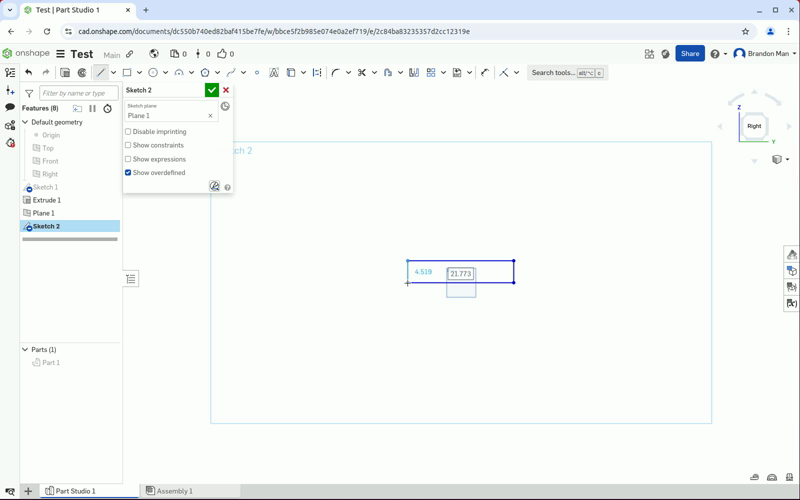
click(407, 282)
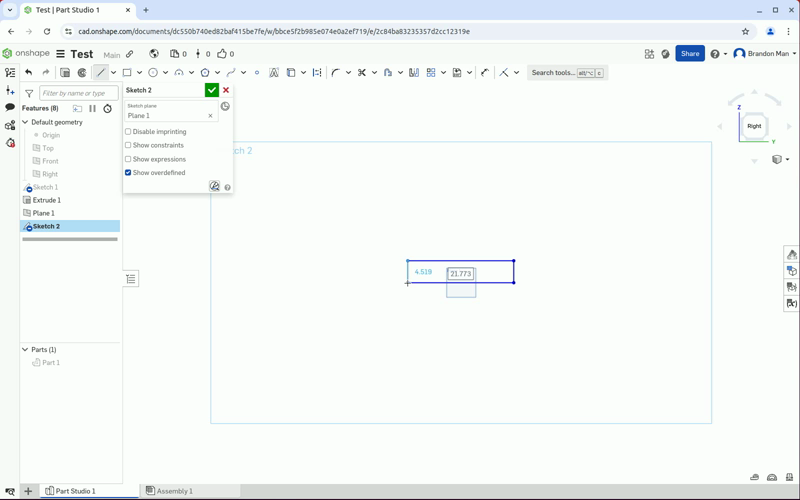
key(esc)
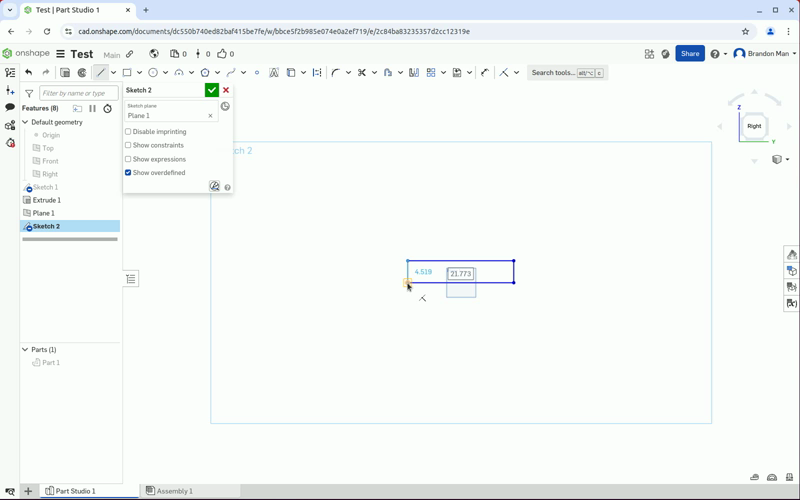
mouse_move(468, 278)
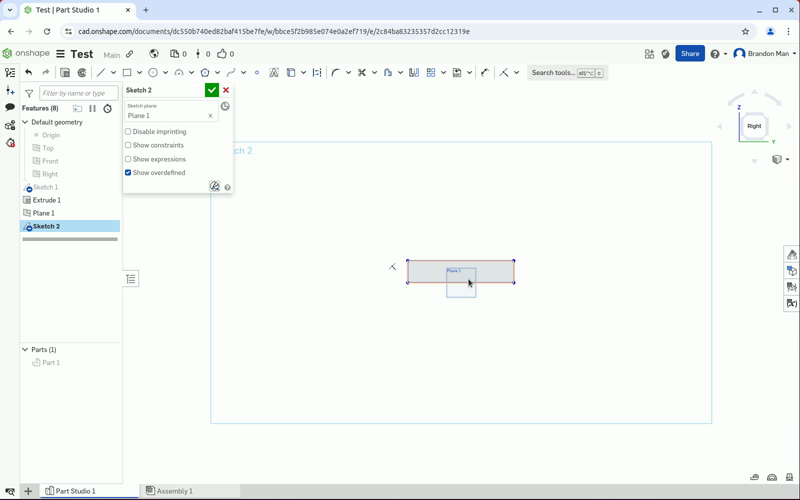
click(468, 278)
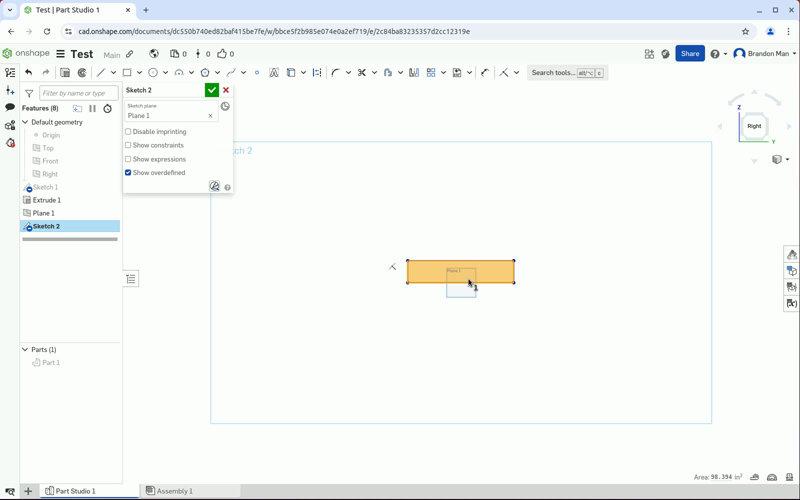
mouse_move(73, 352)
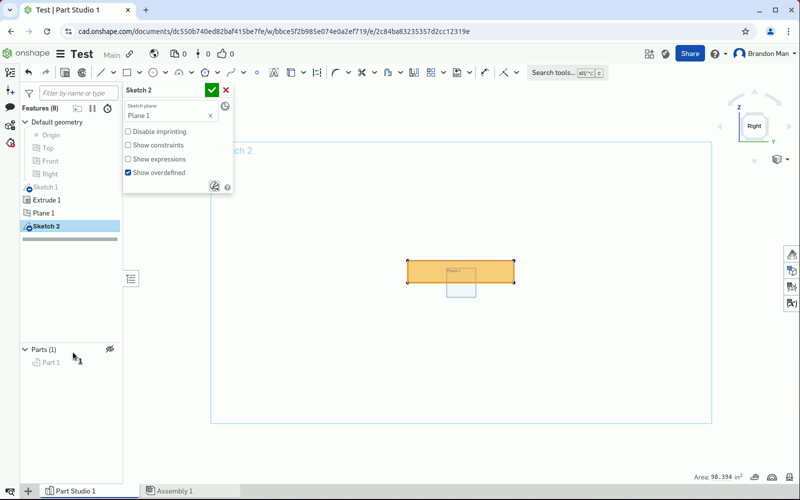
key(shift+y)
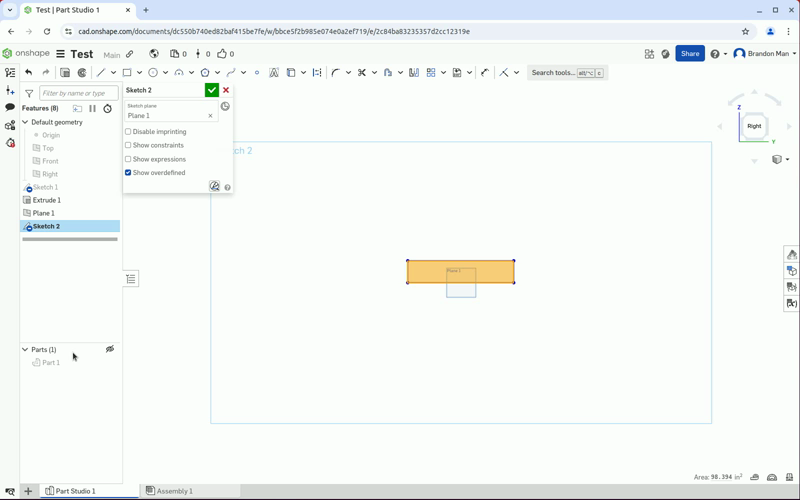
key(shift+e)
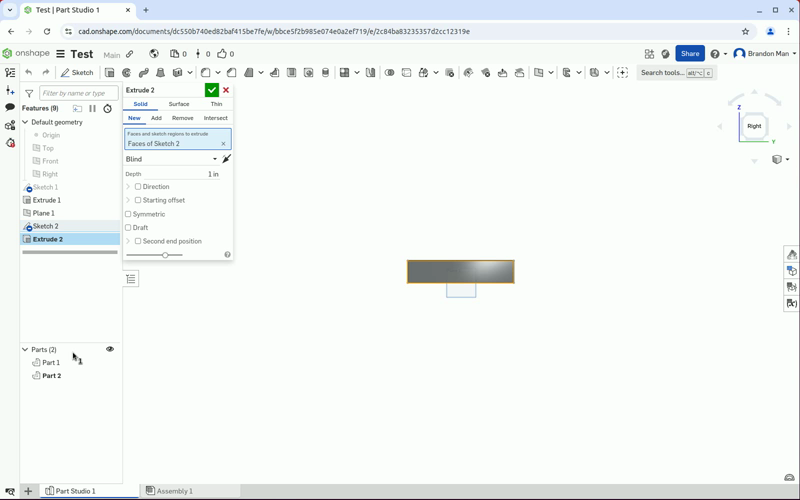
mouse_move(143, 106)
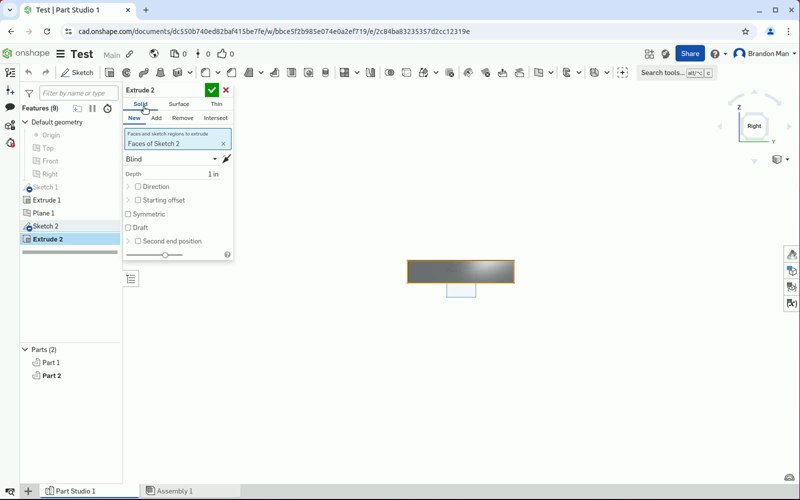
click(143, 106)
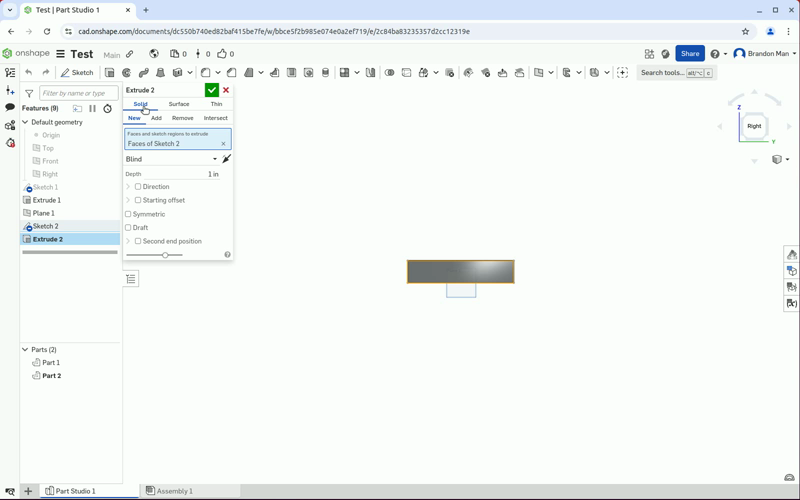
mouse_move(137, 120)
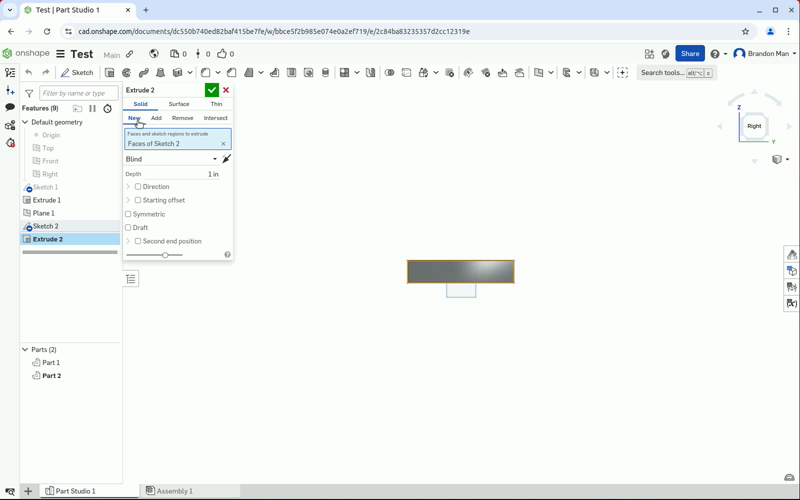
click(137, 120)
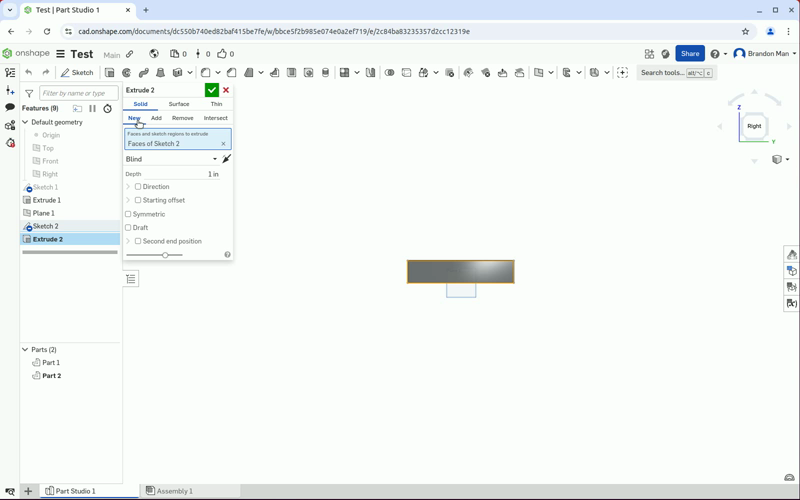
key(tab, 4)
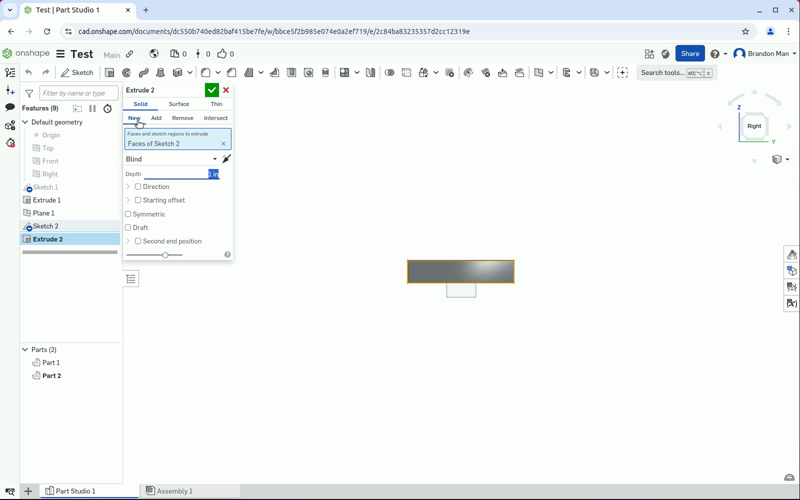
text(0.722)
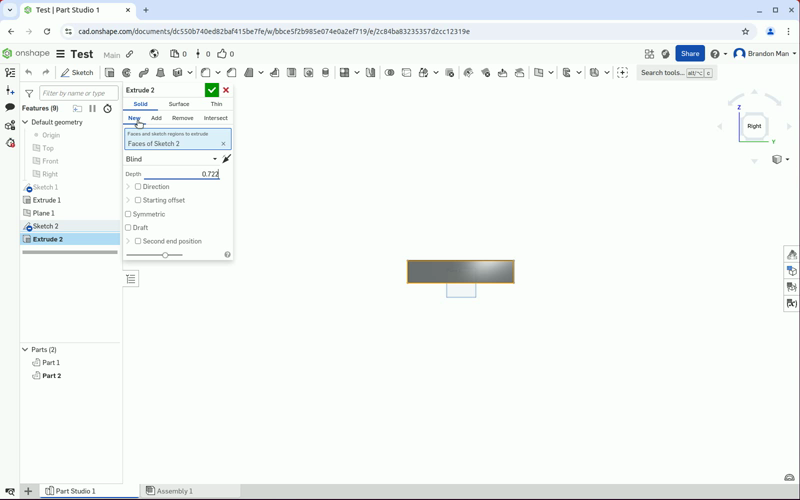
key(enter)
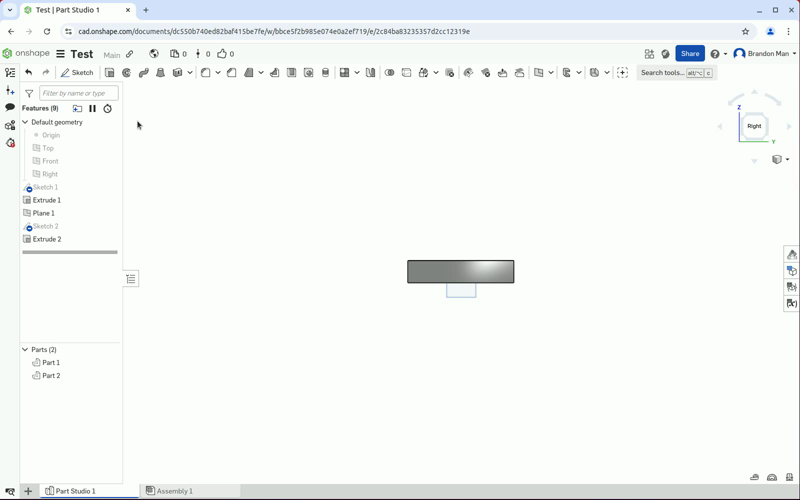
key(shift+h)
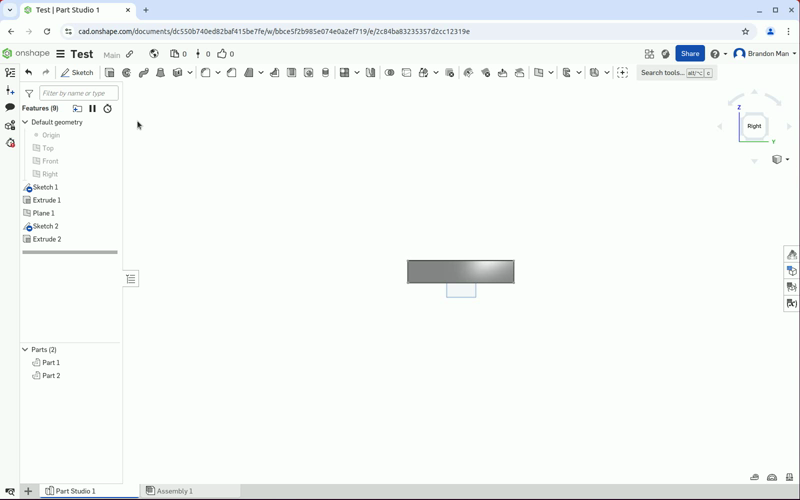
key(shift+h)
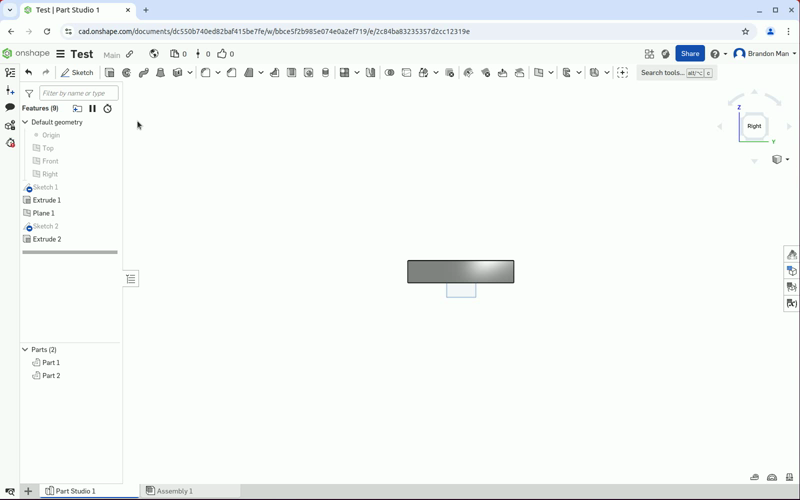
mouse_move(73, 189)
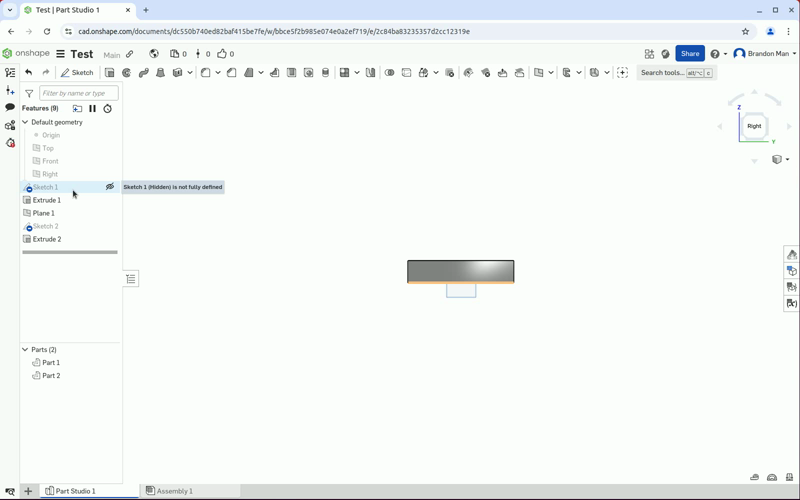
click(73, 189)
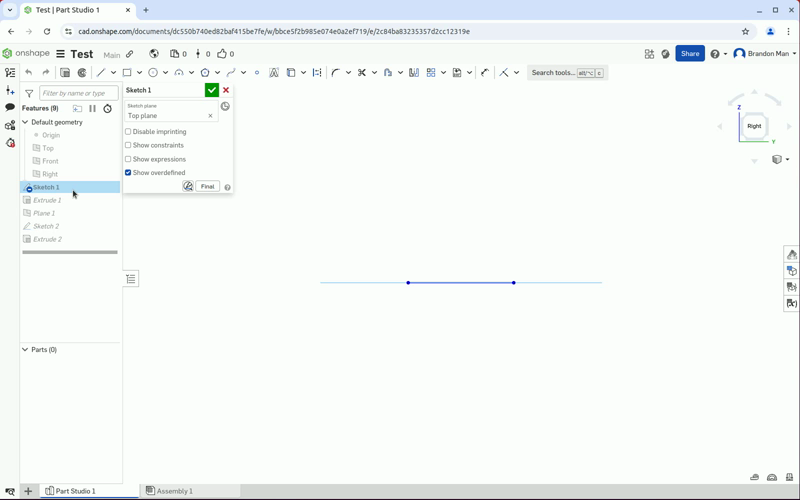
mouse_move(229, 92)
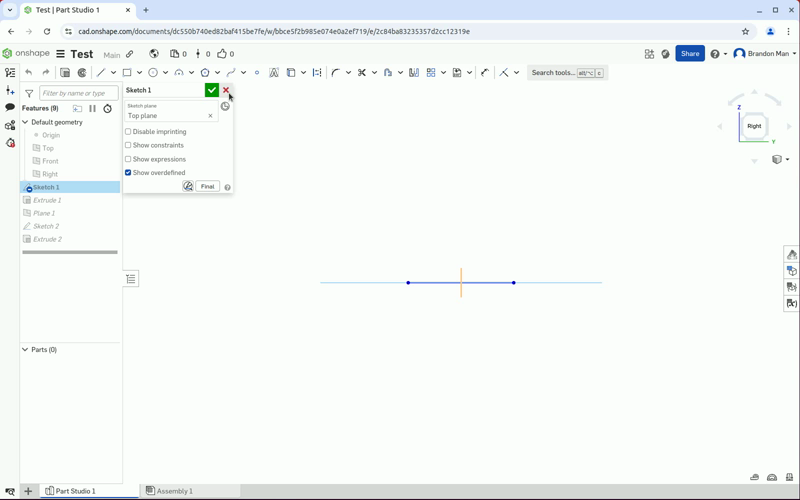
click(229, 92)
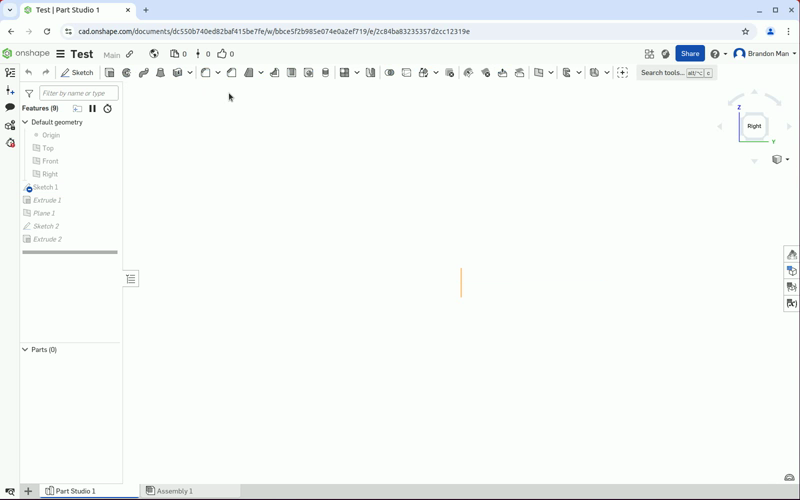
key(shift+s)
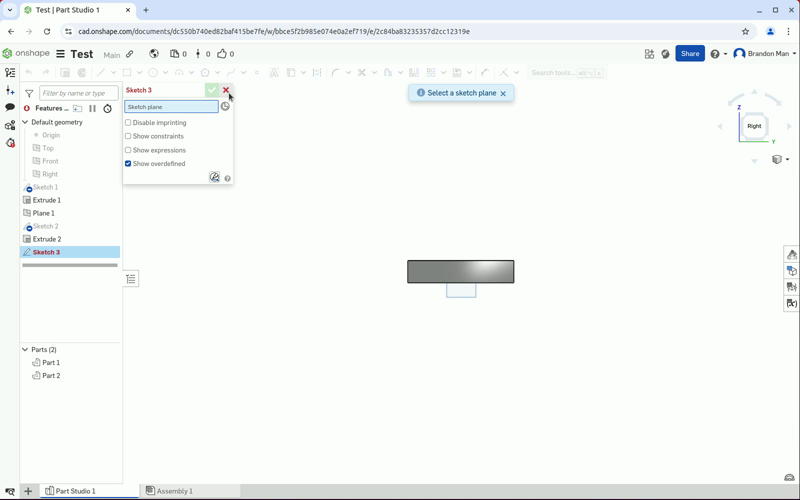
mouse_move(73, 215)
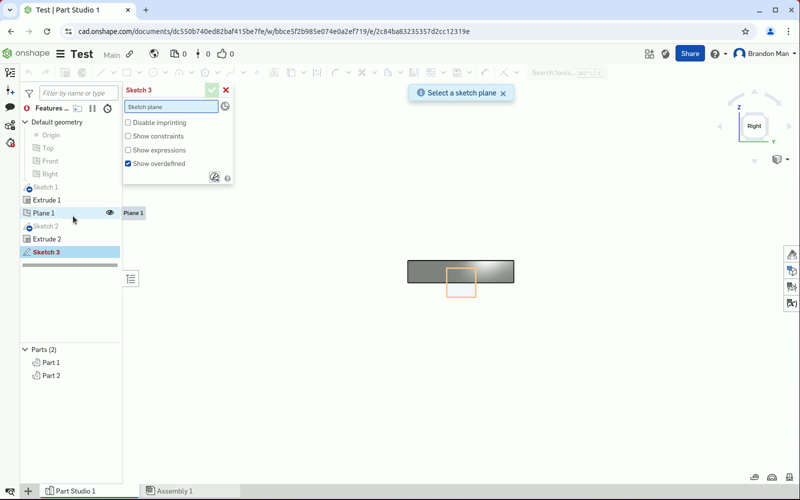
click(73, 215)
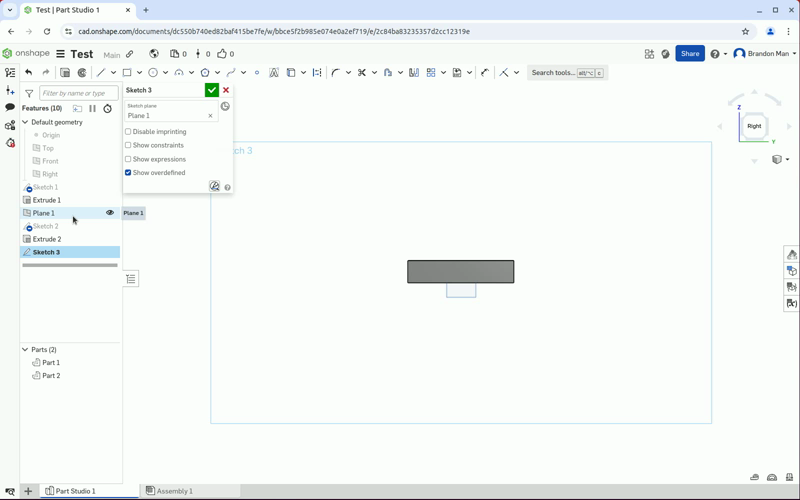
mouse_move(73, 352)
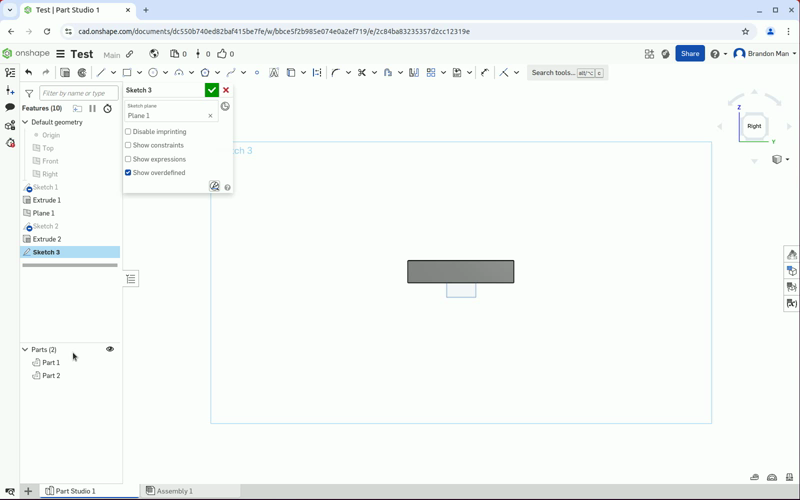
key(y)
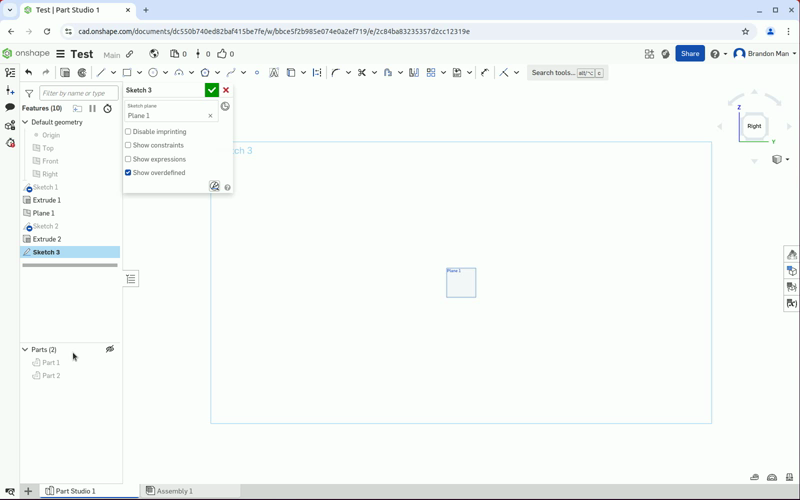
key(l)
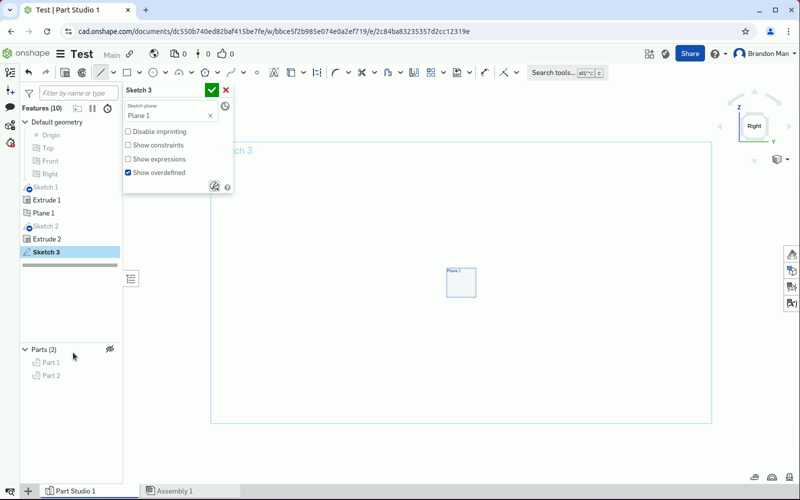
key_down(shift)
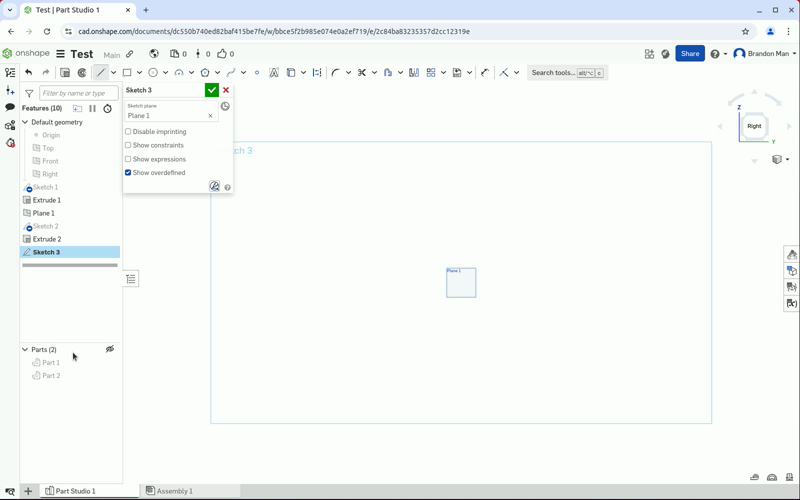
mouse_move(407, 260)
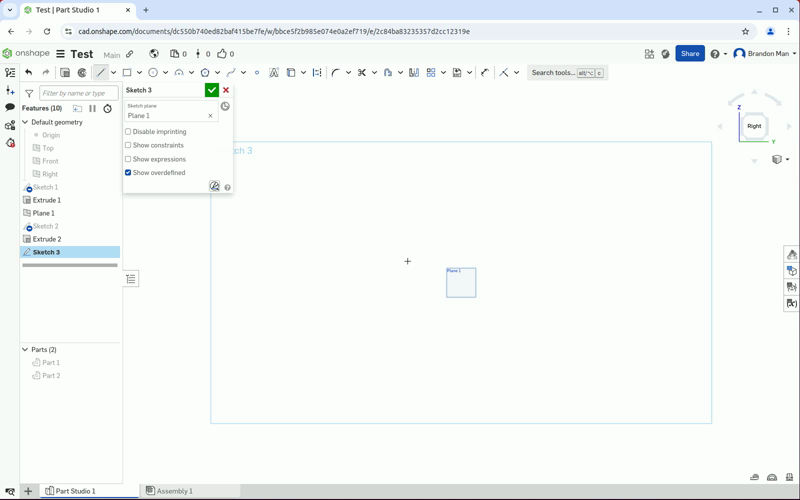
click(407, 260)
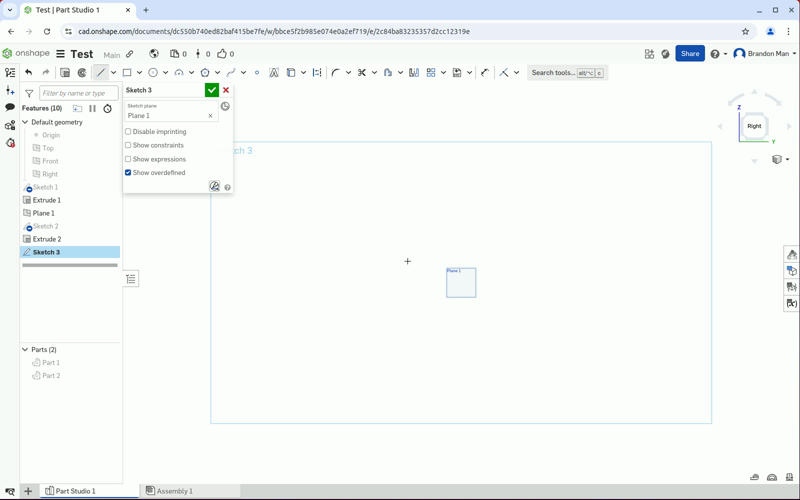
key_up(shift)
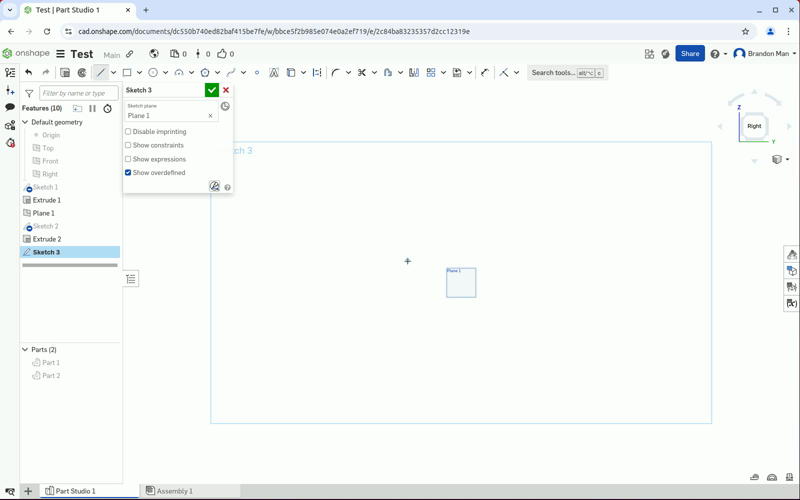
key_down(shift)
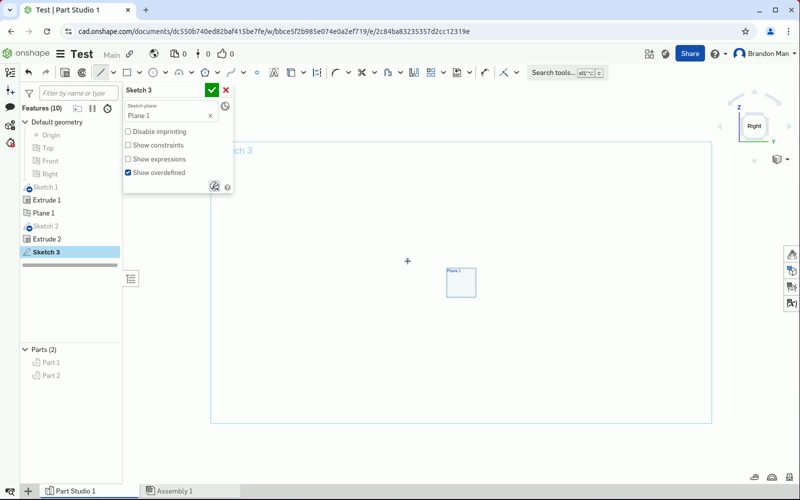
mouse_move(513, 260)
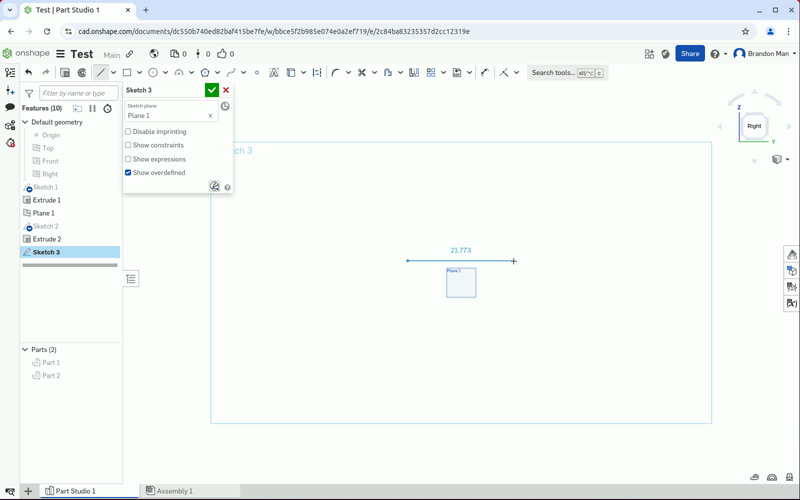
click(513, 260)
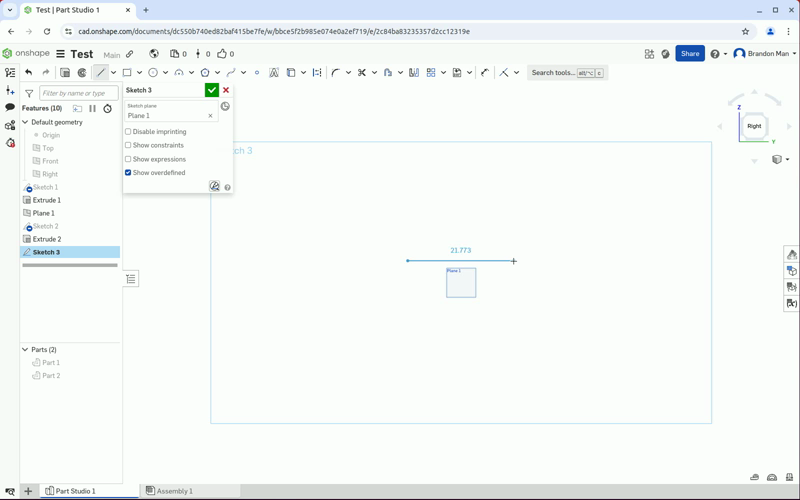
key_up(shift)
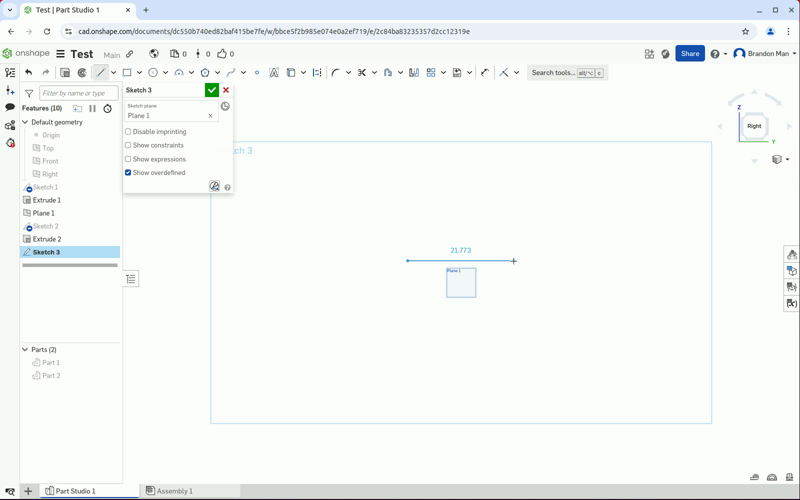
key_down(shift)
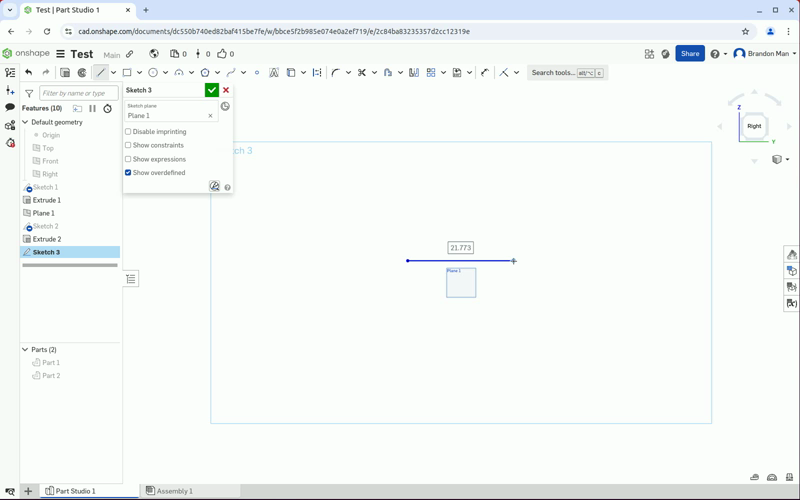
mouse_move(543, 260)
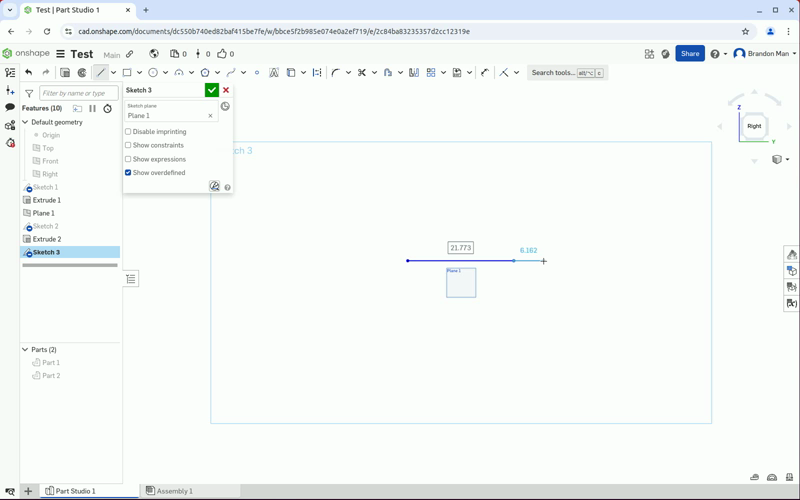
mouse_move(513, 257)
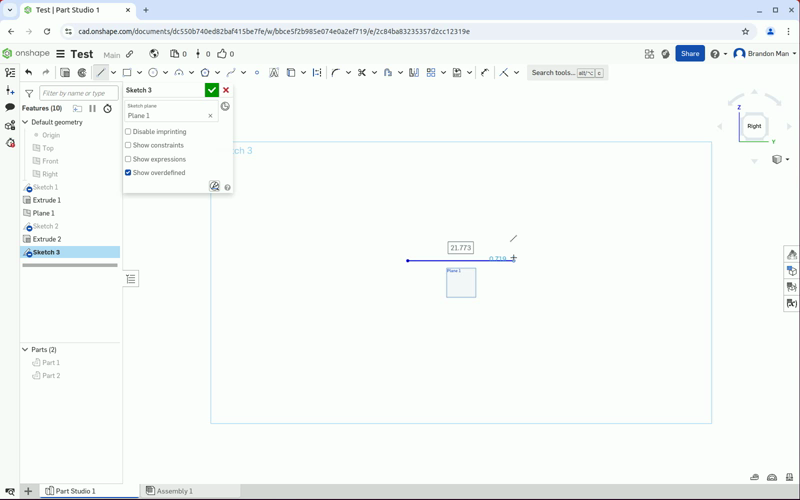
scroll(6)
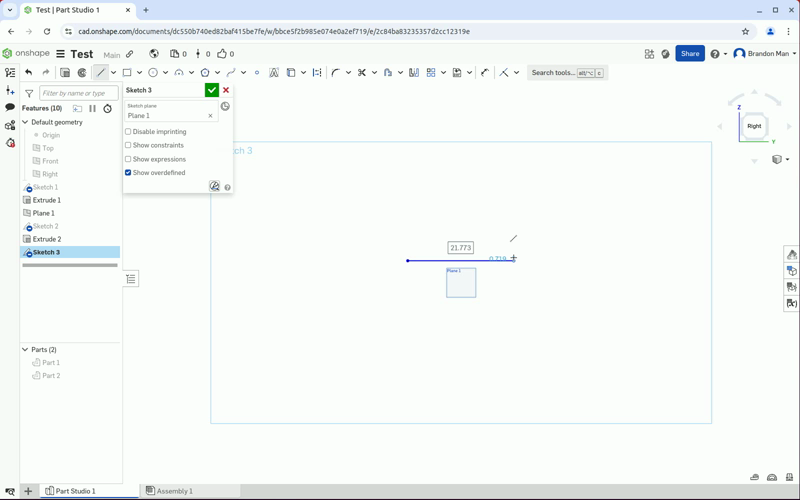
scroll(6)
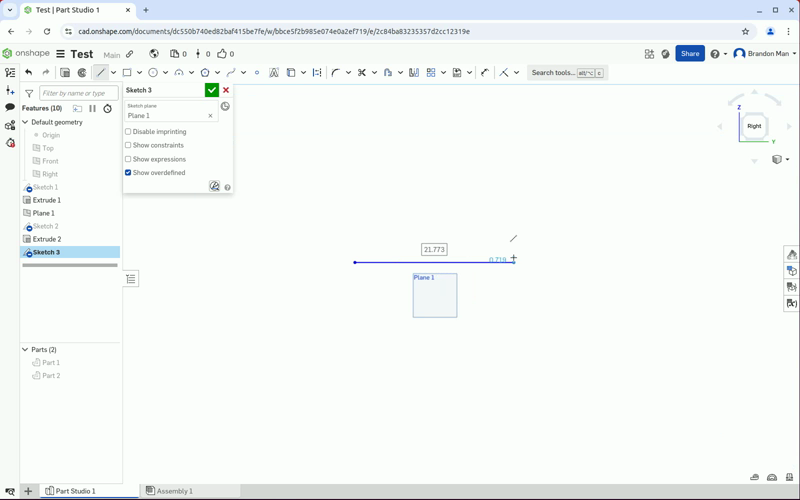
scroll(6)
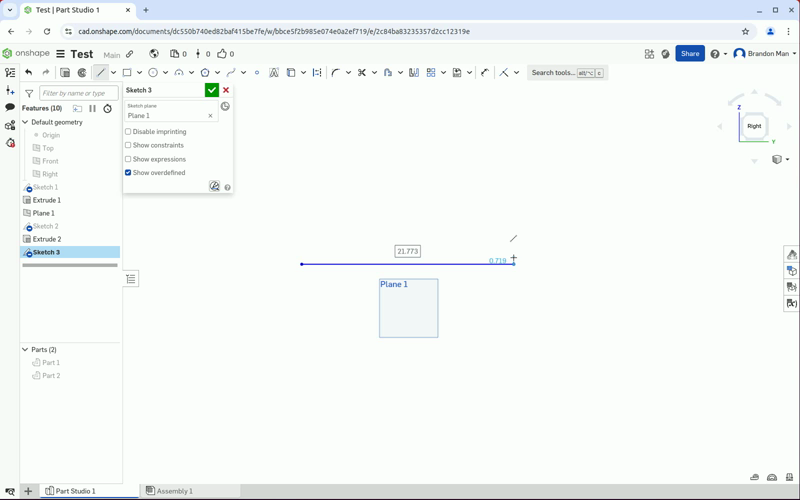
scroll(6)
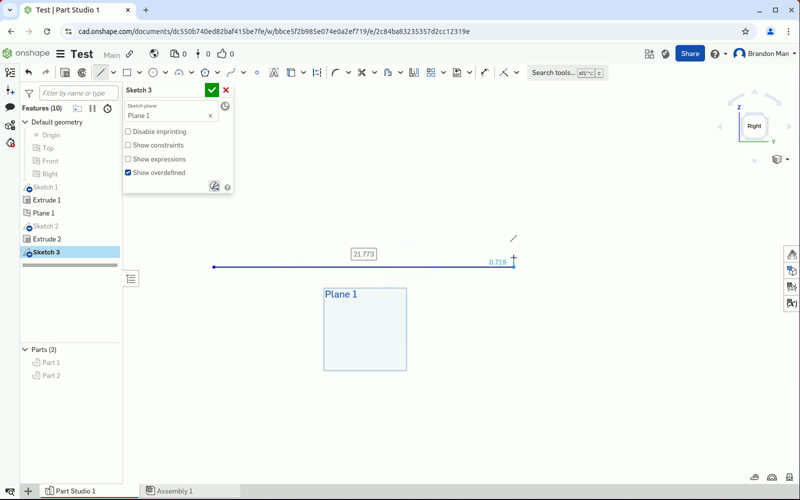
scroll(6)
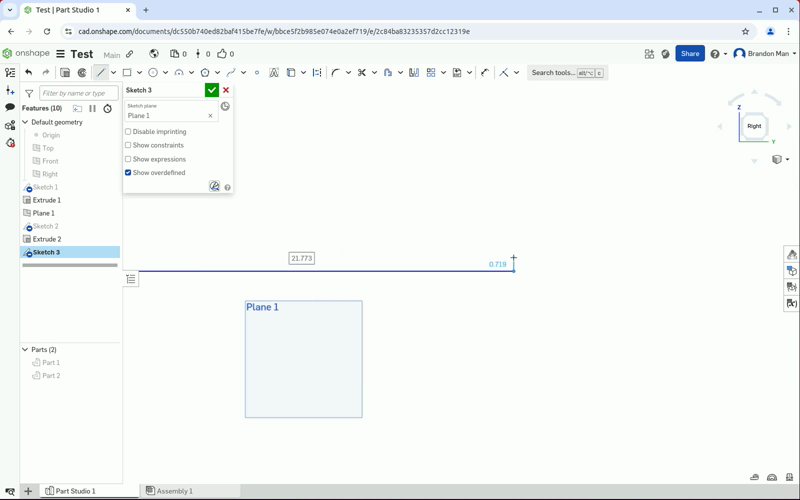
scroll(6)
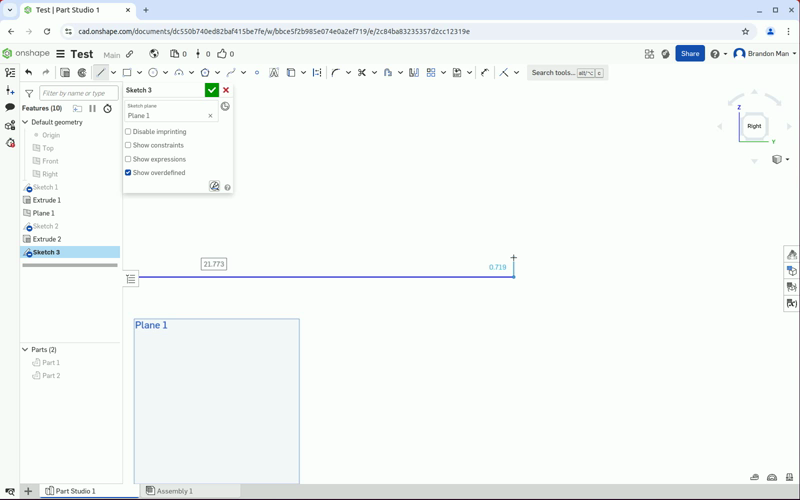
scroll(6)
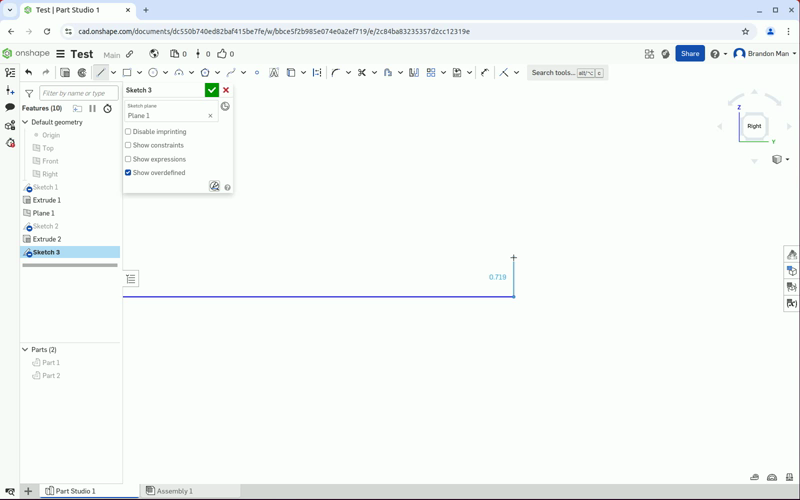
click(513, 257)
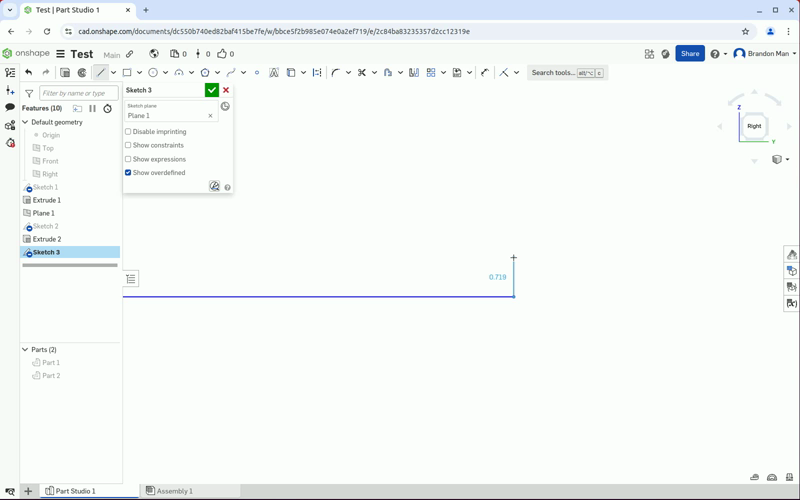
scroll(-6)
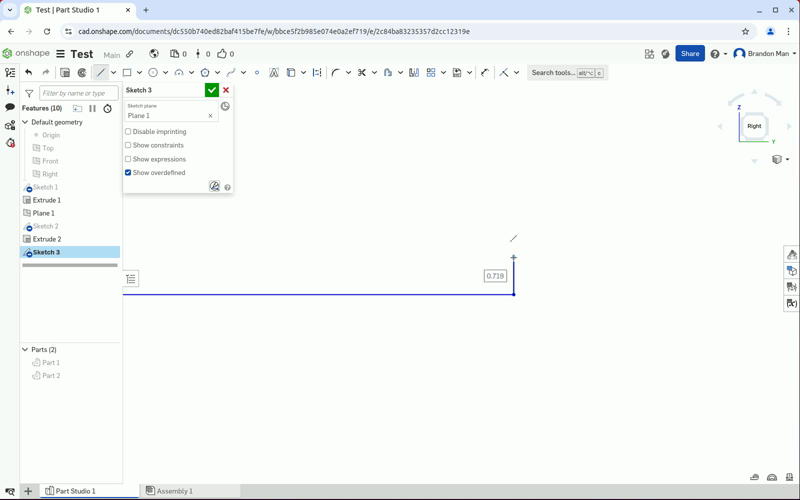
scroll(-6)
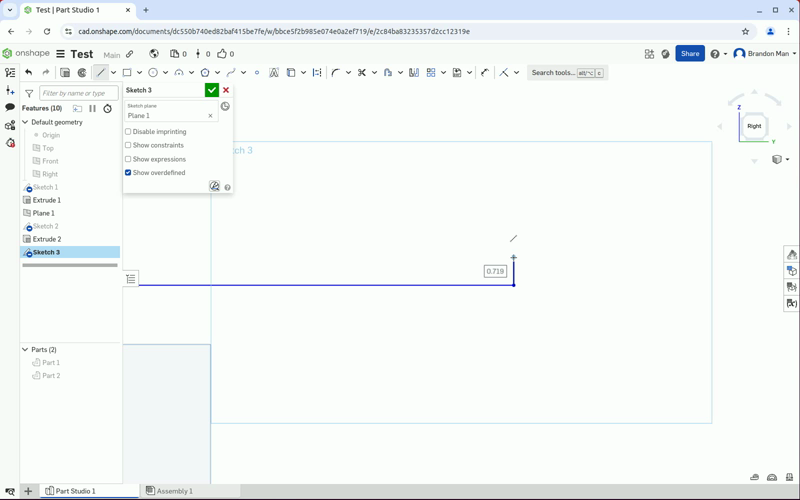
scroll(-6)
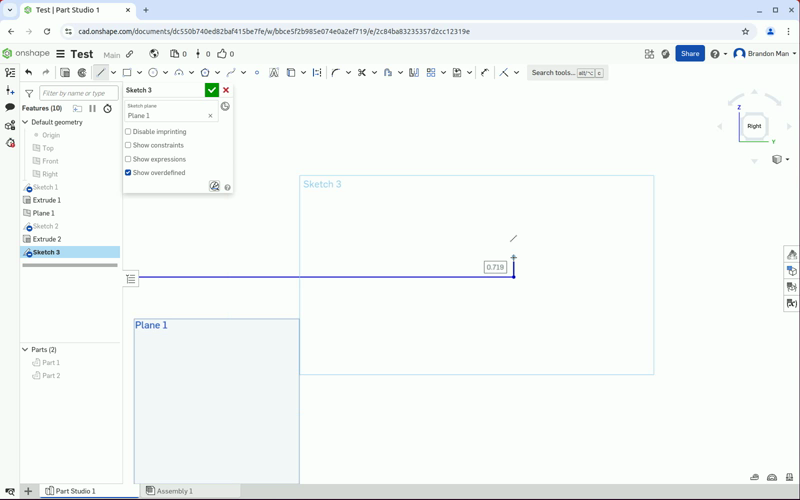
scroll(-6)
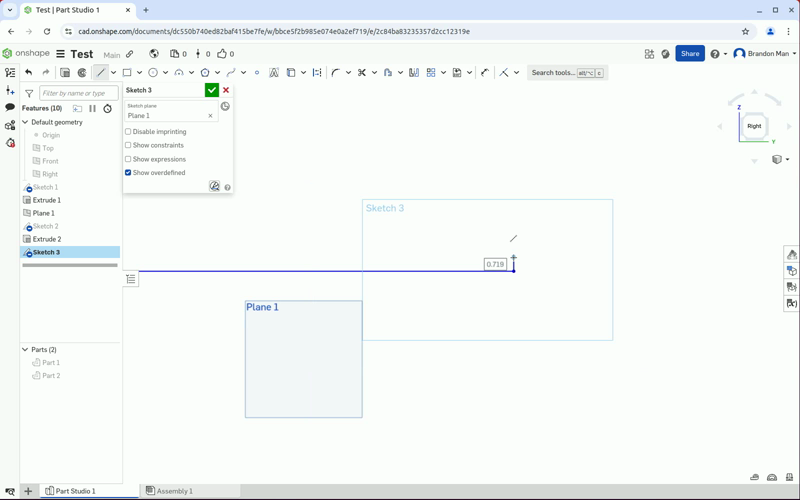
scroll(-6)
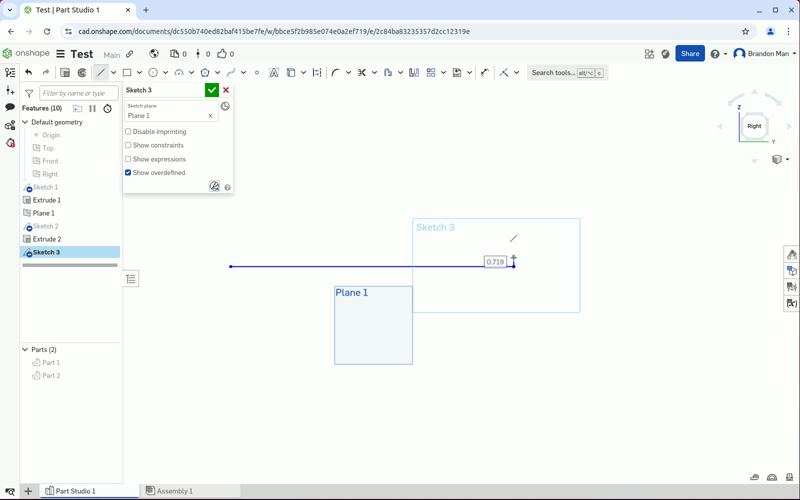
scroll(-6)
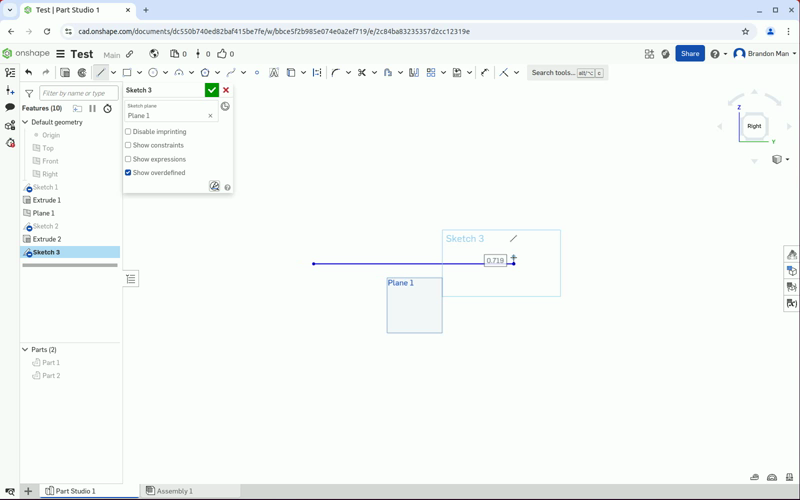
scroll(-6)
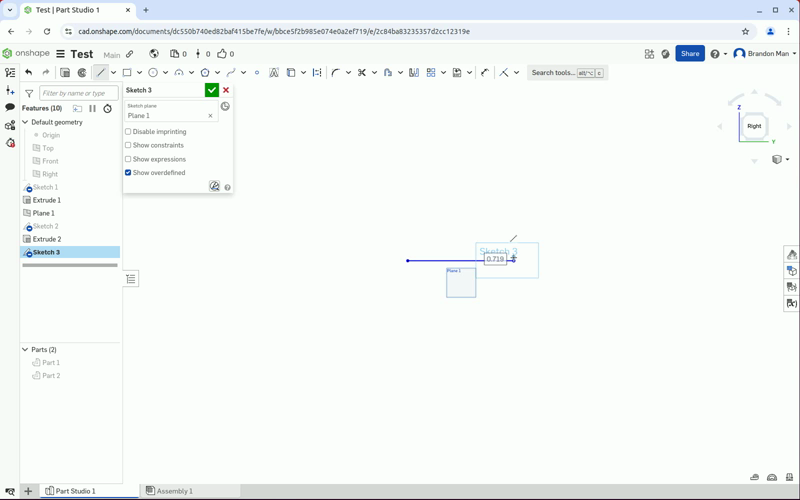
key_up(shift)
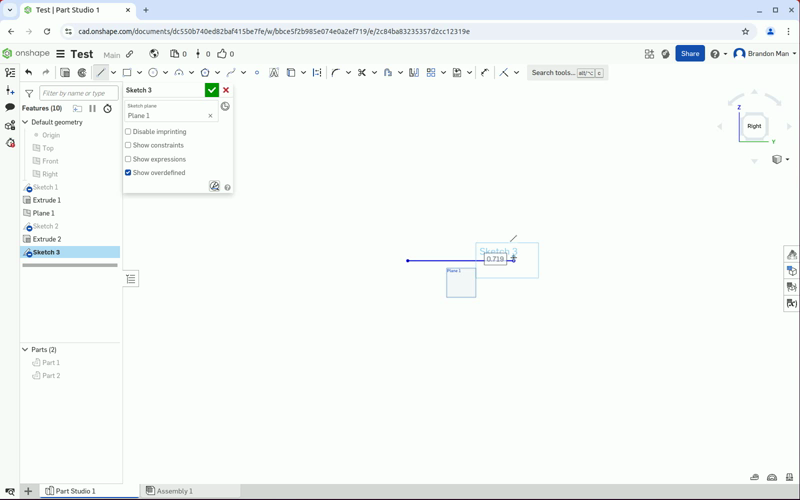
key_down(shift)
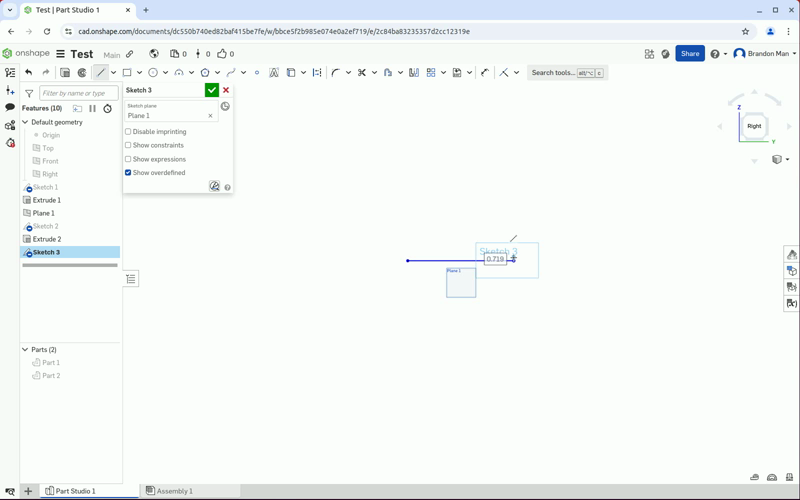
mouse_move(407, 257)
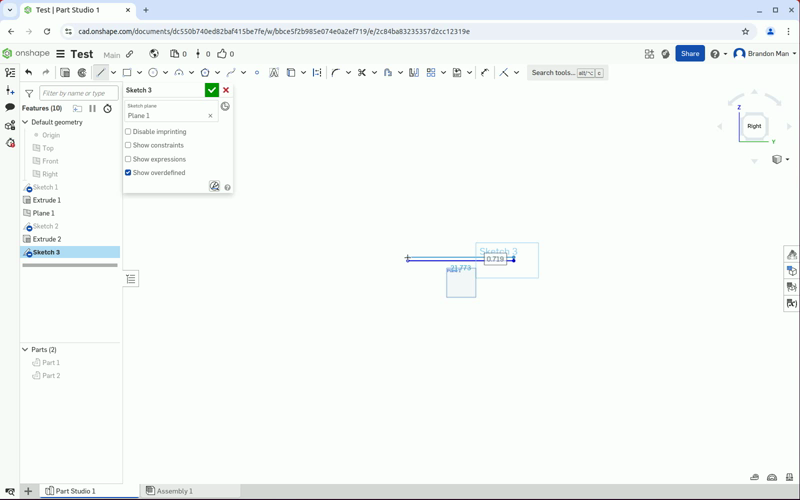
scroll(6)
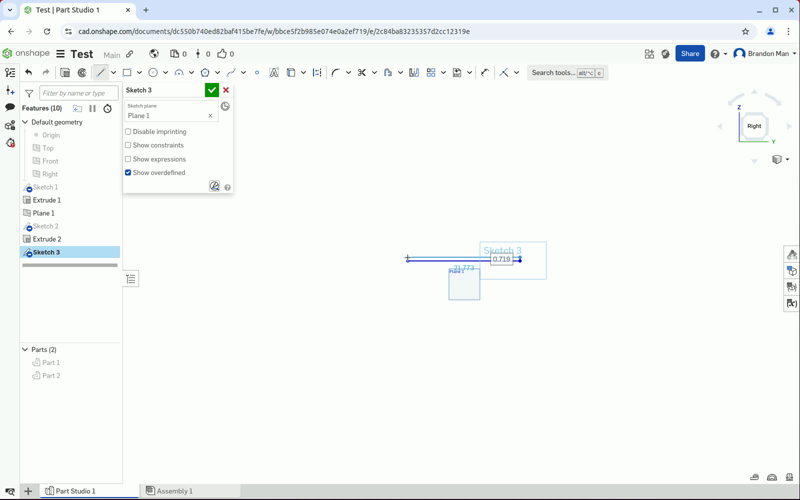
scroll(6)
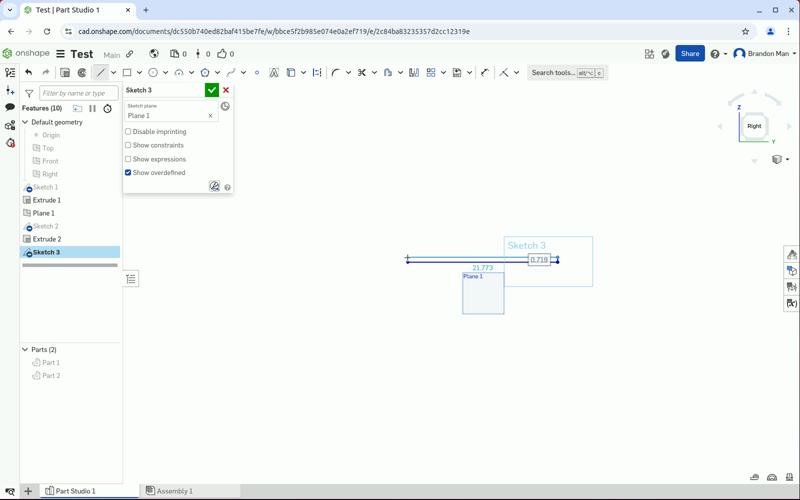
scroll(6)
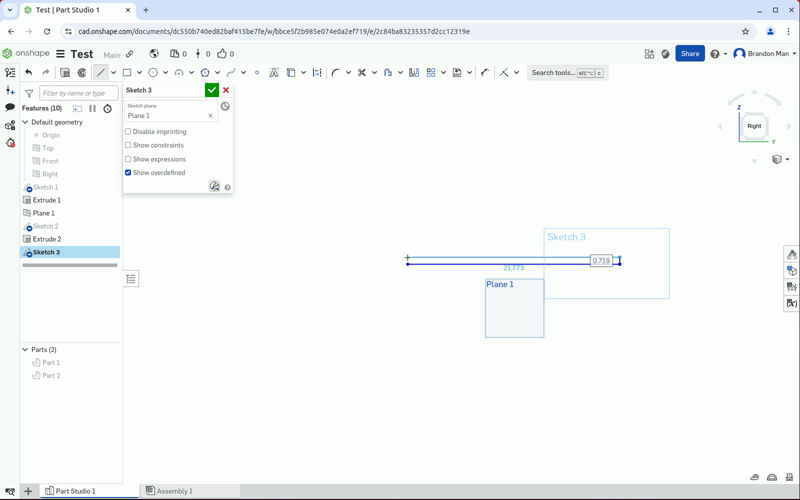
scroll(6)
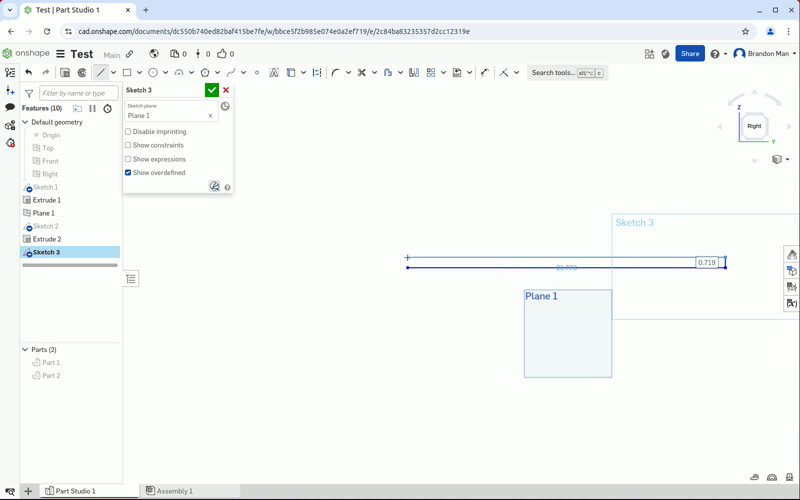
scroll(6)
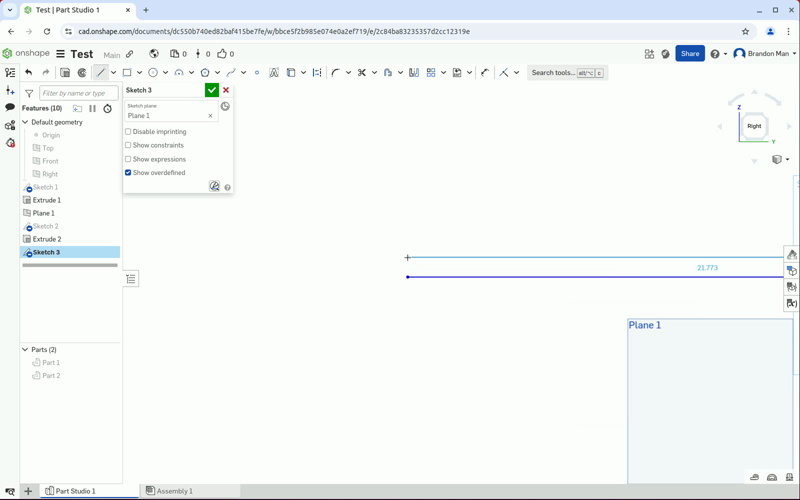
scroll(6)
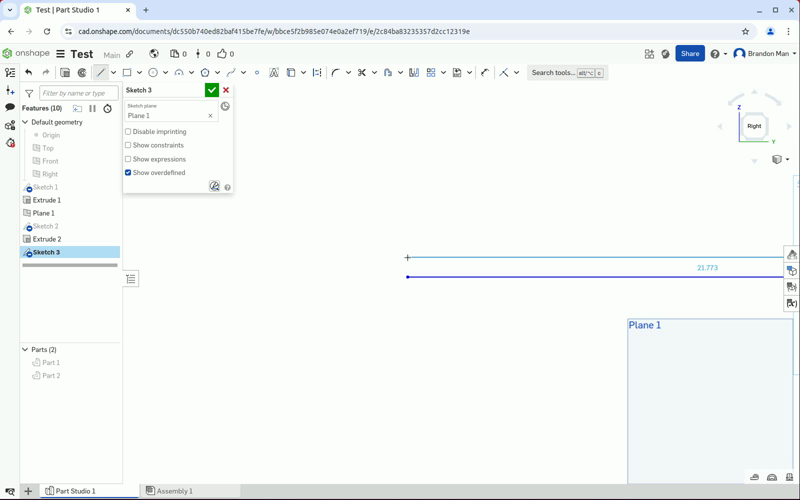
scroll(6)
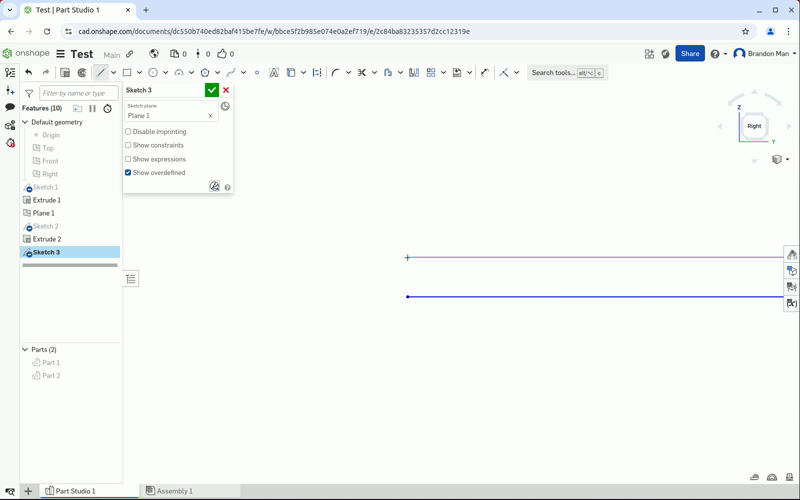
click(407, 257)
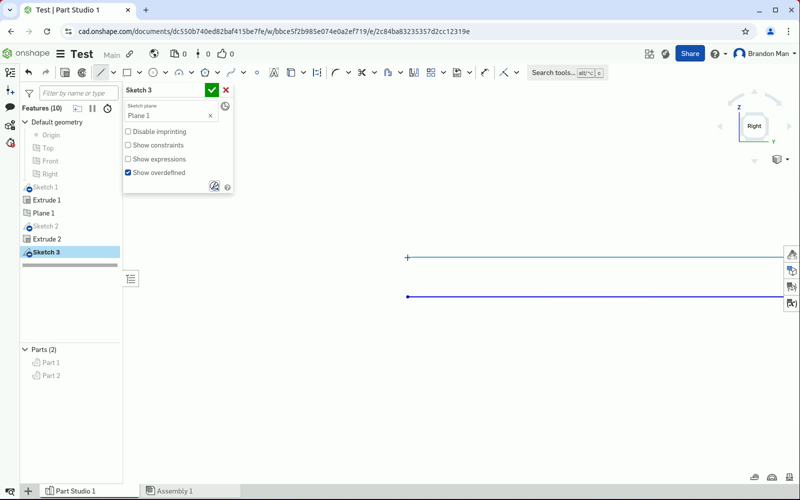
scroll(-6)
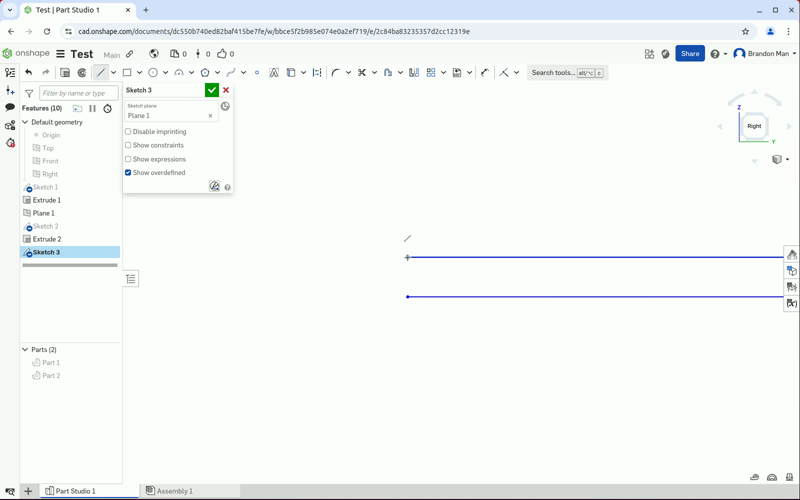
scroll(-6)
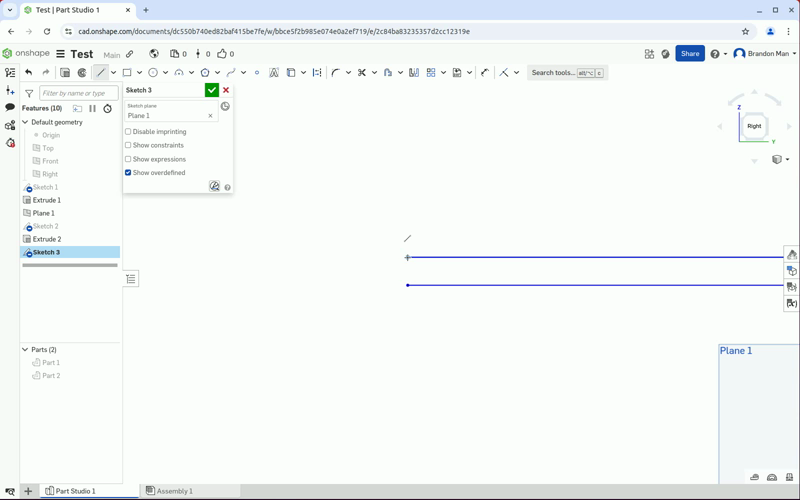
scroll(-6)
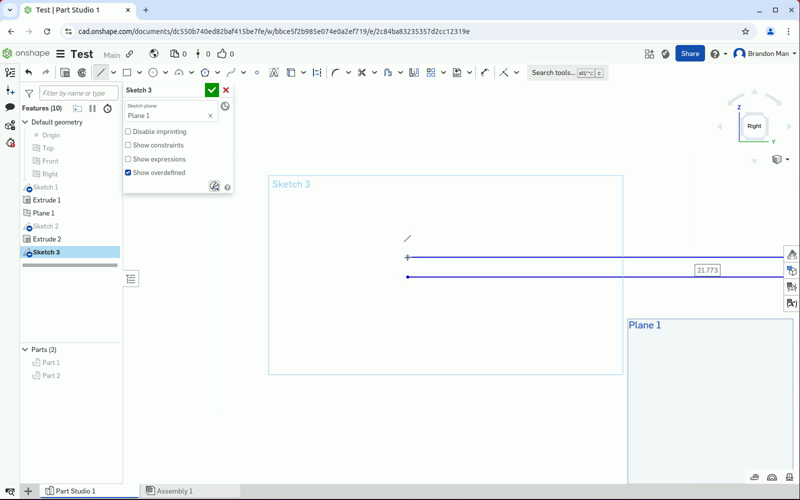
scroll(-6)
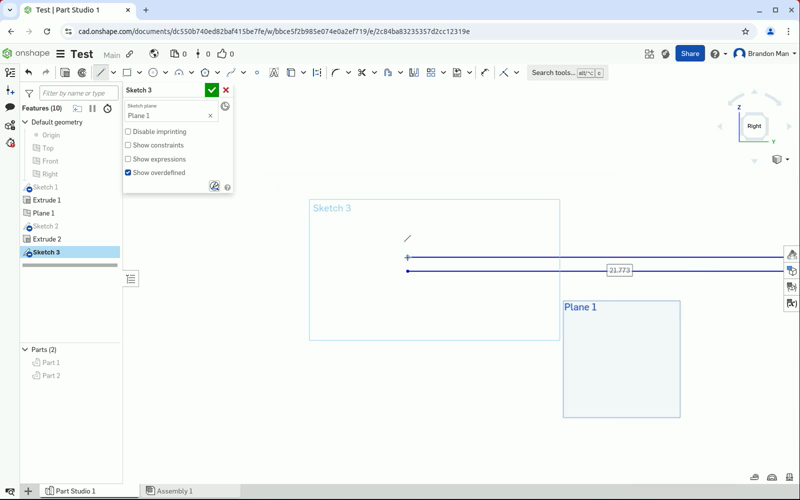
scroll(-6)
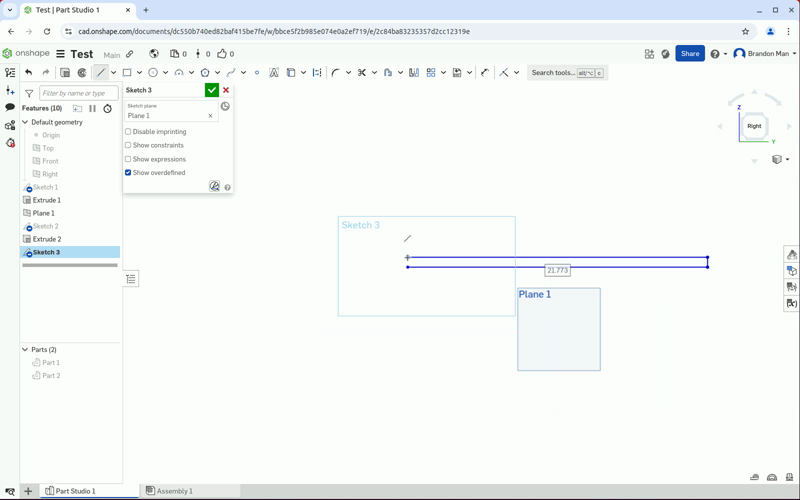
scroll(-6)
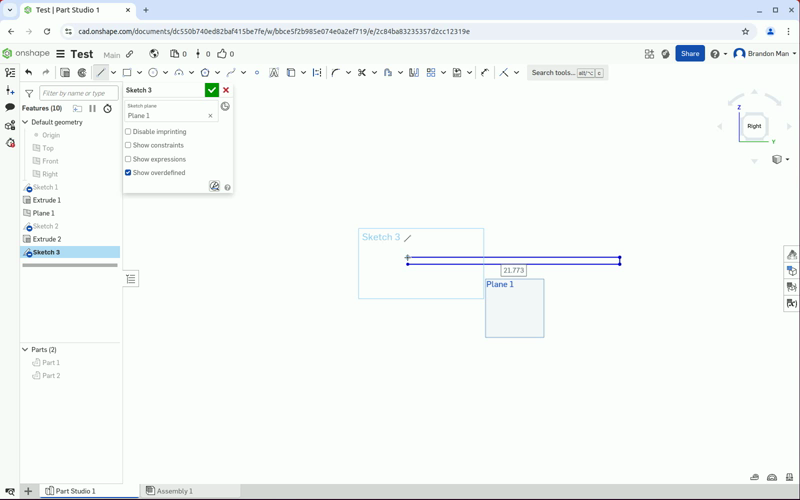
scroll(-6)
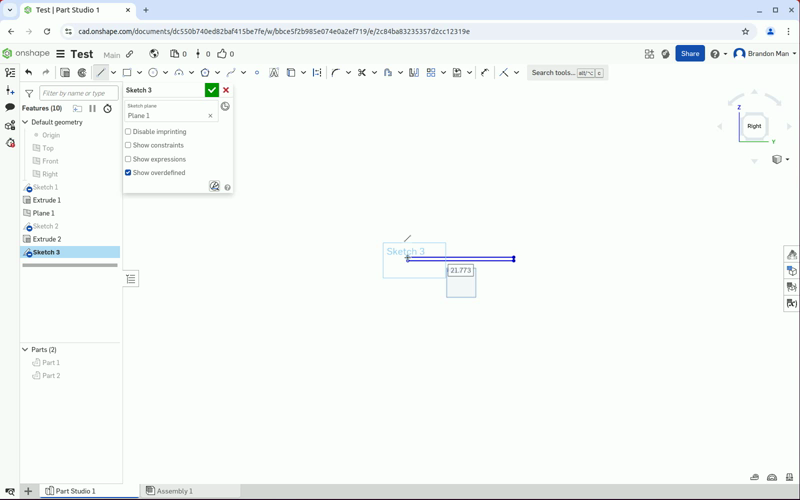
key_up(shift)
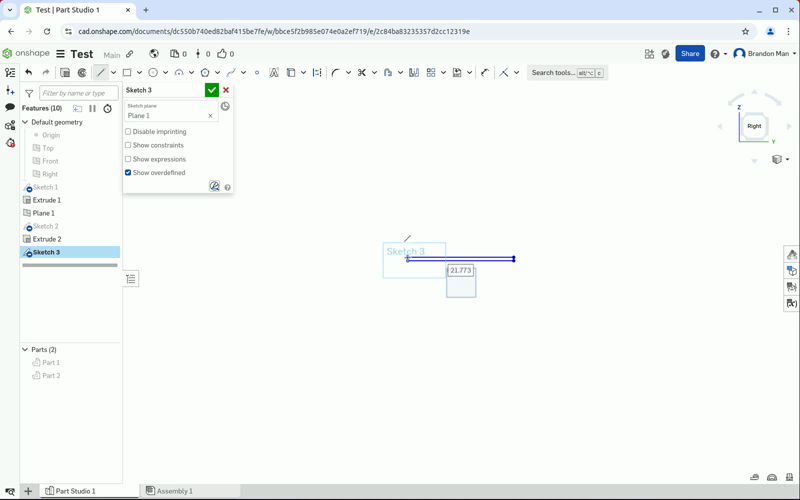
mouse_move(437, 257)
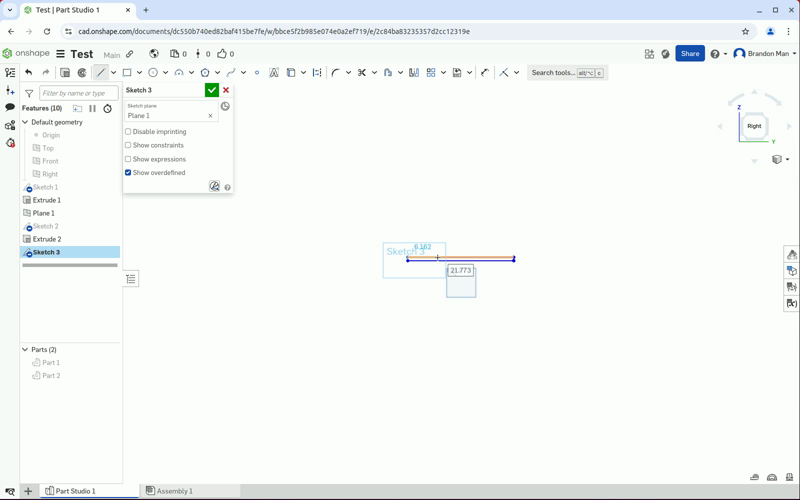
key_down(shift)
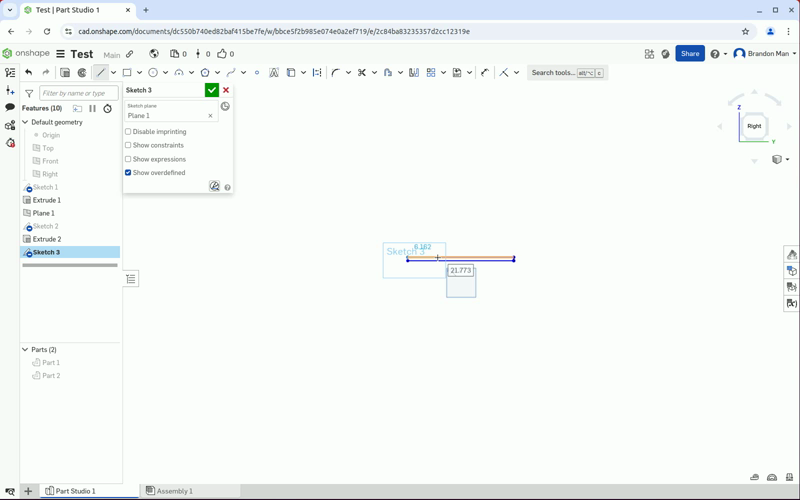
mouse_move(407, 260)
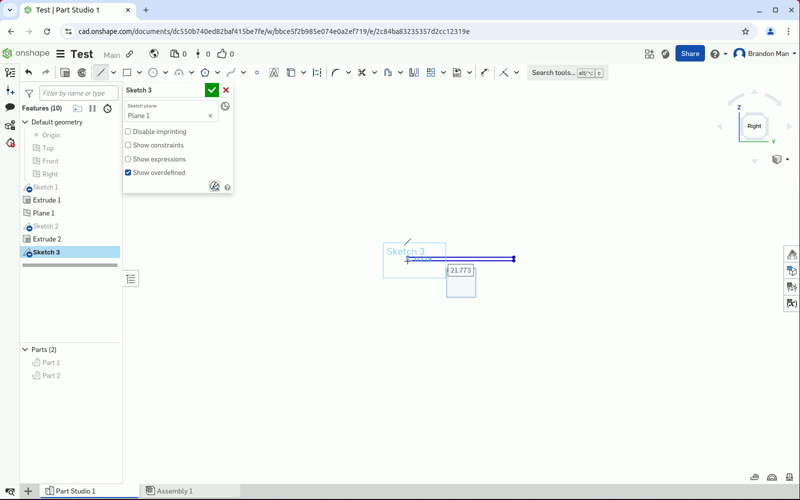
scroll(6)
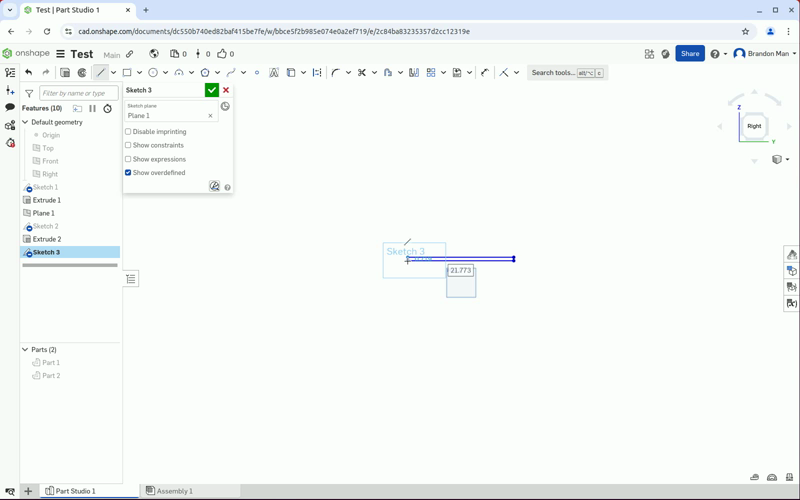
scroll(6)
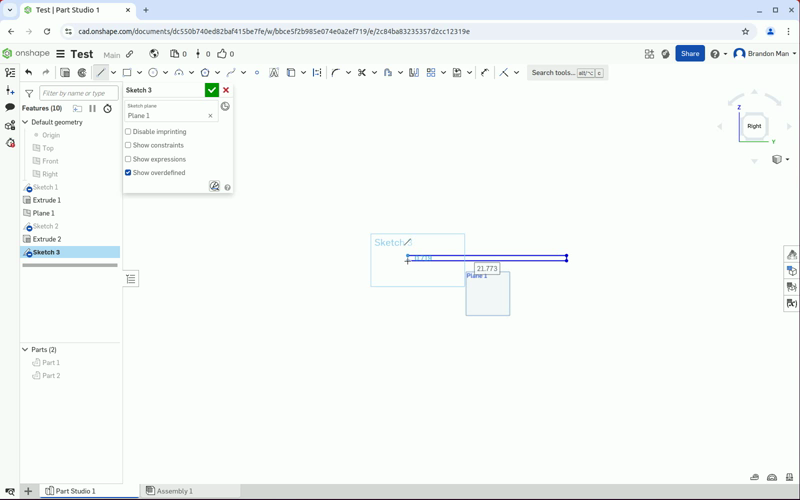
scroll(6)
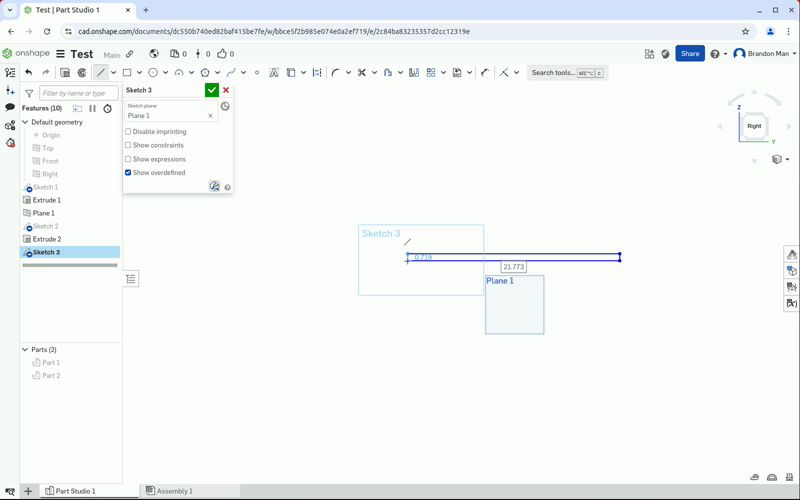
scroll(6)
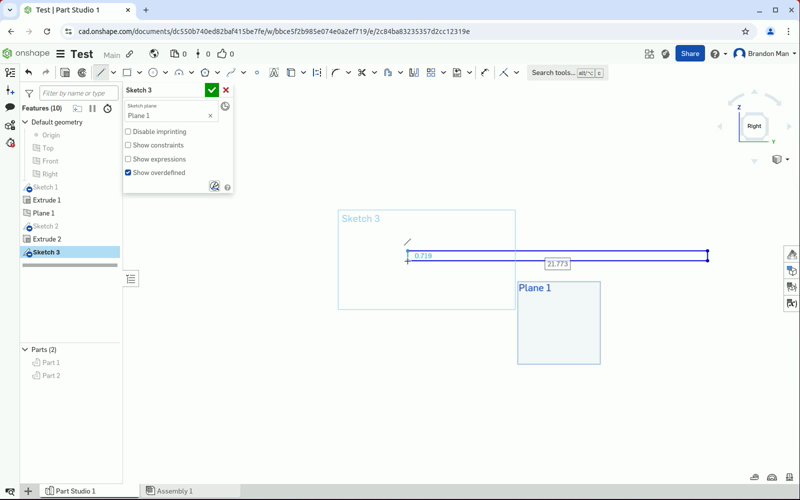
scroll(6)
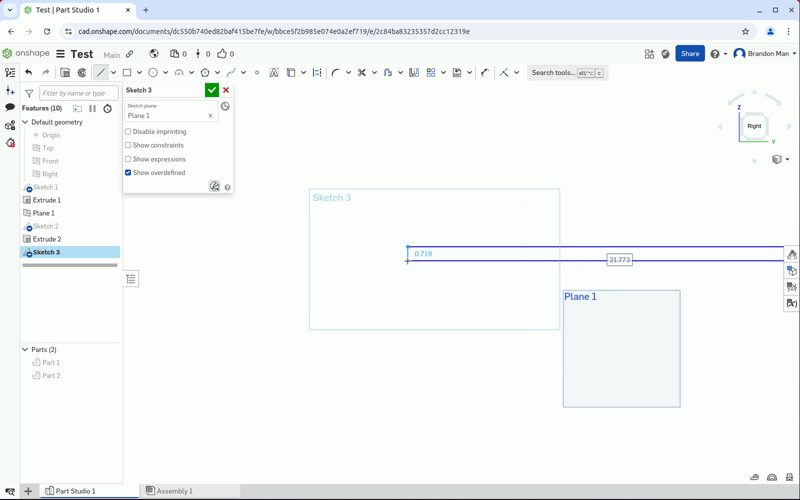
scroll(6)
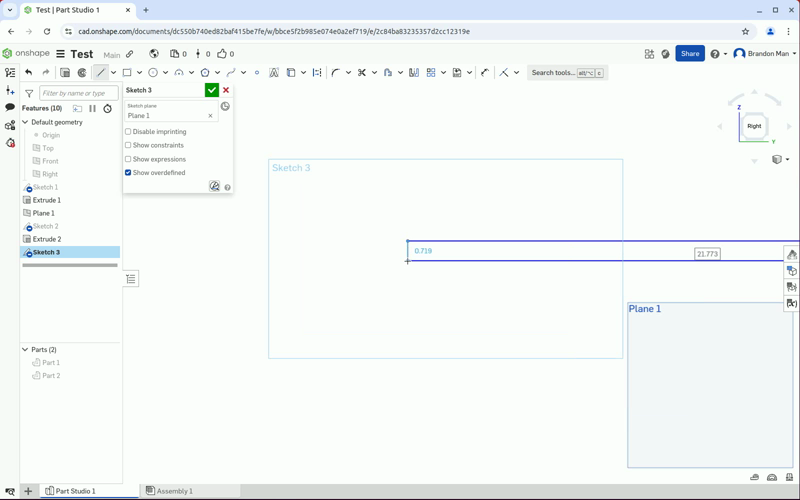
scroll(6)
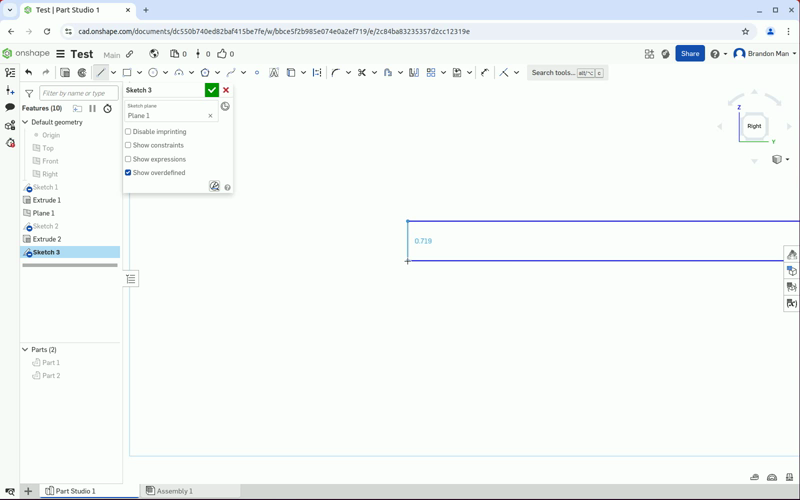
key_up(shift)
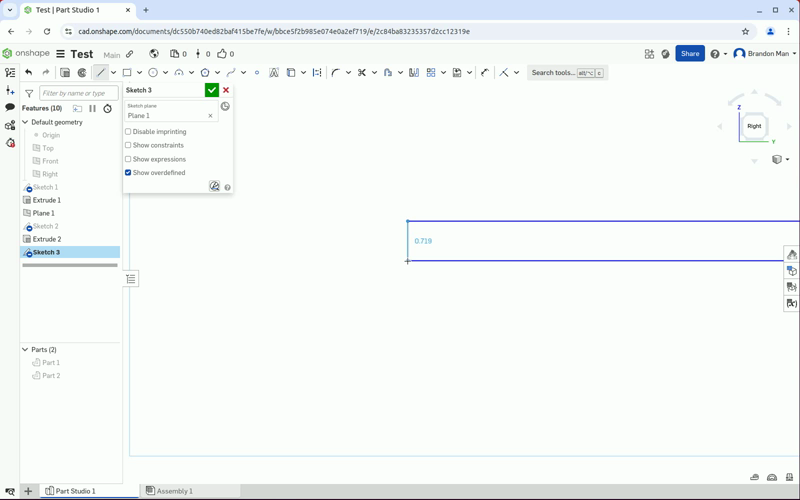
click(407, 260)
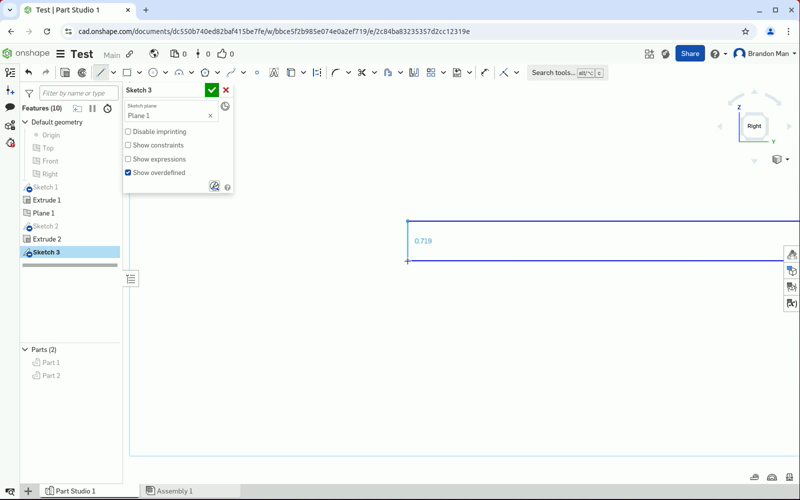
scroll(-6)
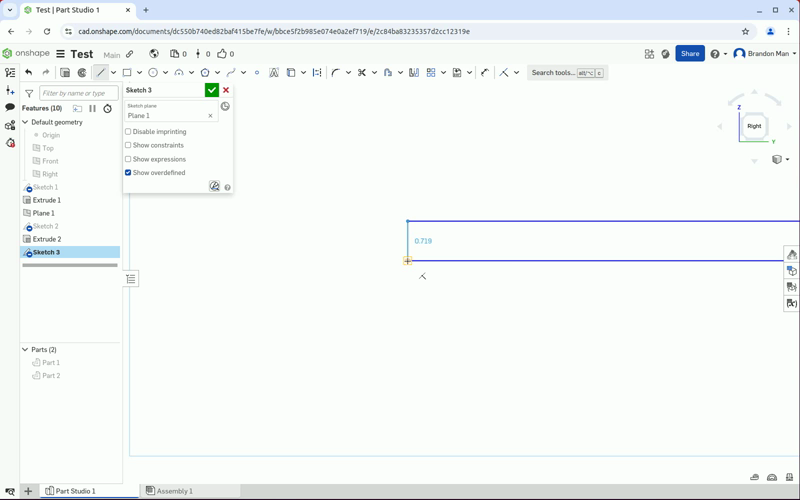
scroll(-6)
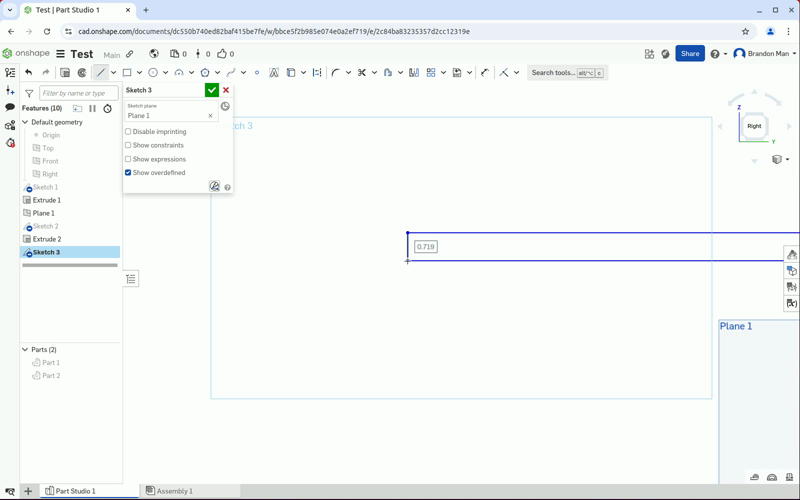
scroll(-6)
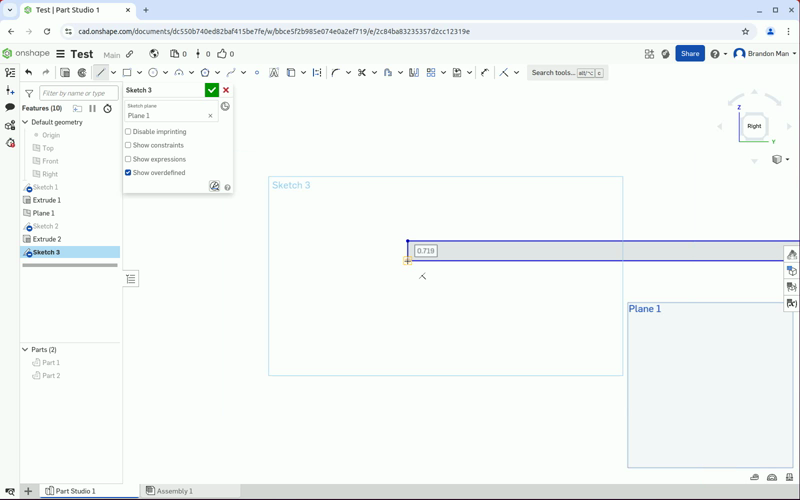
scroll(-6)
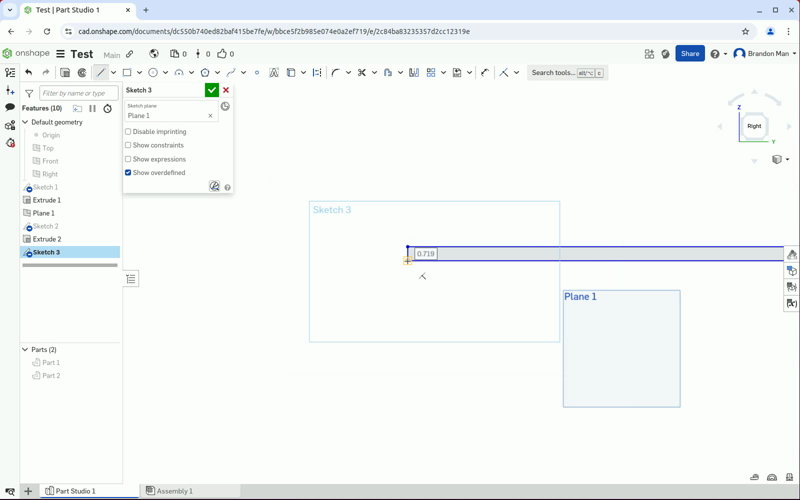
scroll(-6)
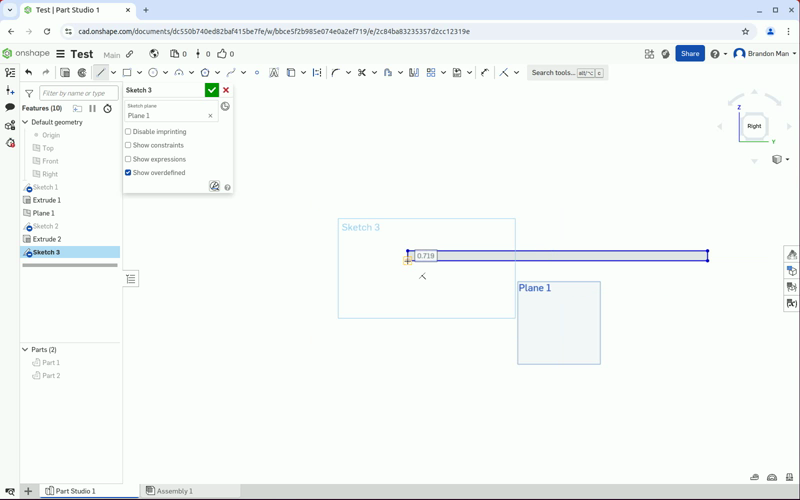
scroll(-6)
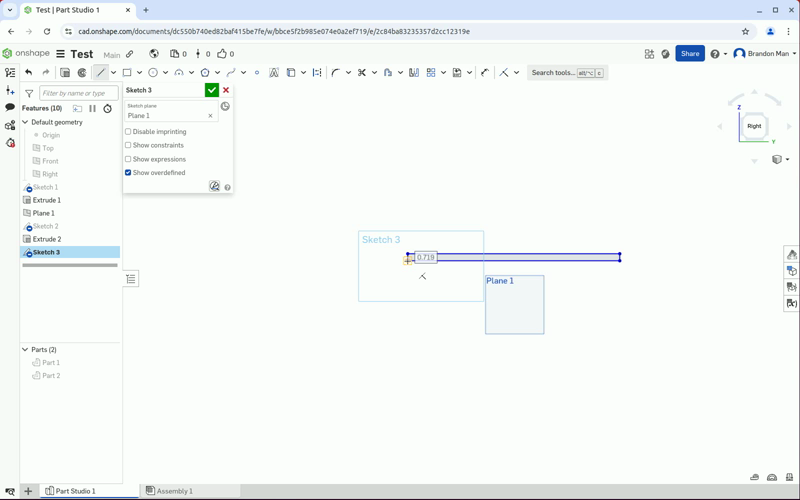
scroll(-6)
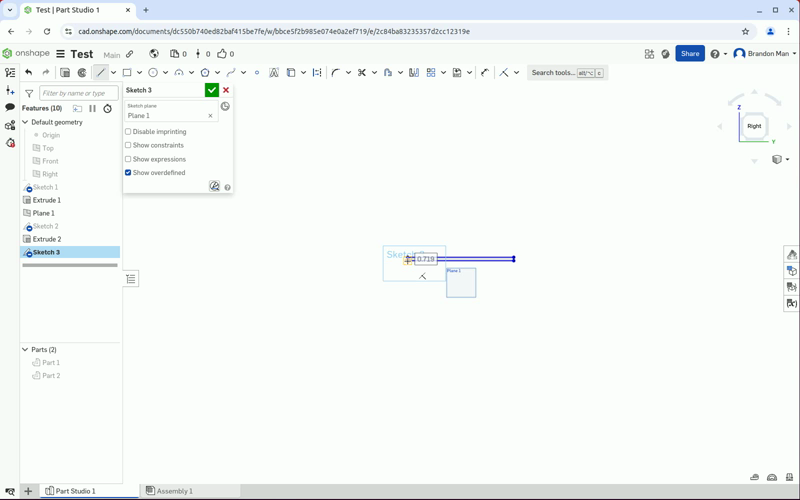
key(esc)
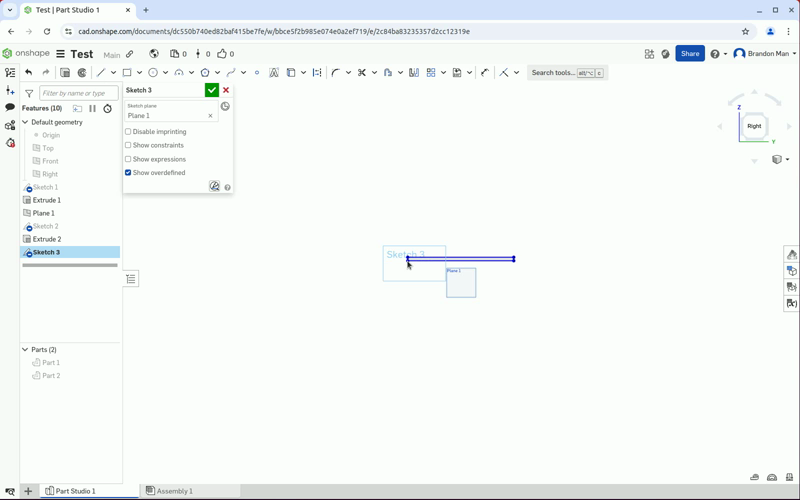
mouse_move(501, 259)
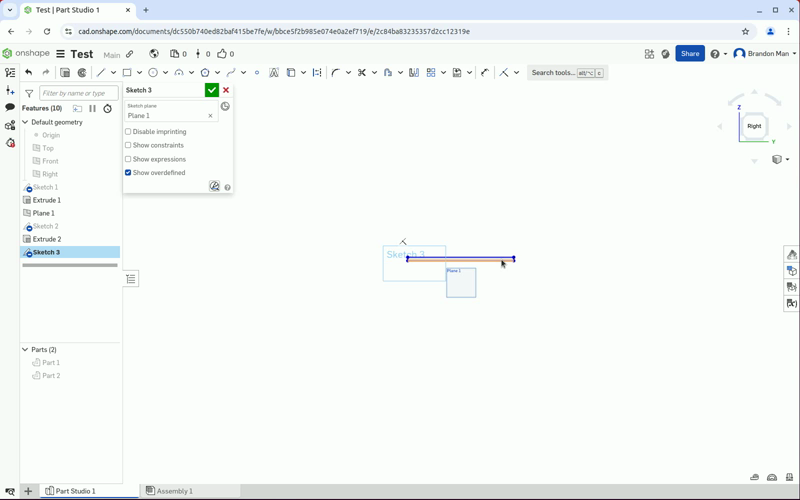
scroll(6)
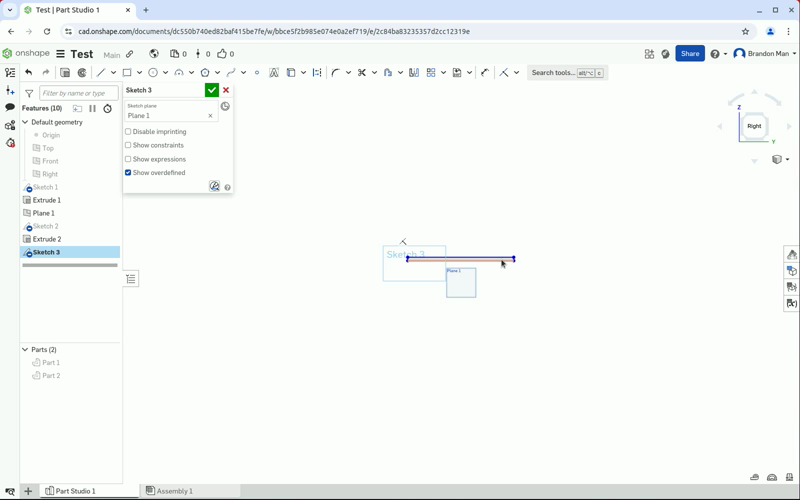
scroll(6)
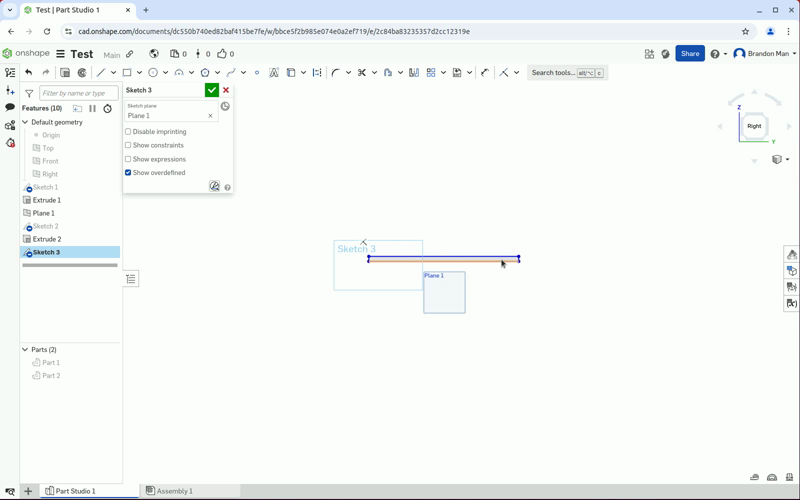
scroll(6)
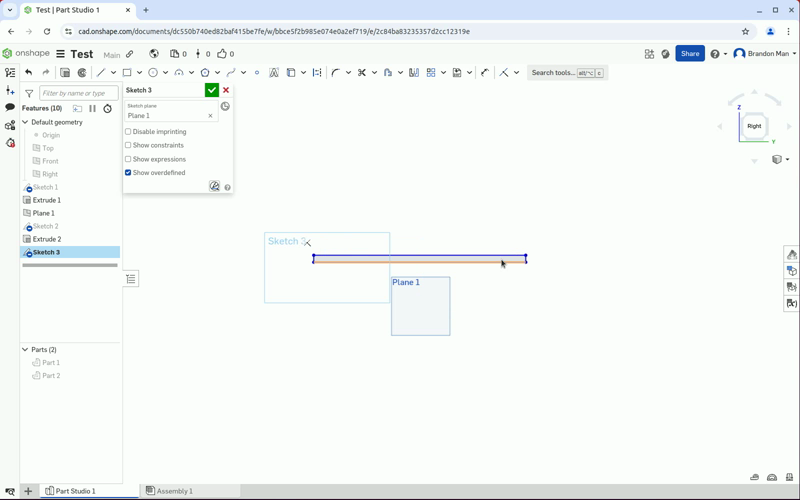
scroll(6)
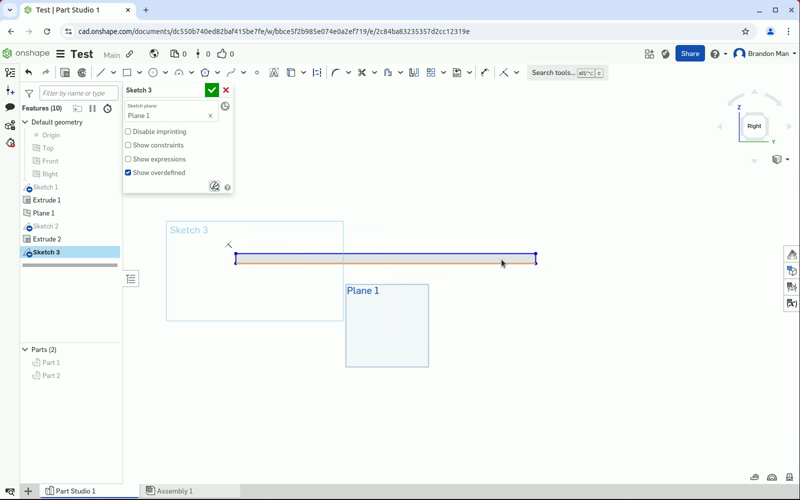
scroll(6)
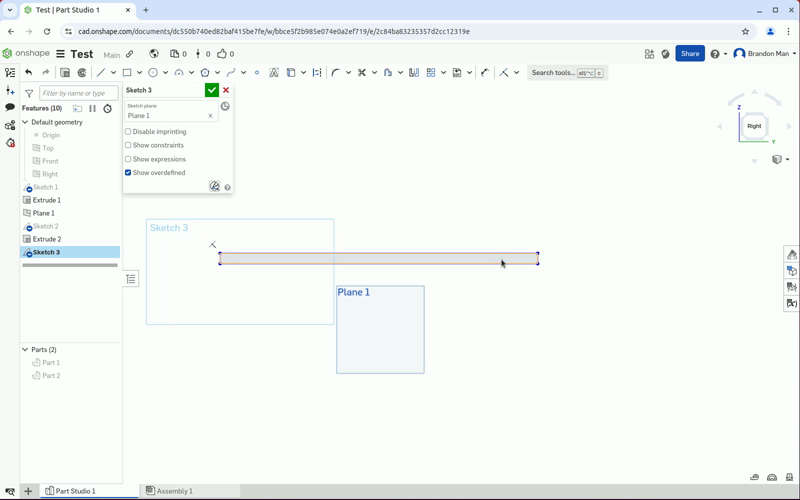
scroll(6)
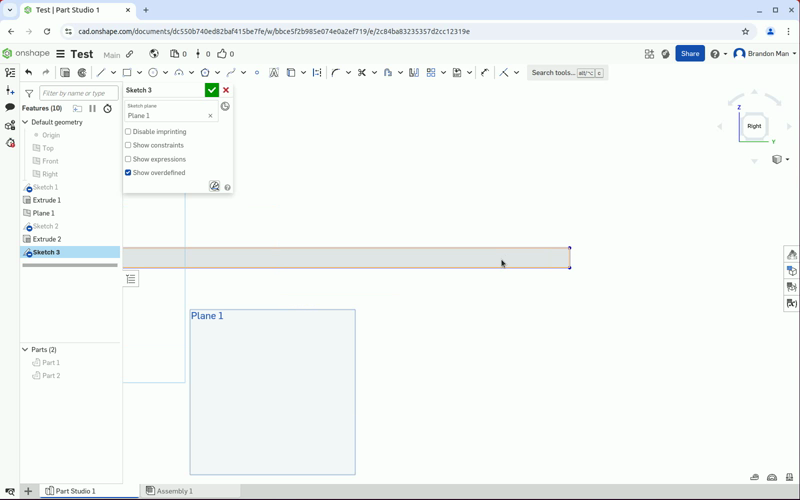
scroll(6)
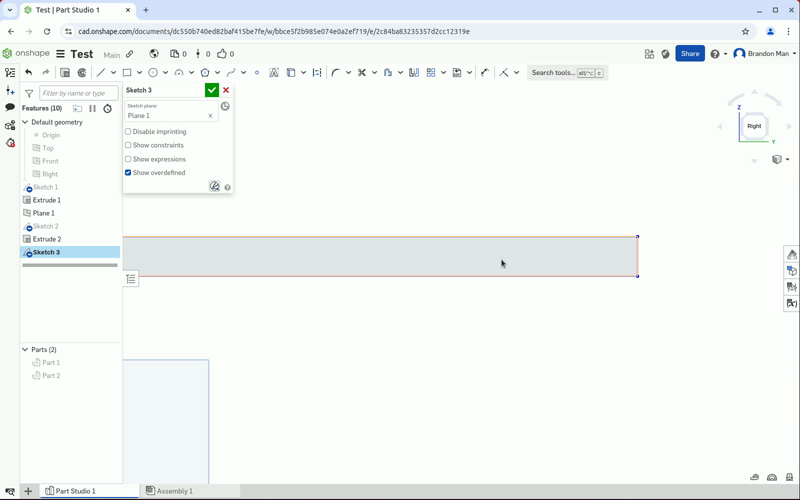
click(501, 259)
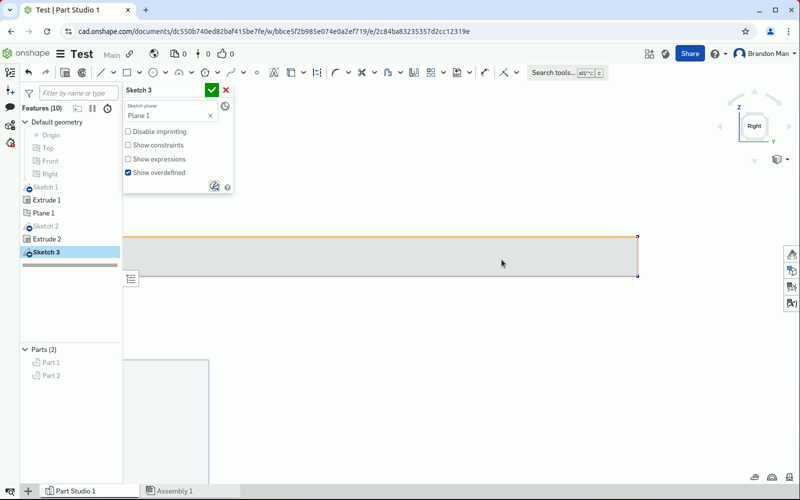
scroll(-6)
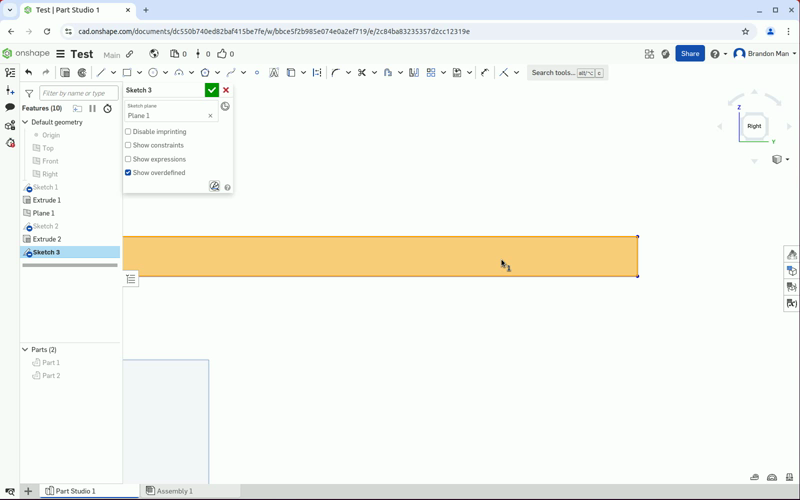
scroll(-6)
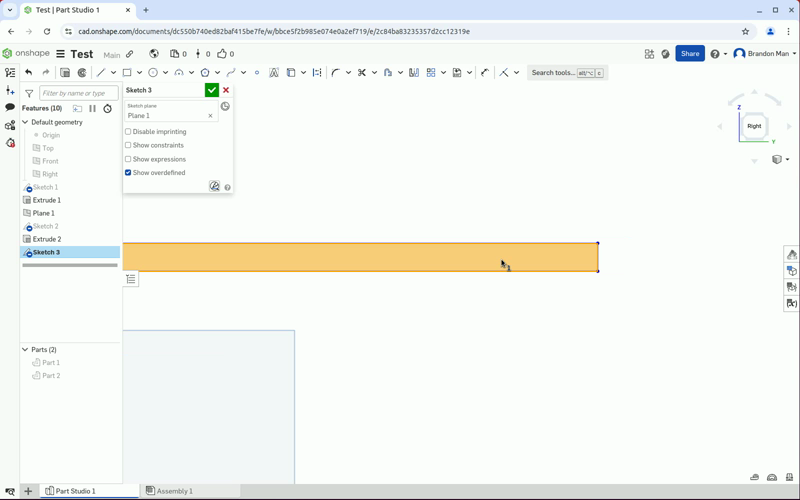
scroll(-6)
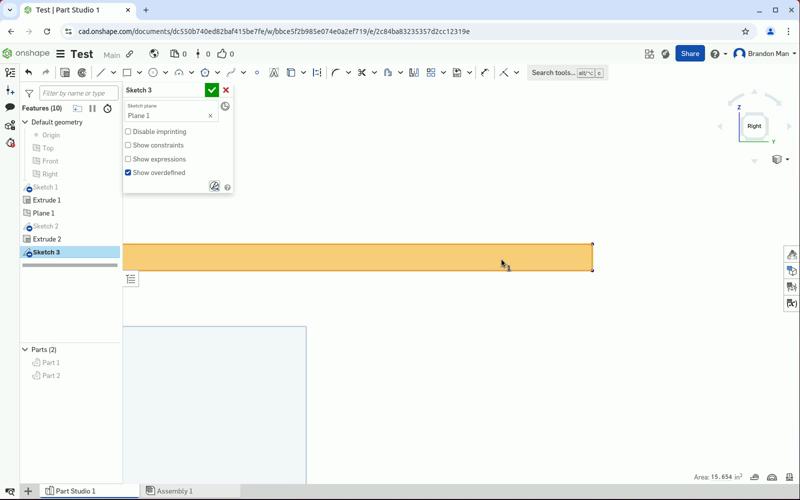
scroll(-6)
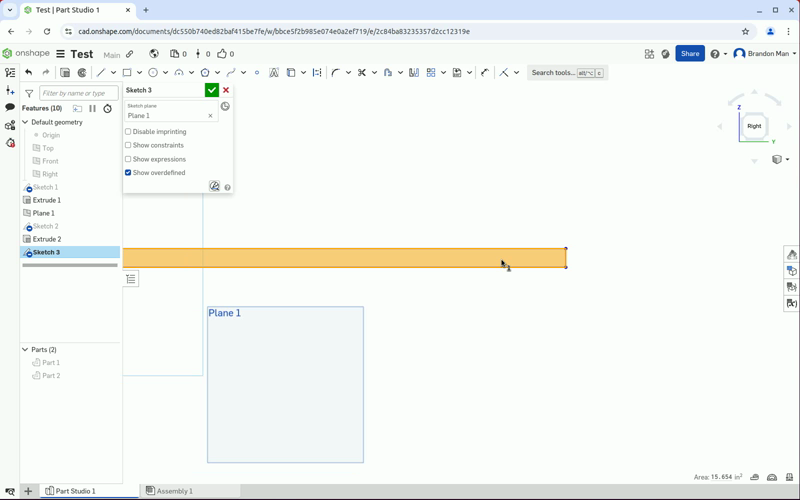
scroll(-6)
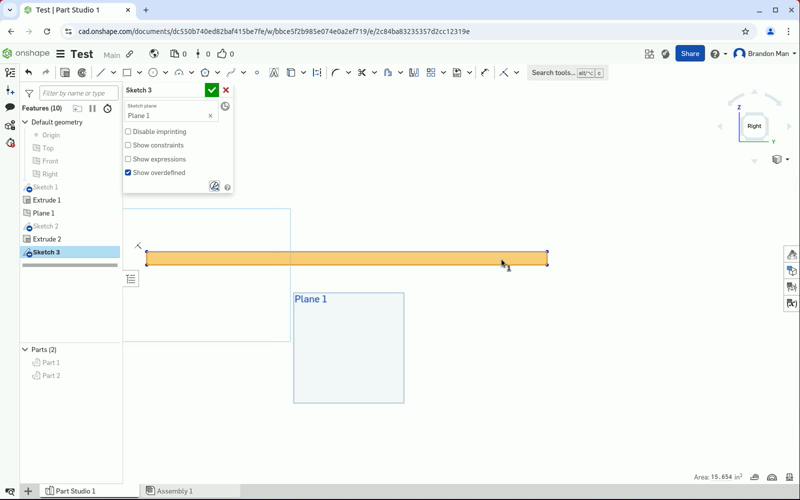
scroll(-6)
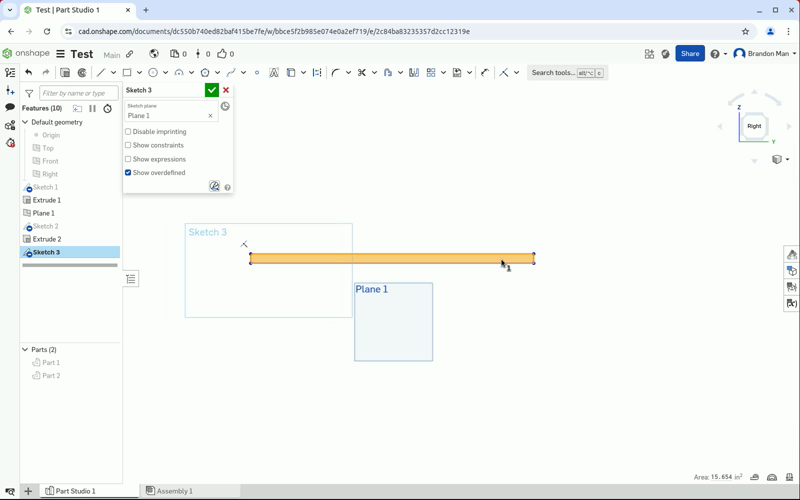
scroll(-6)
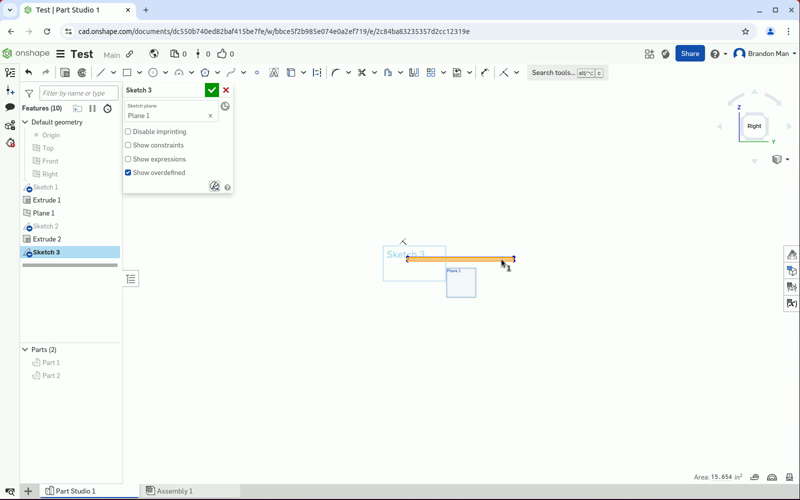
mouse_move(73, 352)
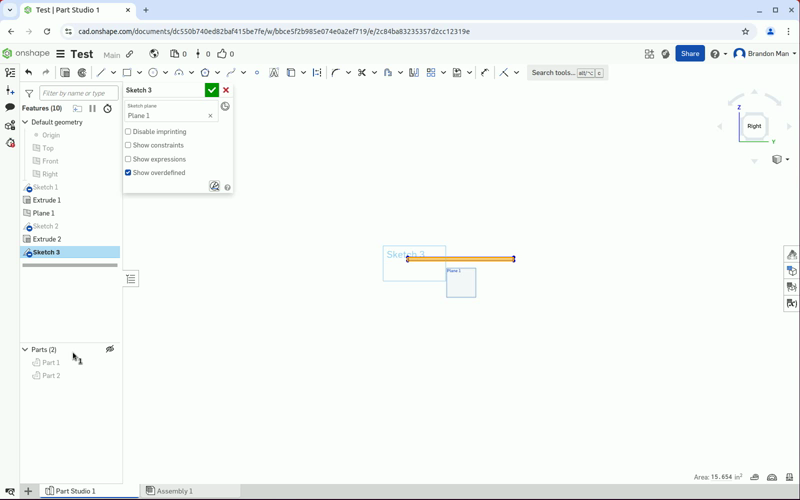
key(shift+y)
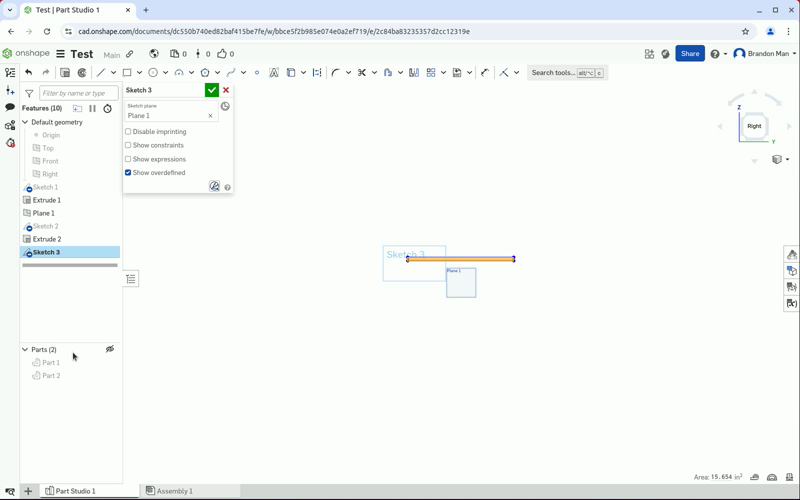
key(shift+e)
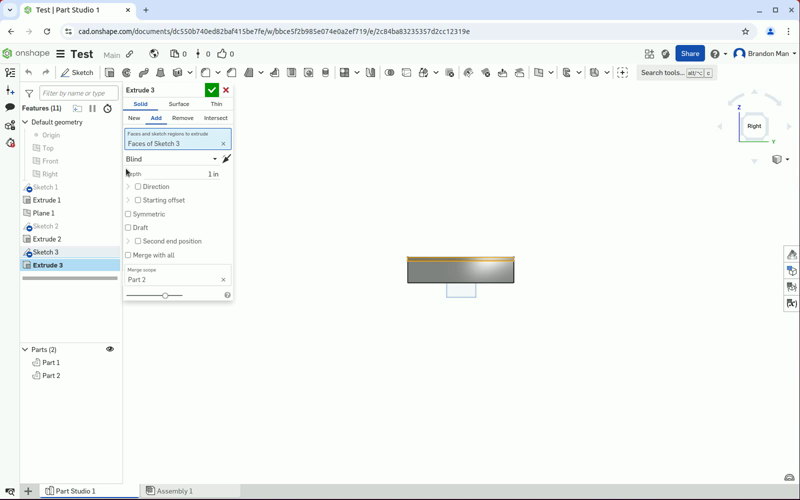
mouse_move(143, 106)
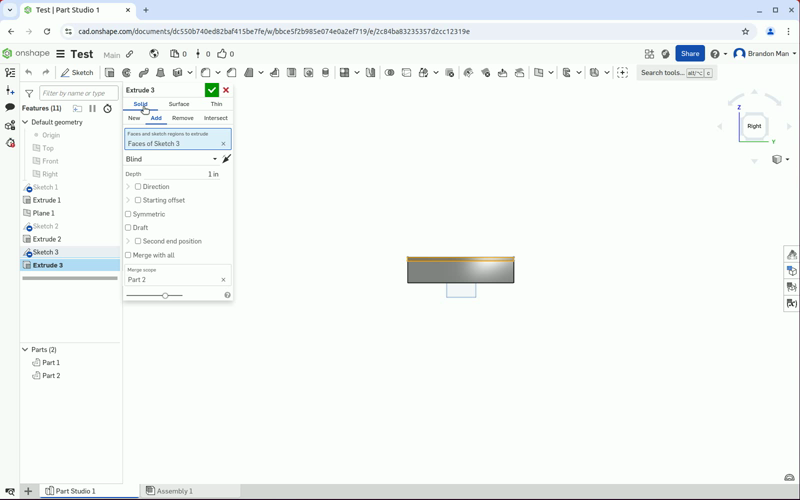
click(143, 106)
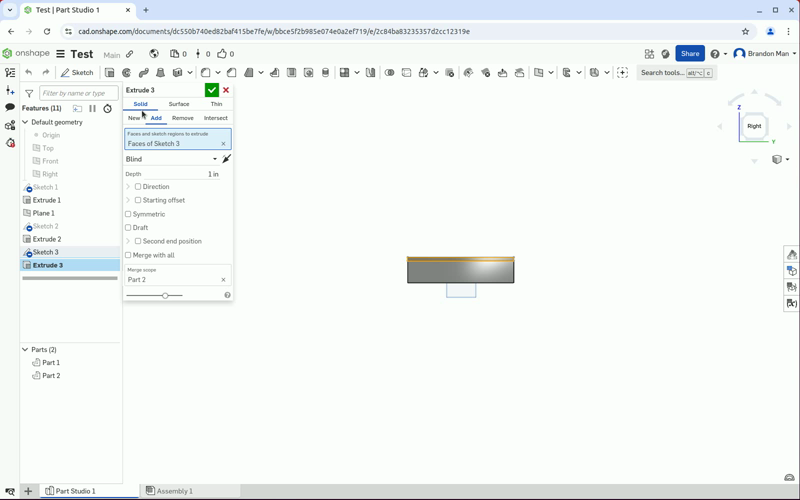
mouse_move(137, 120)
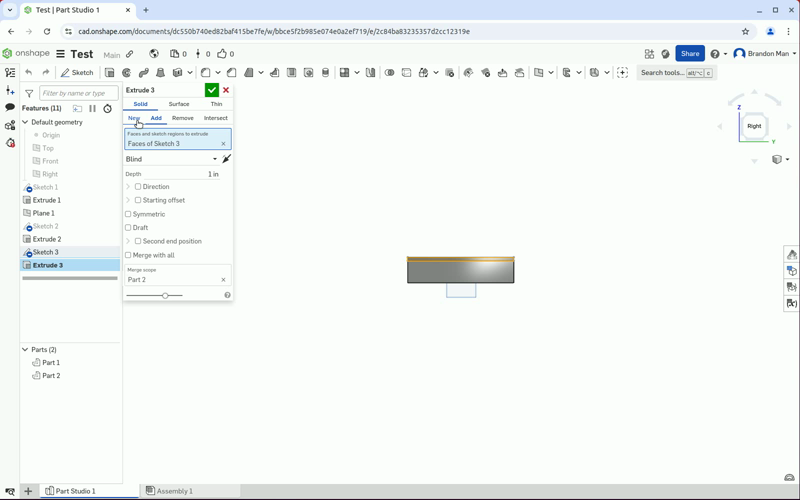
click(137, 120)
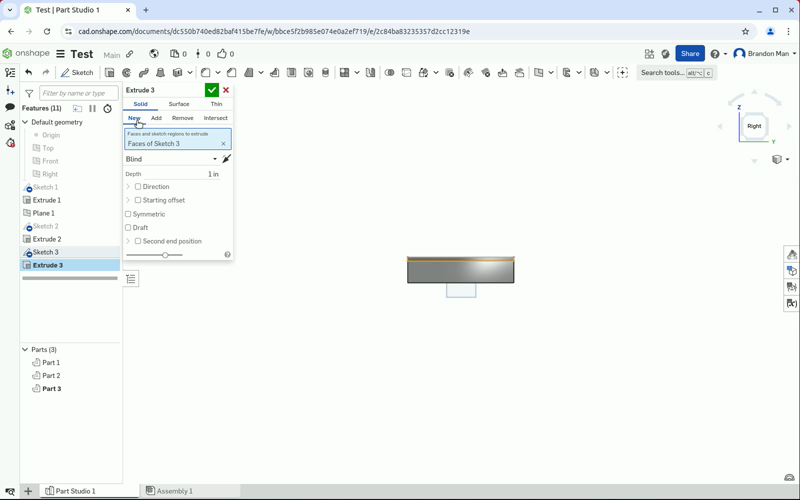
key(tab, 4)
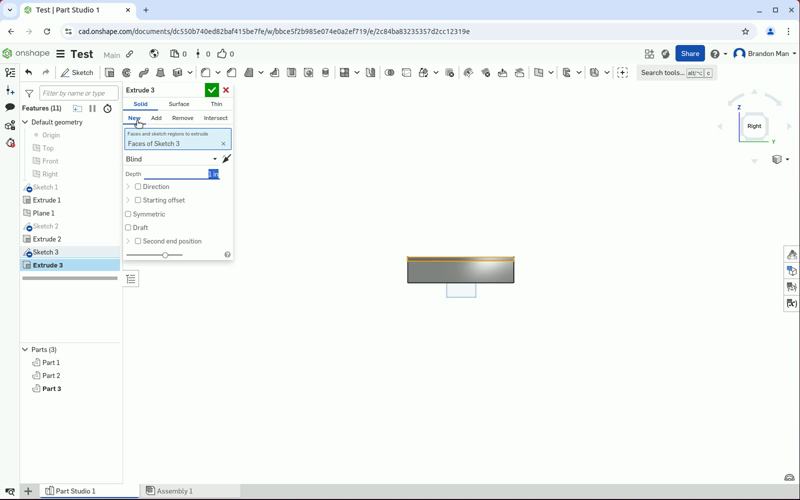
text(0.722)
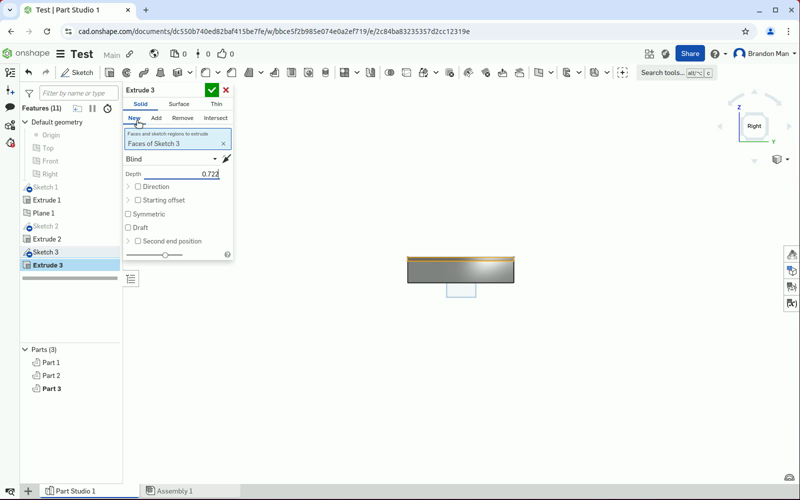
key(enter)
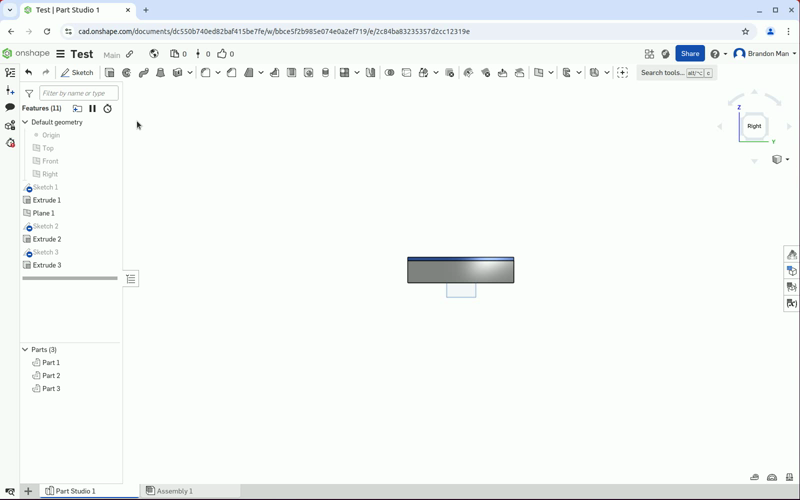
key(shift+h)
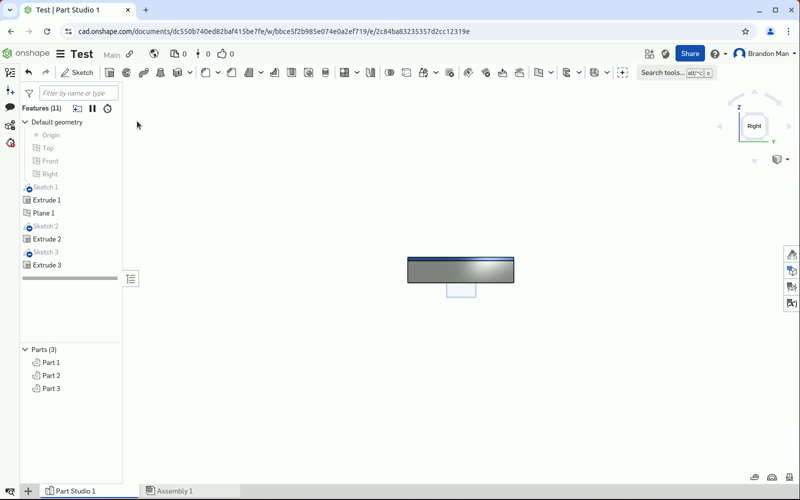
key(shift+h)
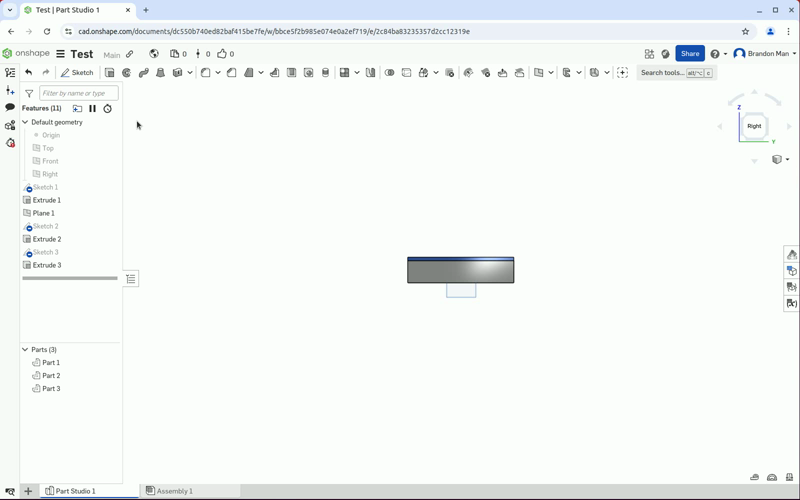
mouse_move(73, 189)
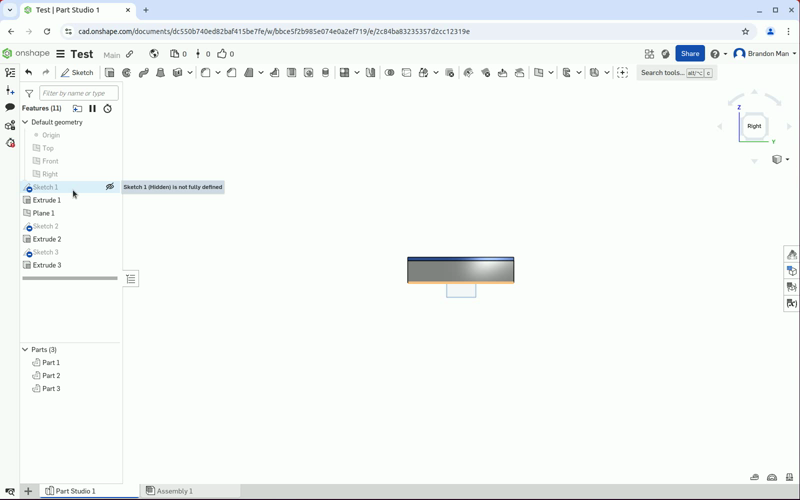
click(73, 189)
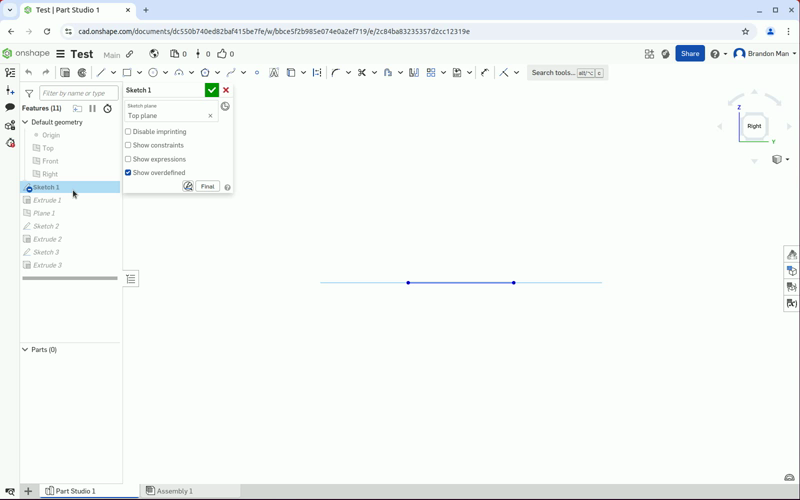
mouse_move(229, 92)
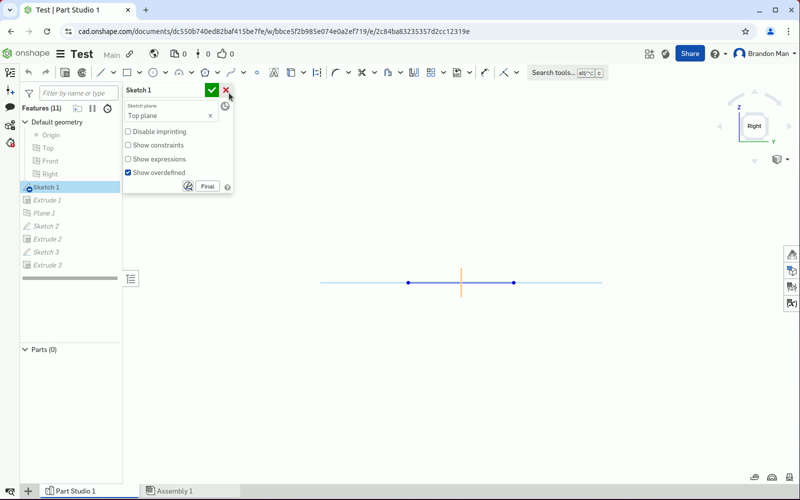
click(229, 92)
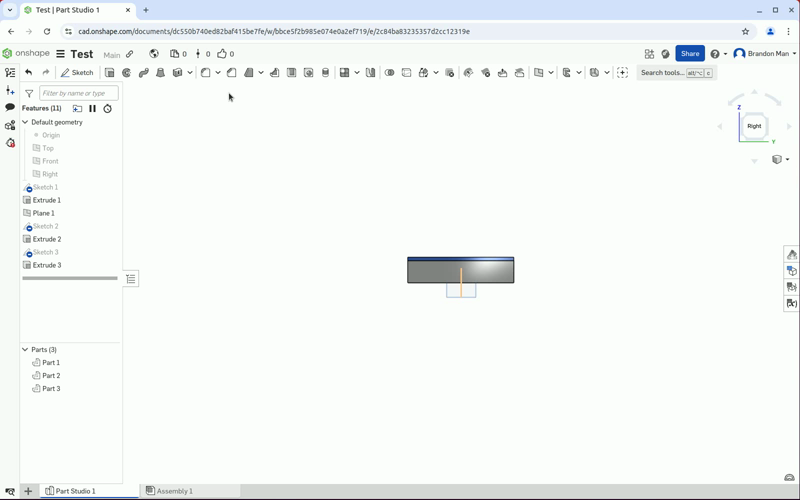
mouse_move(73, 352)
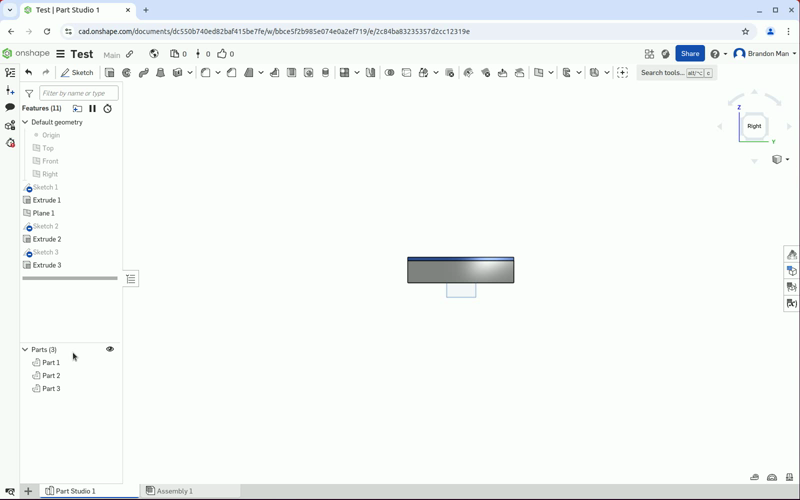
key(y)
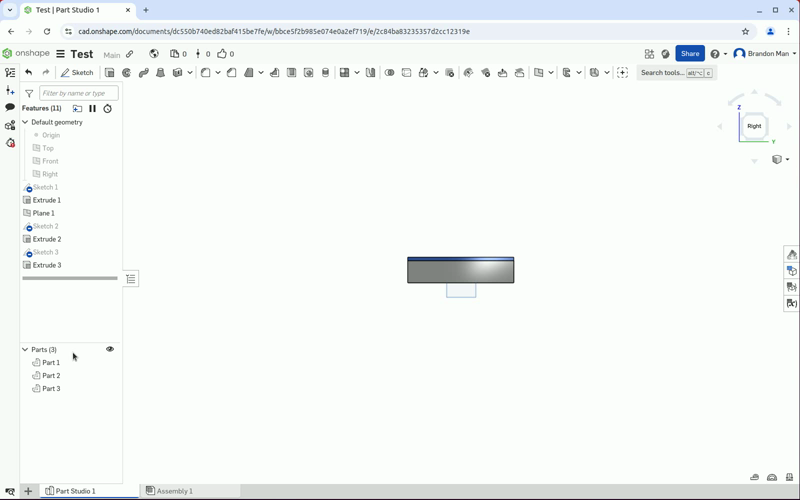
key(shift+p)
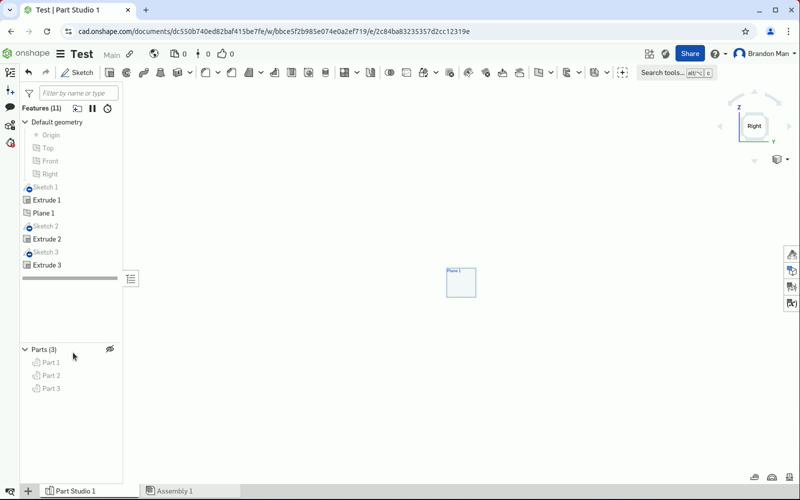
key(space)
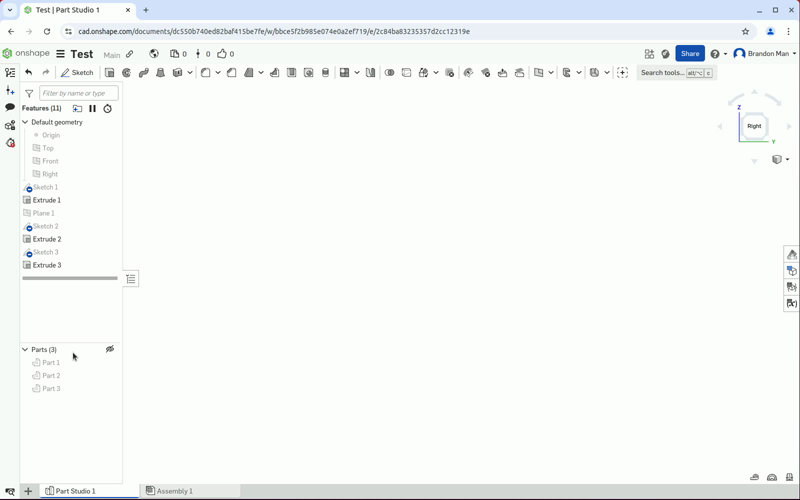
key_down(shift)
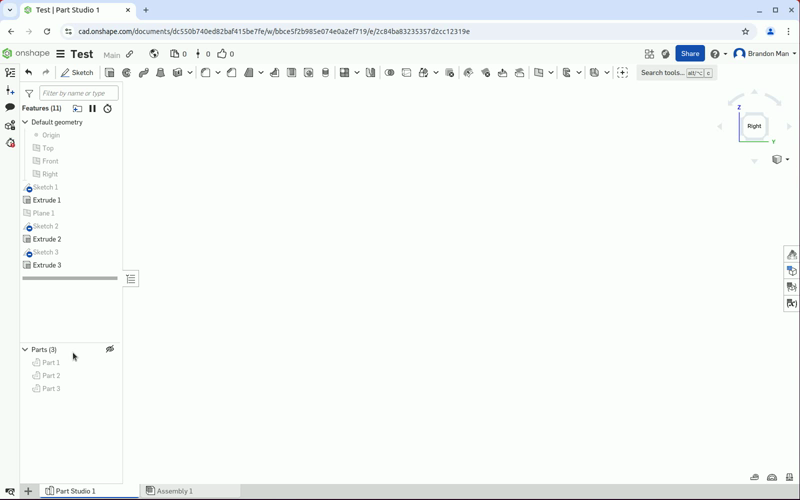
key(right)
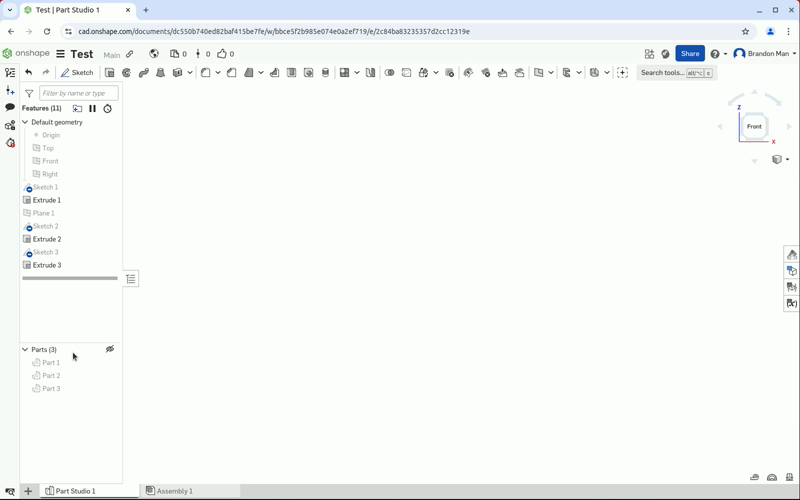
key_up(shift)
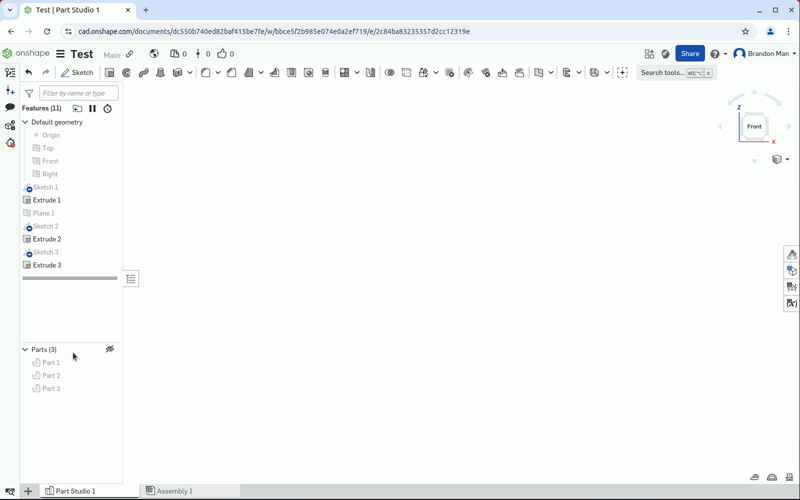
mouse_move(73, 352)
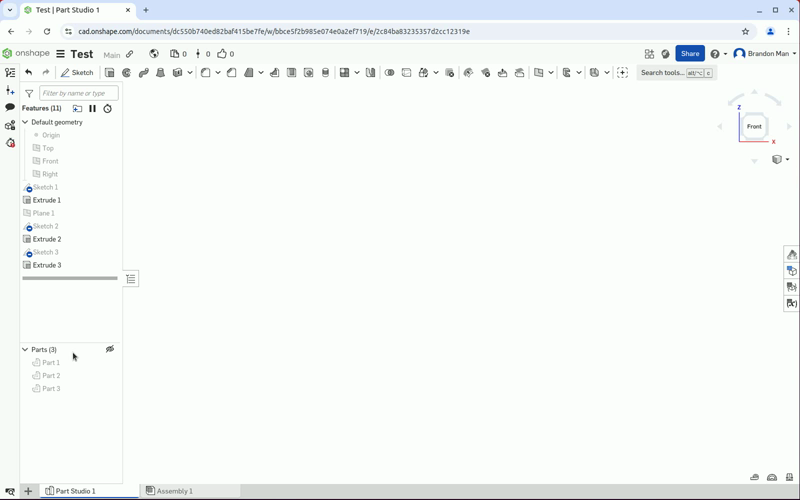
key(shift+y)
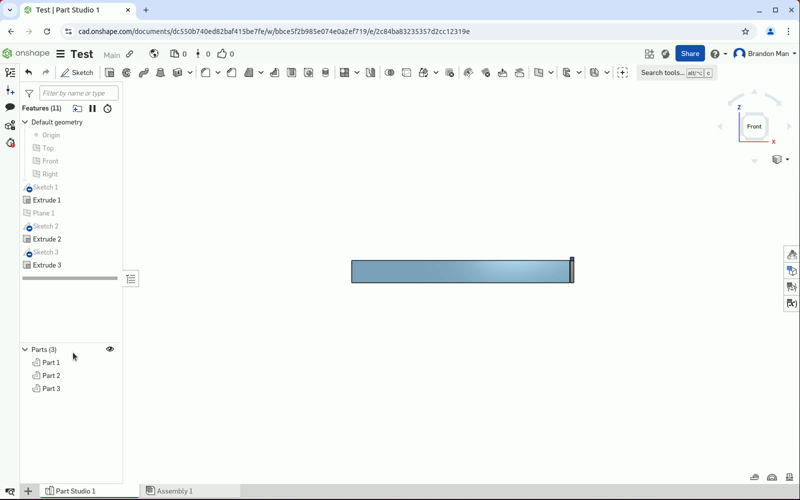
mouse_move(541, 75)
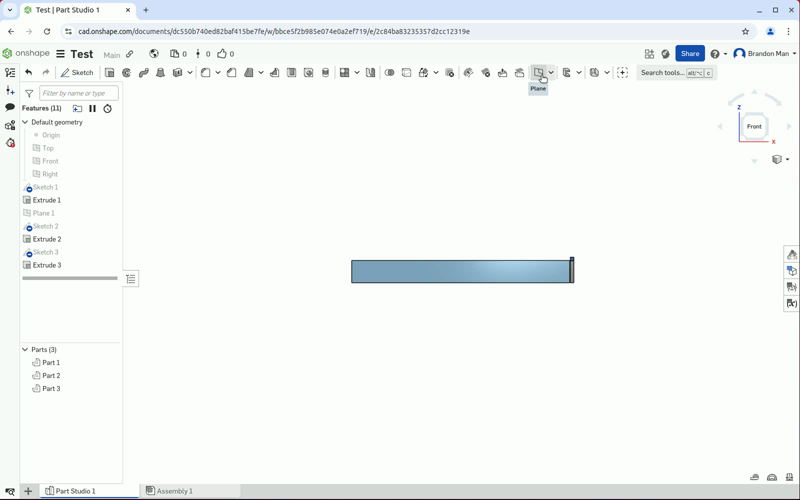
click(541, 75)
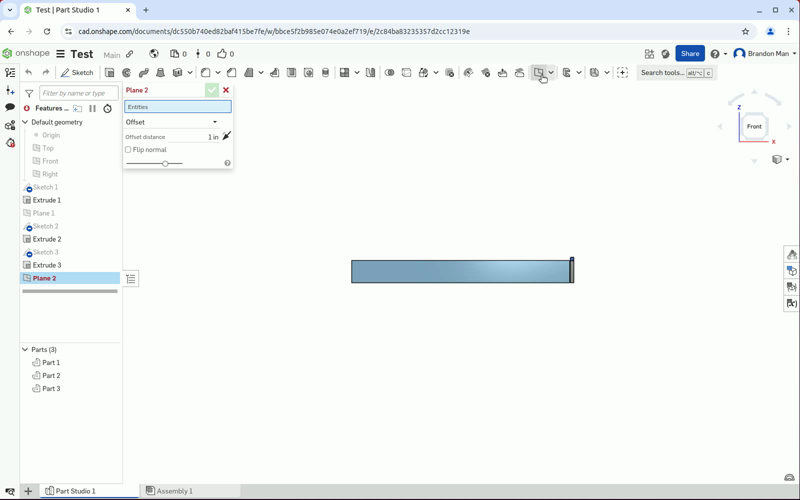
mouse_move(73, 163)
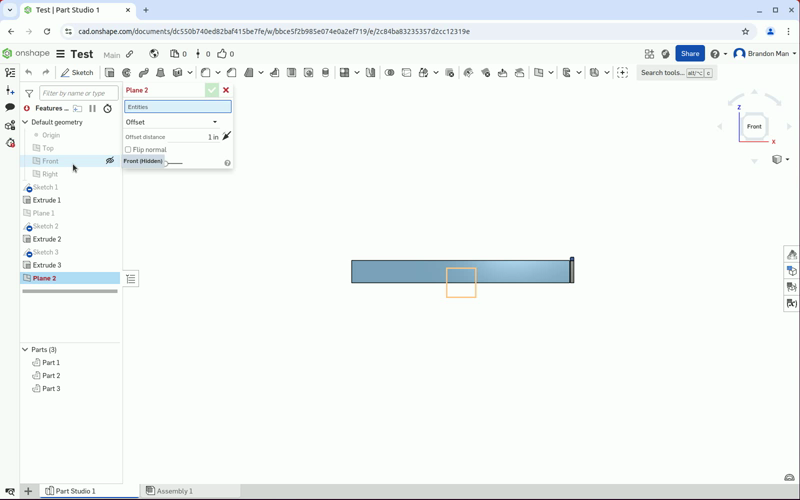
click(73, 163)
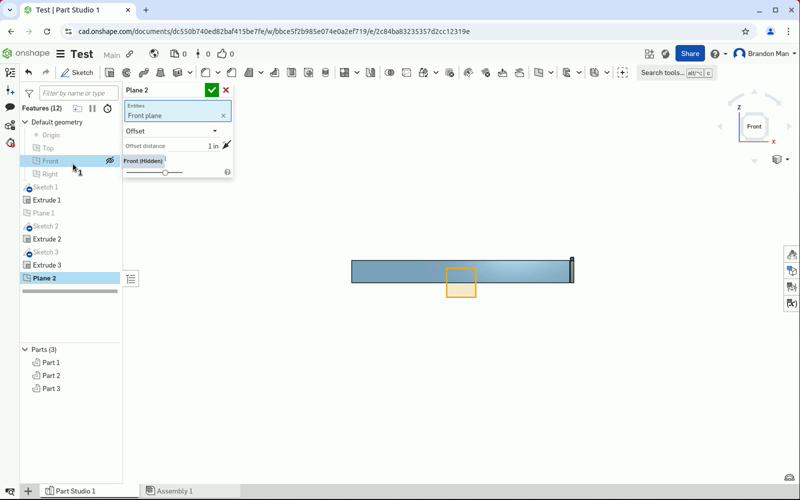
key(tab, 2)
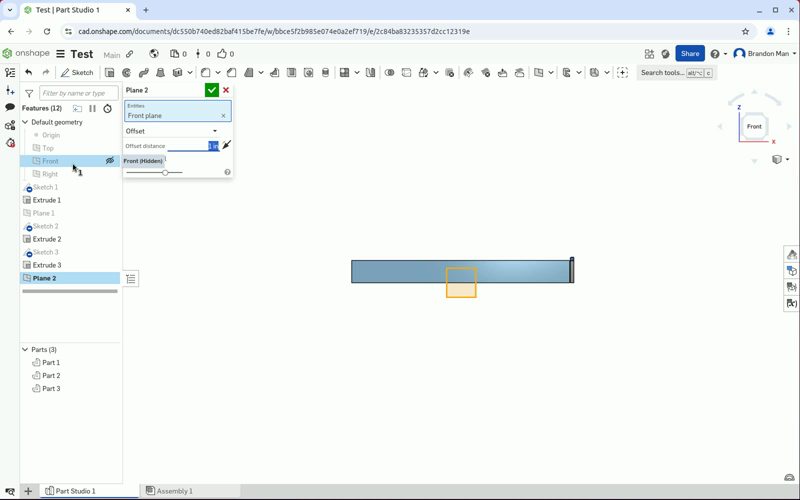
text(10.845)
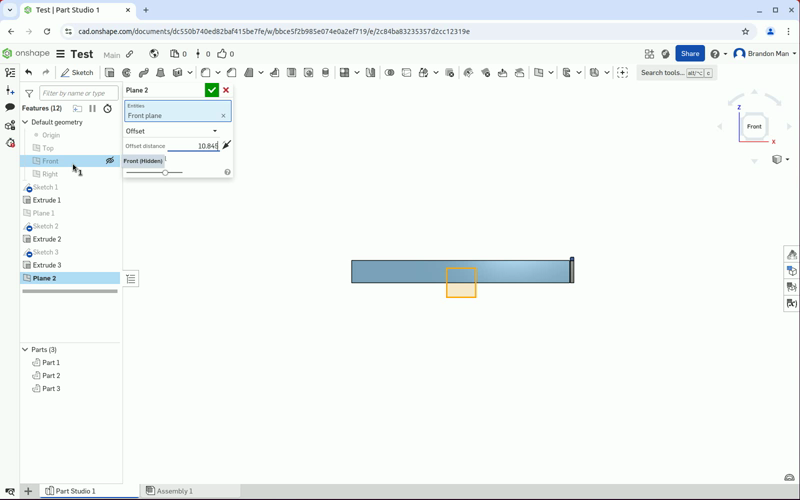
key(enter, 2)
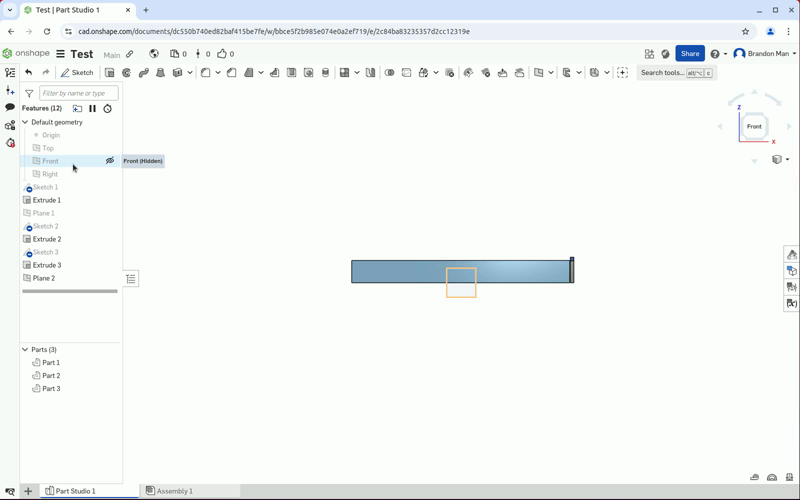
key(shift+s)
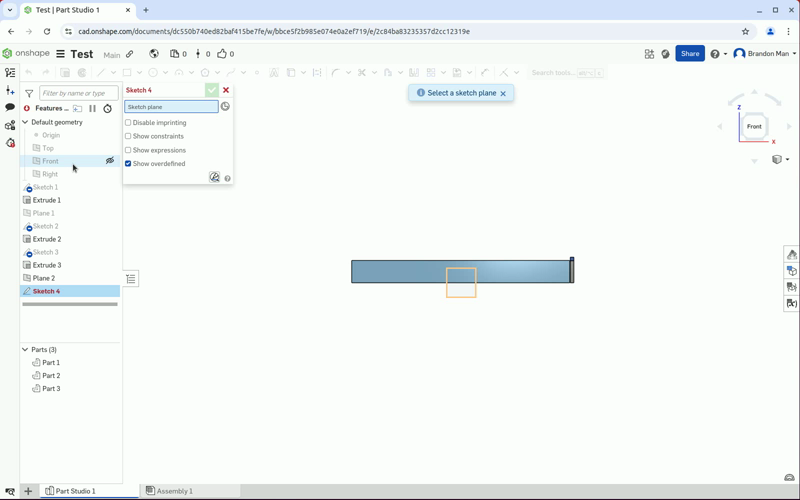
mouse_move(73, 280)
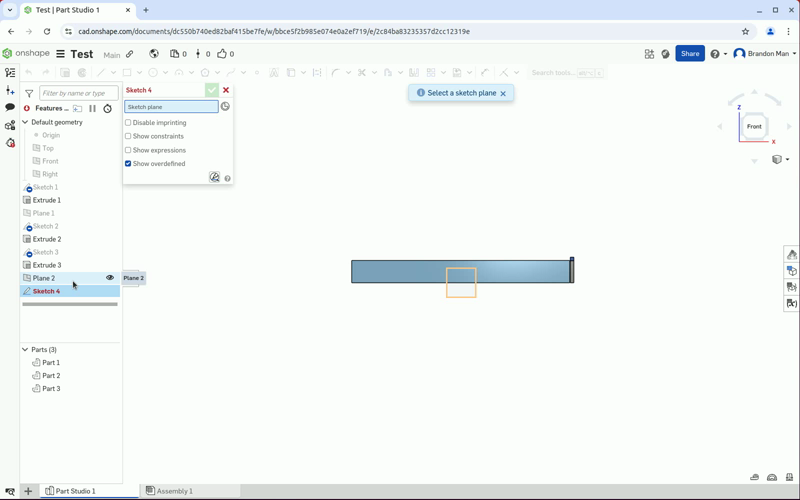
click(73, 280)
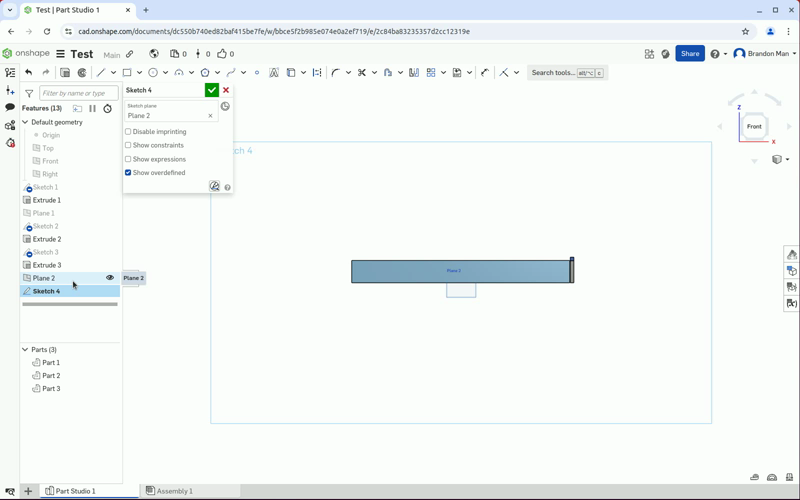
mouse_move(73, 352)
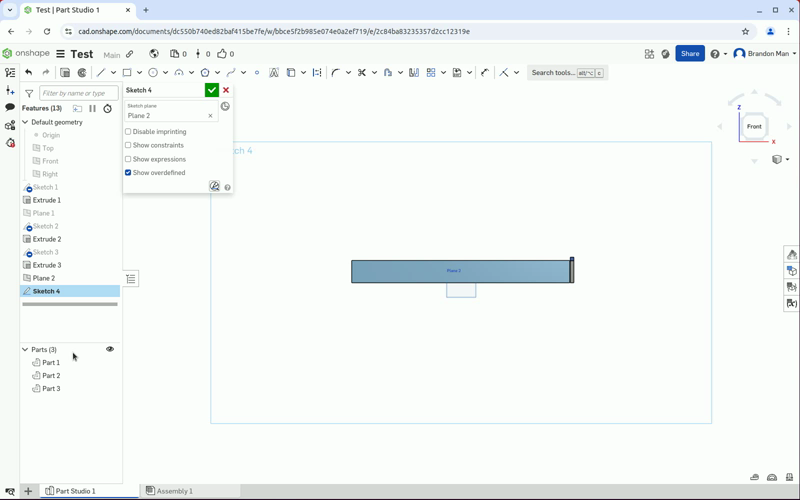
key(y)
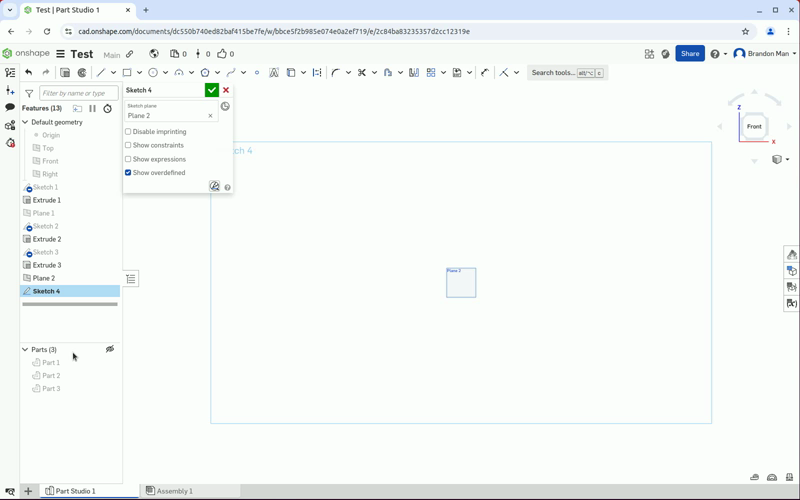
key(l)
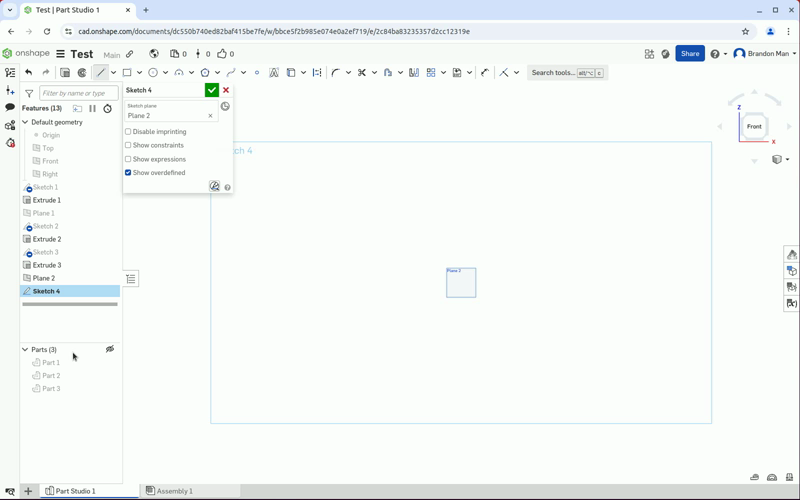
key_down(shift)
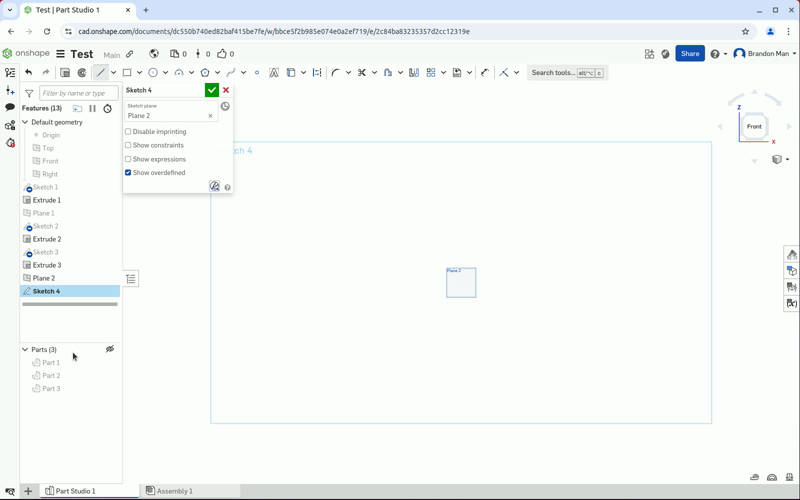
mouse_move(348, 282)
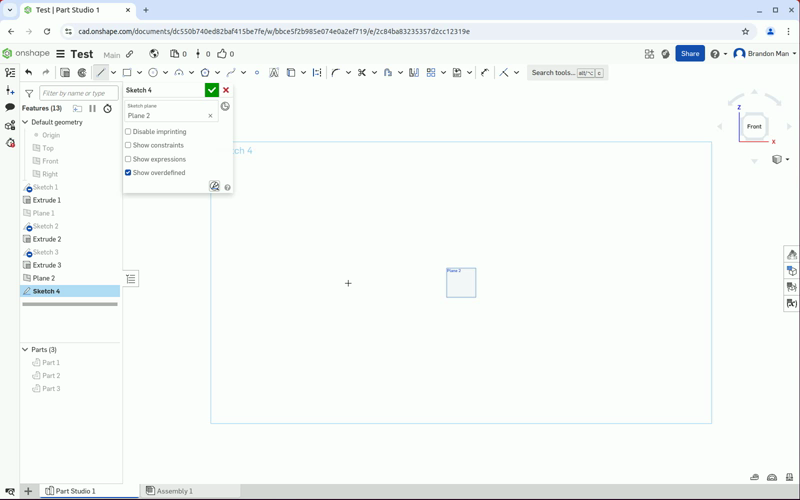
click(348, 282)
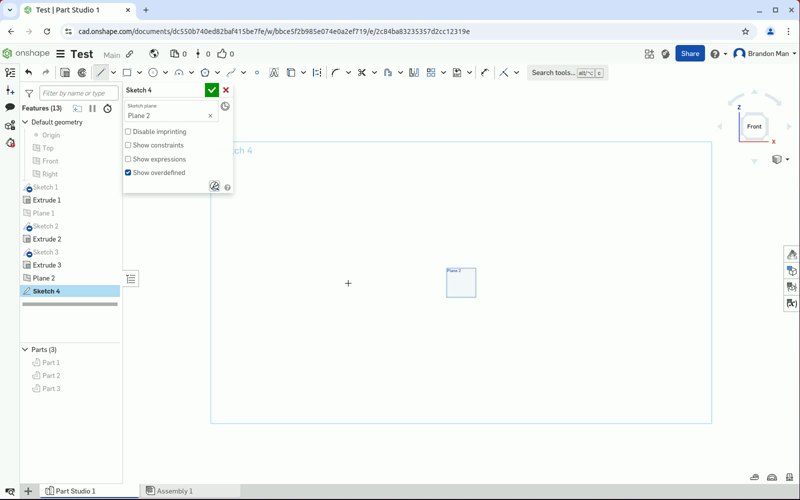
key_up(shift)
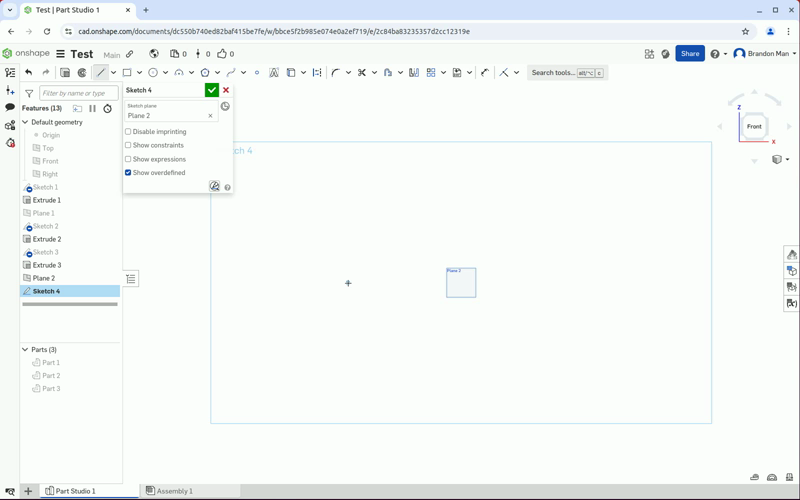
key_down(shift)
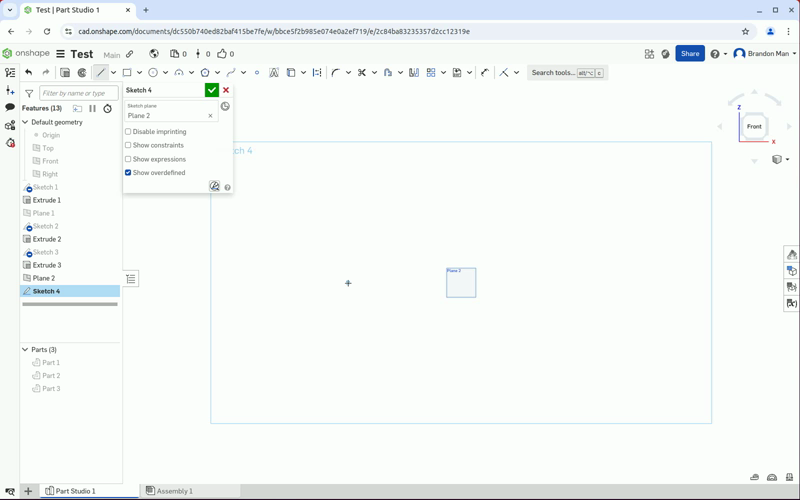
mouse_move(378, 282)
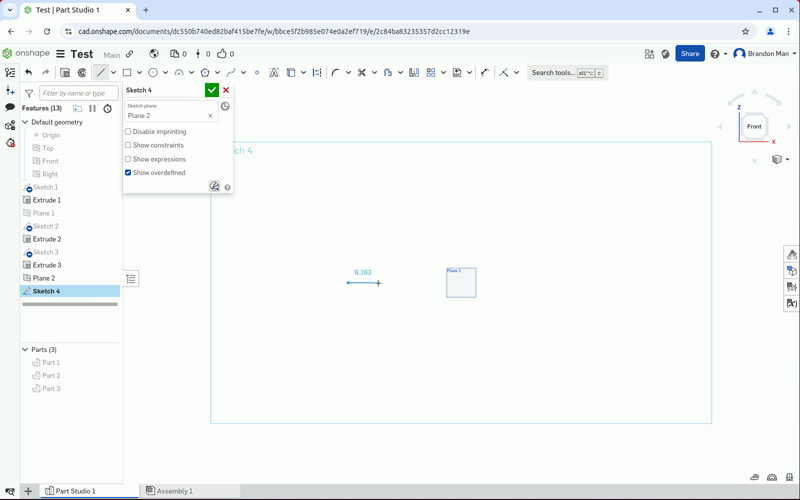
mouse_move(350, 282)
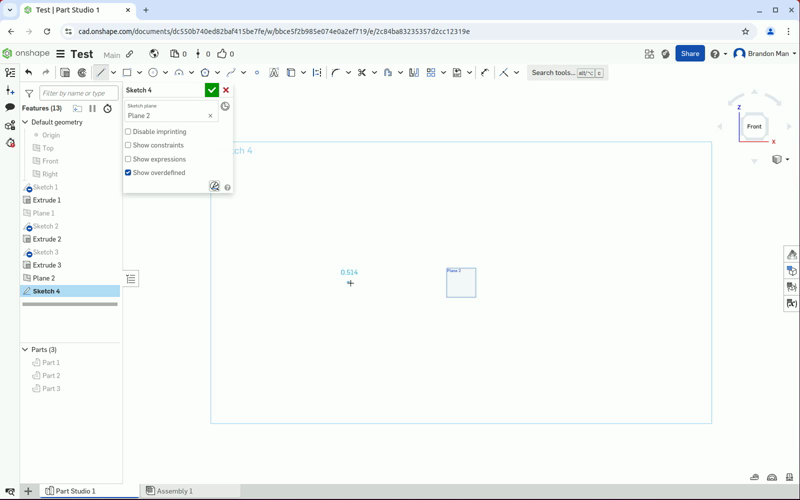
scroll(6)
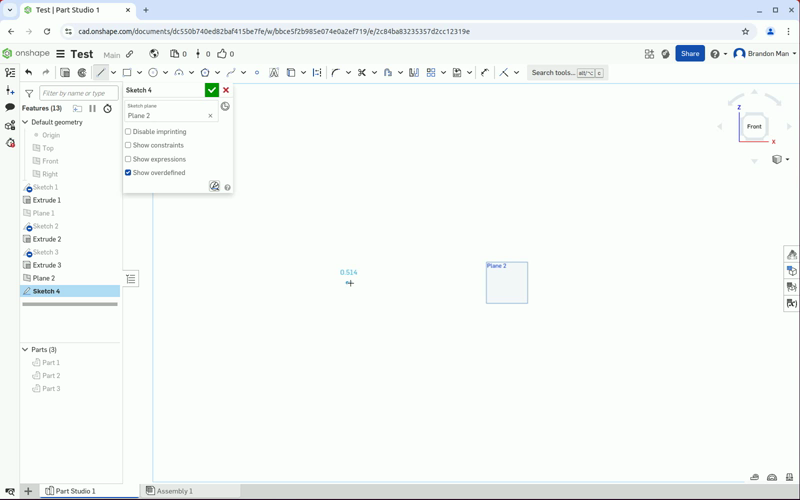
scroll(6)
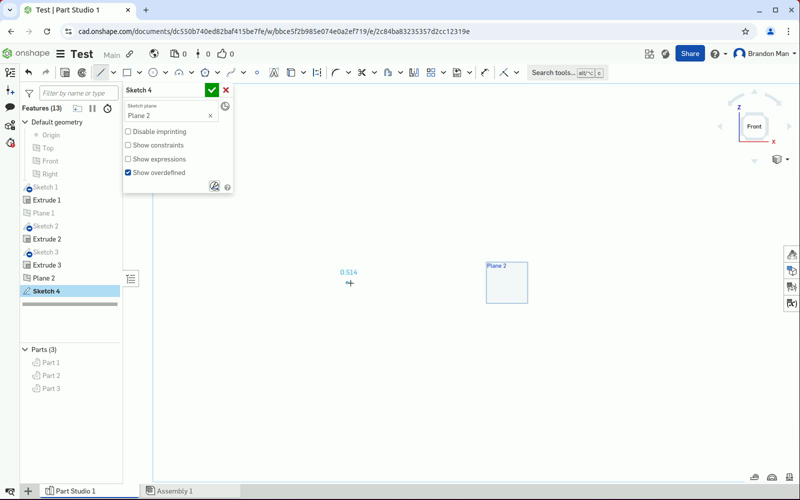
scroll(6)
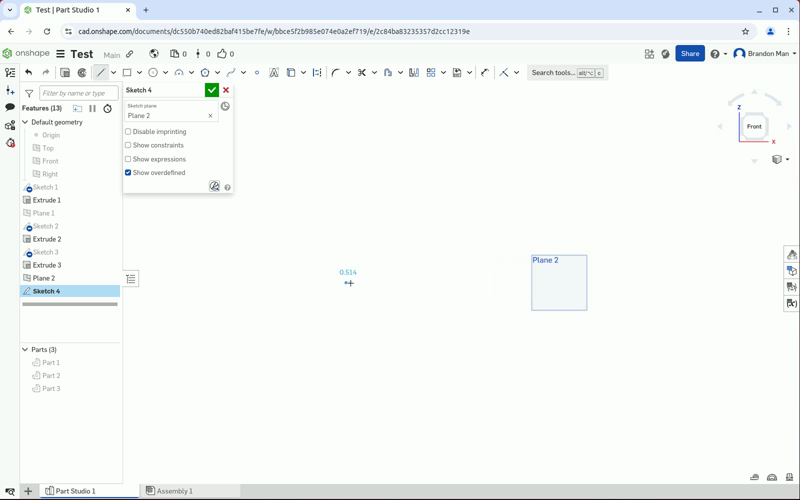
scroll(6)
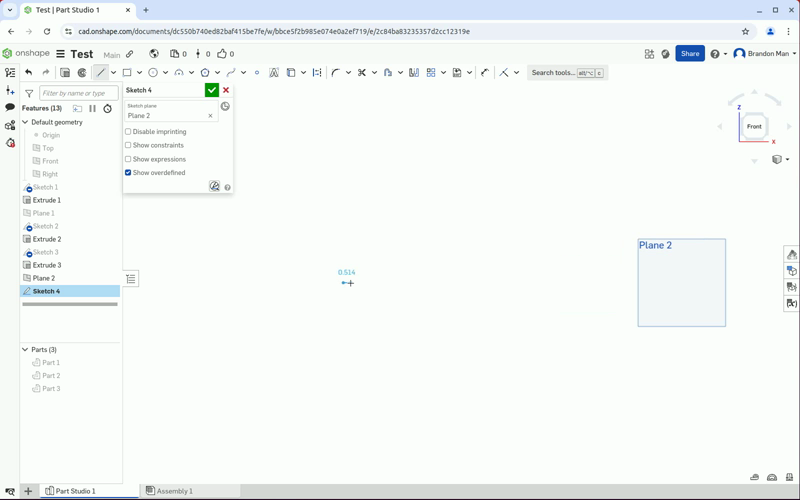
scroll(6)
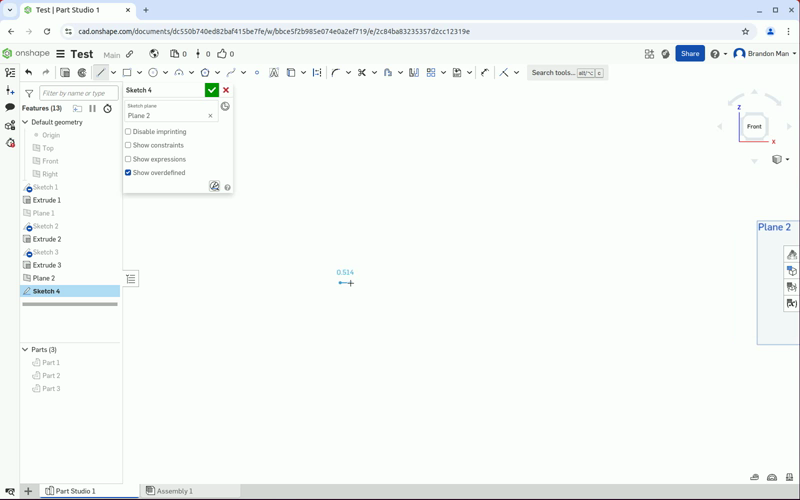
scroll(6)
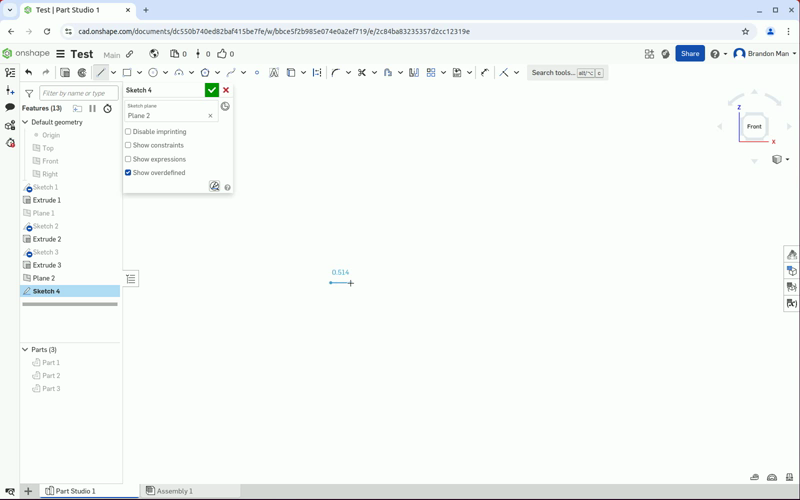
scroll(6)
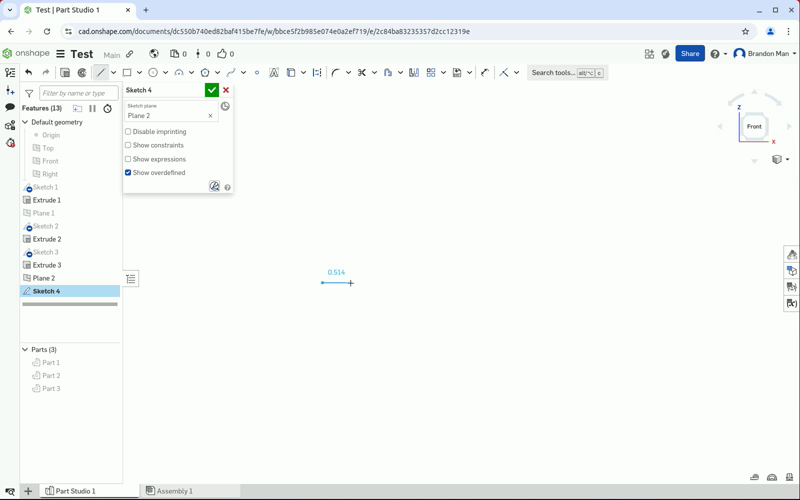
click(350, 282)
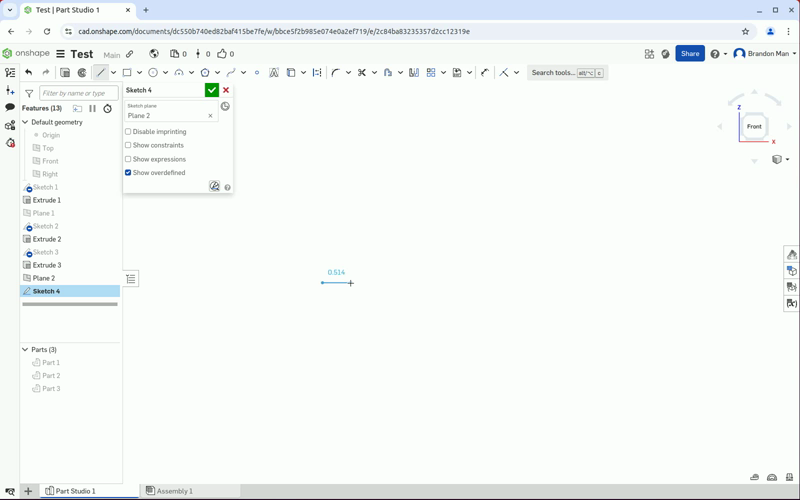
scroll(-6)
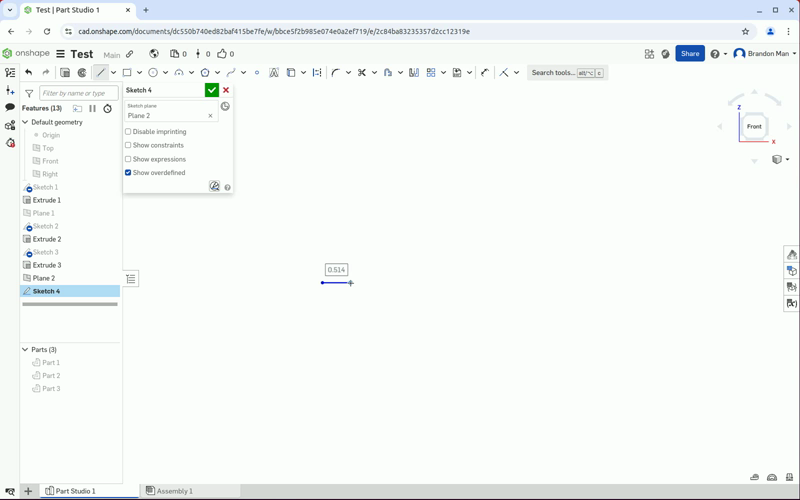
scroll(-6)
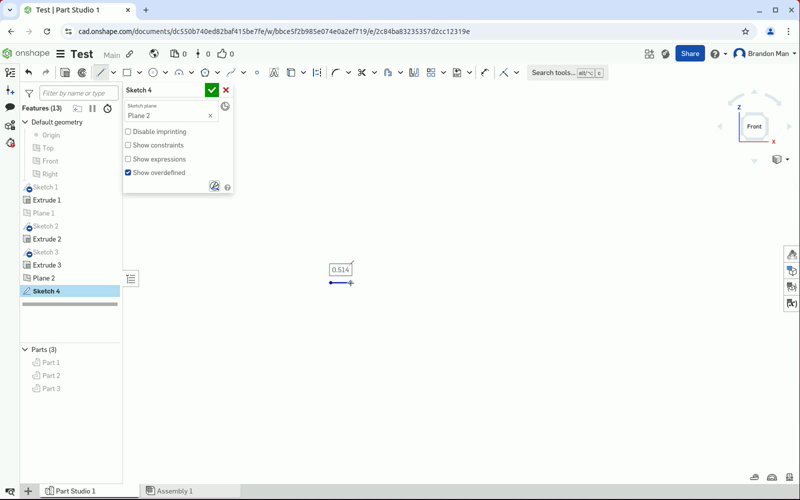
scroll(-6)
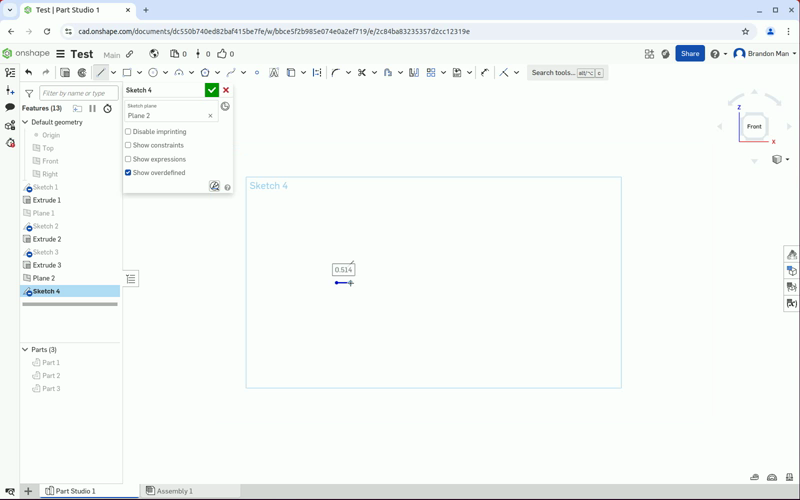
scroll(-6)
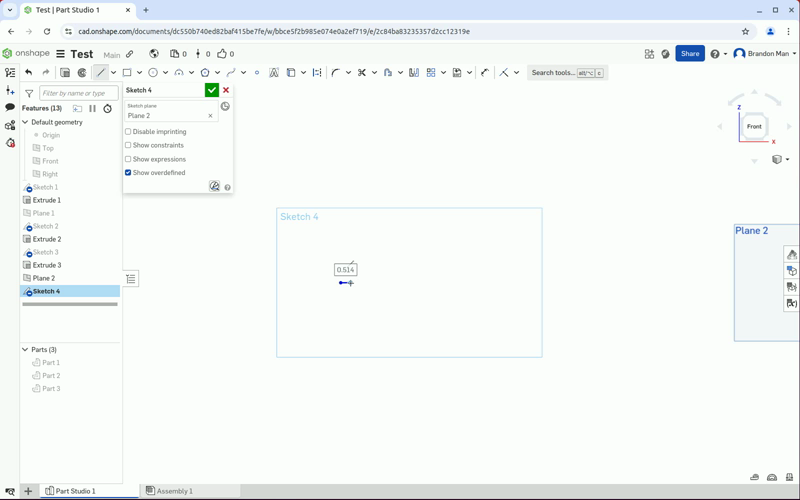
scroll(-6)
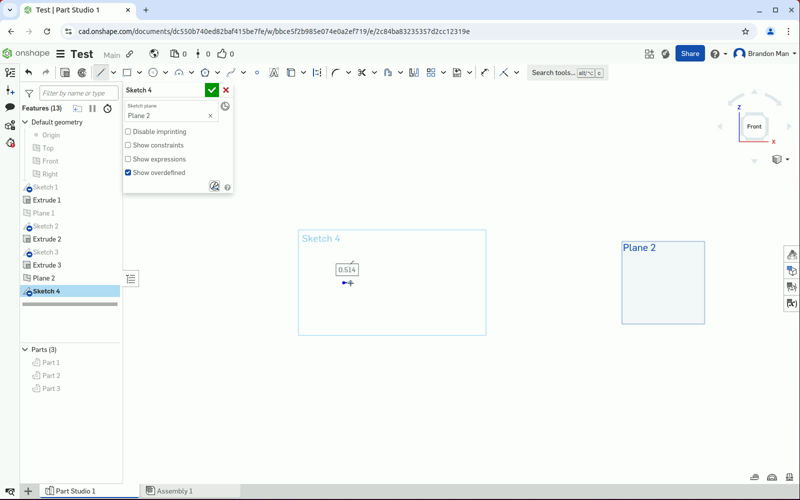
scroll(-6)
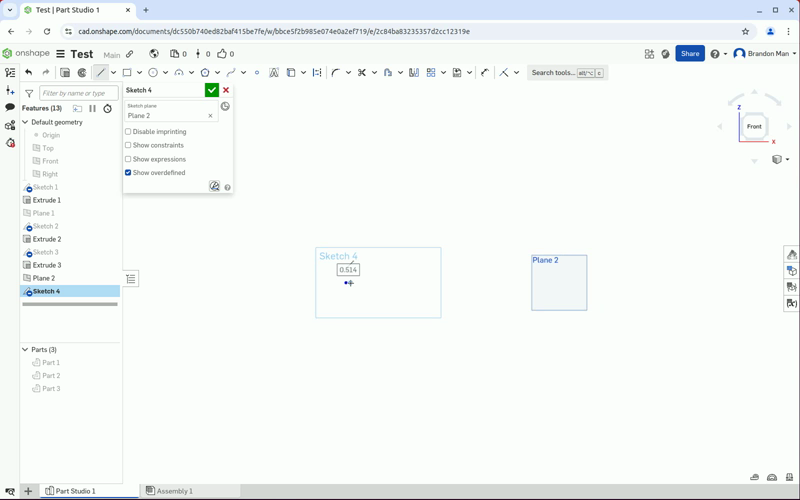
scroll(-6)
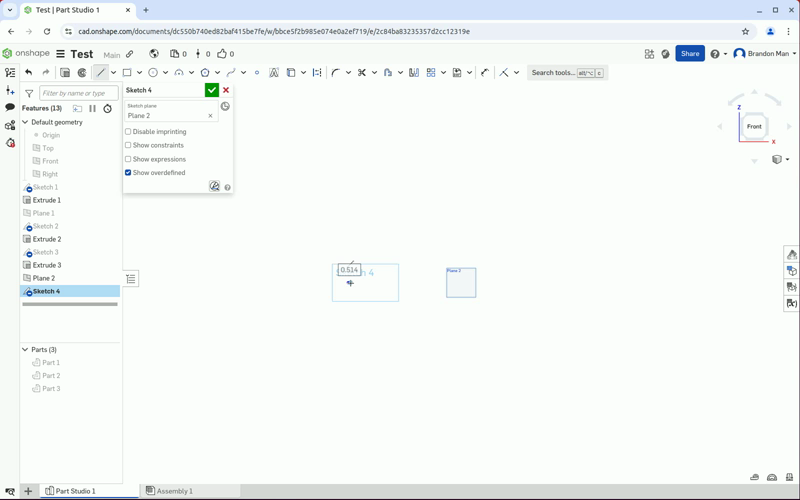
key_up(shift)
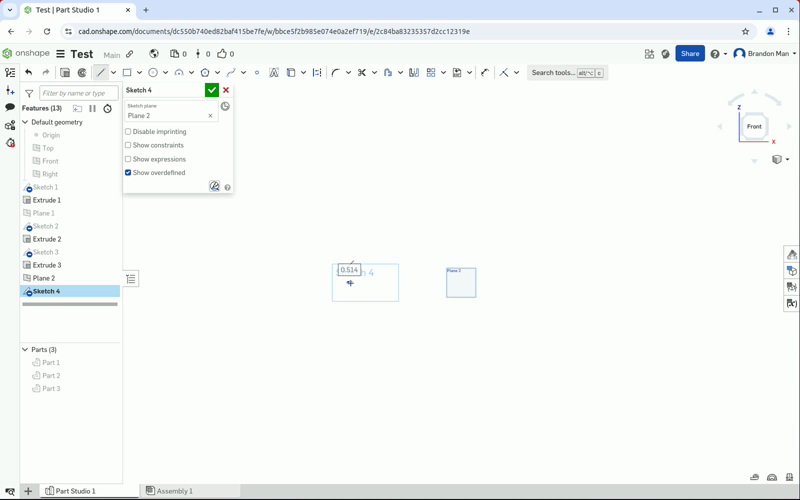
key_down(shift)
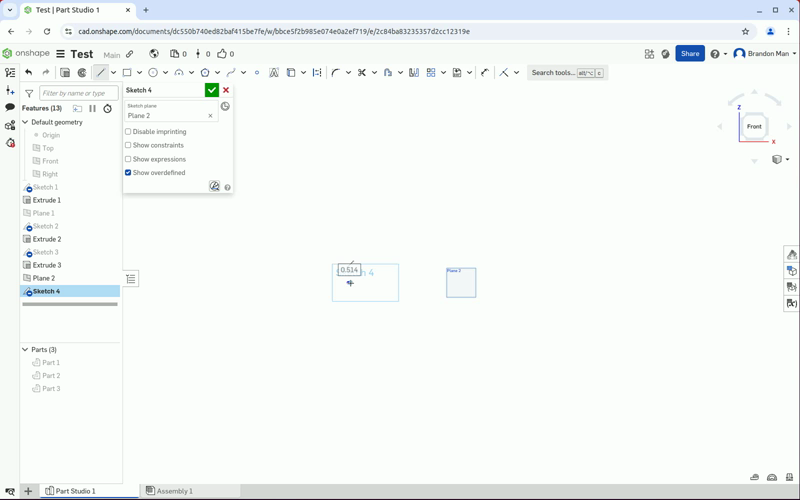
mouse_move(380, 282)
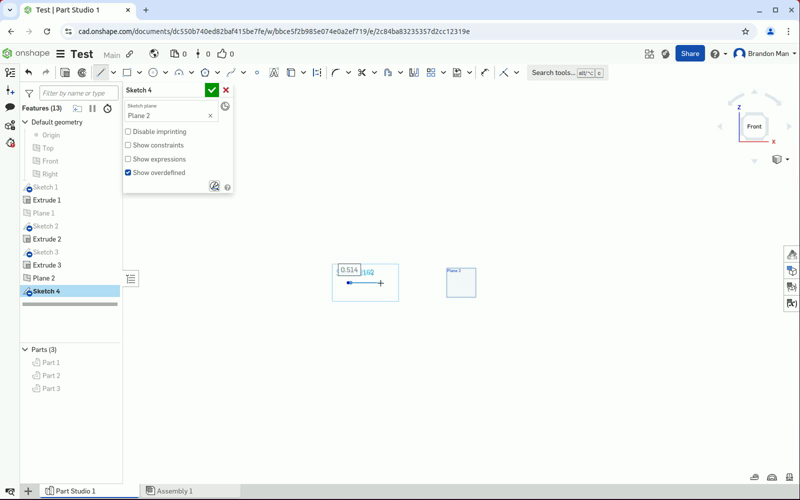
mouse_move(350, 259)
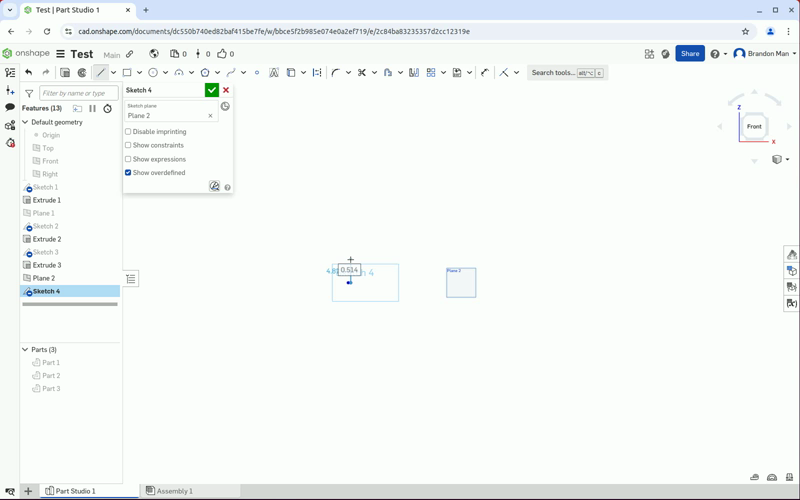
click(350, 259)
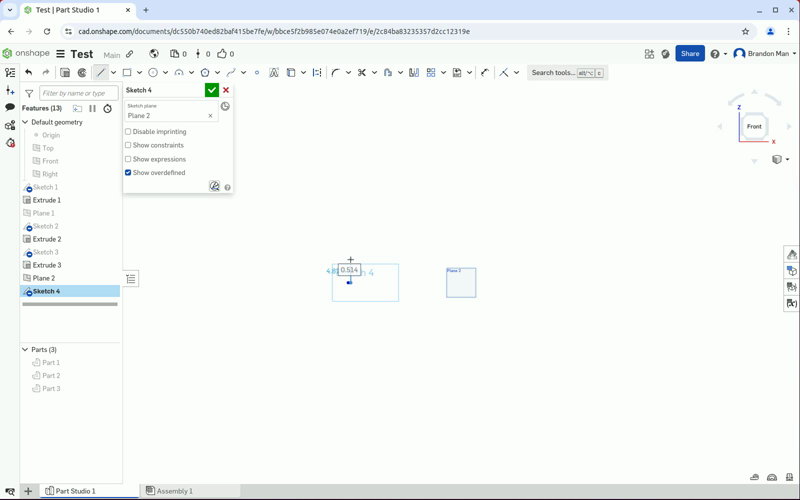
key_up(shift)
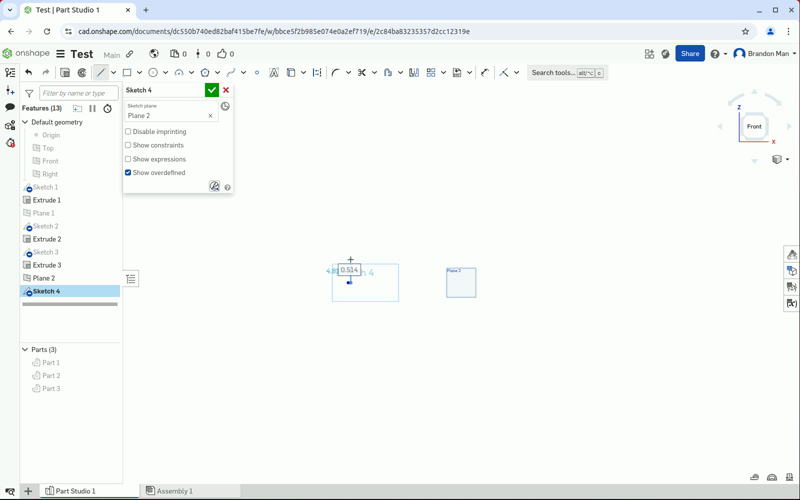
key_down(shift)
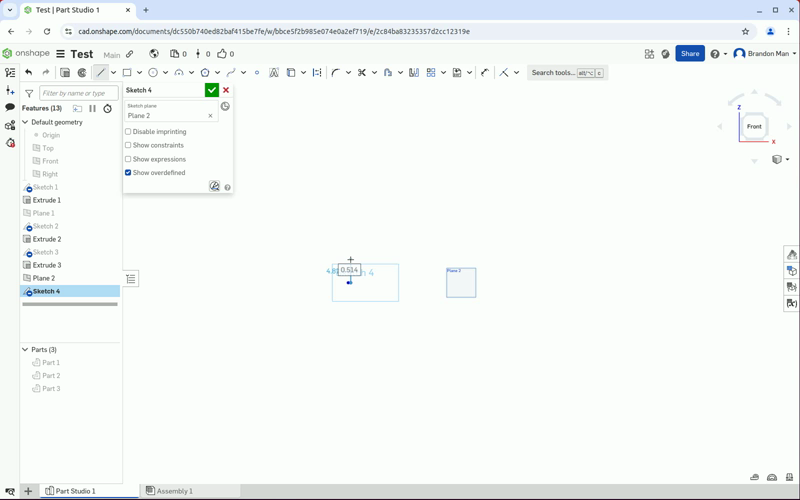
mouse_move(569, 259)
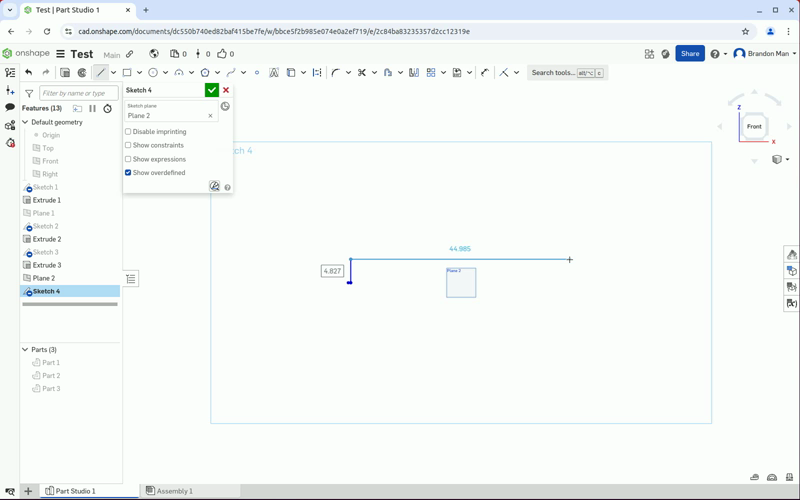
click(569, 259)
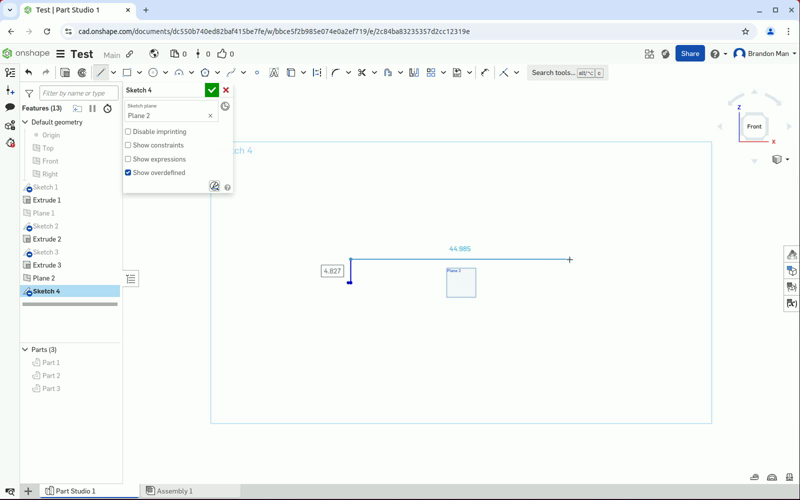
key_up(shift)
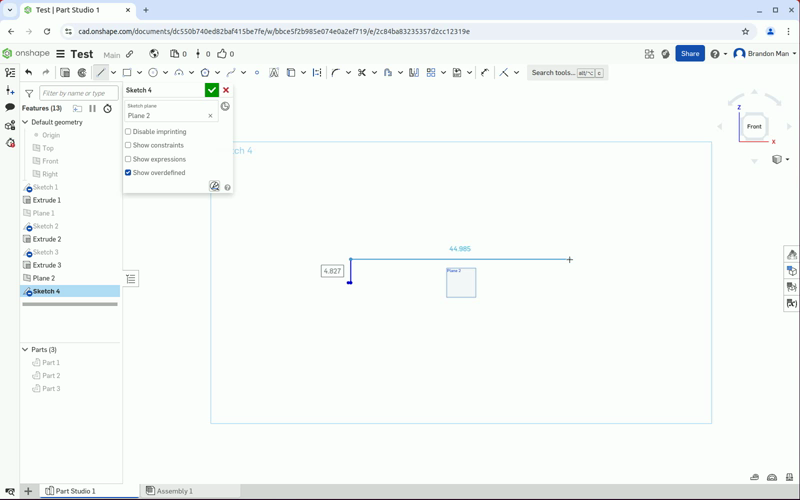
key_down(shift)
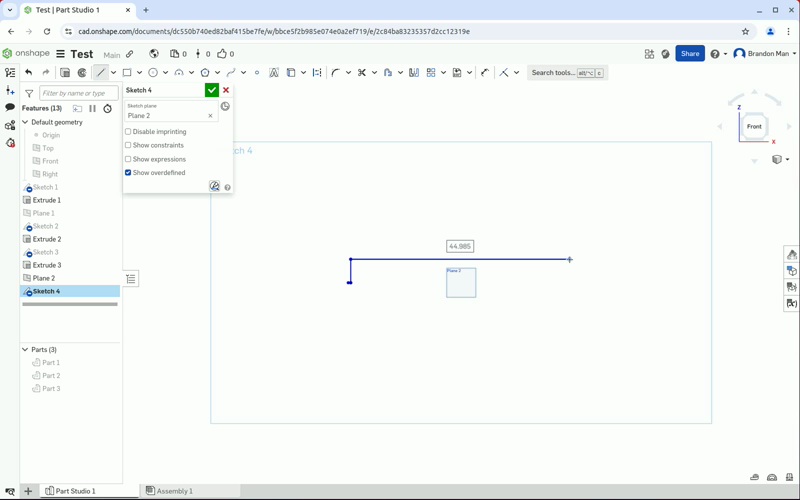
mouse_move(589, 259)
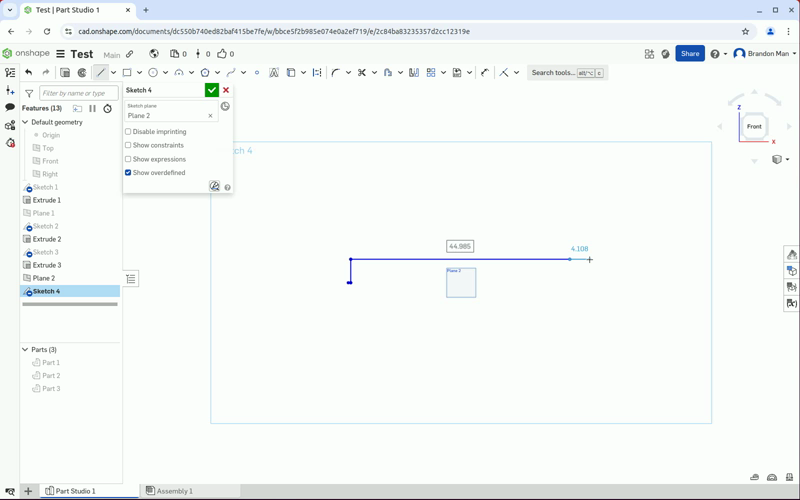
mouse_move(569, 282)
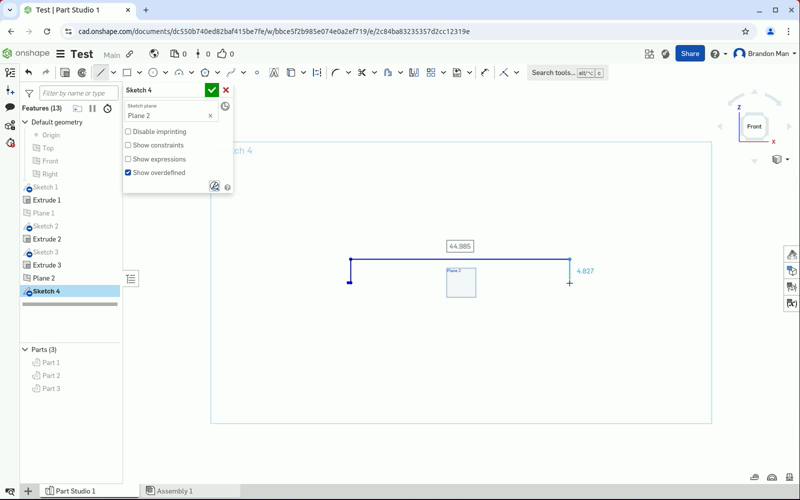
click(569, 282)
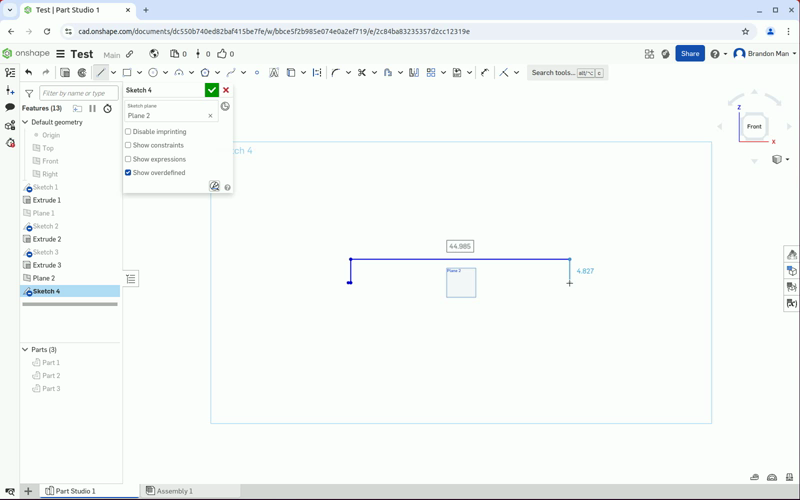
key_up(shift)
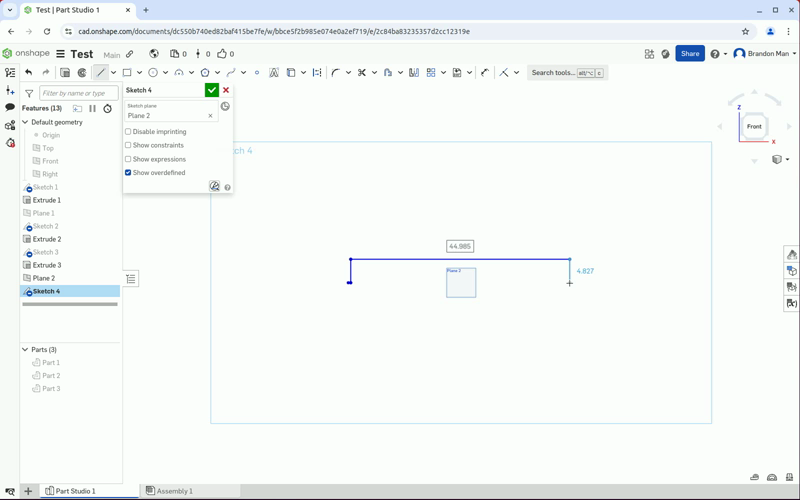
key_down(shift)
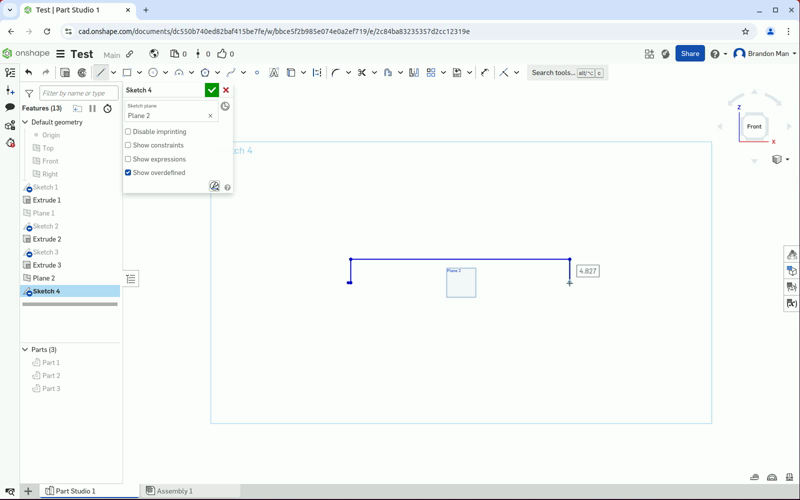
mouse_move(589, 282)
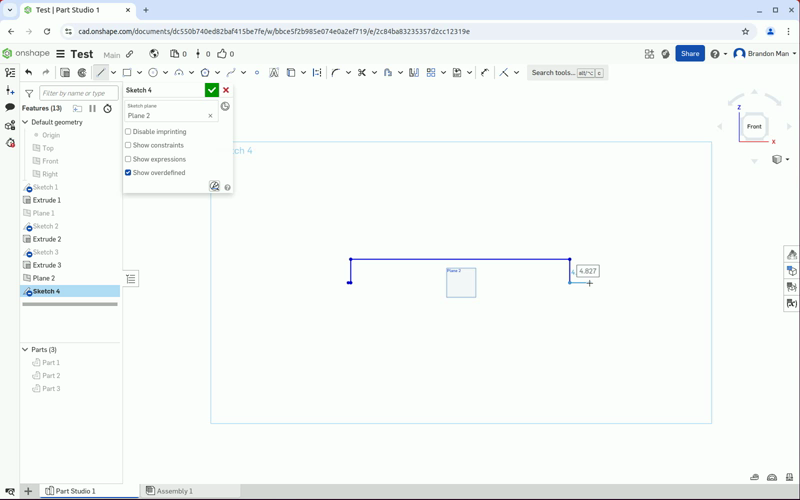
mouse_move(572, 282)
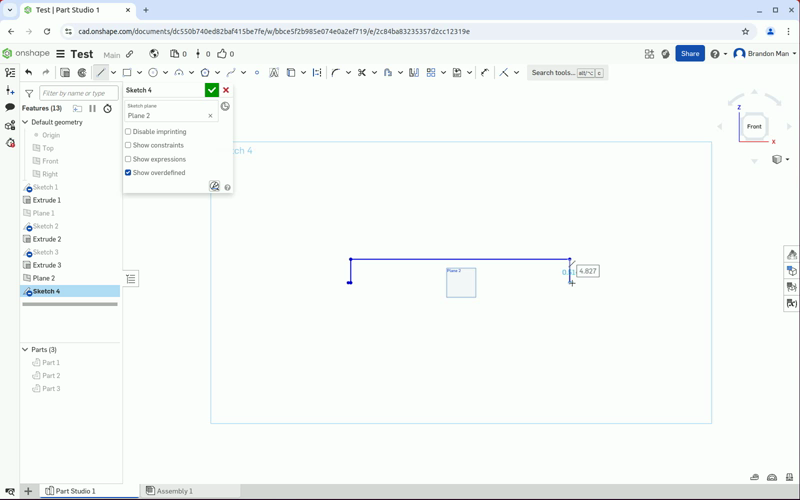
scroll(6)
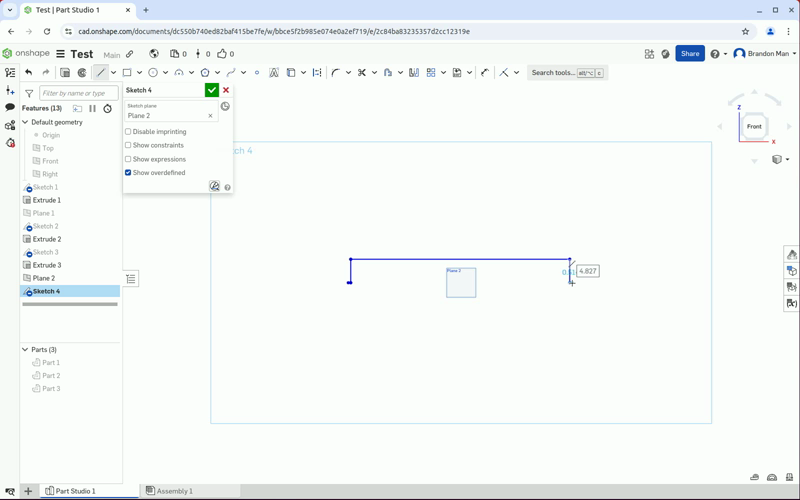
scroll(6)
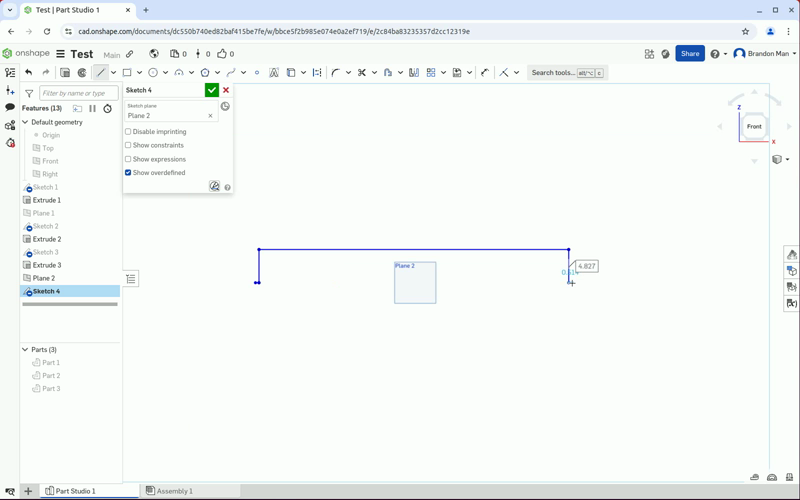
scroll(6)
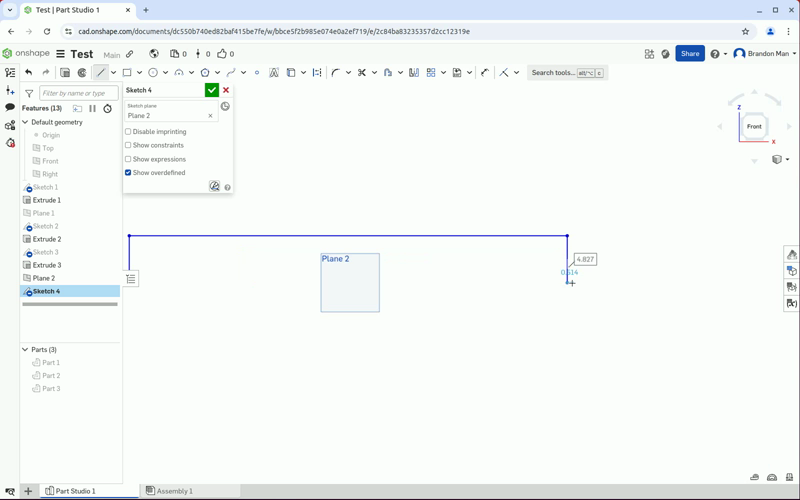
scroll(6)
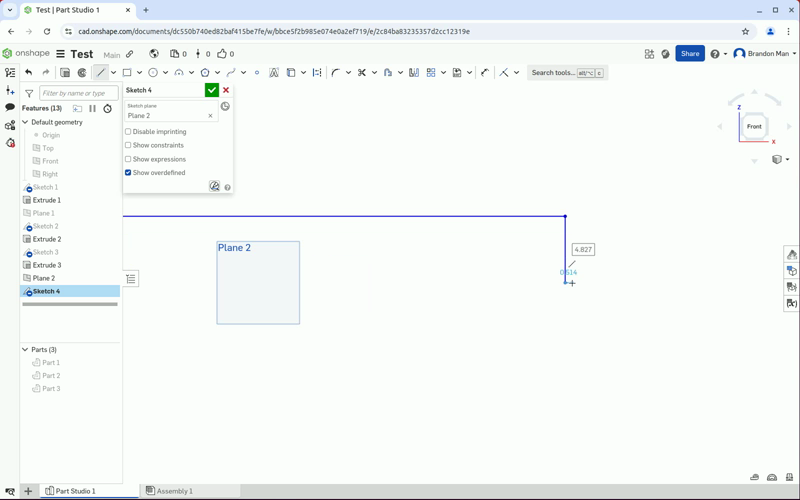
scroll(6)
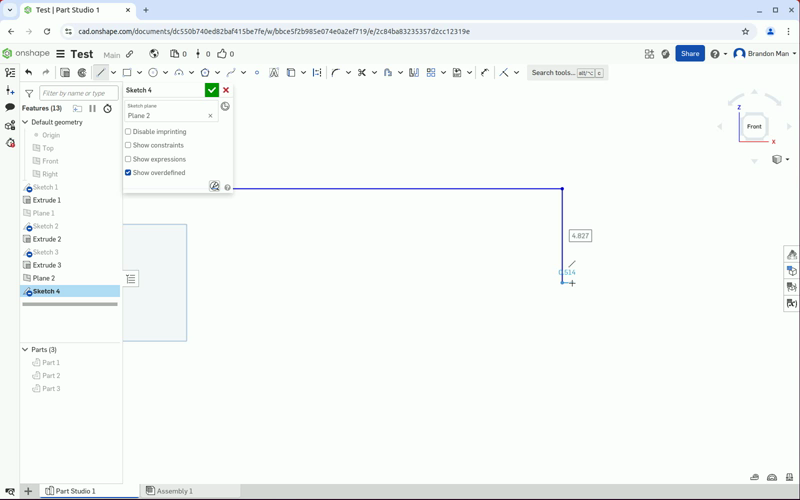
scroll(6)
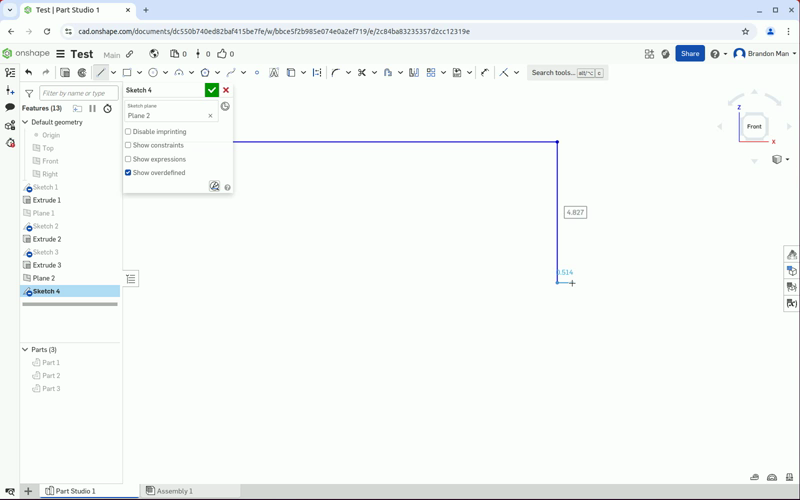
scroll(6)
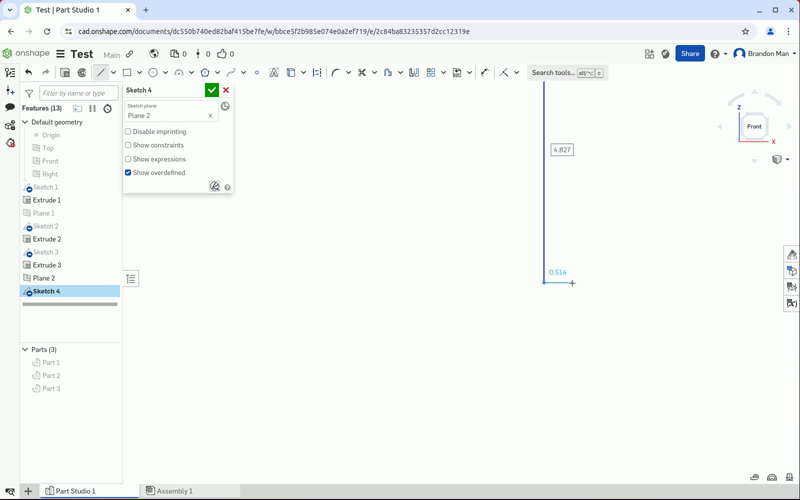
click(572, 282)
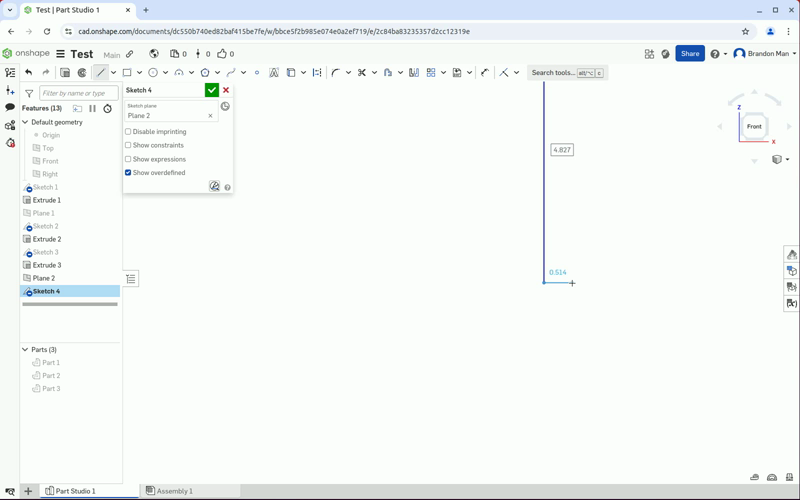
scroll(-6)
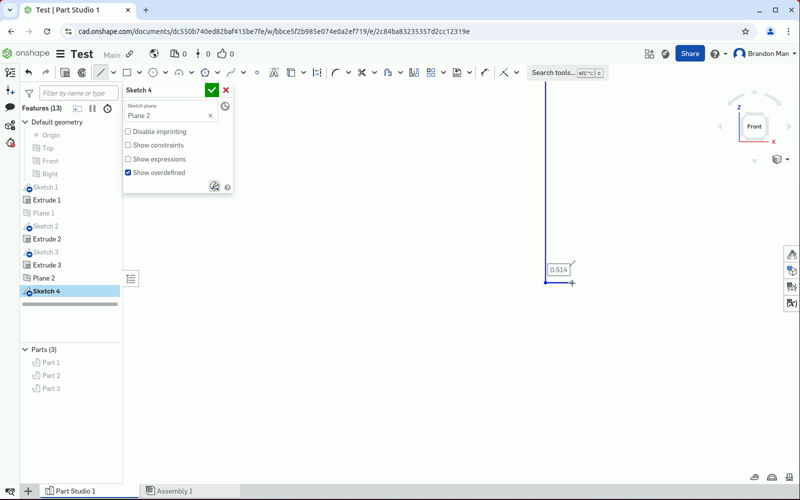
scroll(-6)
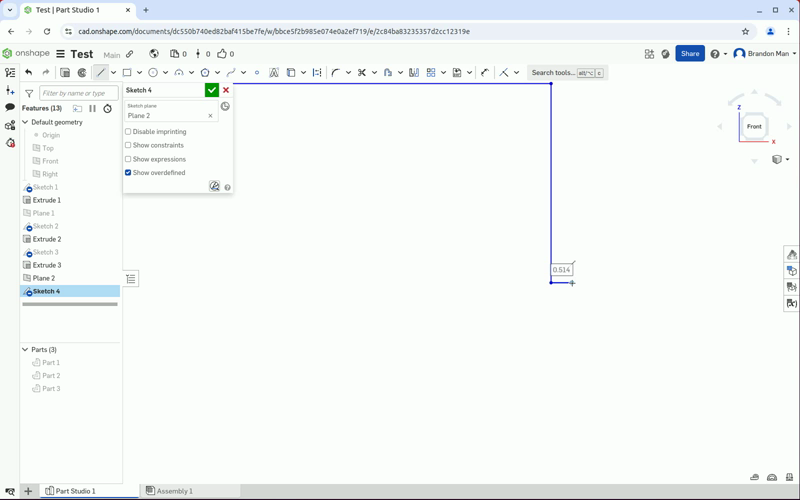
scroll(-6)
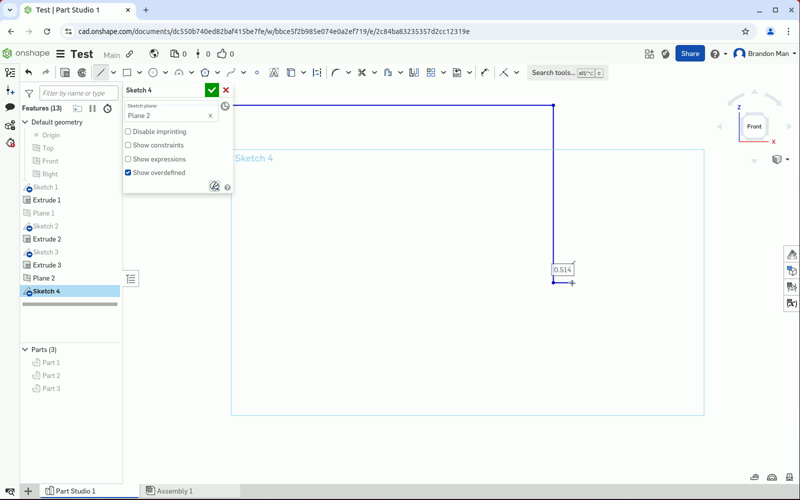
scroll(-6)
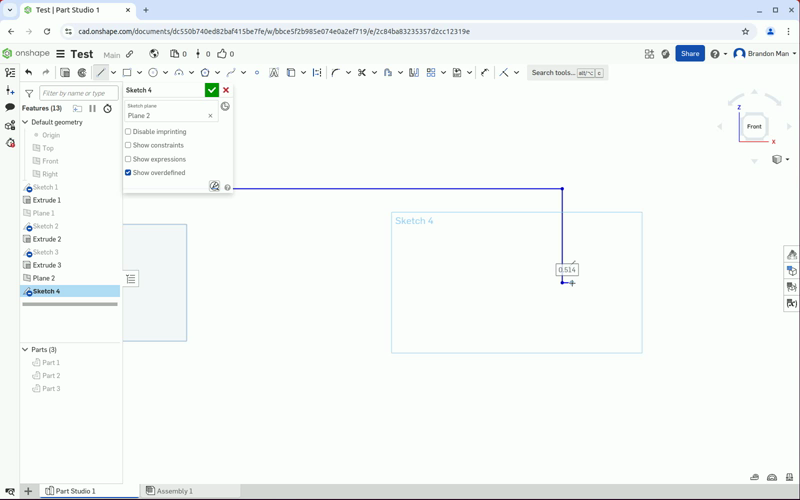
scroll(-6)
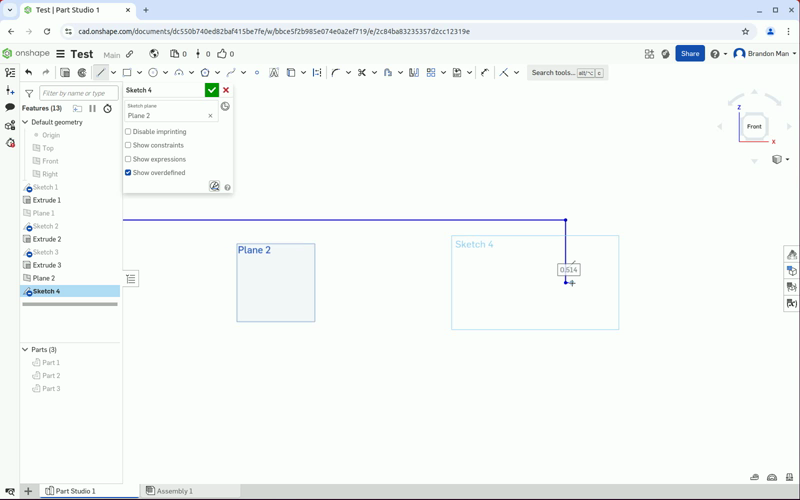
scroll(-6)
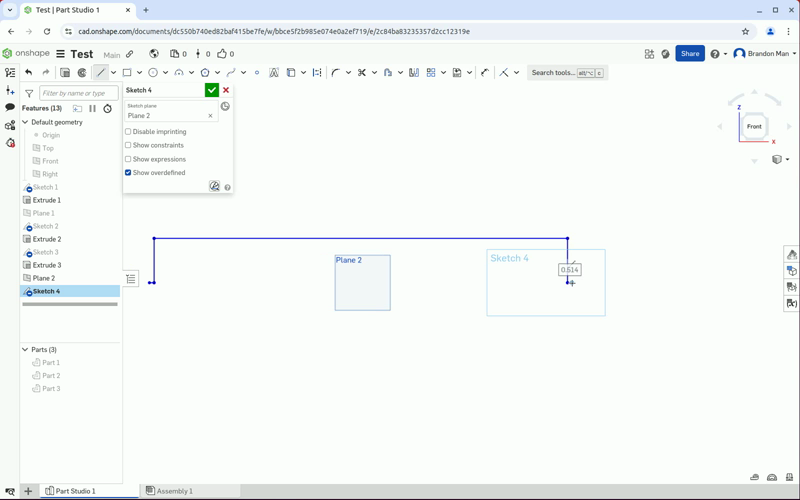
scroll(-6)
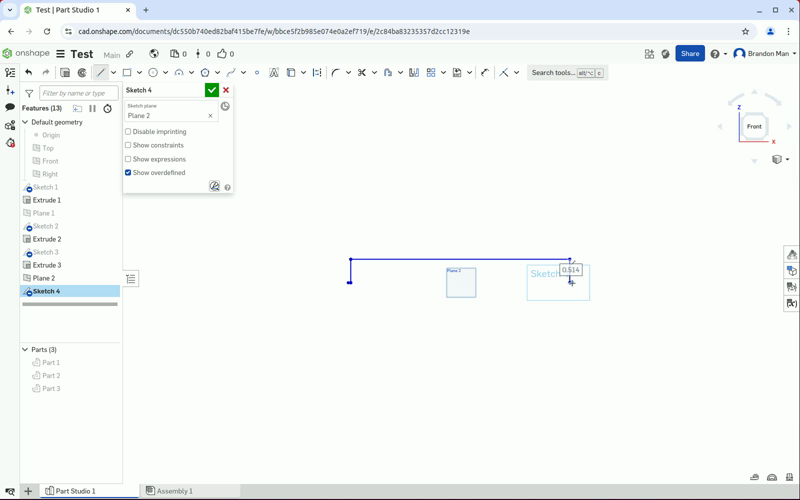
key_up(shift)
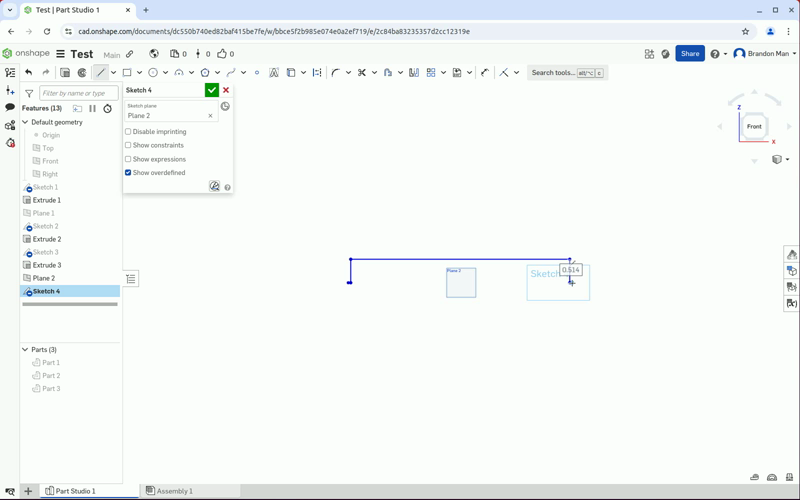
key_down(shift)
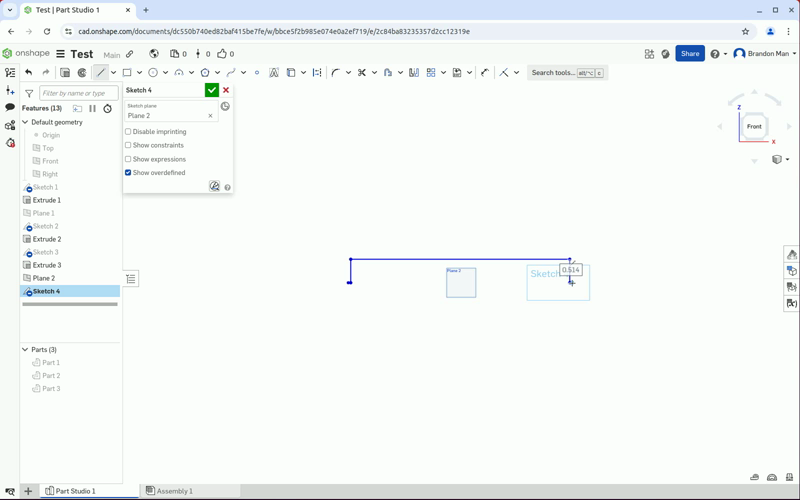
mouse_move(589, 282)
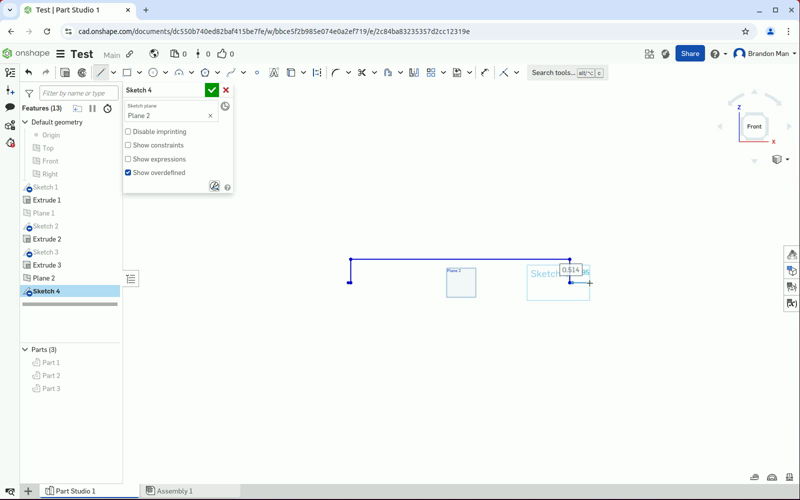
mouse_move(572, 257)
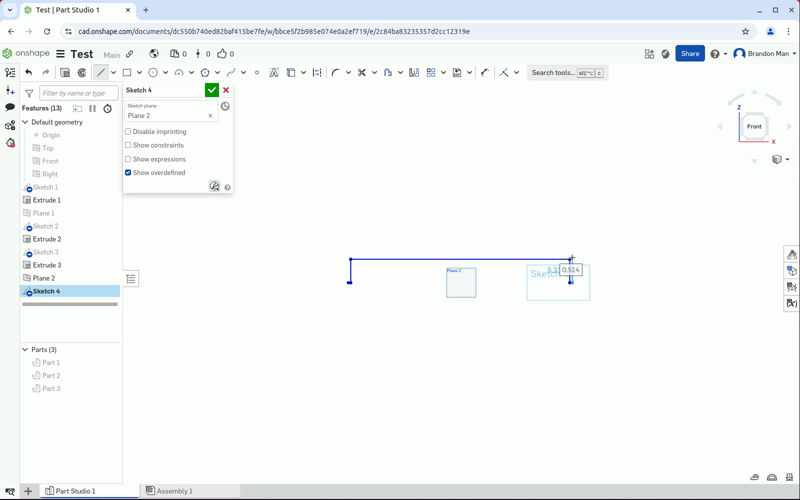
scroll(6)
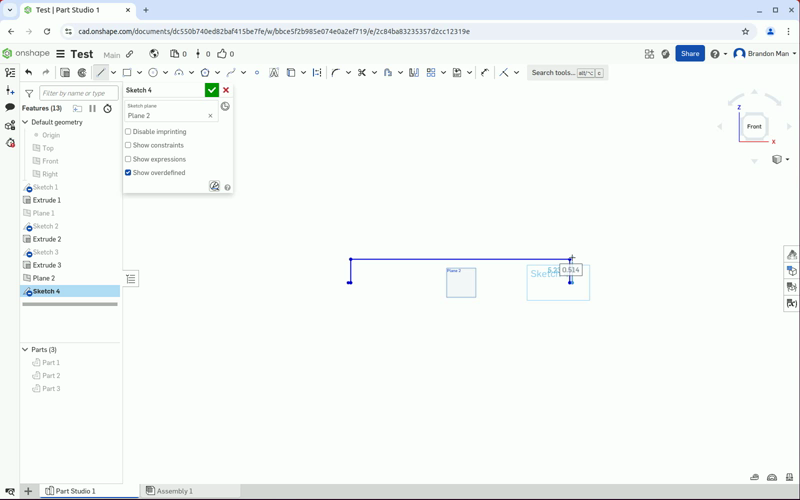
scroll(6)
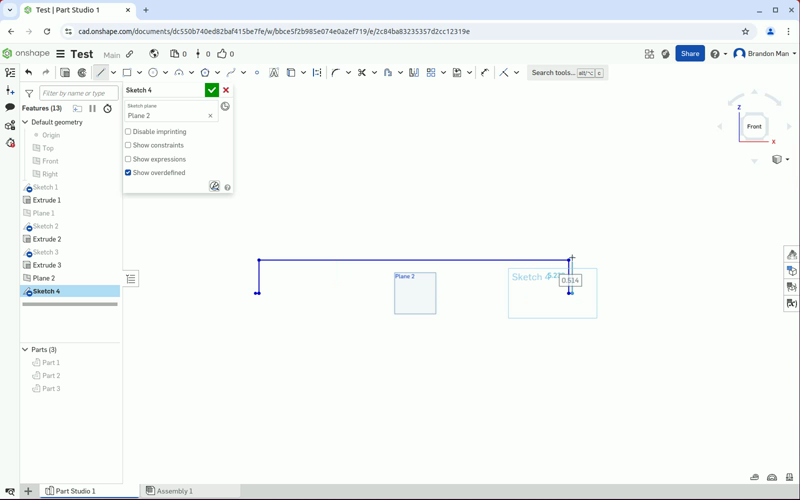
scroll(6)
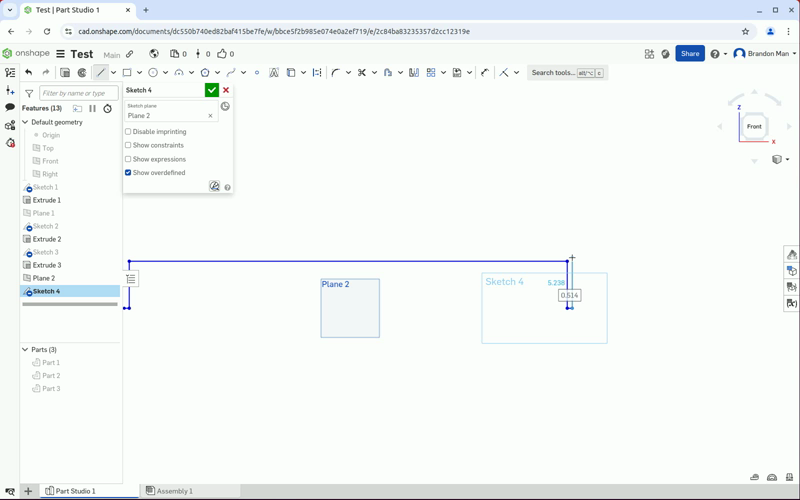
scroll(6)
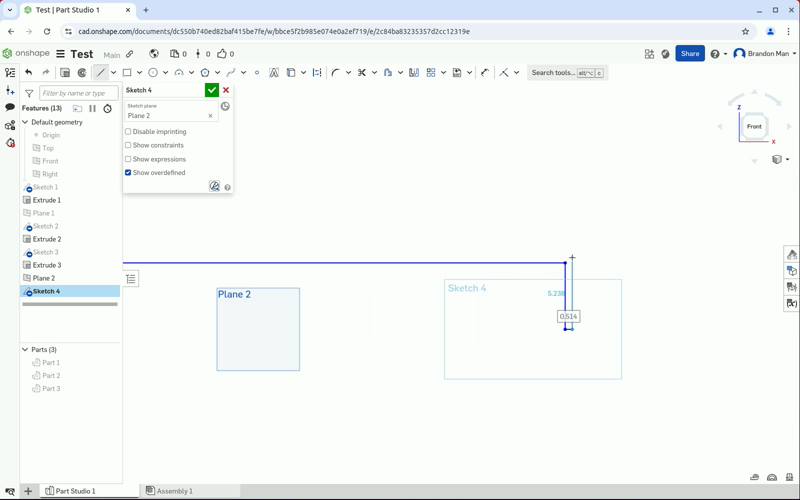
scroll(6)
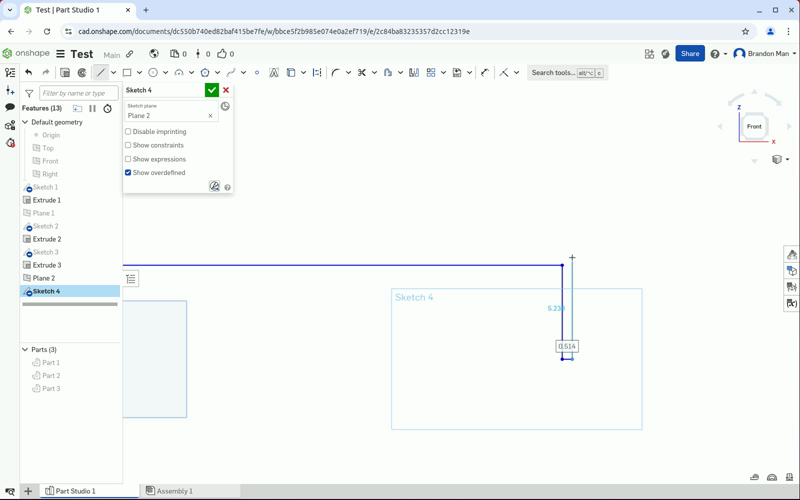
scroll(6)
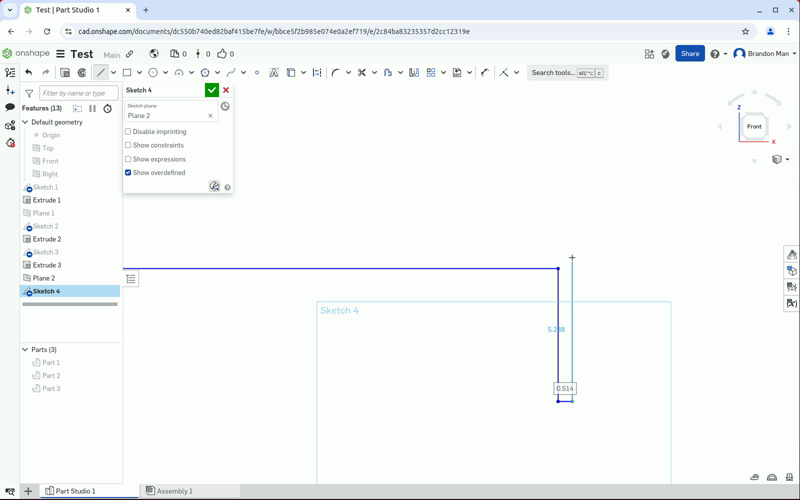
scroll(6)
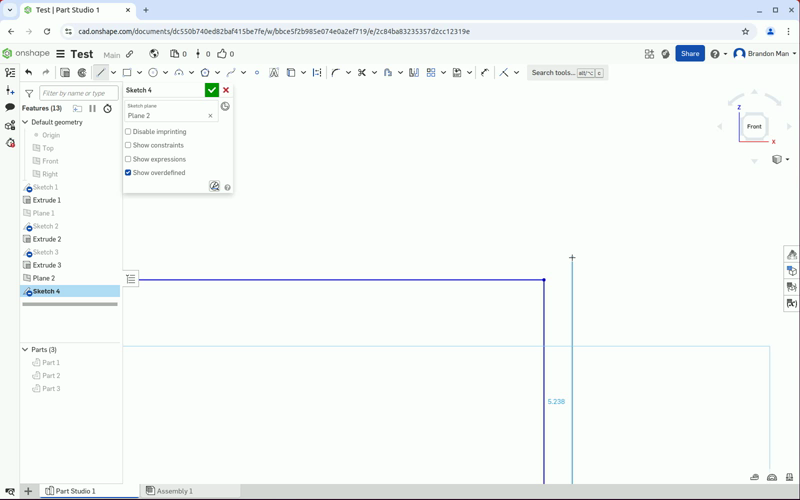
click(572, 257)
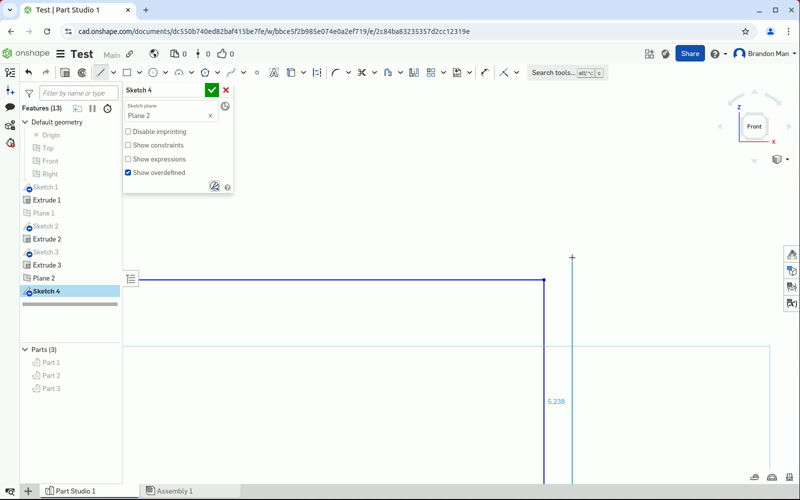
scroll(-6)
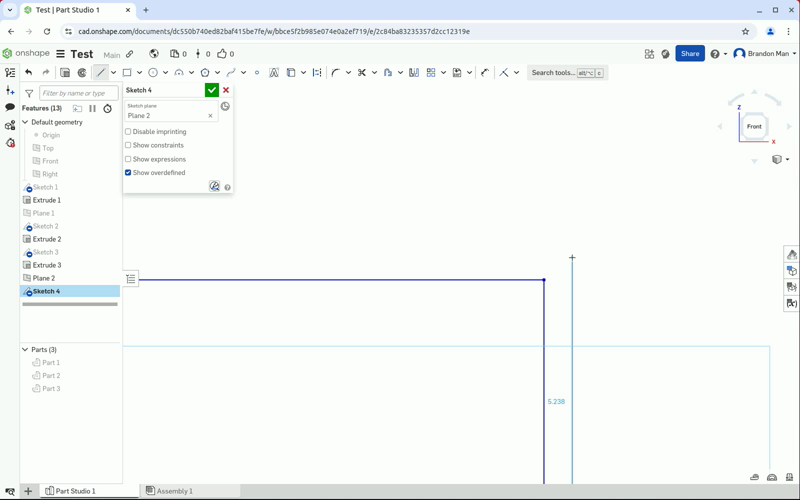
scroll(-6)
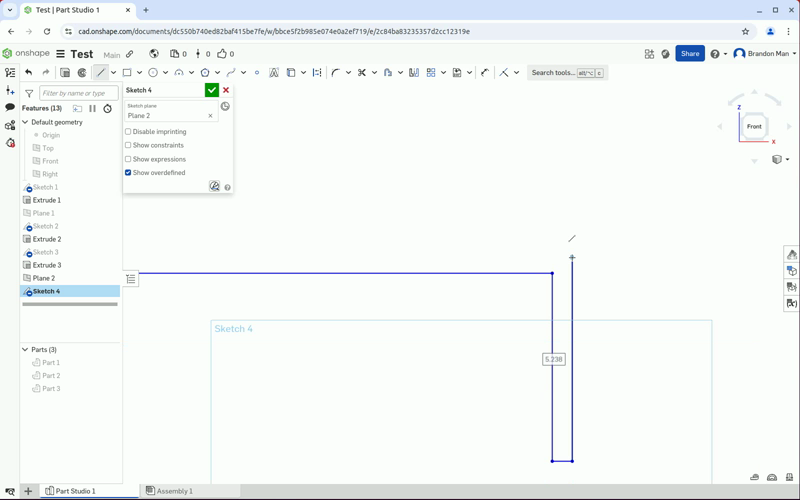
scroll(-6)
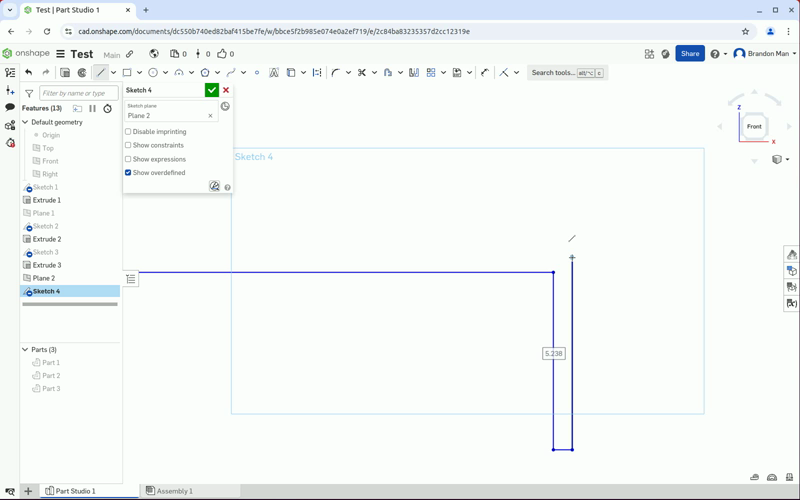
scroll(-6)
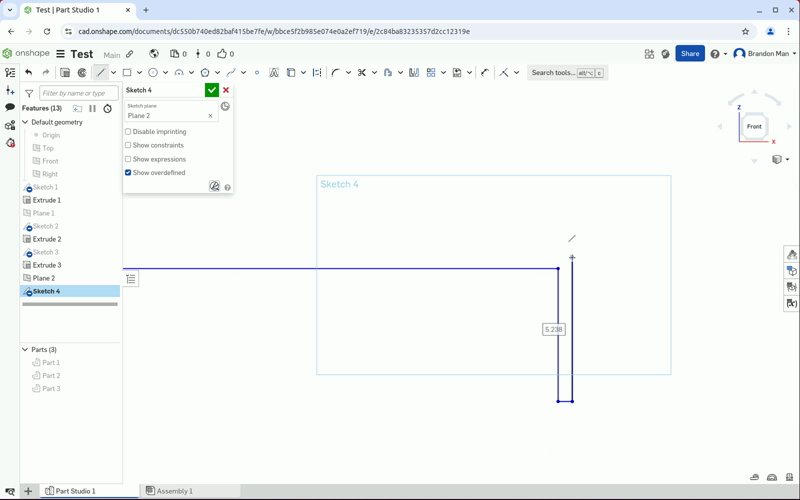
scroll(-6)
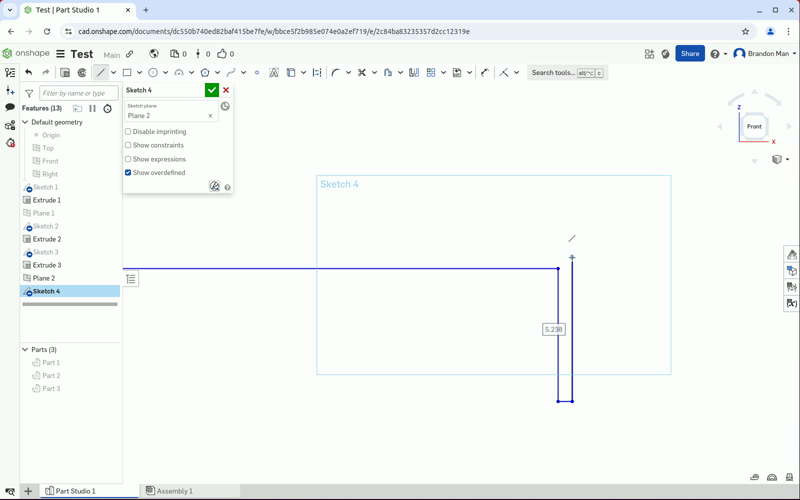
scroll(-6)
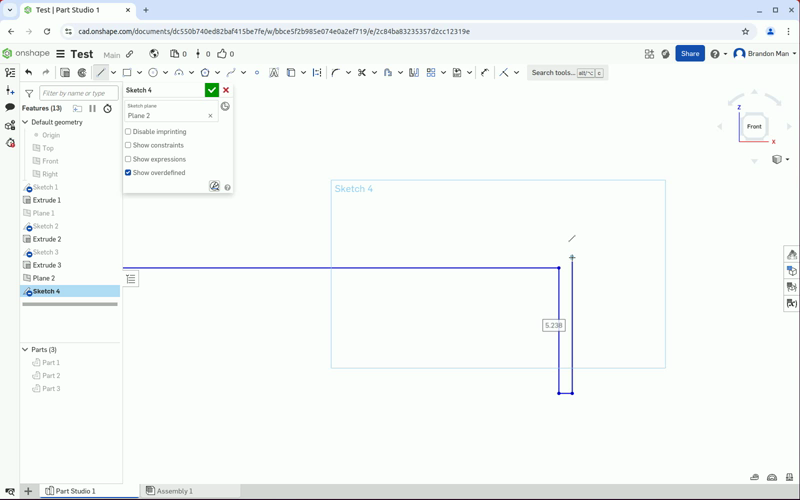
scroll(-6)
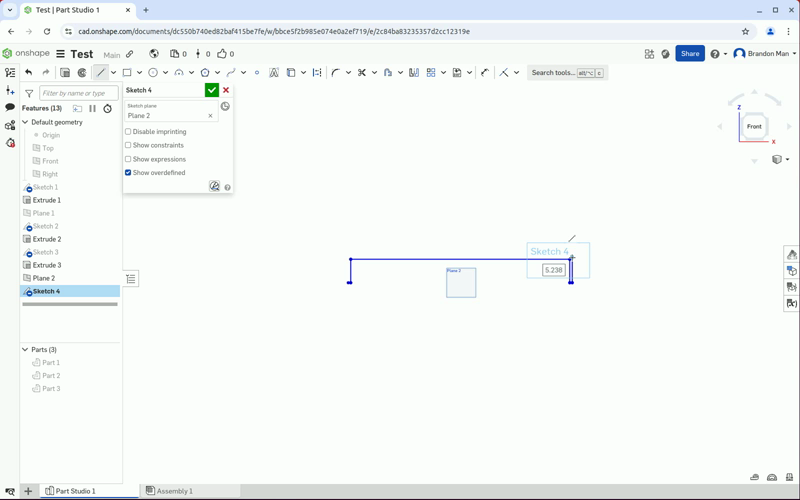
key_up(shift)
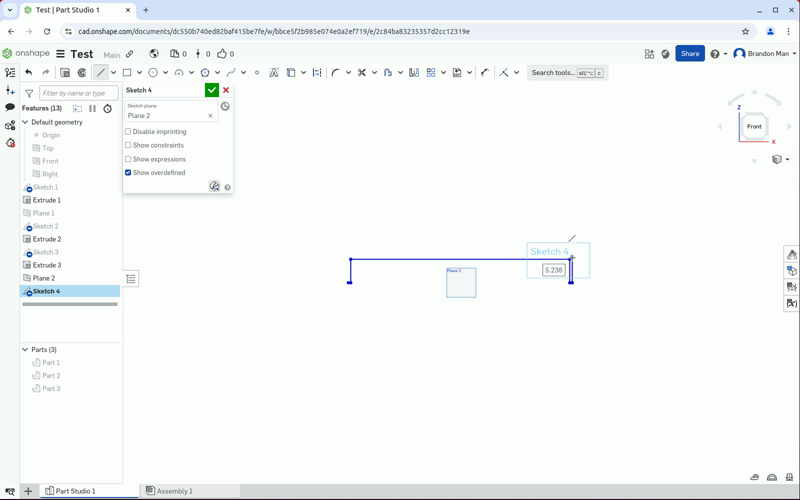
key_down(shift)
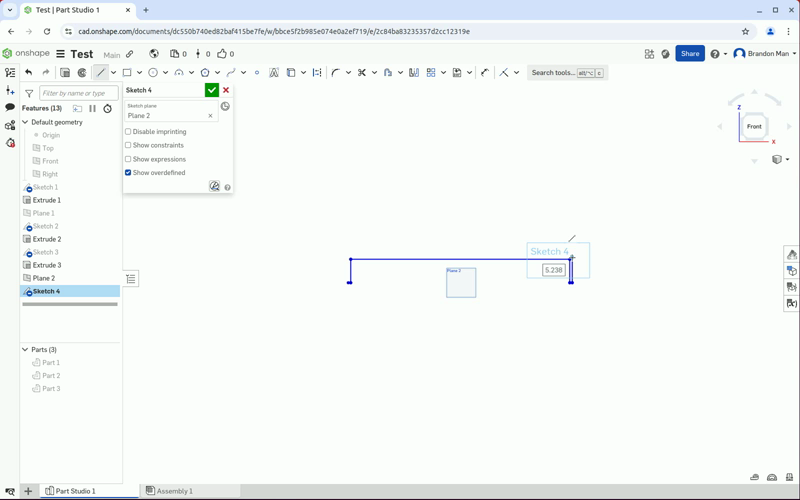
mouse_move(348, 257)
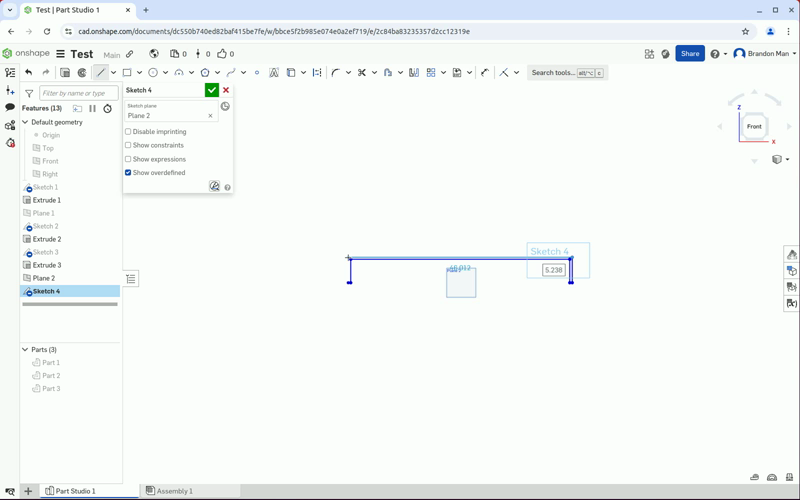
scroll(6)
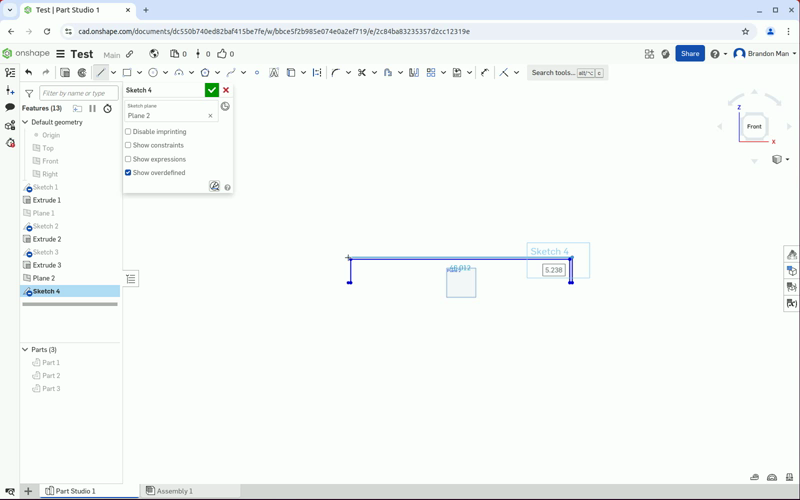
scroll(6)
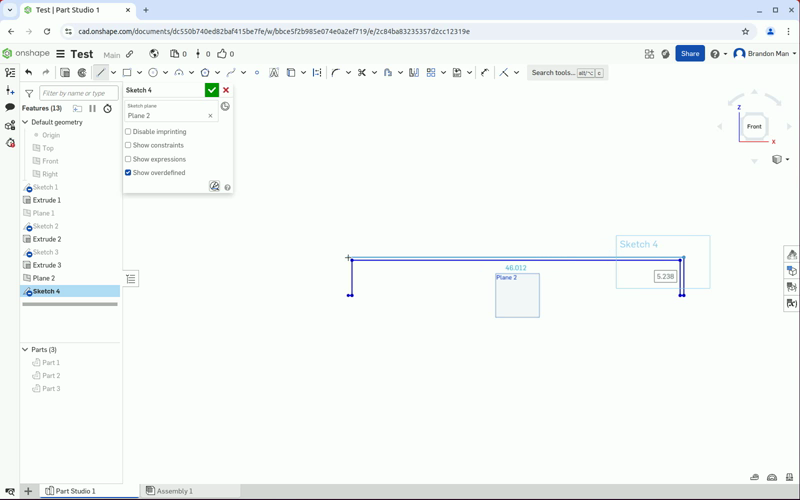
scroll(6)
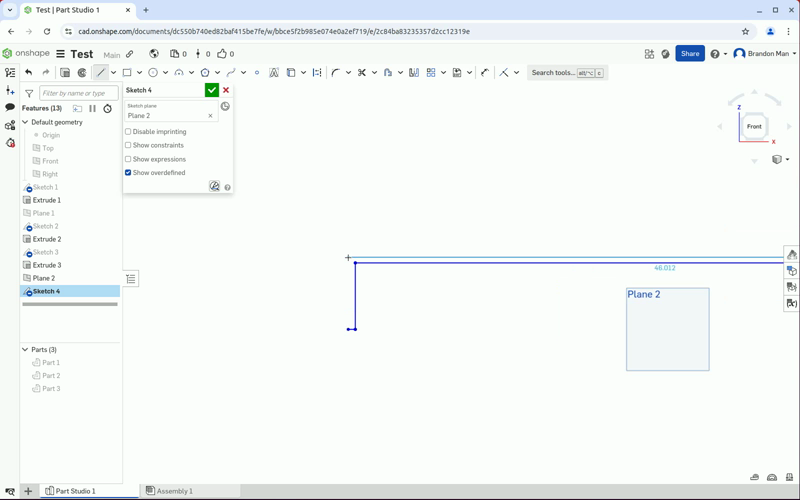
scroll(6)
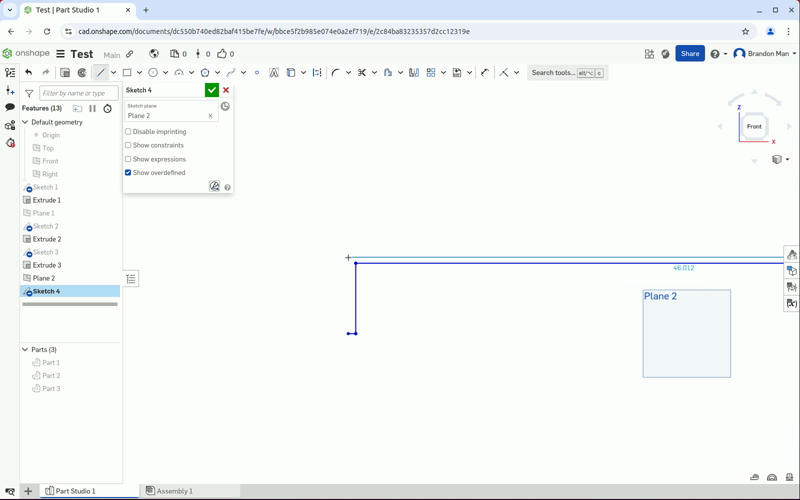
scroll(6)
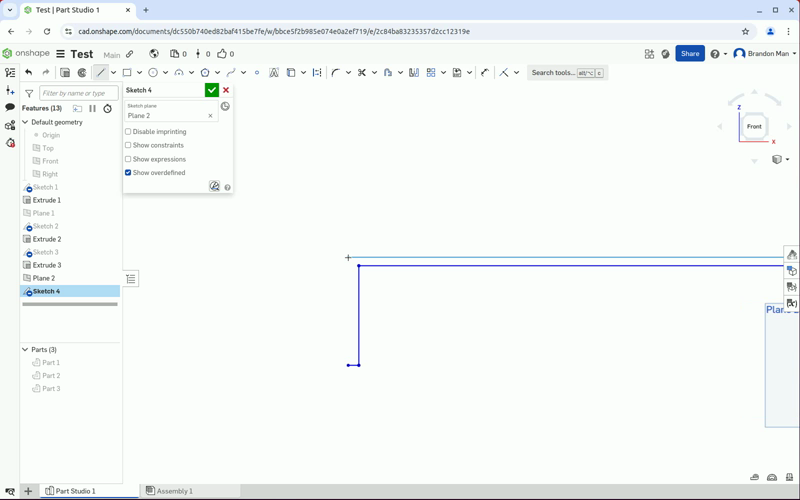
scroll(6)
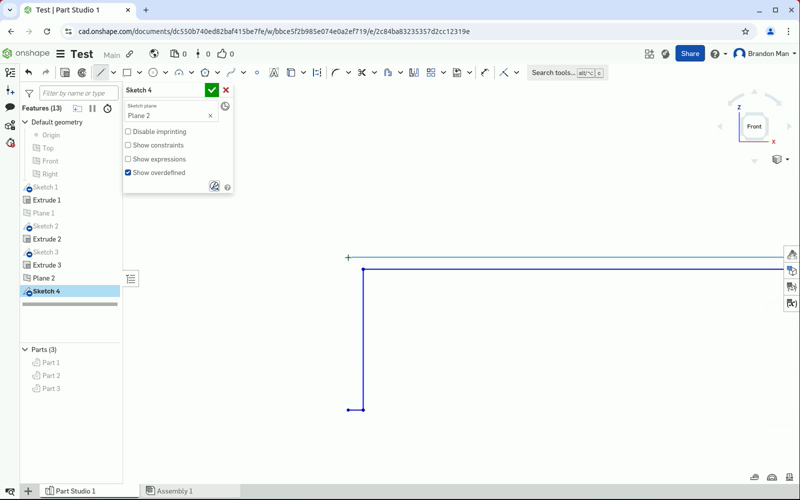
scroll(6)
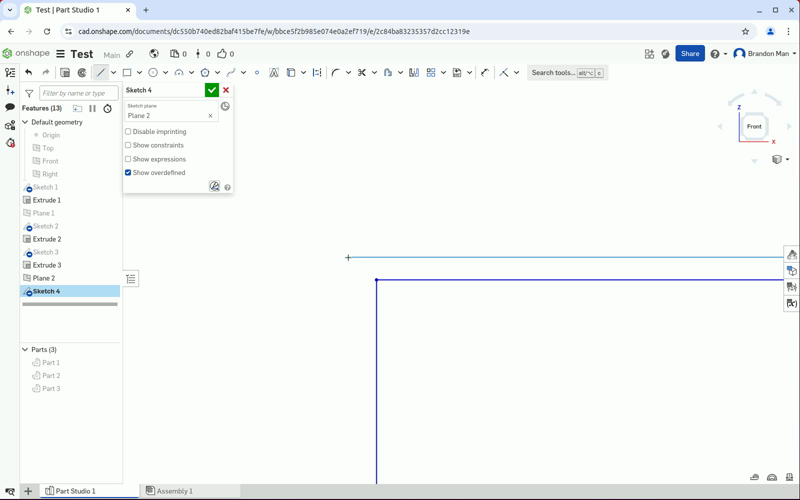
click(348, 257)
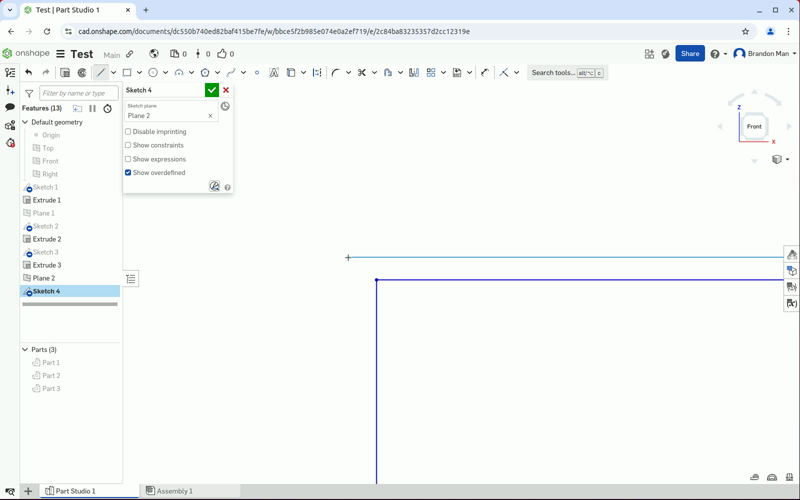
scroll(-6)
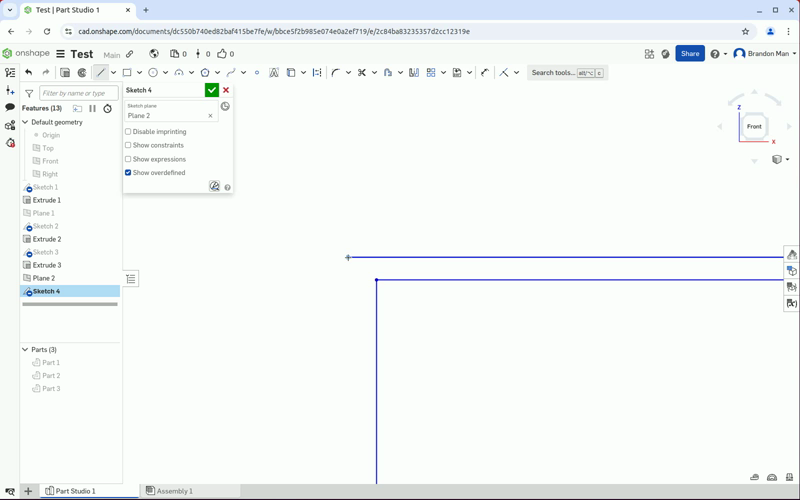
scroll(-6)
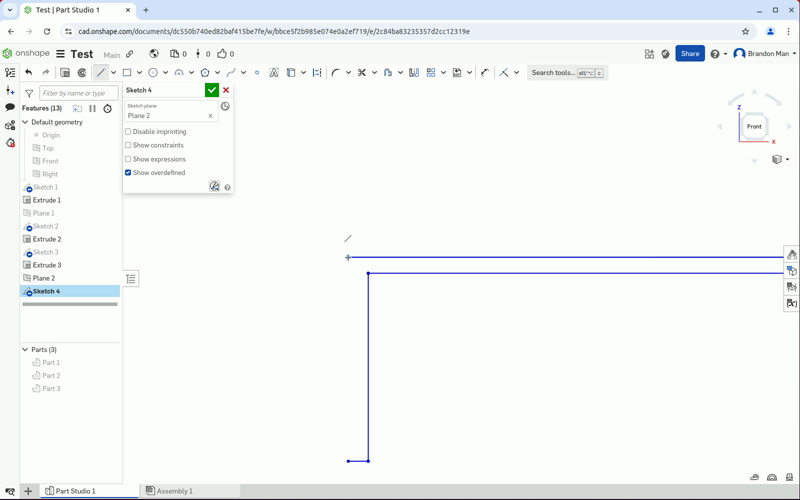
scroll(-6)
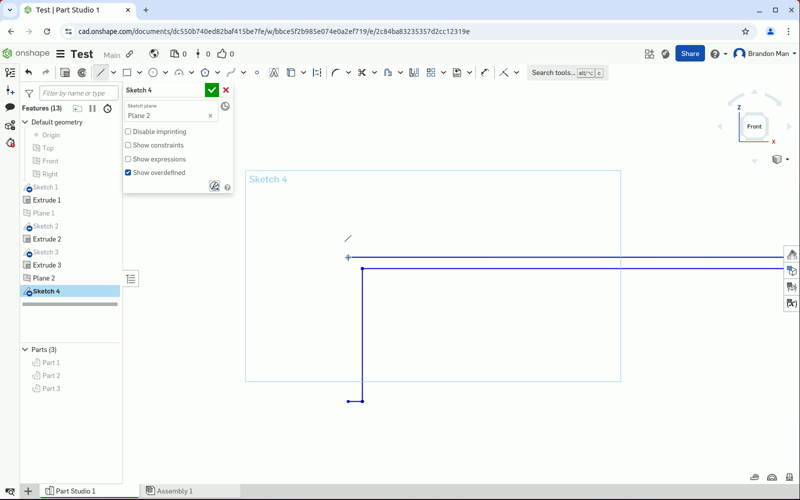
scroll(-6)
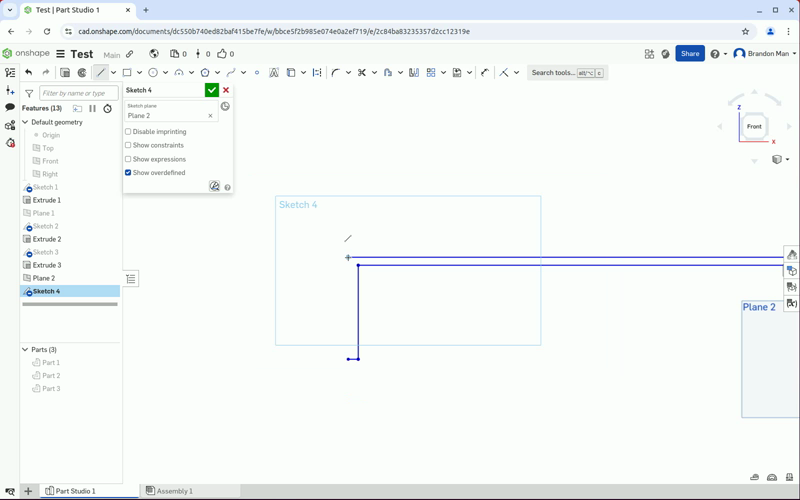
scroll(-6)
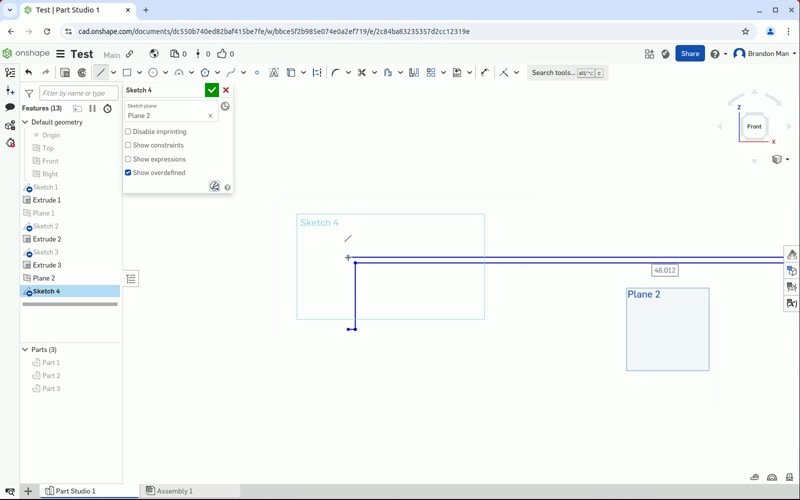
scroll(-6)
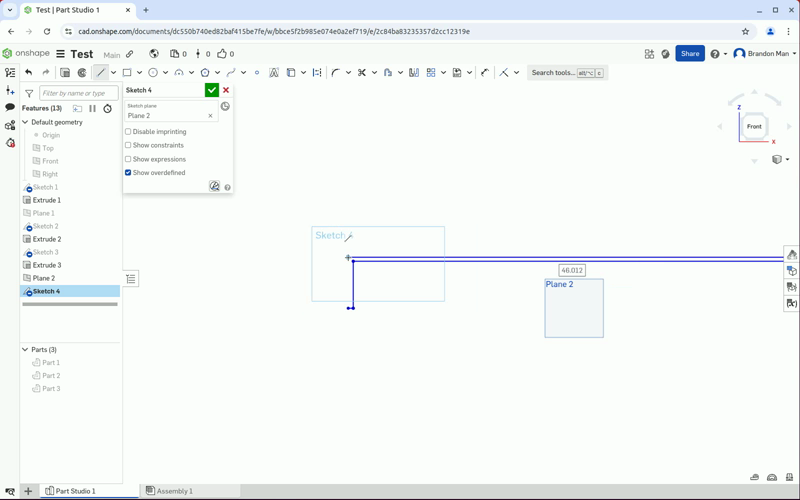
scroll(-6)
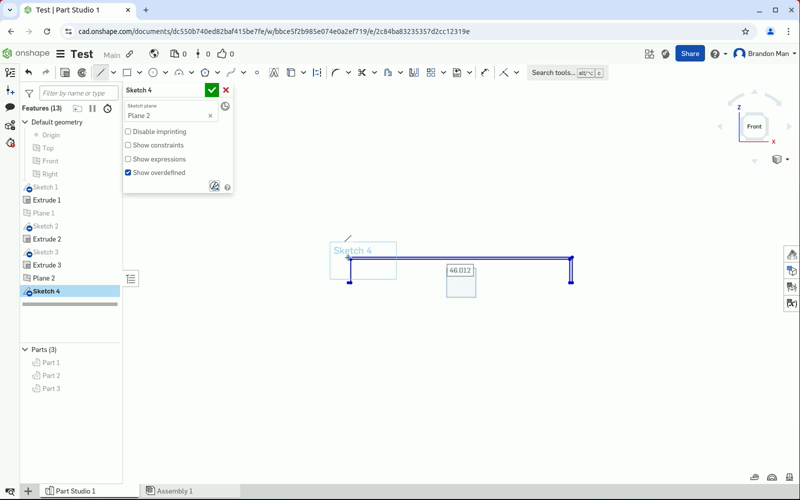
key_up(shift)
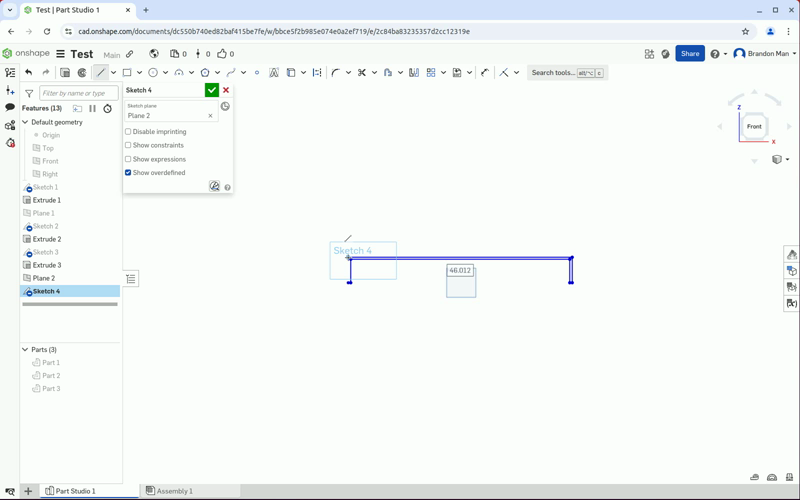
mouse_move(378, 257)
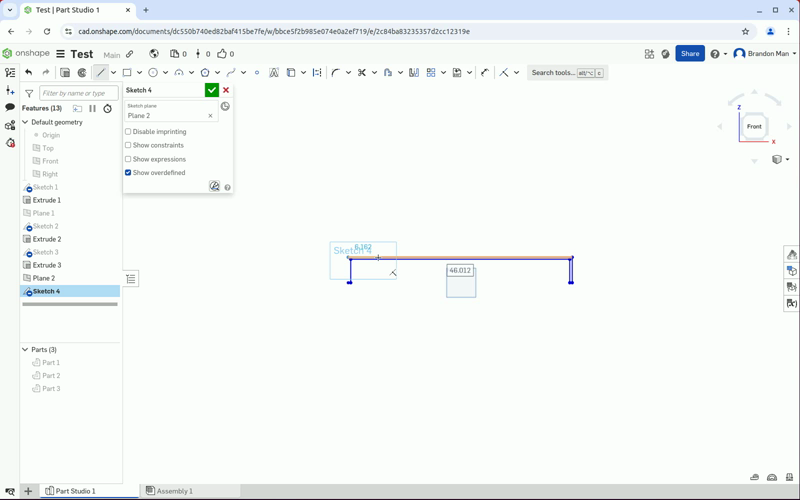
key_down(shift)
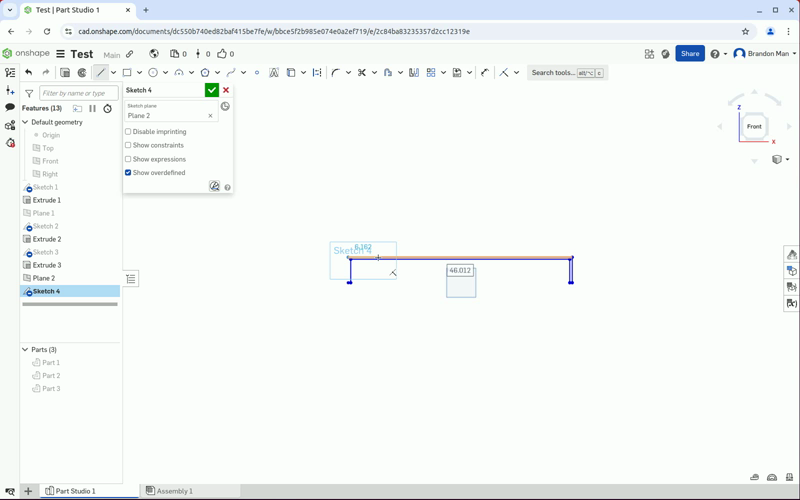
mouse_move(348, 282)
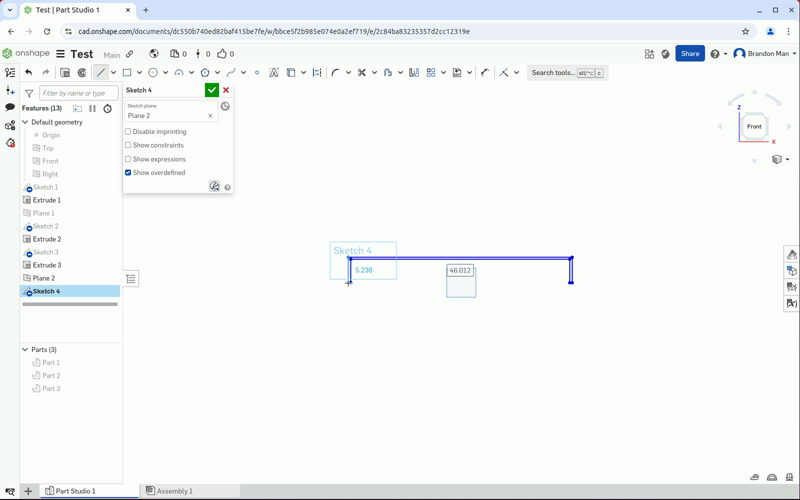
scroll(6)
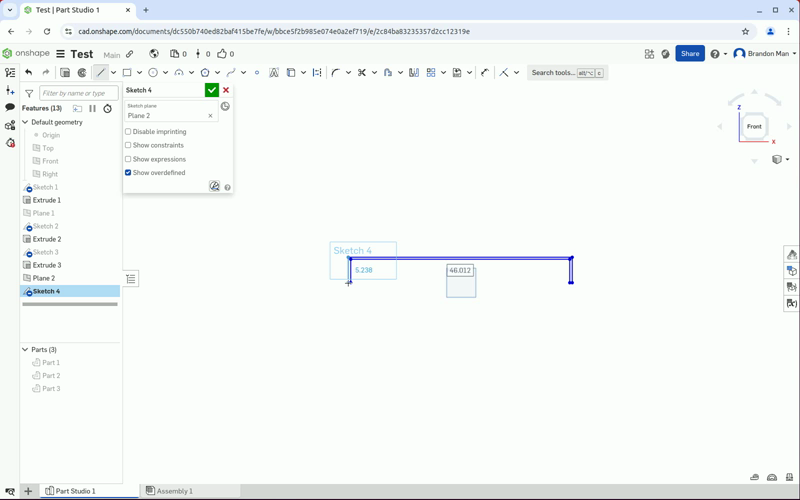
scroll(6)
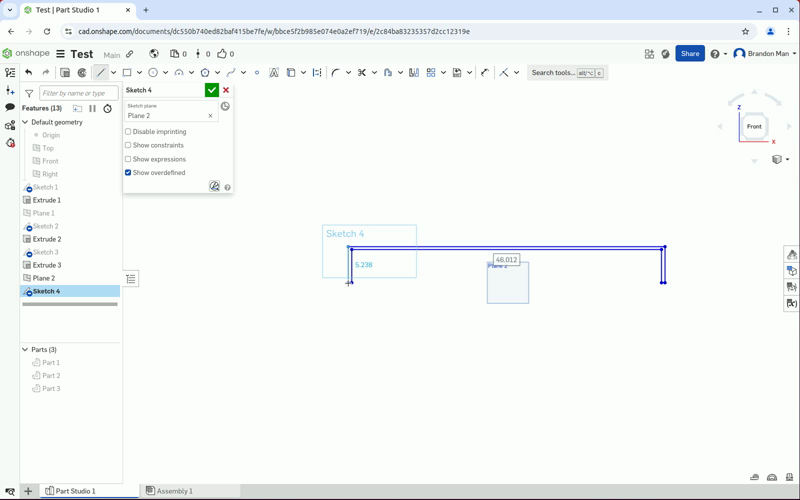
scroll(6)
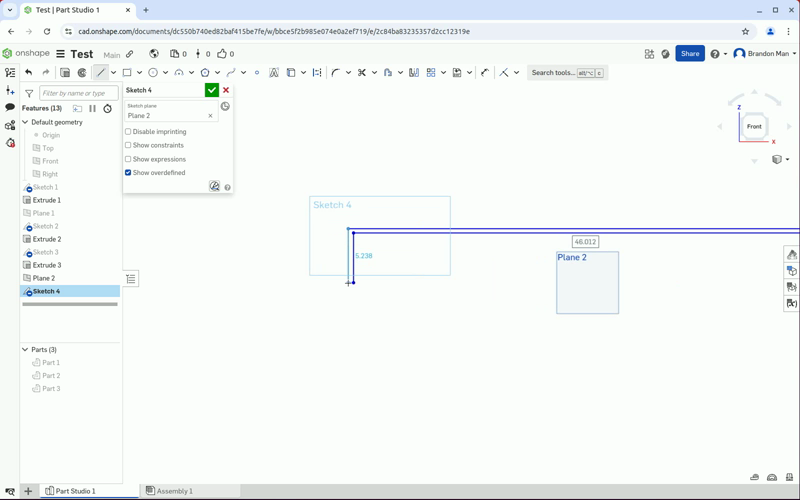
scroll(6)
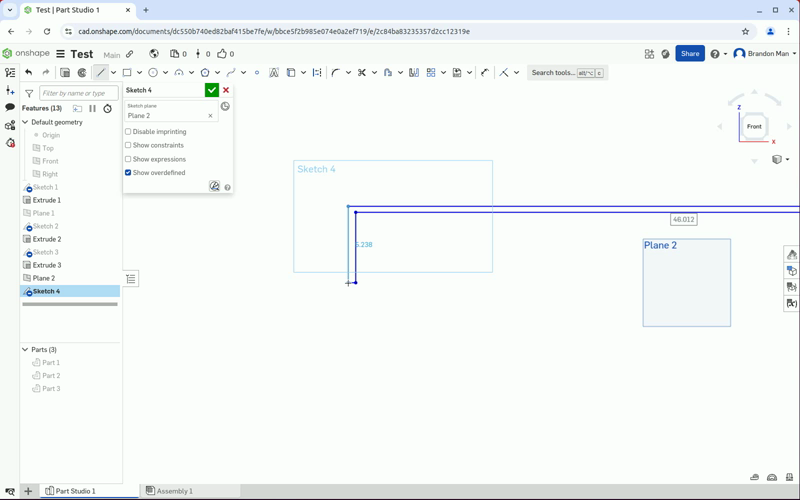
scroll(6)
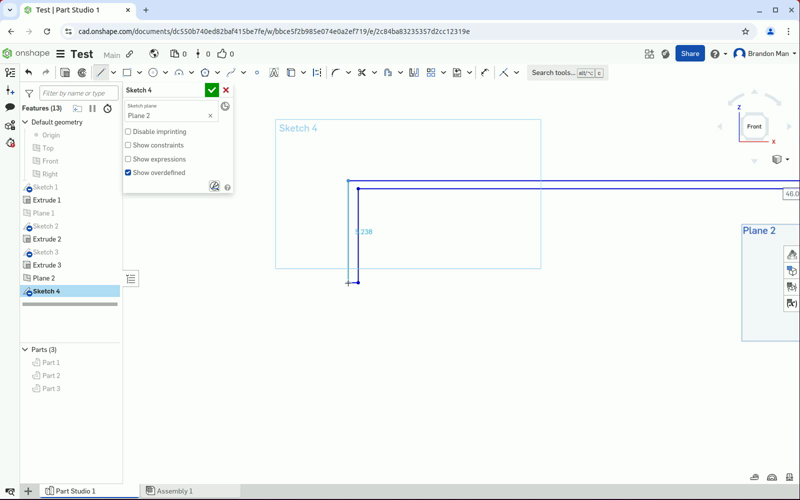
scroll(6)
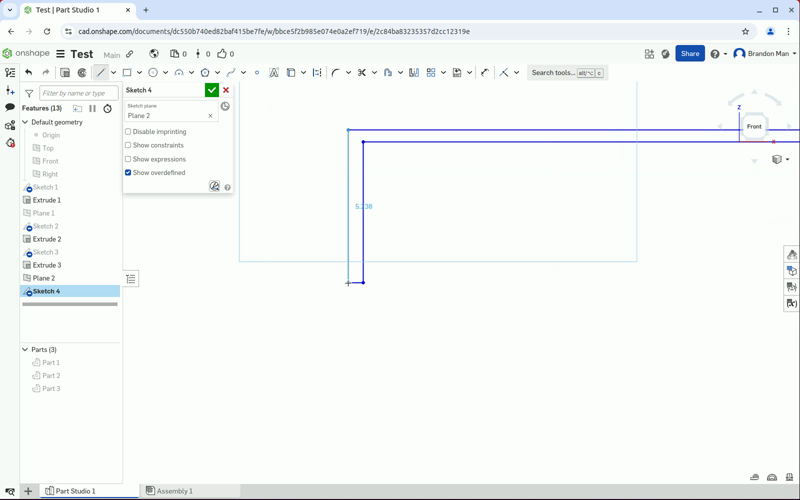
scroll(6)
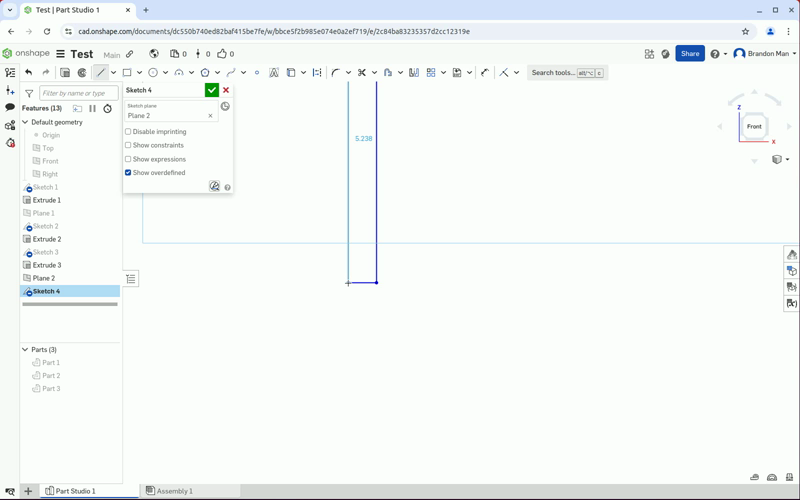
key_up(shift)
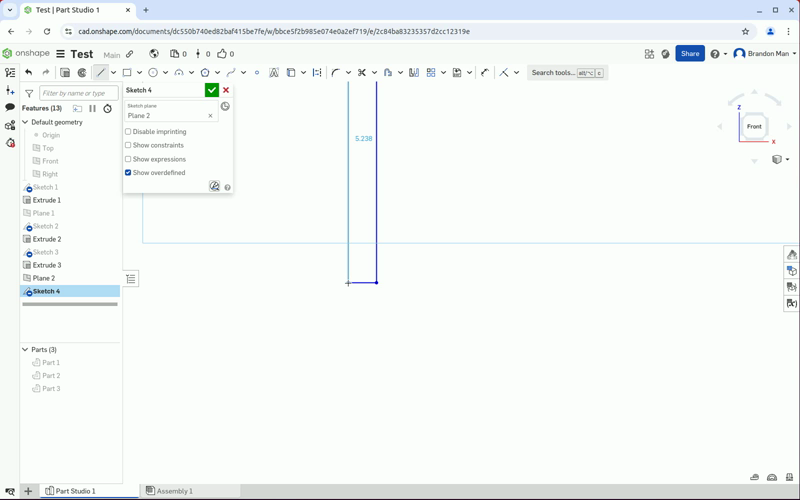
click(348, 282)
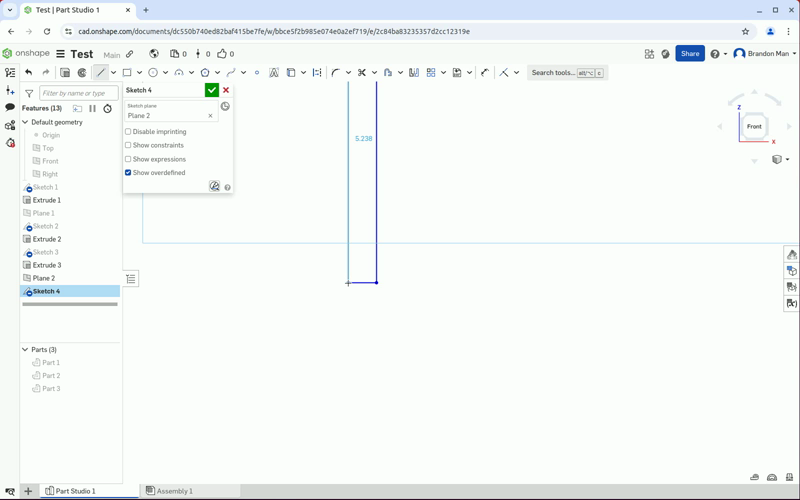
scroll(-6)
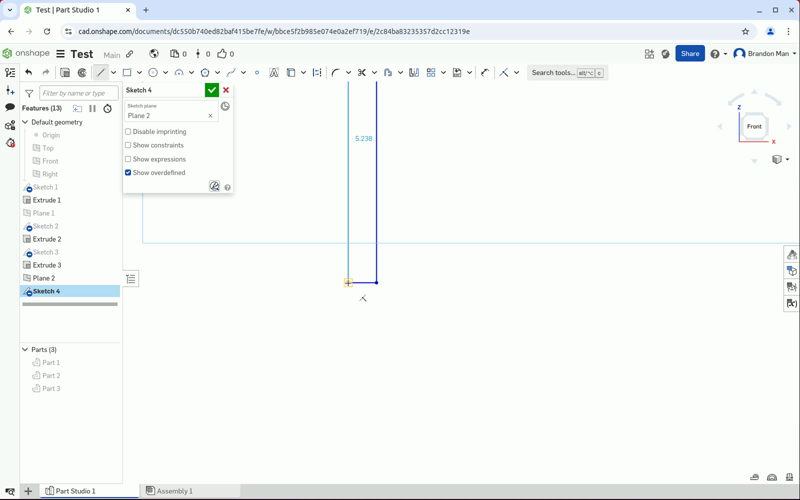
scroll(-6)
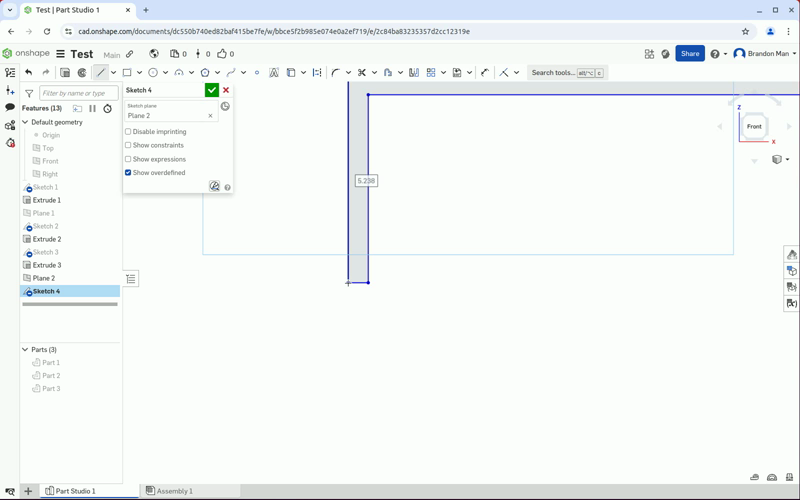
scroll(-6)
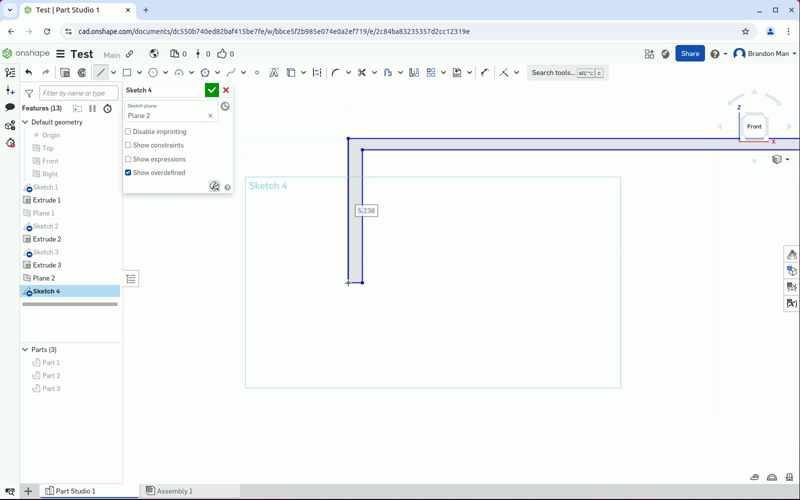
scroll(-6)
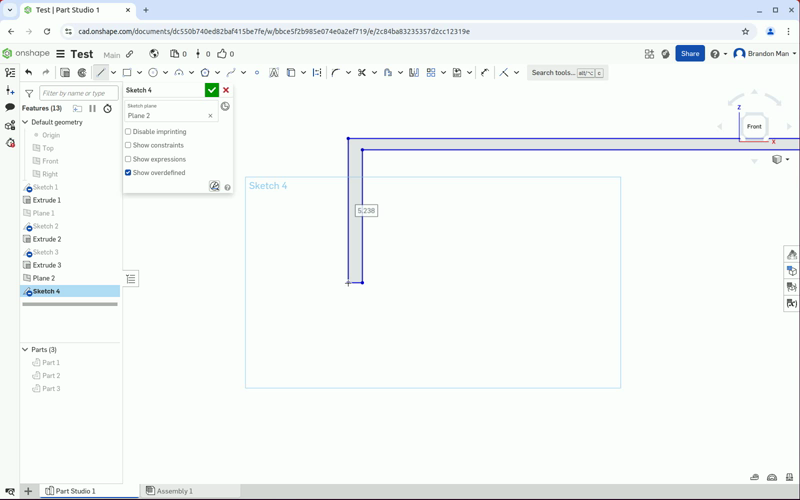
scroll(-6)
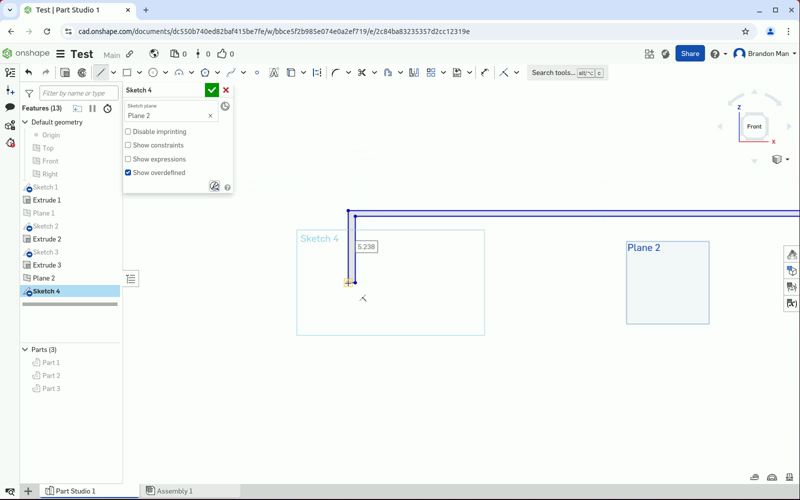
scroll(-6)
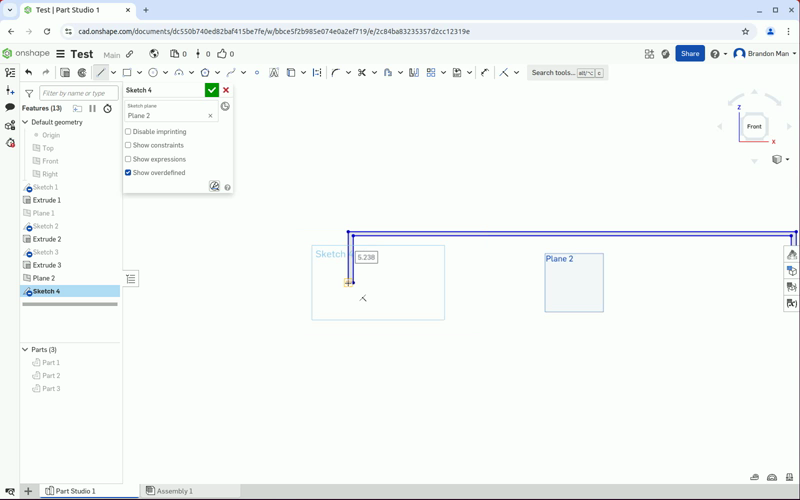
scroll(-6)
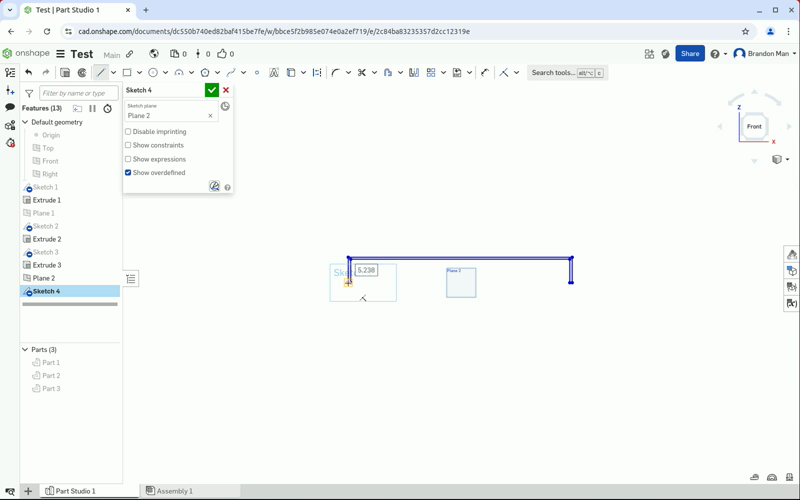
key(esc)
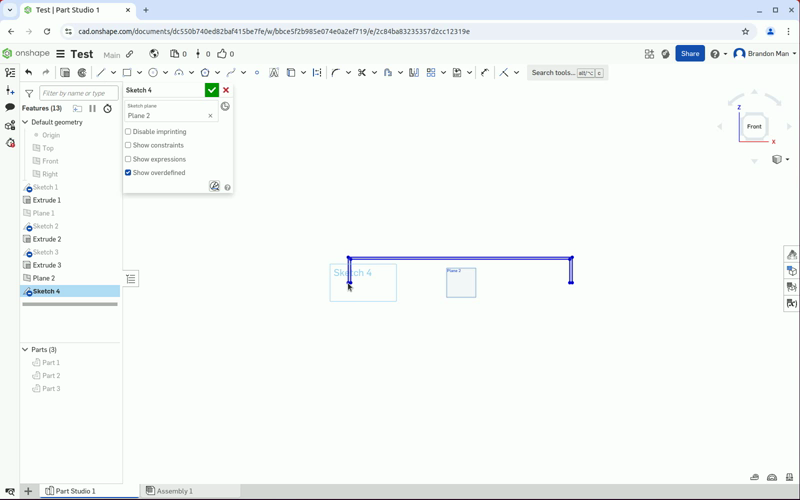
mouse_move(560, 258)
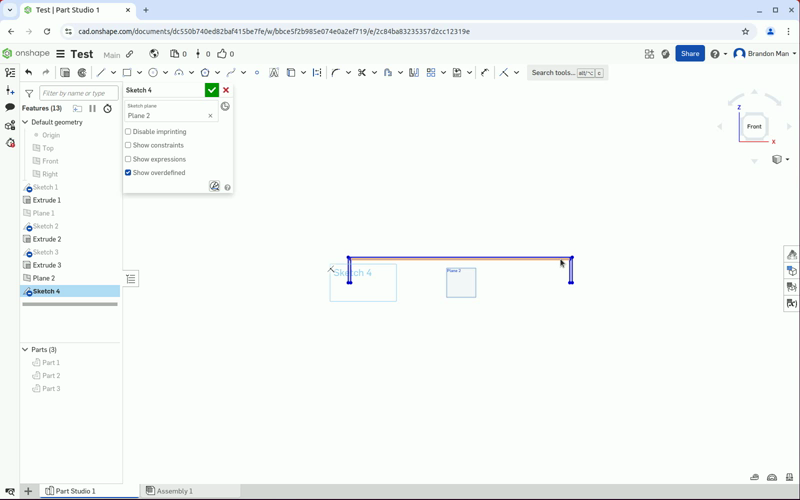
scroll(6)
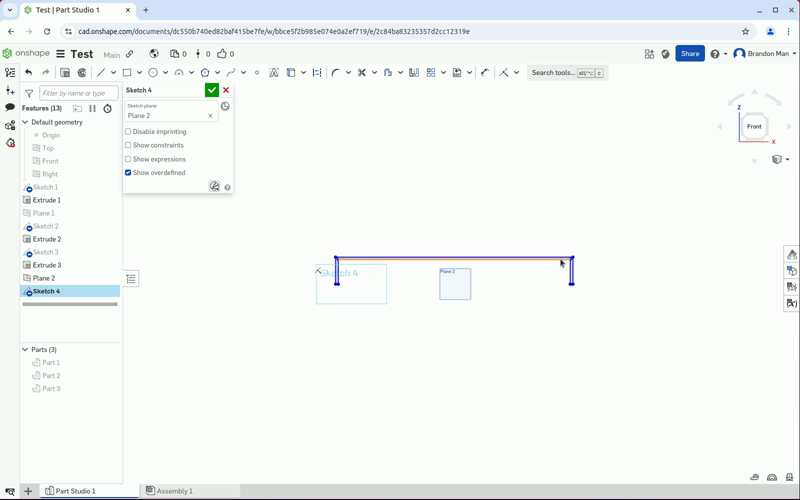
scroll(6)
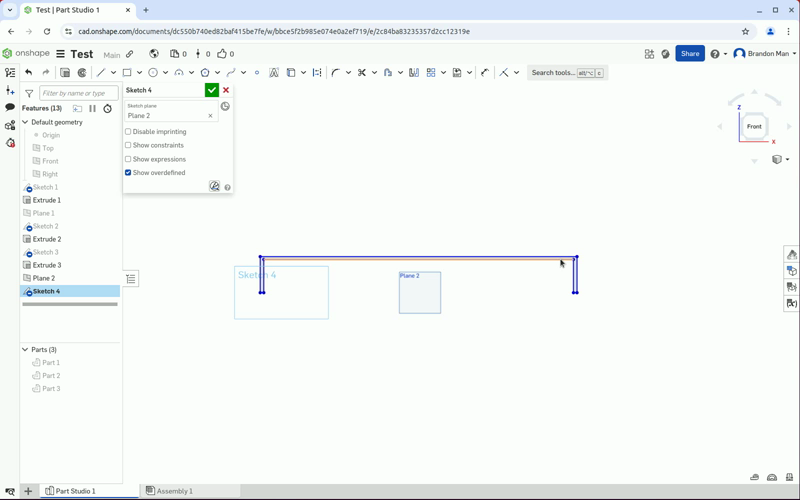
scroll(6)
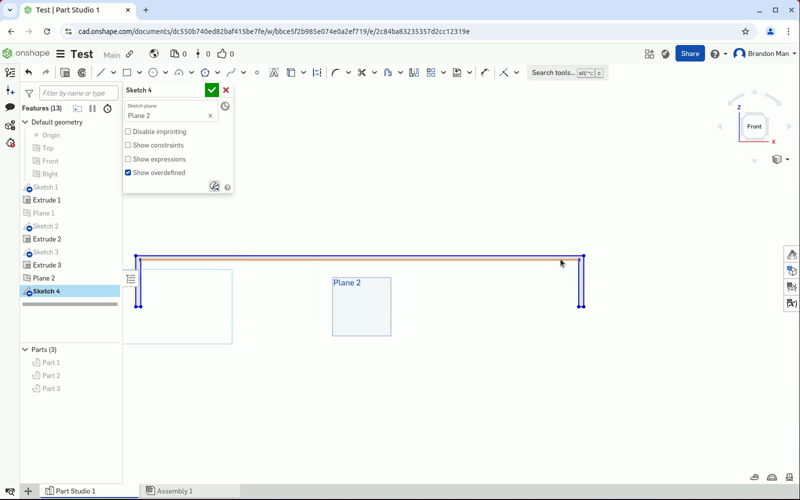
scroll(6)
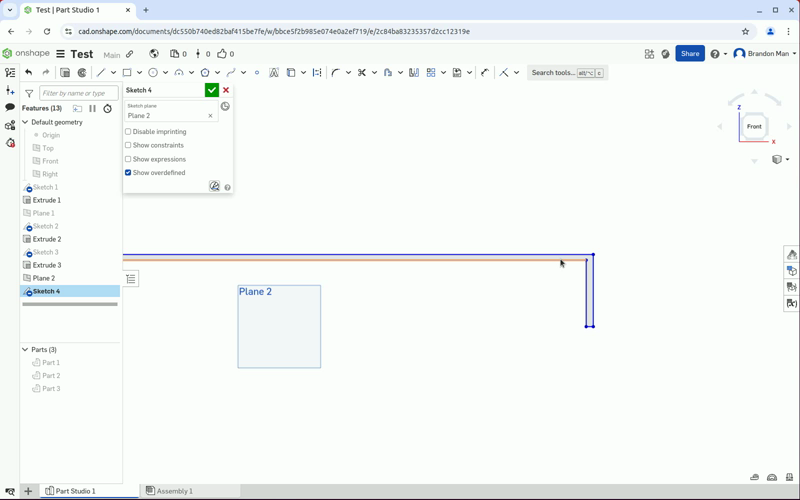
scroll(6)
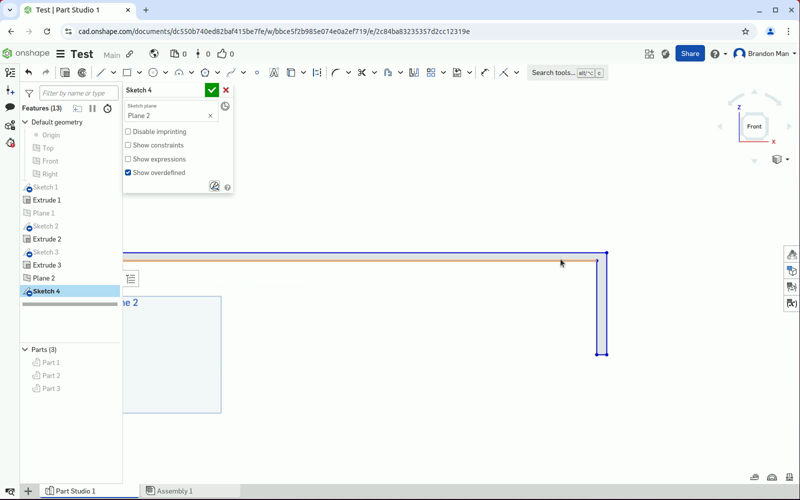
scroll(6)
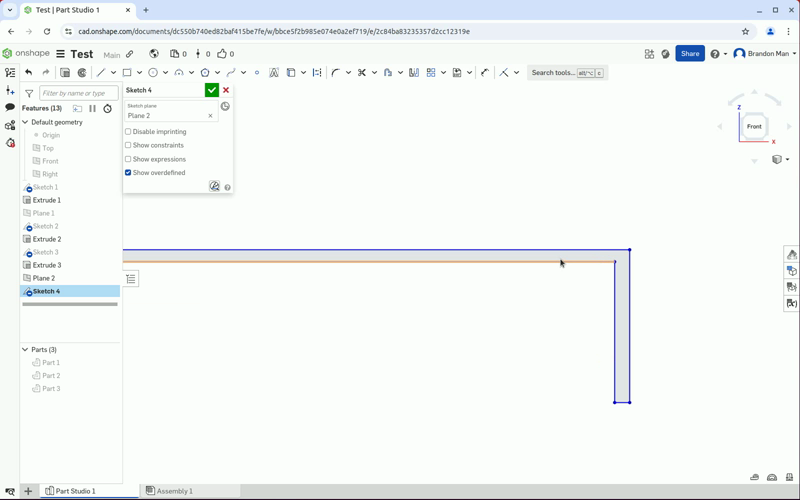
scroll(6)
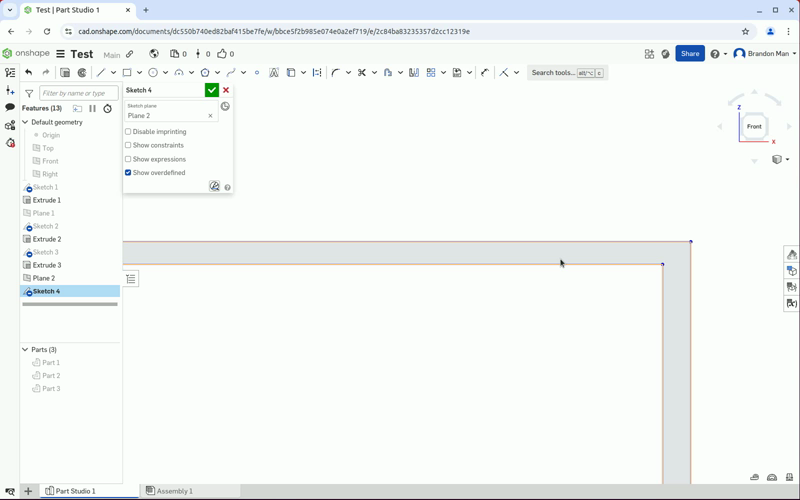
click(560, 258)
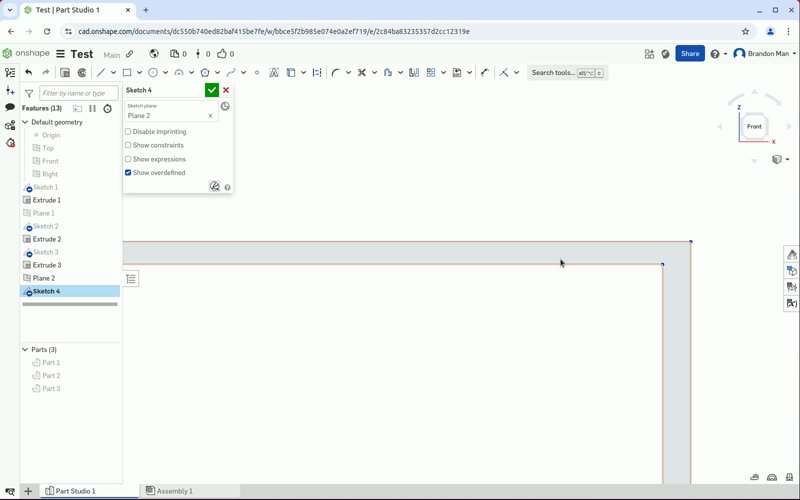
scroll(-6)
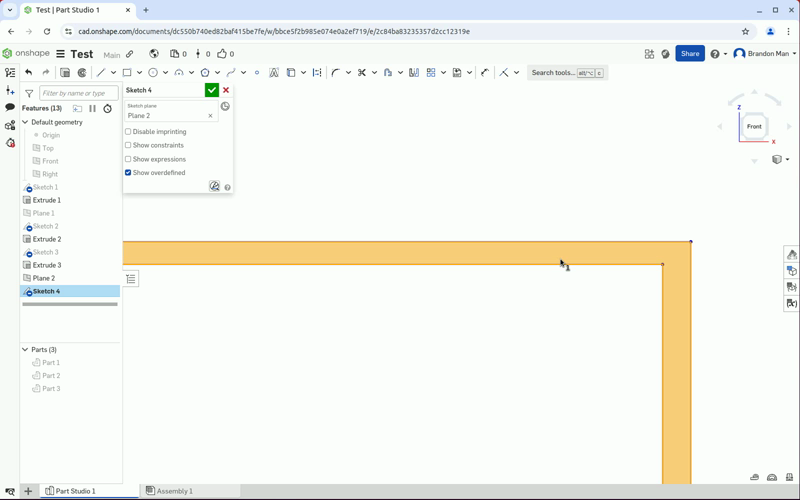
scroll(-6)
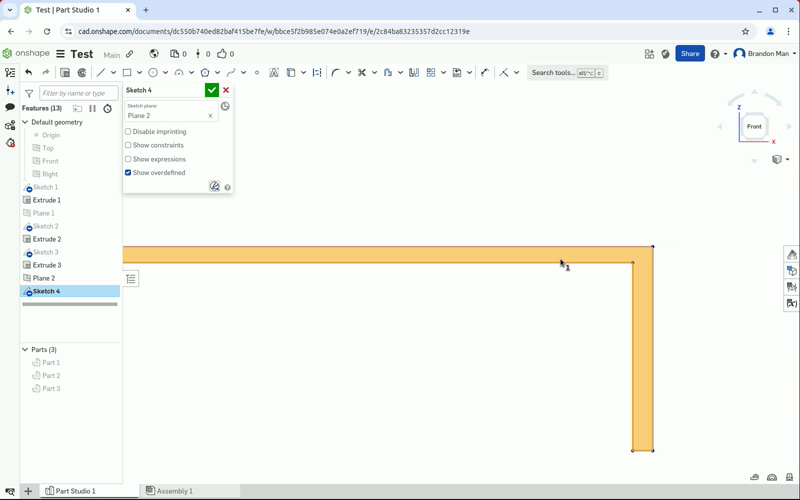
scroll(-6)
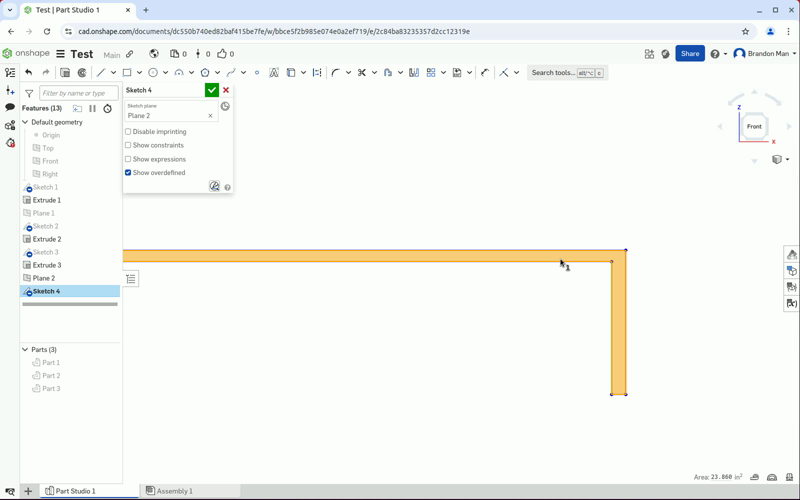
scroll(-6)
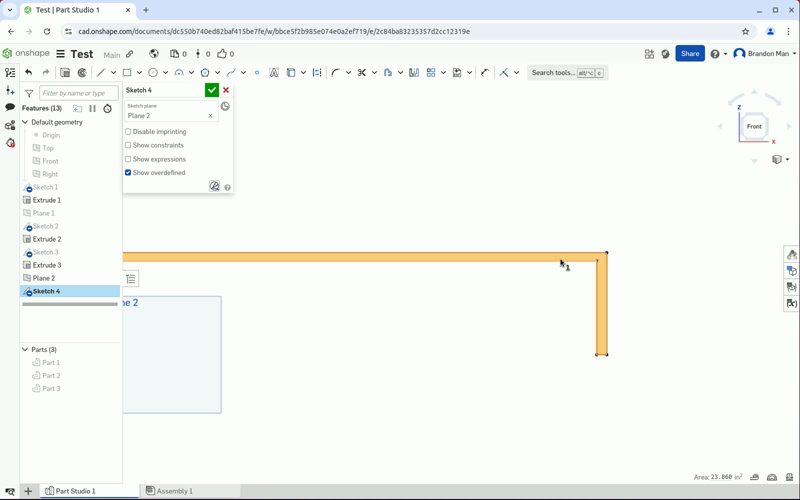
scroll(-6)
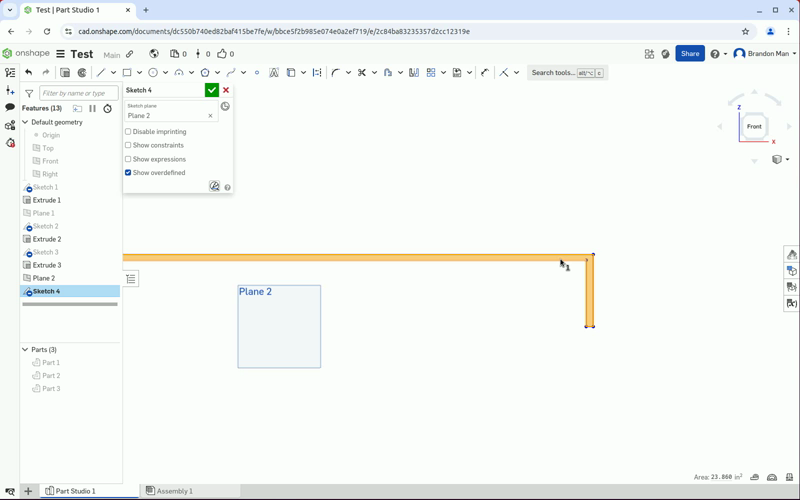
scroll(-6)
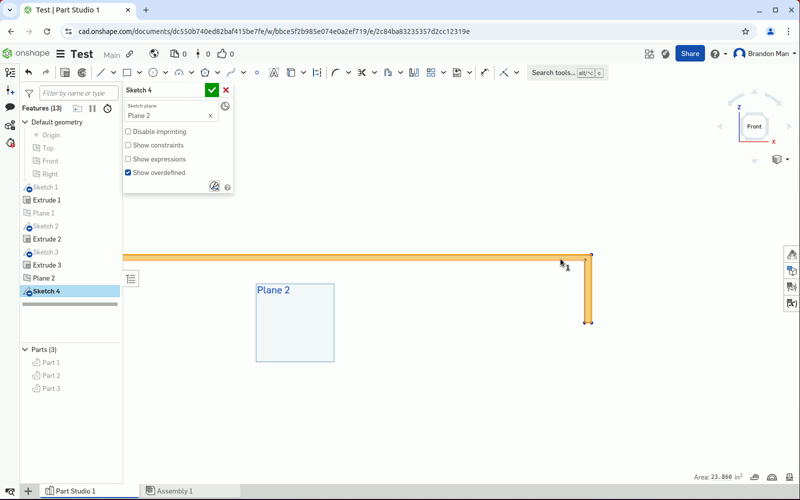
scroll(-6)
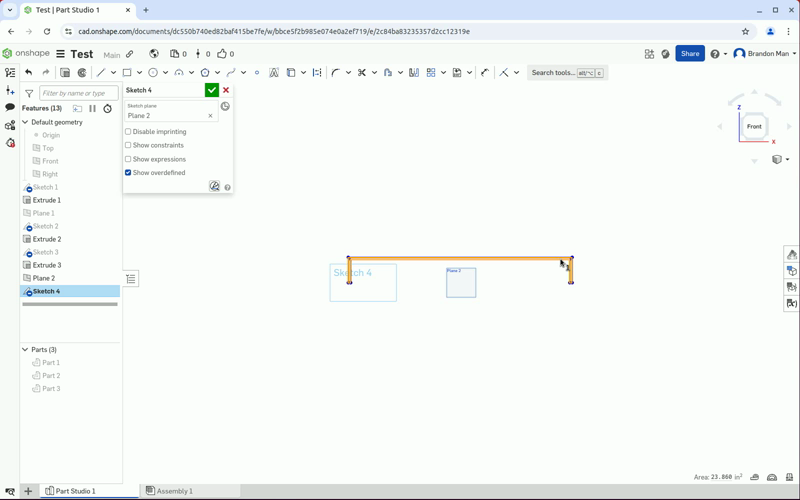
mouse_move(73, 352)
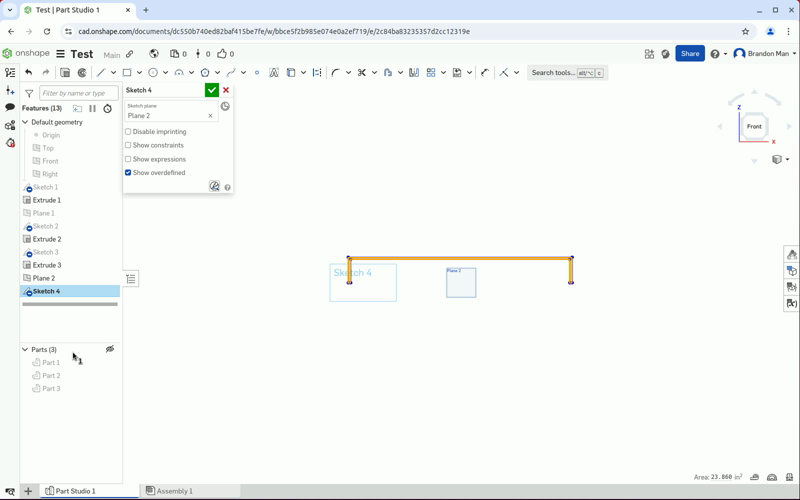
key(shift+y)
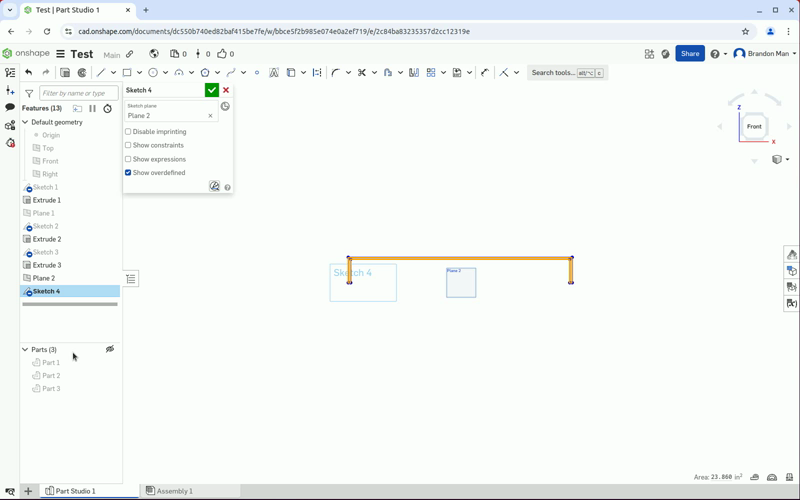
key(shift+e)
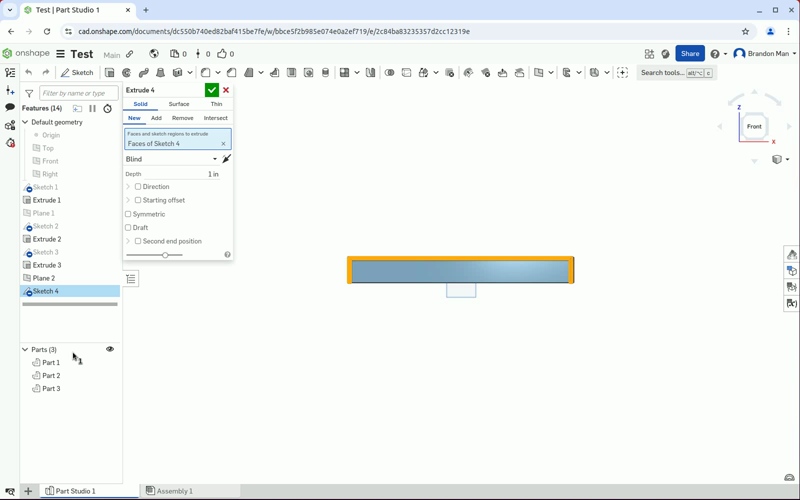
mouse_move(143, 106)
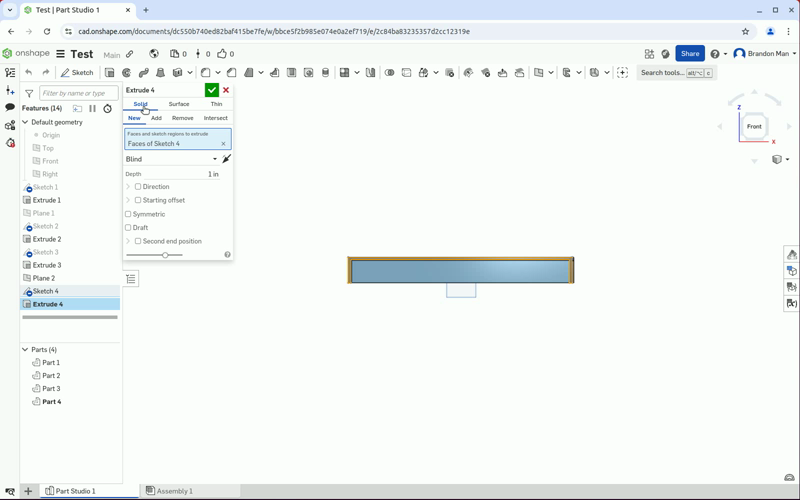
click(143, 106)
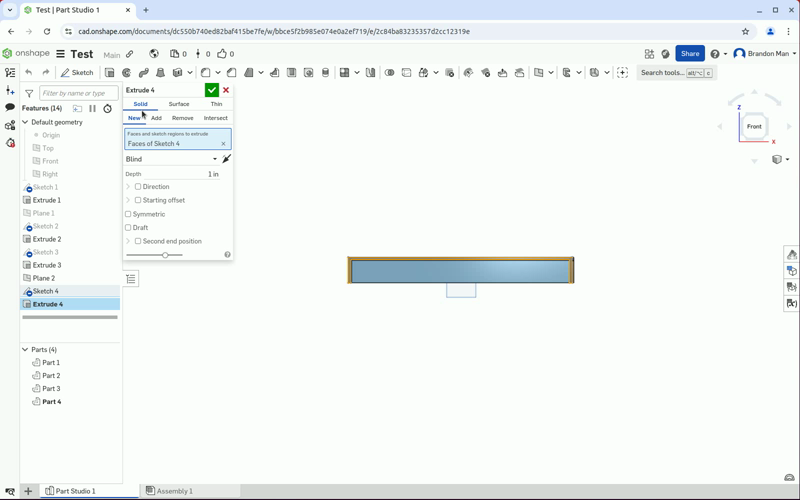
mouse_move(137, 120)
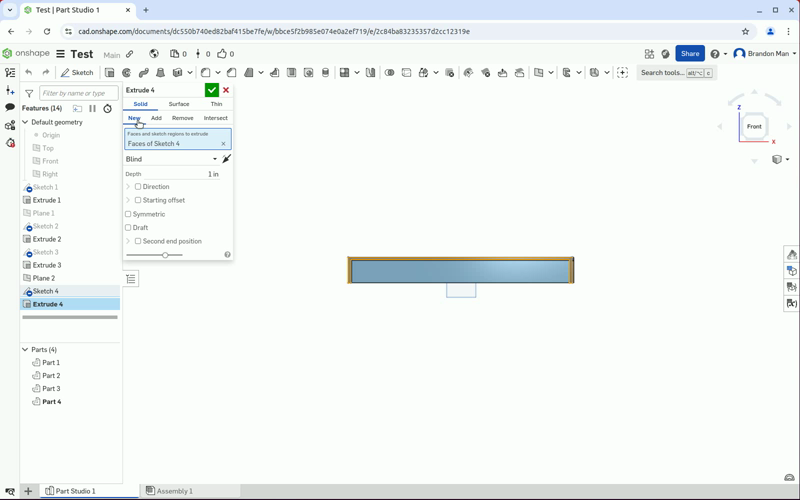
click(137, 120)
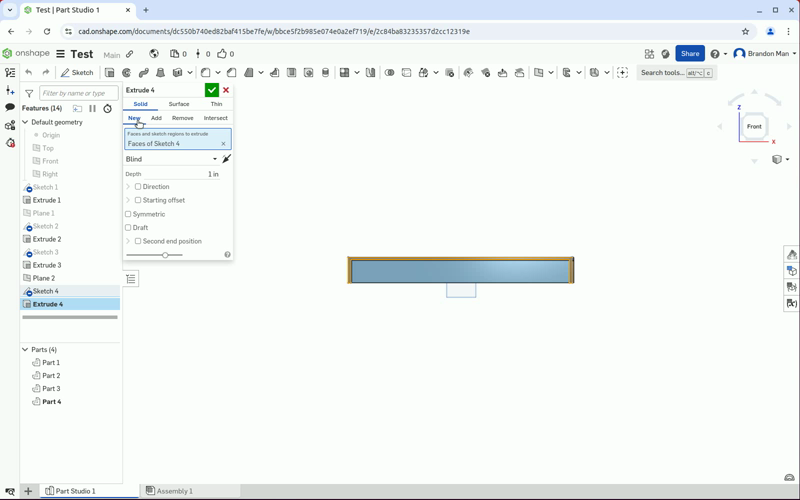
key(tab, 4)
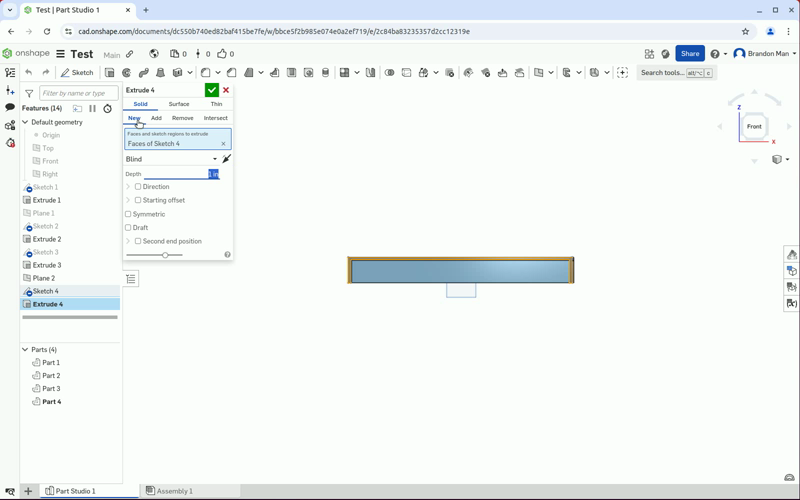
text(0.722)
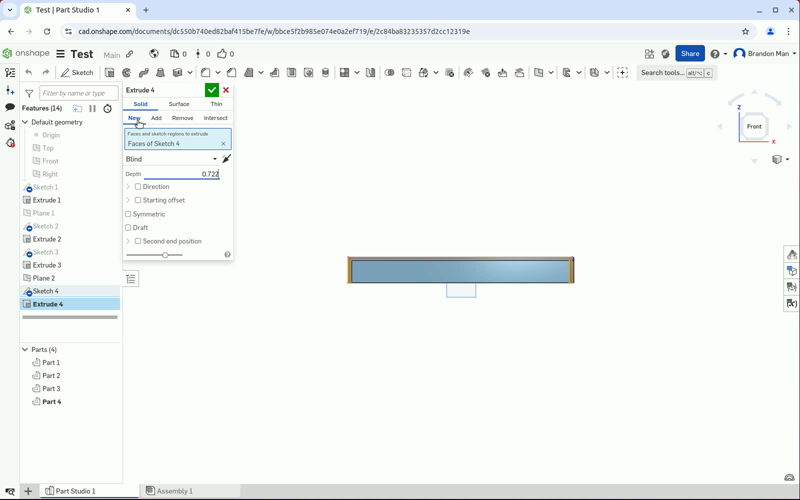
key(enter)
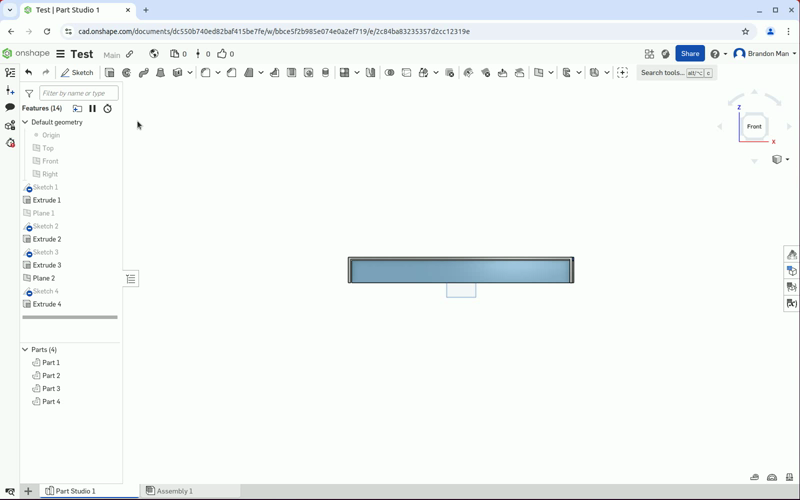
key(shift+h)
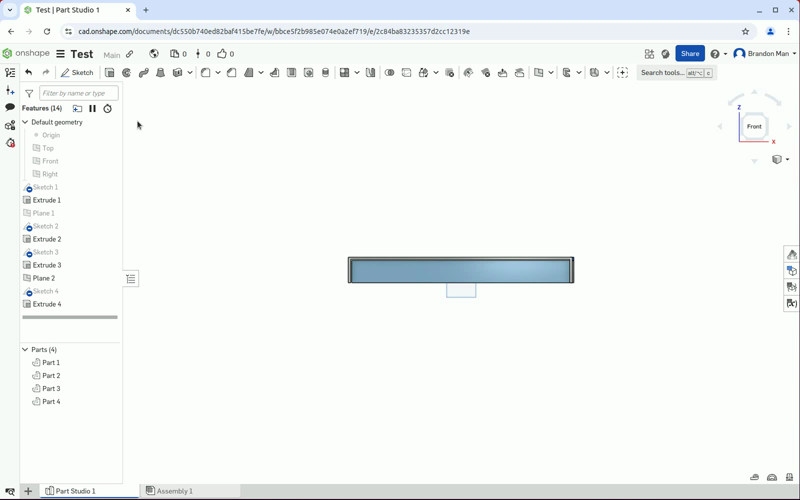
key(shift+h)
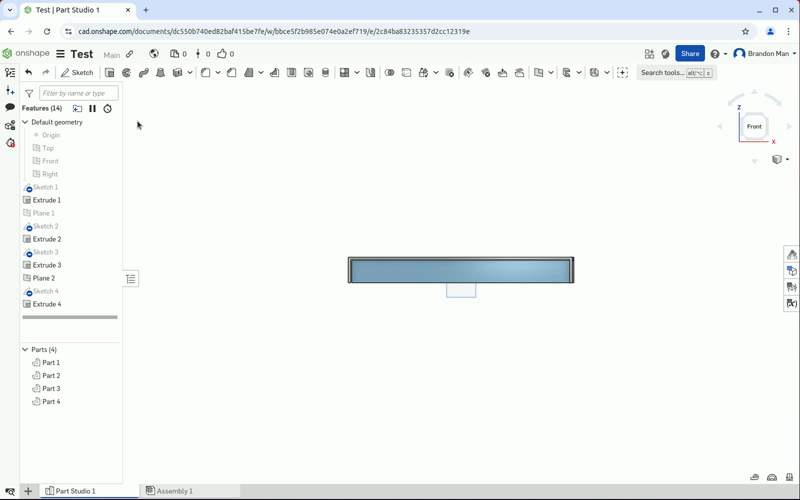
mouse_move(73, 189)
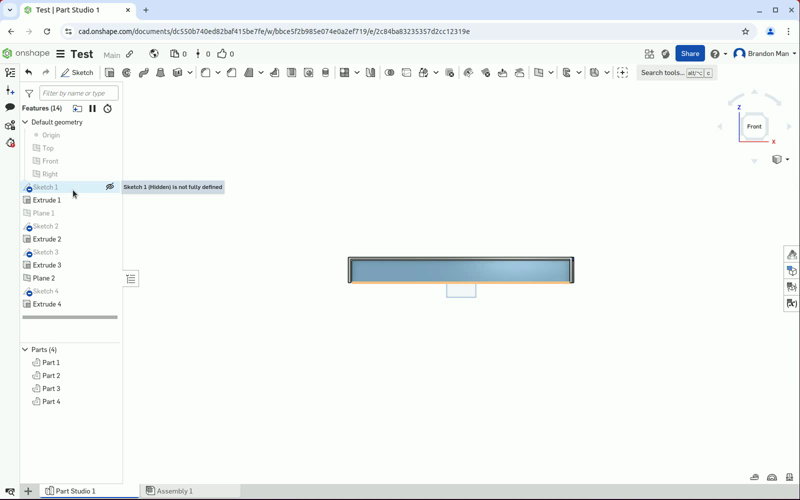
click(73, 189)
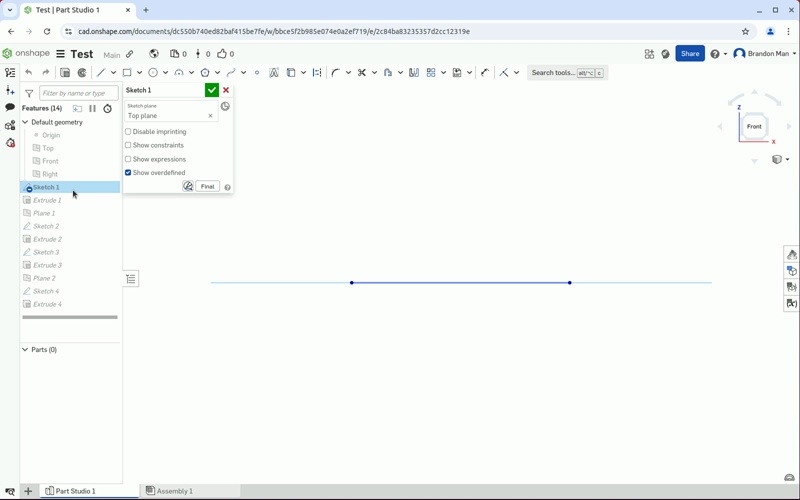
mouse_move(229, 92)
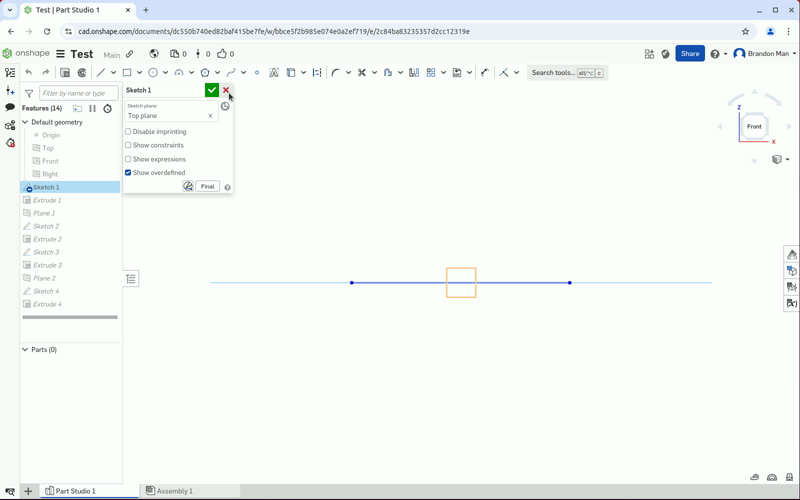
click(229, 92)
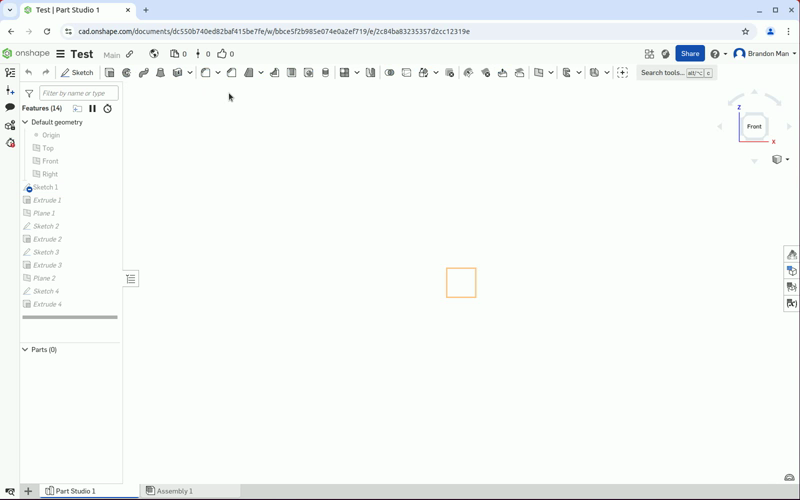
key(shift+s)
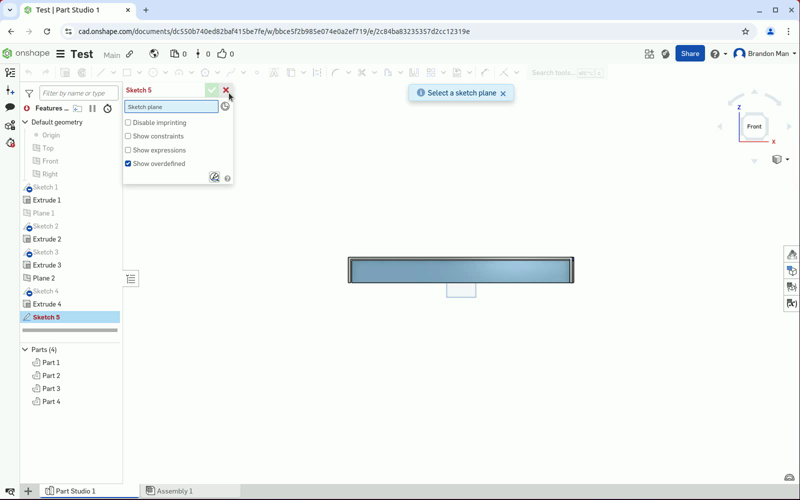
mouse_move(73, 280)
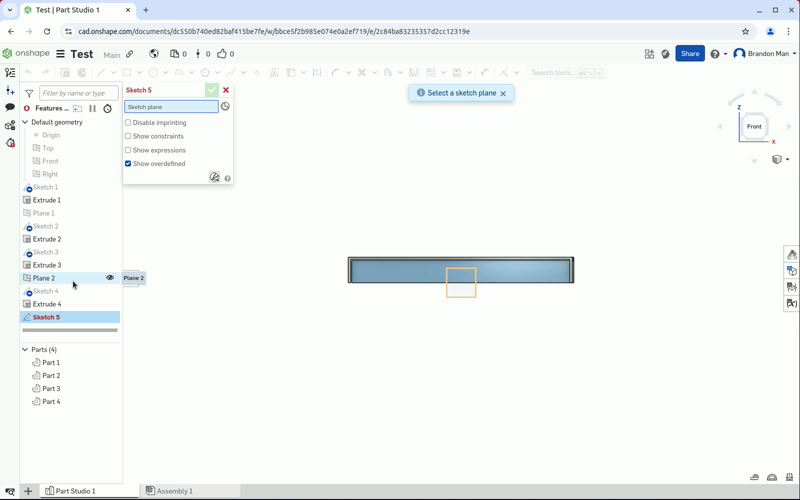
click(73, 280)
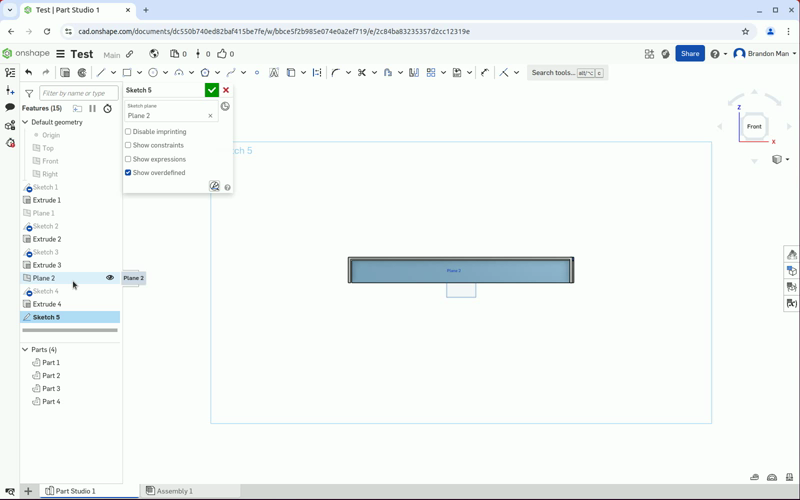
mouse_move(73, 352)
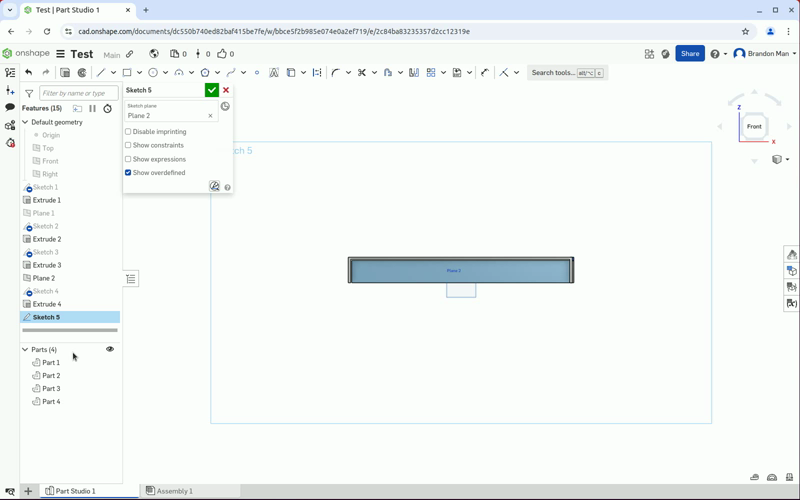
key(y)
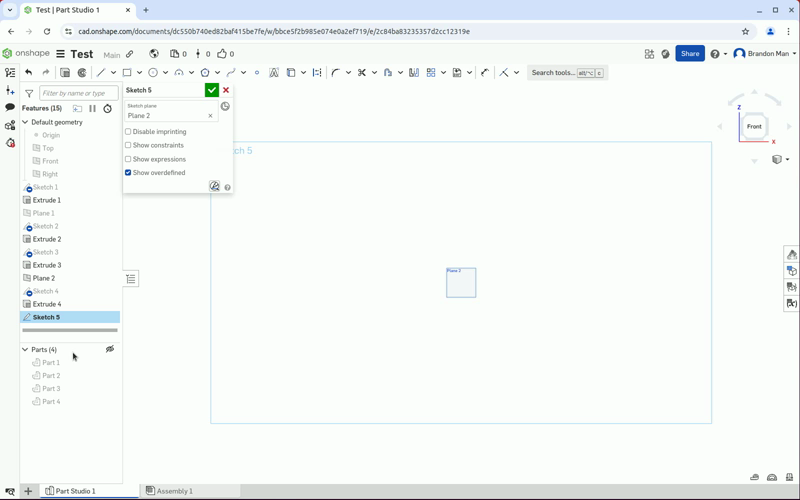
key(l)
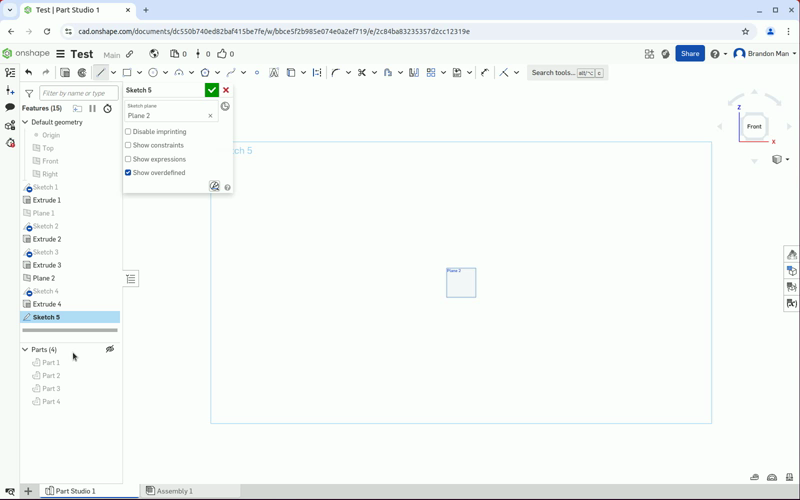
key_down(shift)
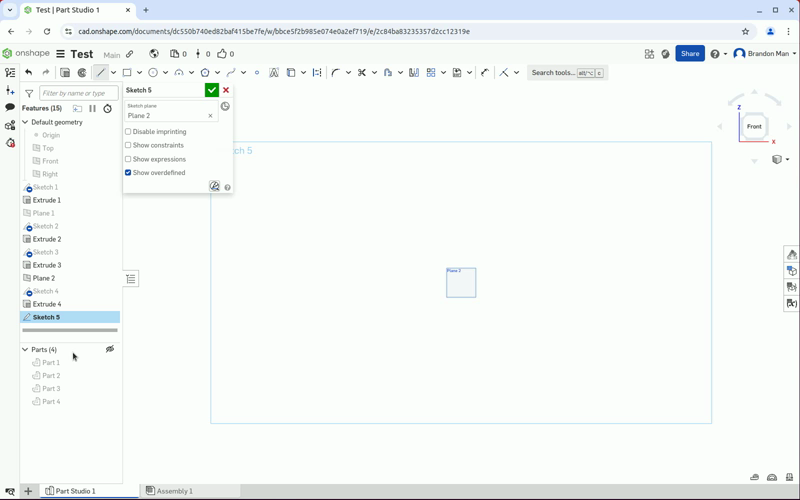
mouse_move(351, 282)
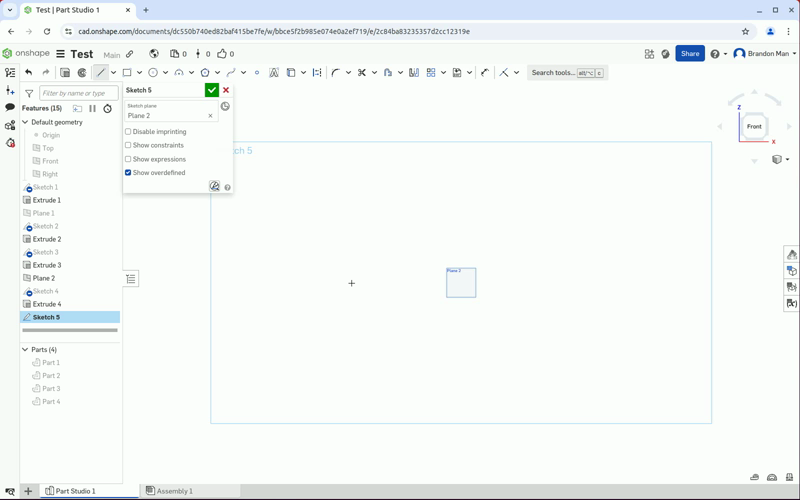
click(351, 282)
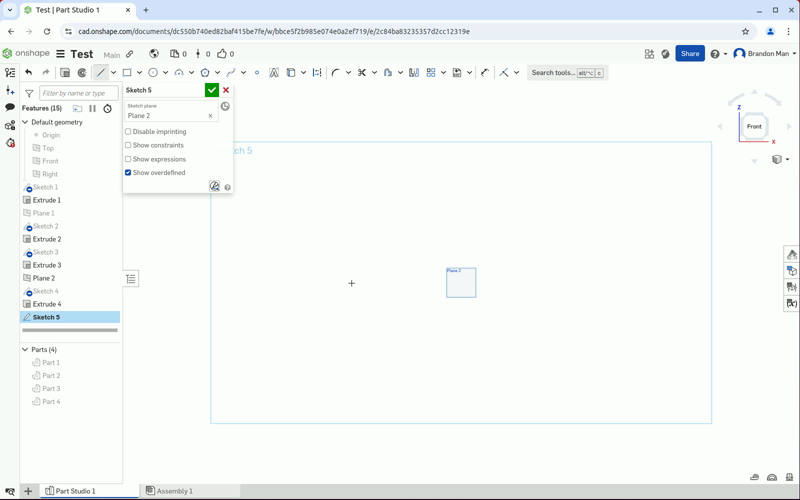
key_up(shift)
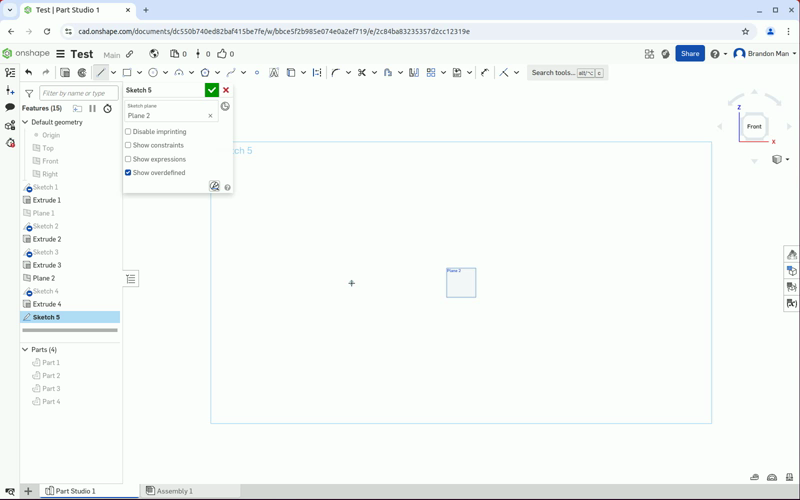
key_down(shift)
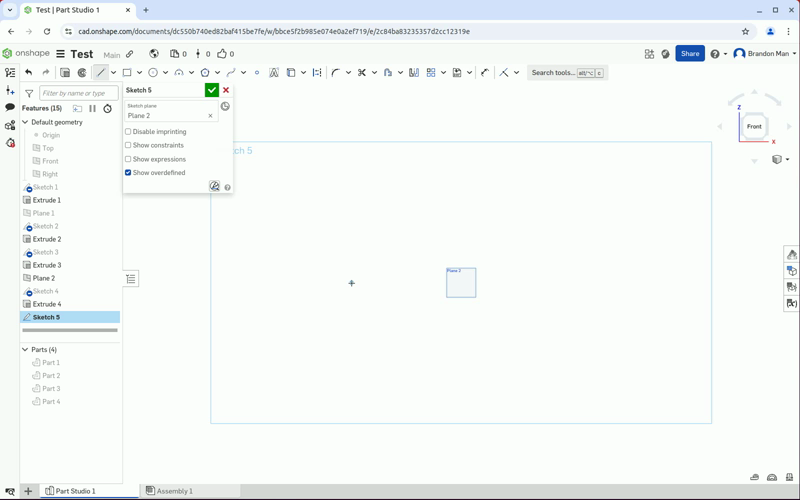
mouse_move(569, 282)
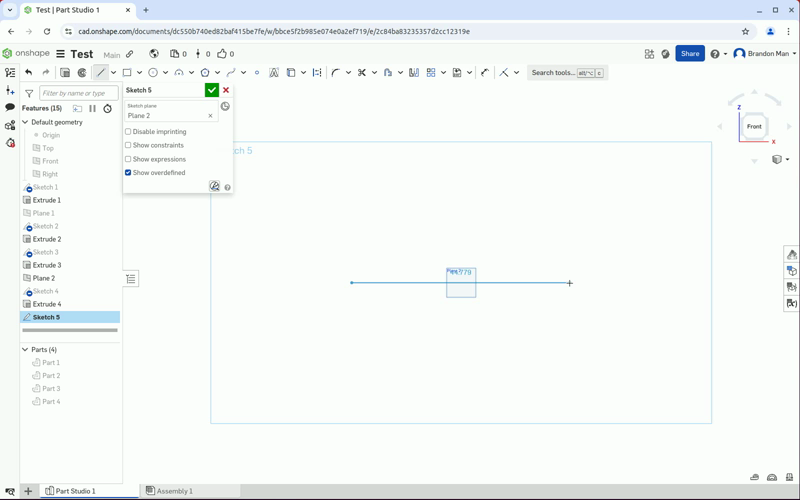
click(569, 282)
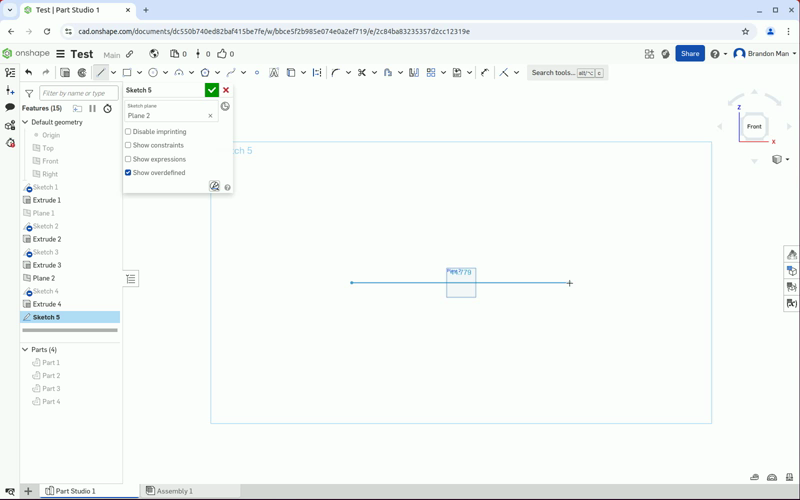
key_up(shift)
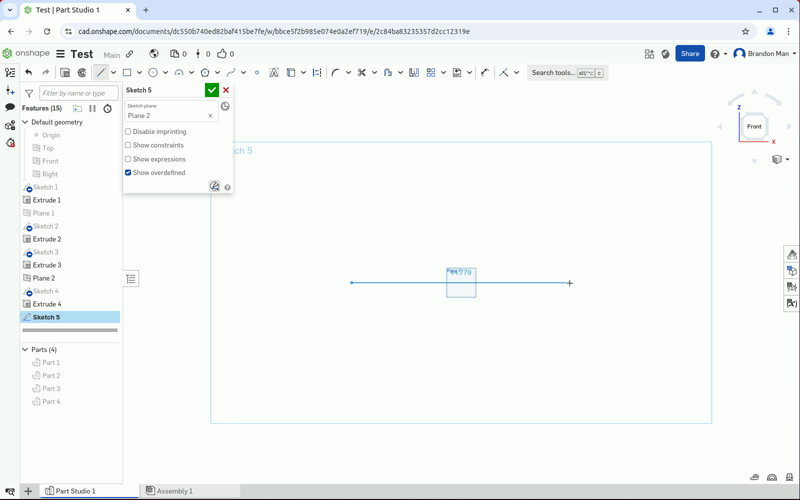
key_down(shift)
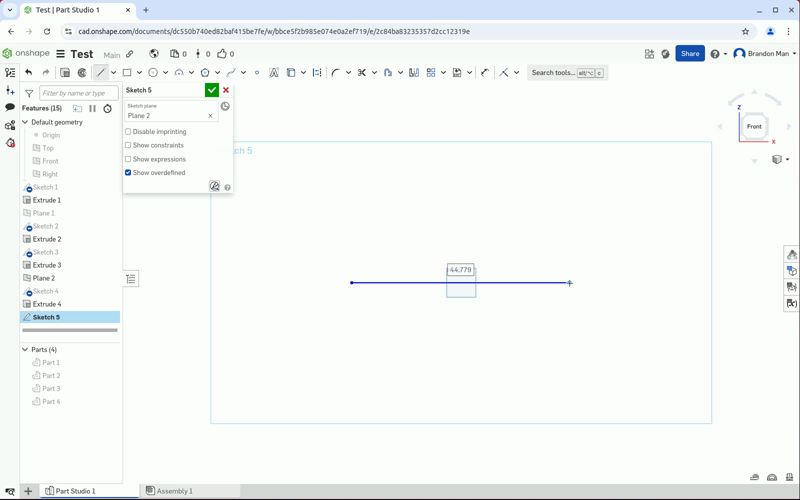
mouse_move(589, 282)
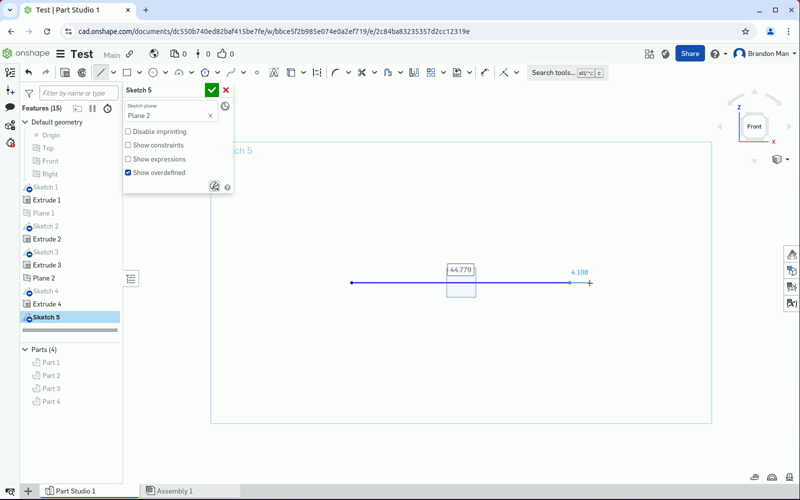
mouse_move(569, 260)
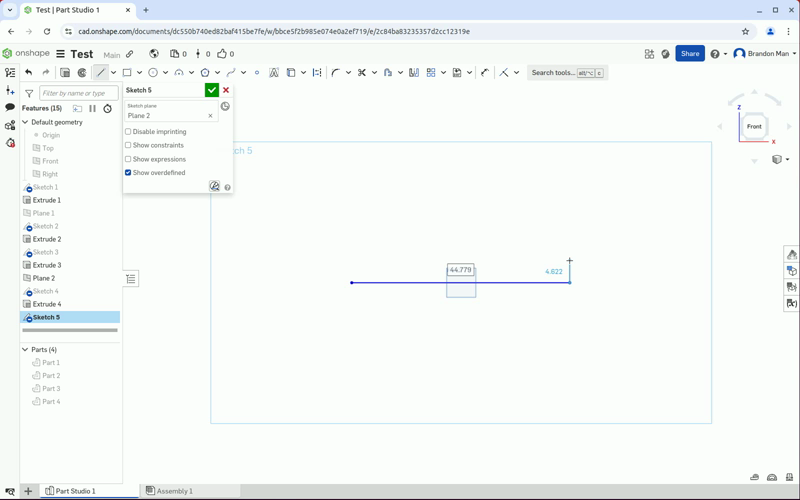
click(569, 260)
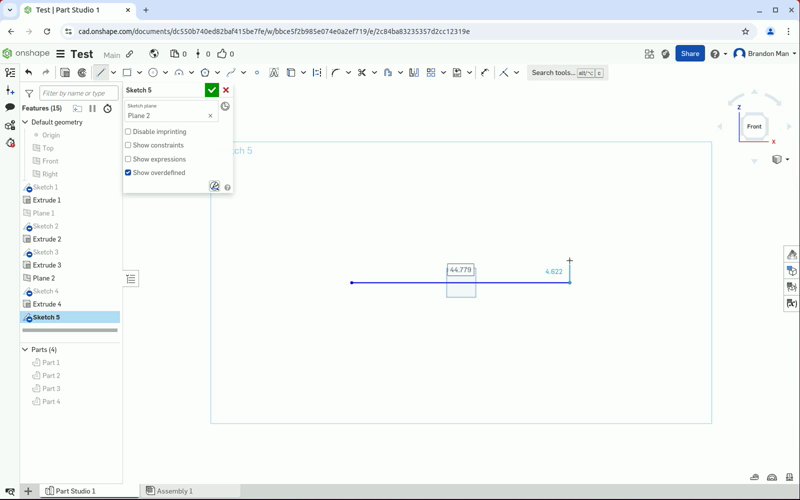
key_up(shift)
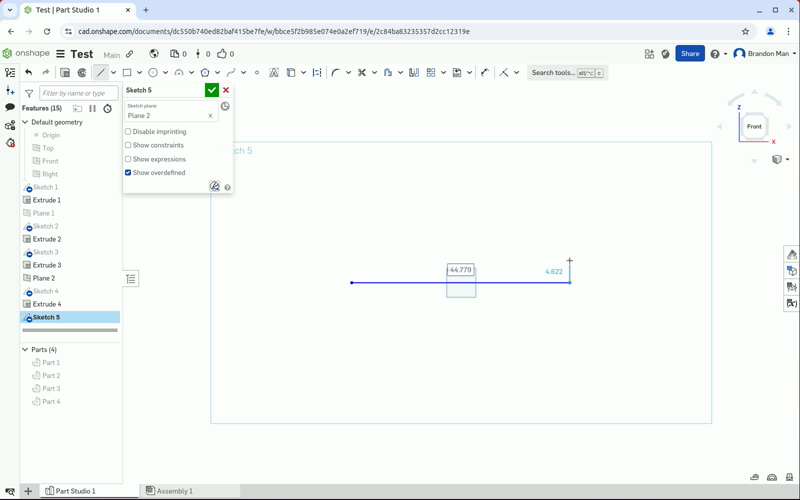
key_down(shift)
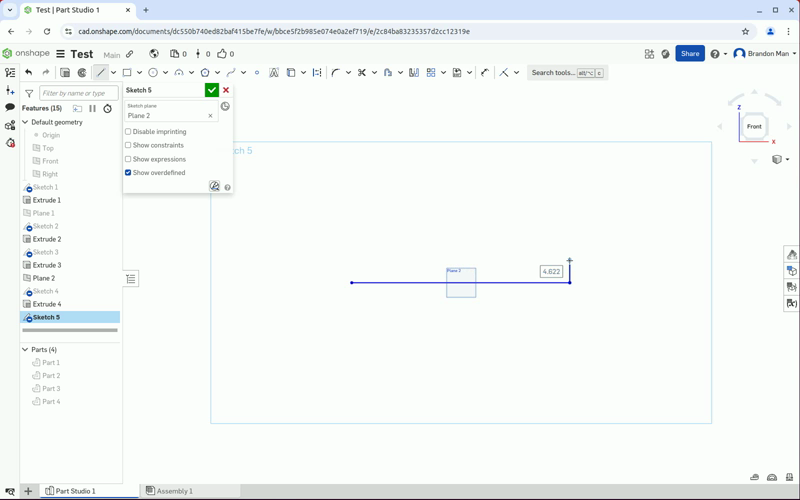
mouse_move(351, 260)
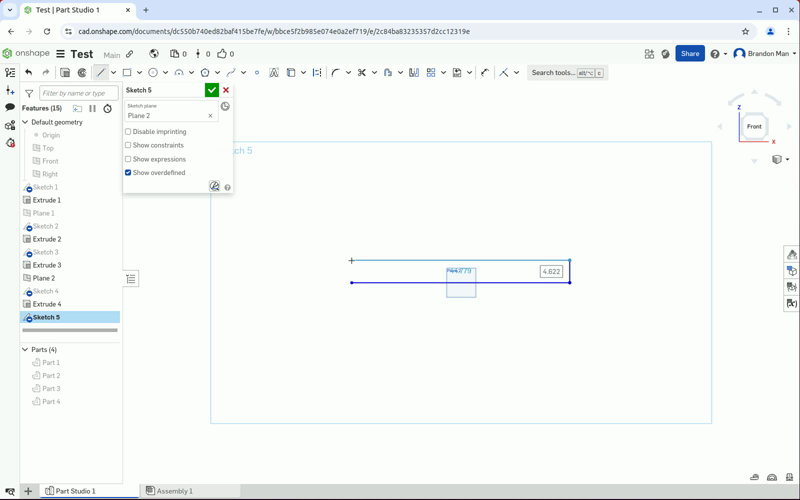
click(351, 260)
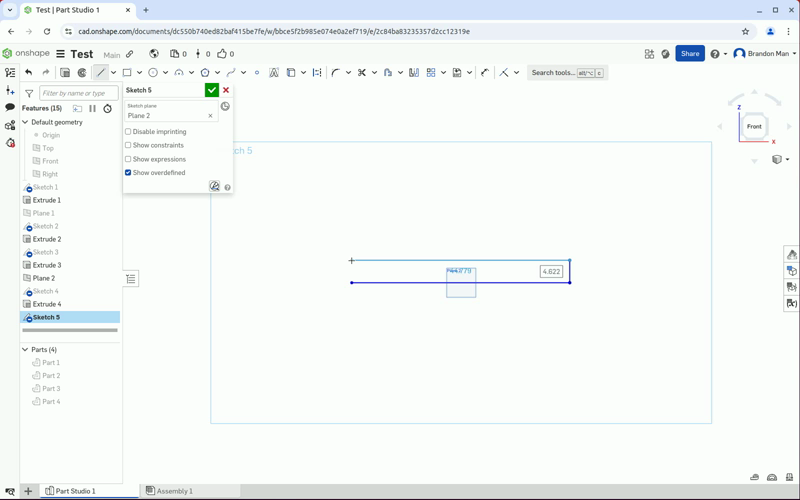
key_up(shift)
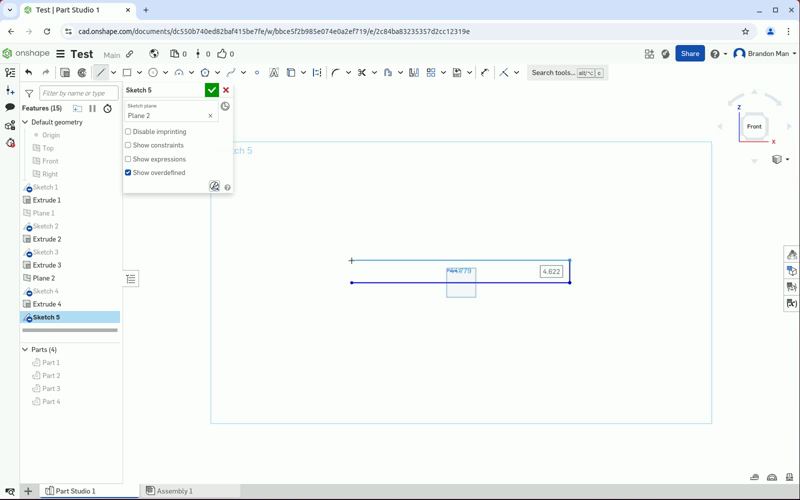
mouse_move(381, 260)
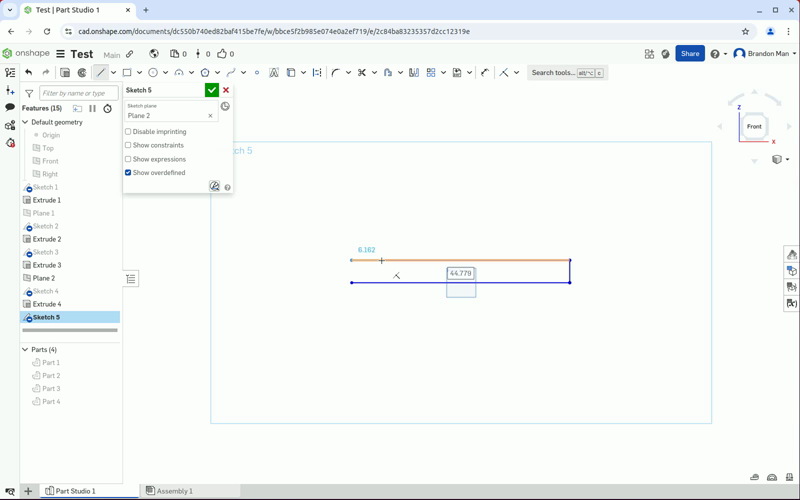
key_down(shift)
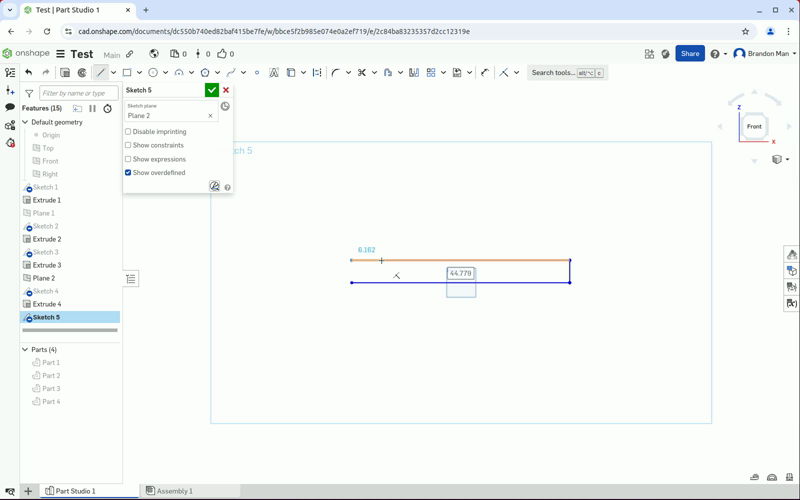
mouse_move(351, 282)
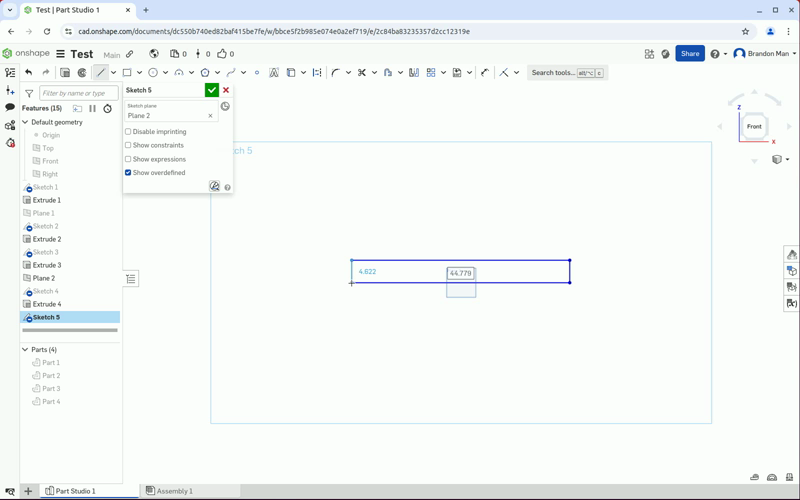
key_up(shift)
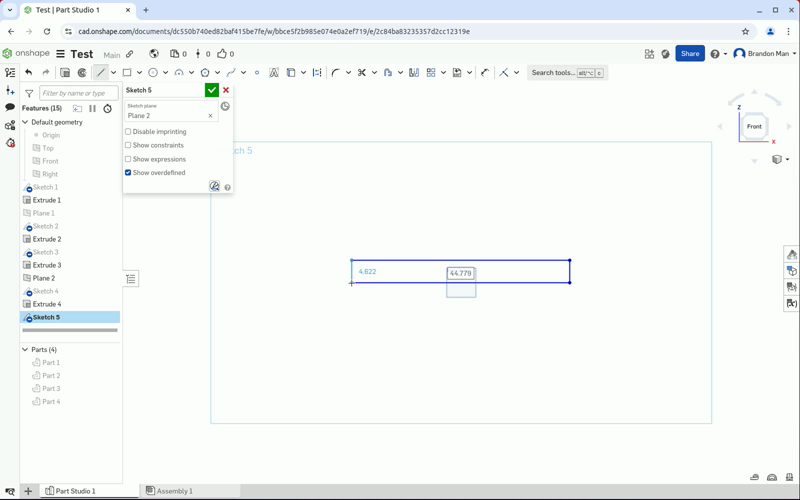
click(351, 282)
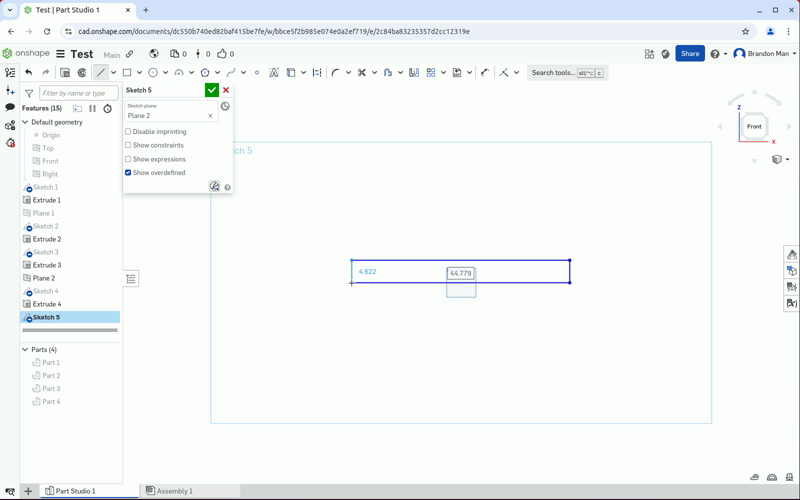
key(esc)
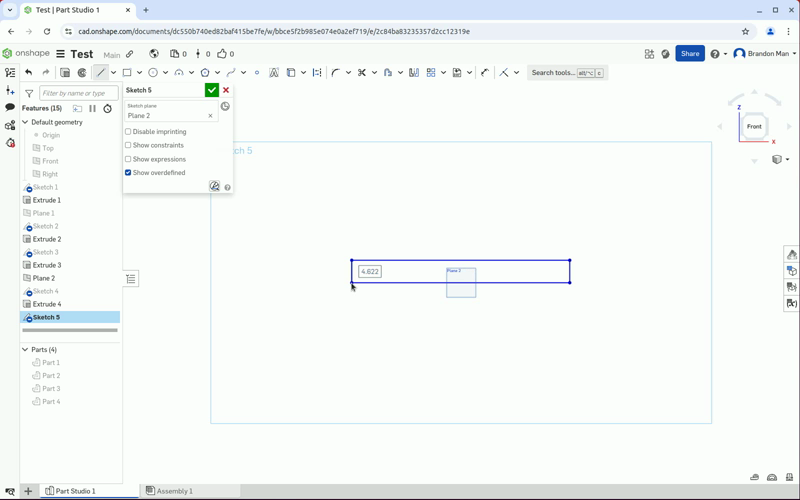
mouse_move(372, 274)
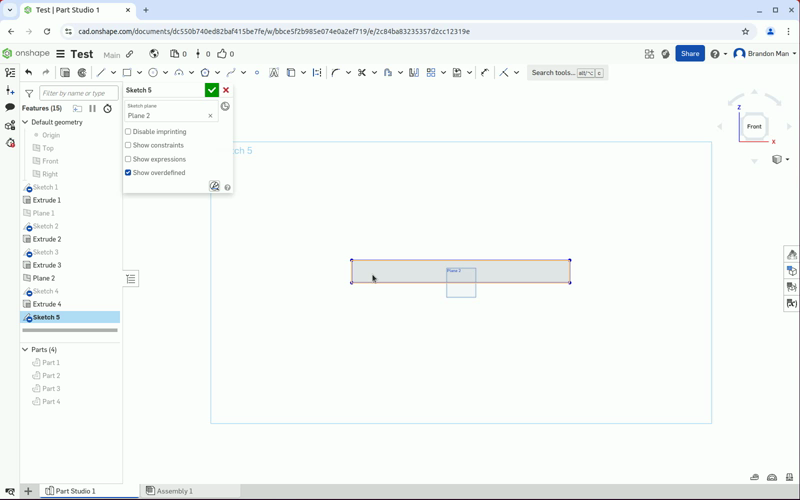
click(372, 274)
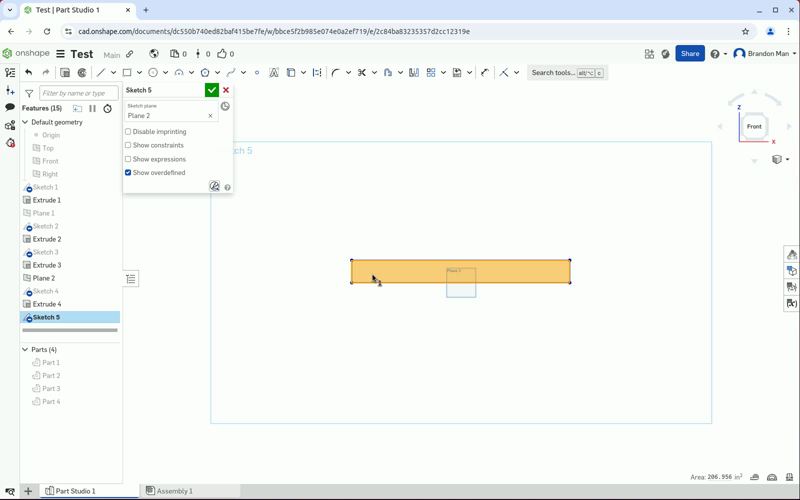
mouse_move(73, 352)
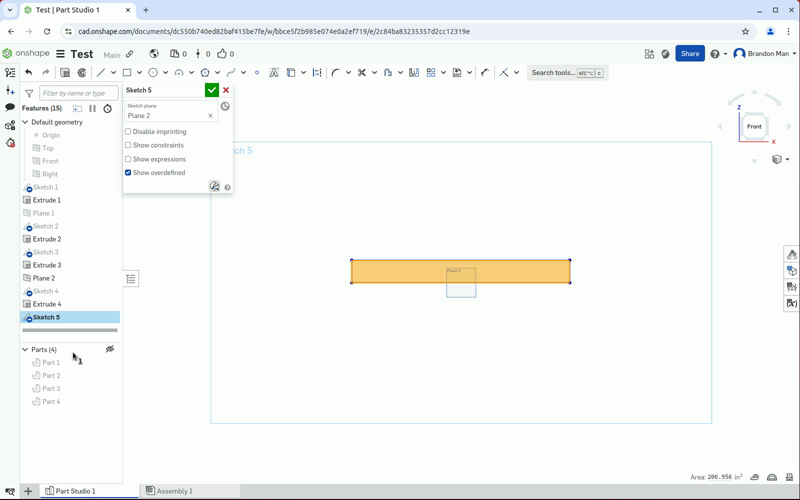
key(shift+y)
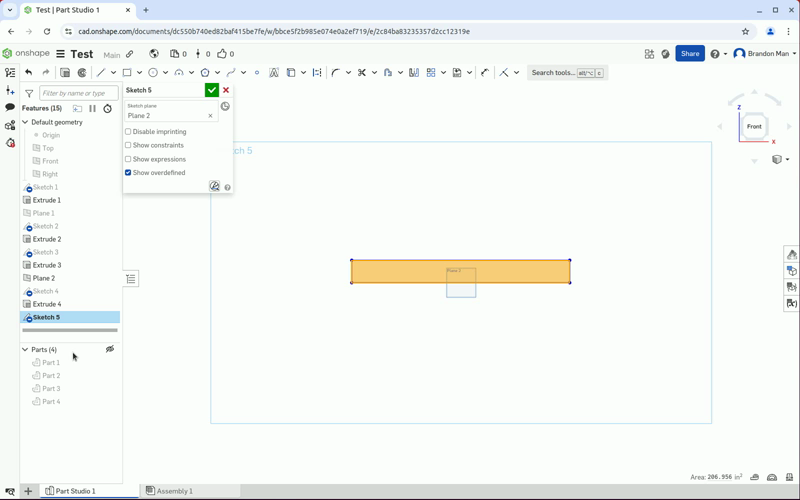
key(shift+e)
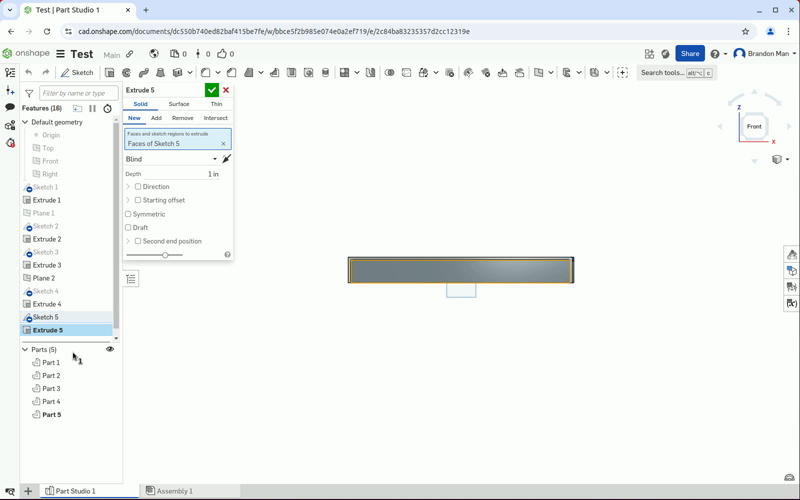
mouse_move(143, 106)
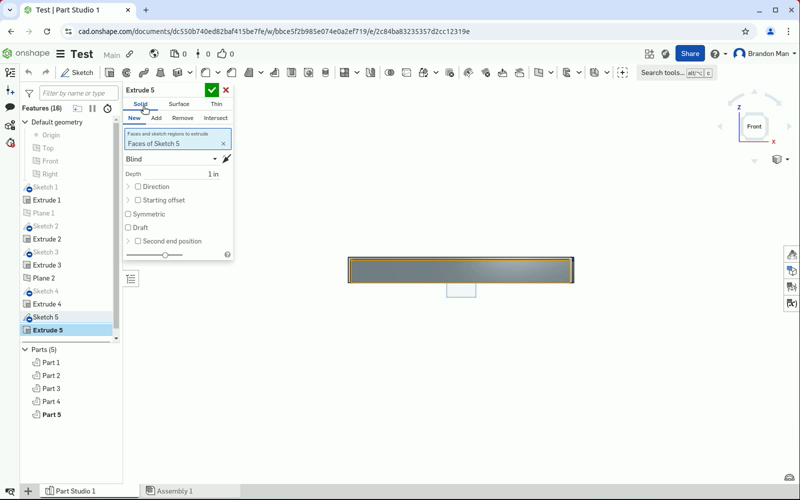
click(143, 106)
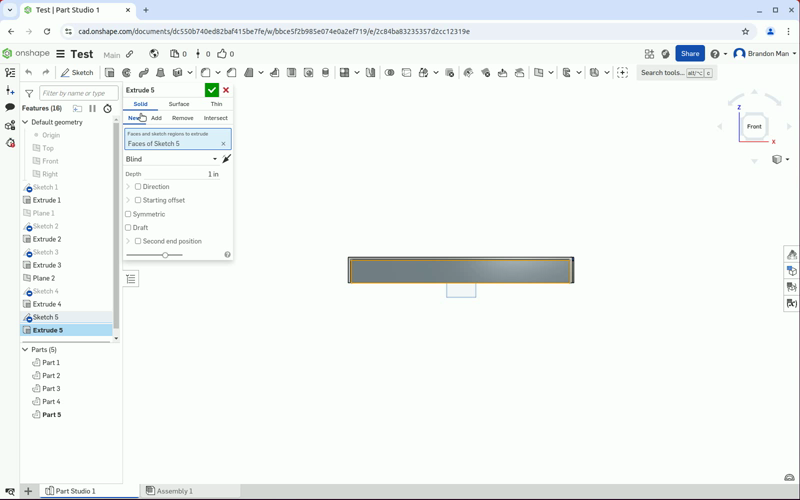
mouse_move(137, 120)
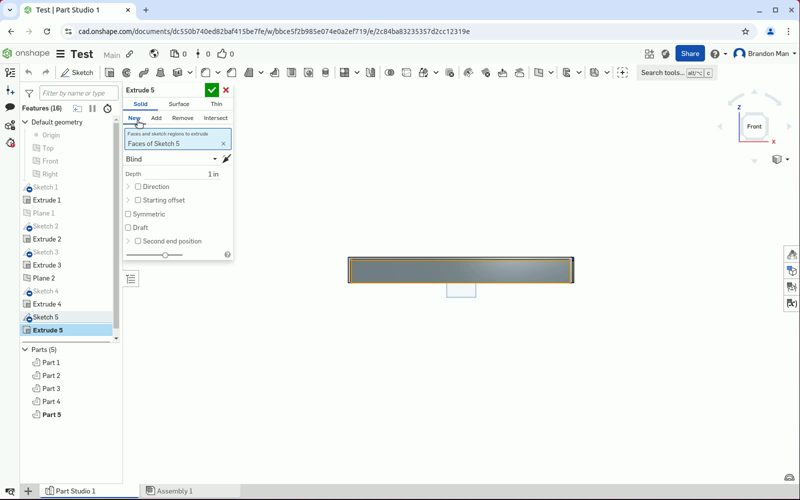
click(137, 120)
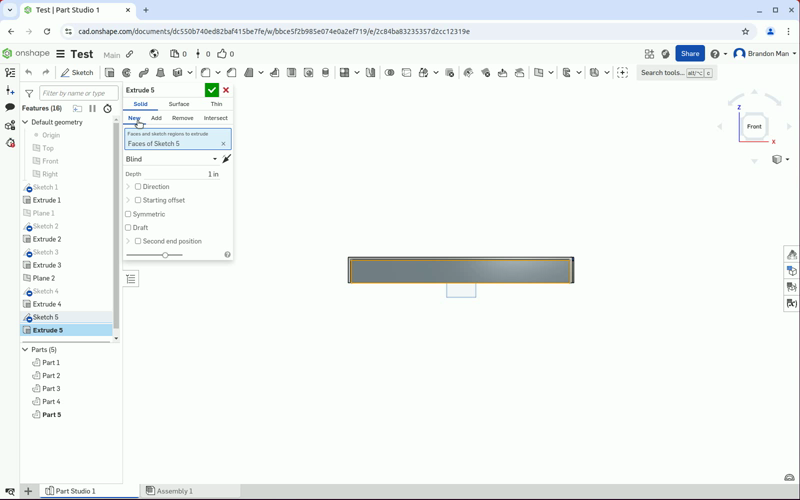
key(tab, 4)
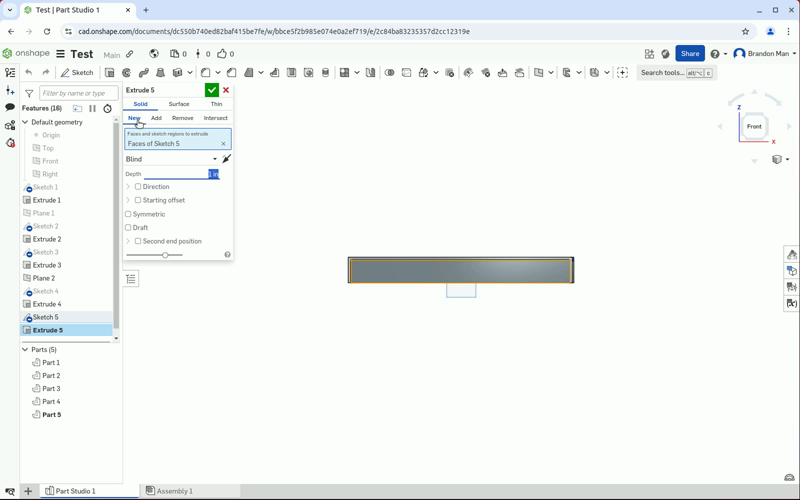
text(0.722)
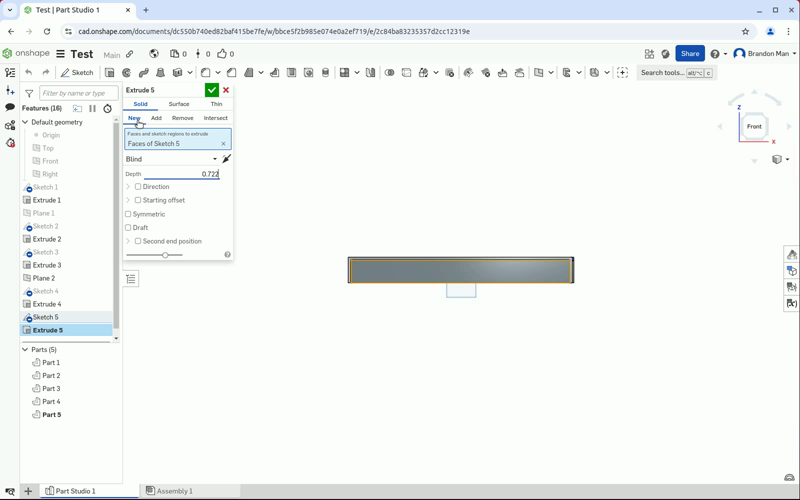
key(enter)
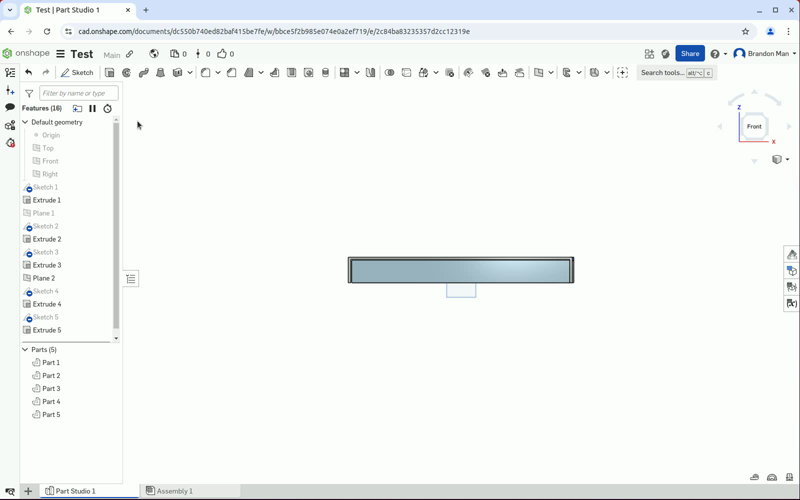
key(shift+h)
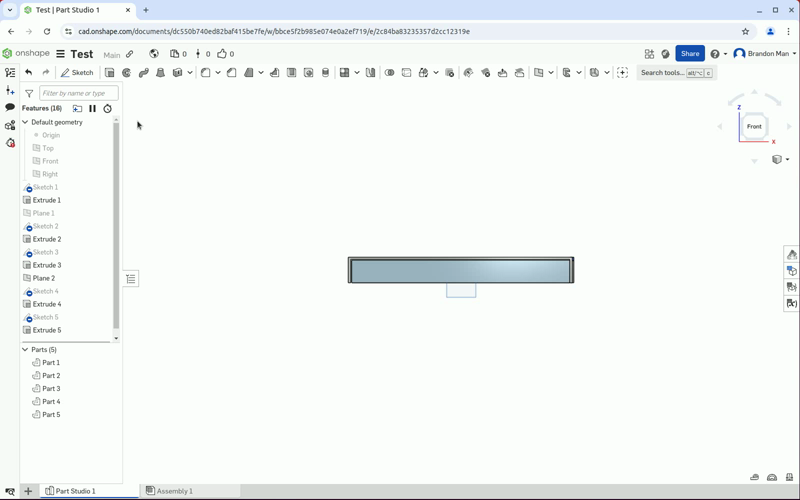
key(shift+h)
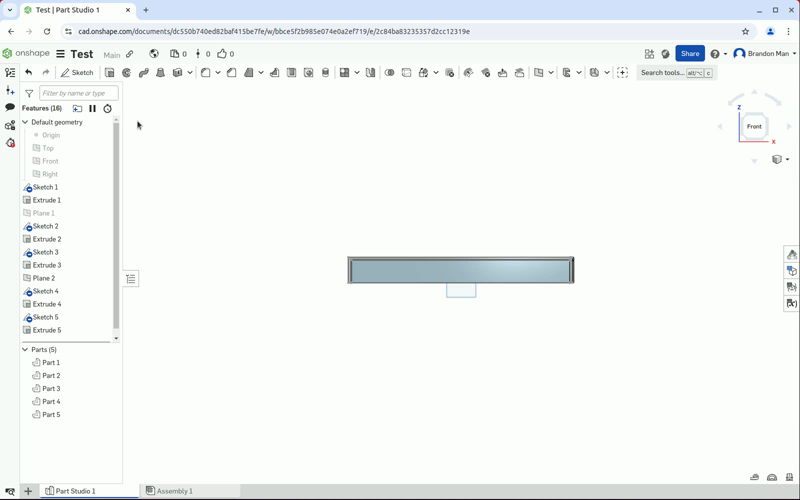
key(shift+7)
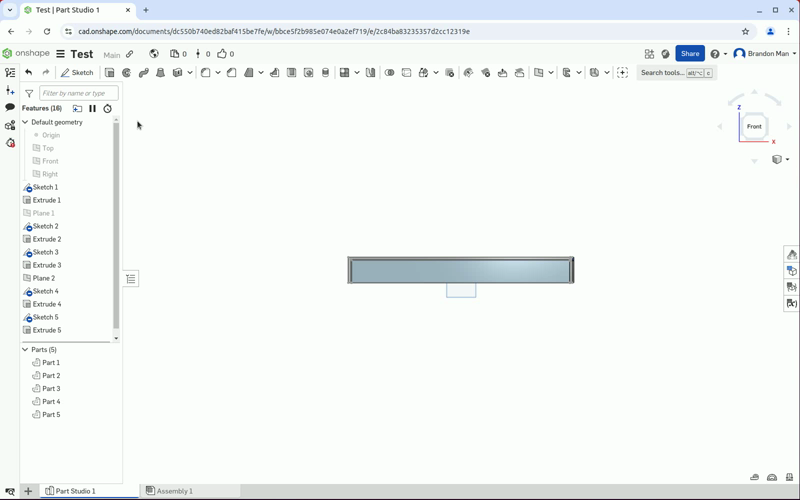
key(left, 2)
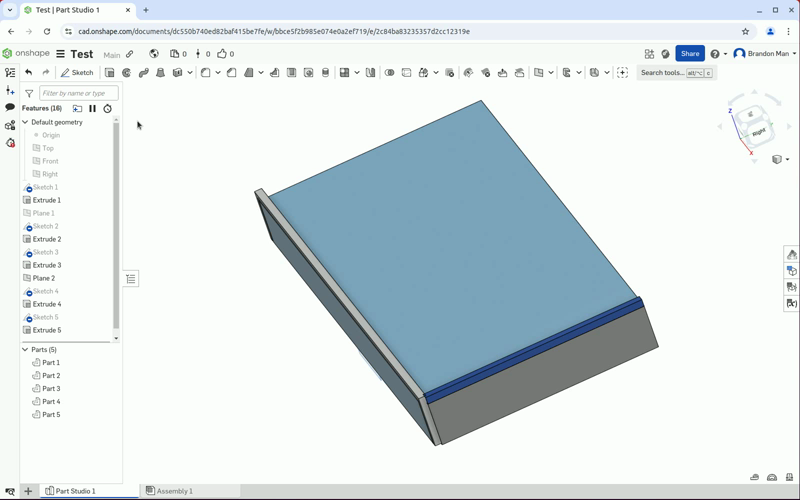
key(down, 2)
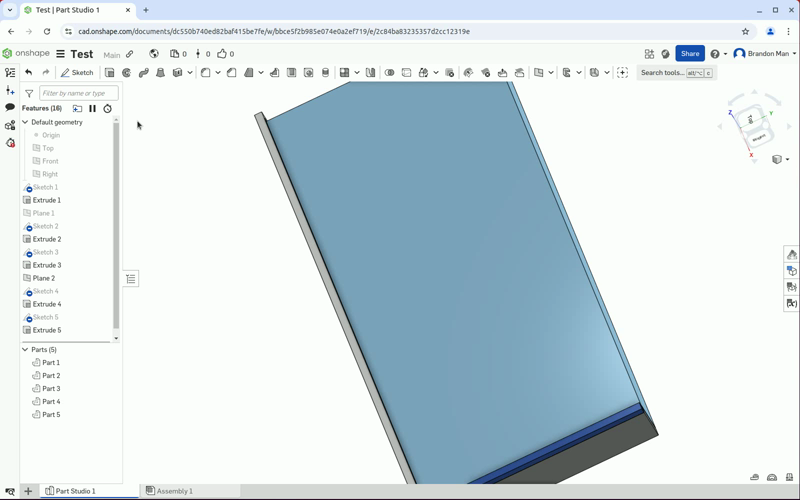
key(up, 2)
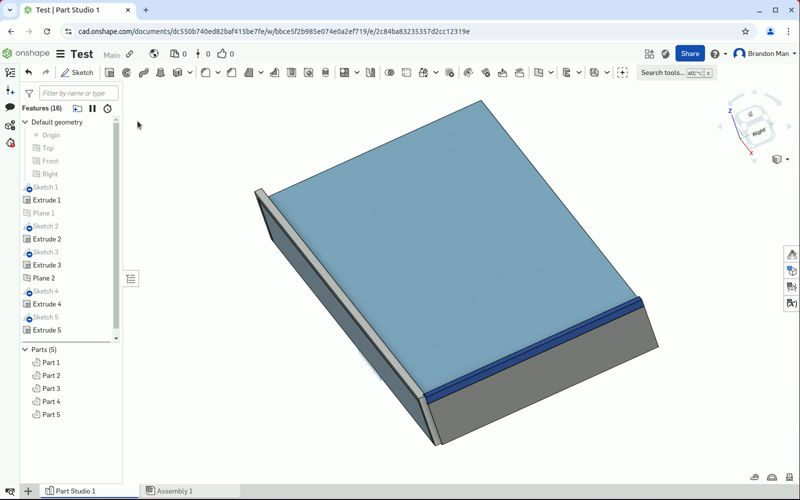
key(right, 2)
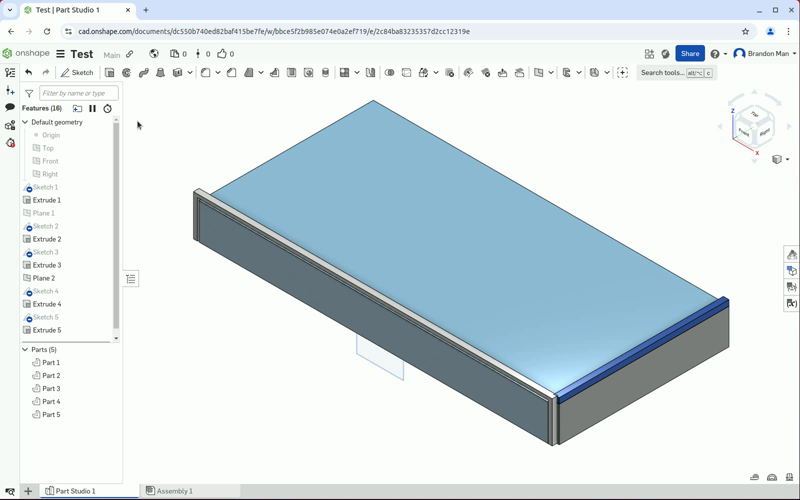
mouse_move(69, 189)
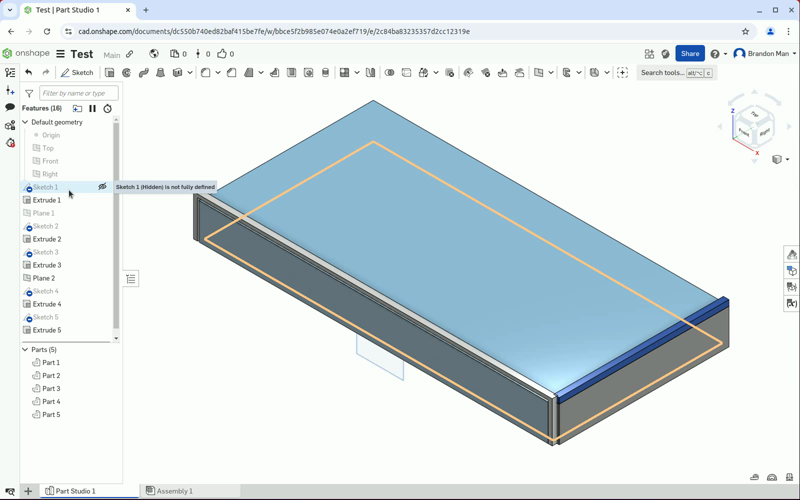
click(69, 189)